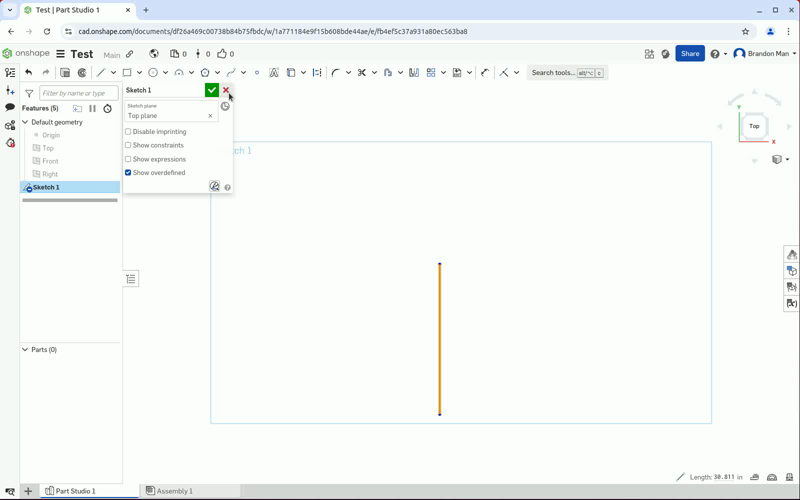
key(shift+h)
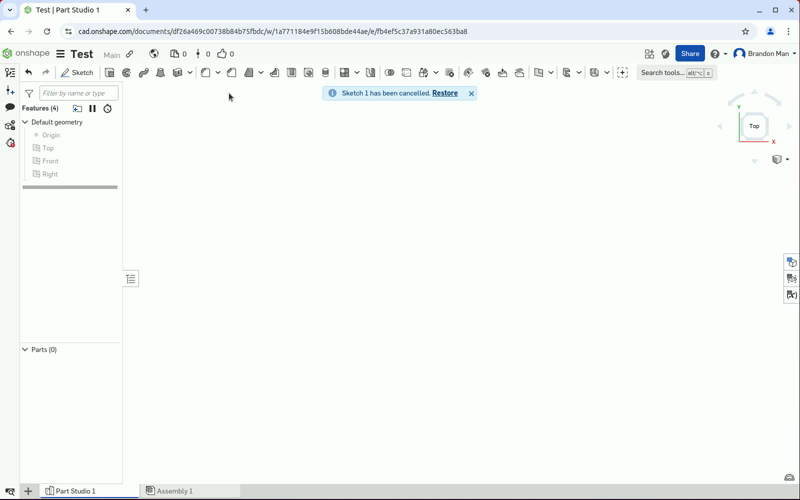
mouse_move(73, 352)
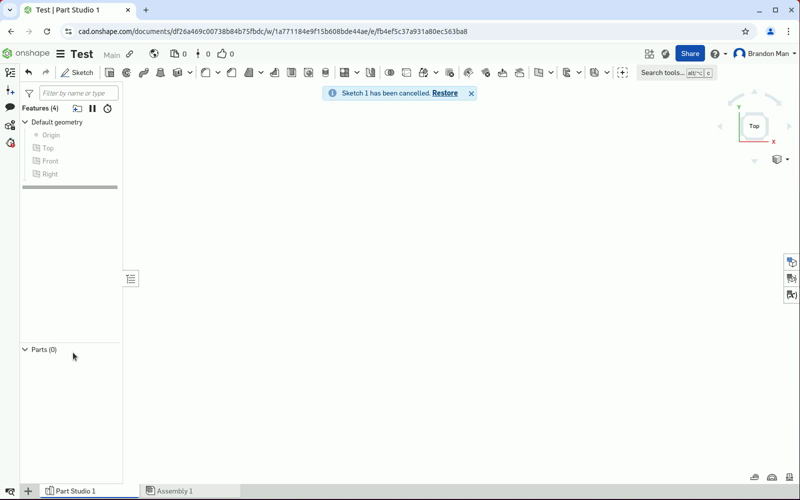
key(y)
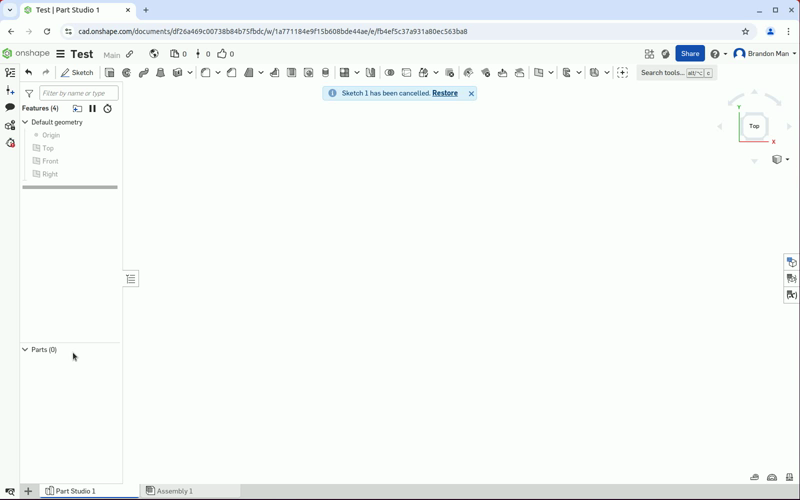
key(shift+p)
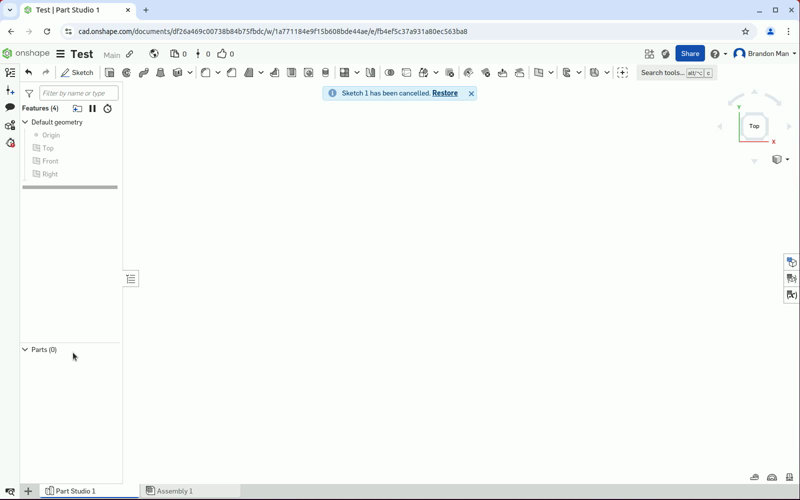
key(space)
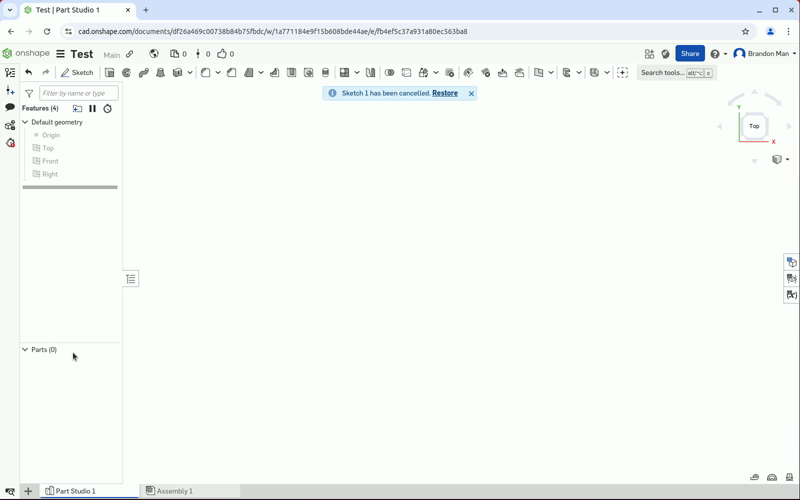
key_down(shift)
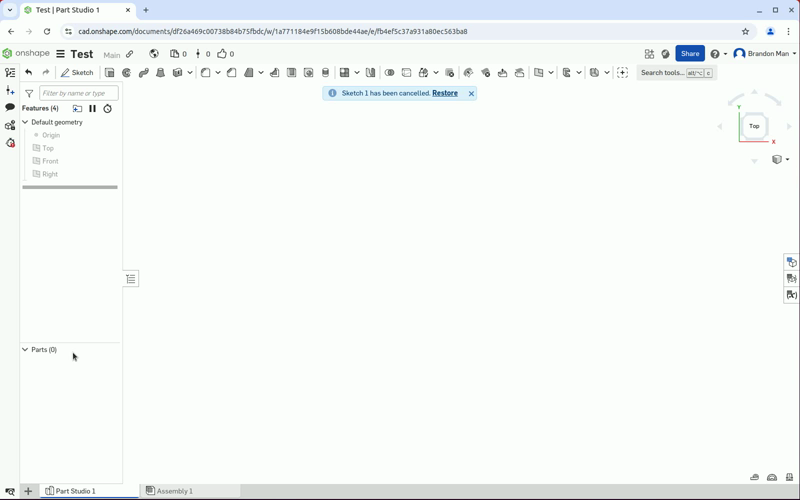
key(up)
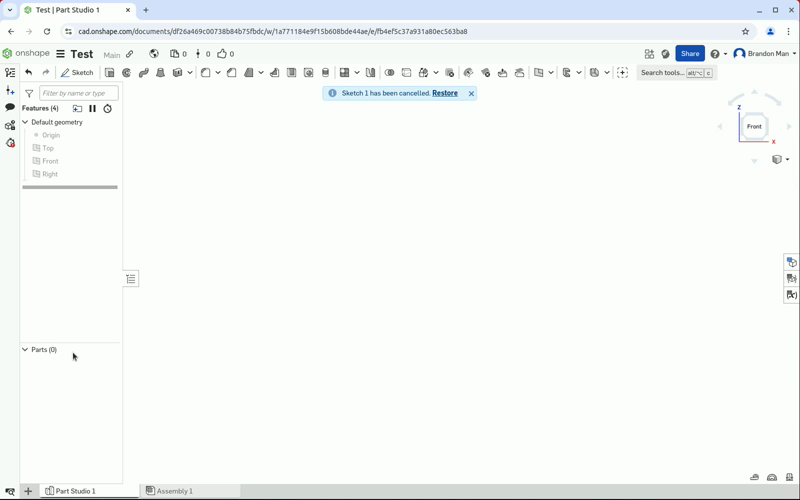
key_up(shift)
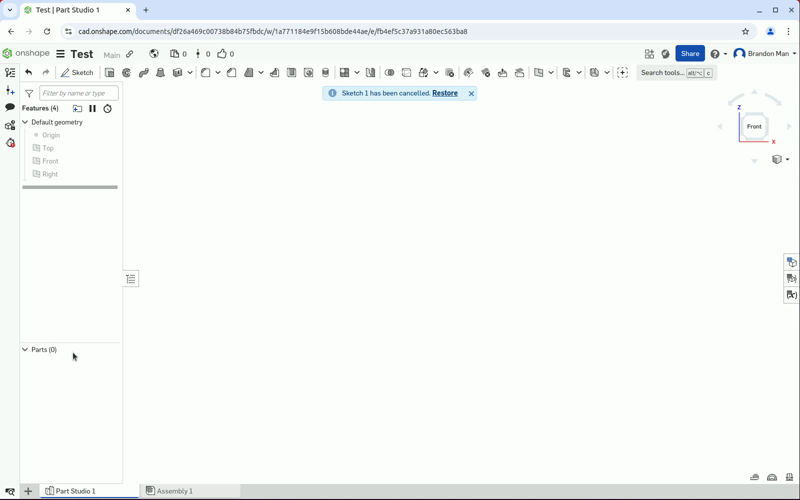
key(space)
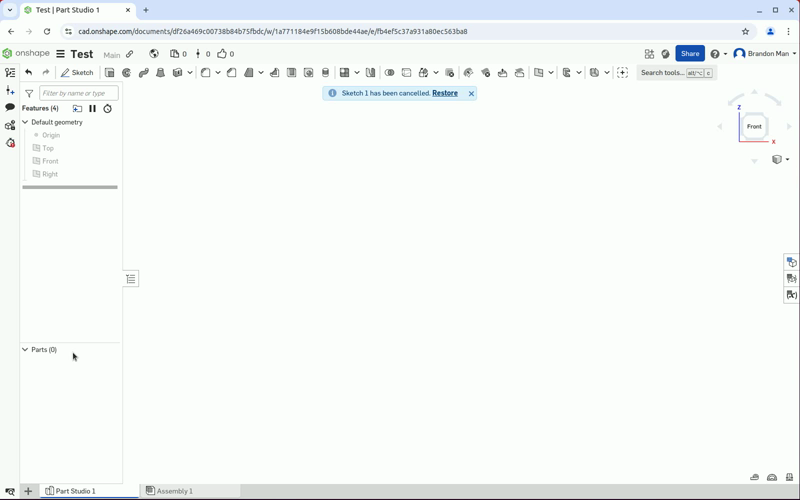
key_down(shift)
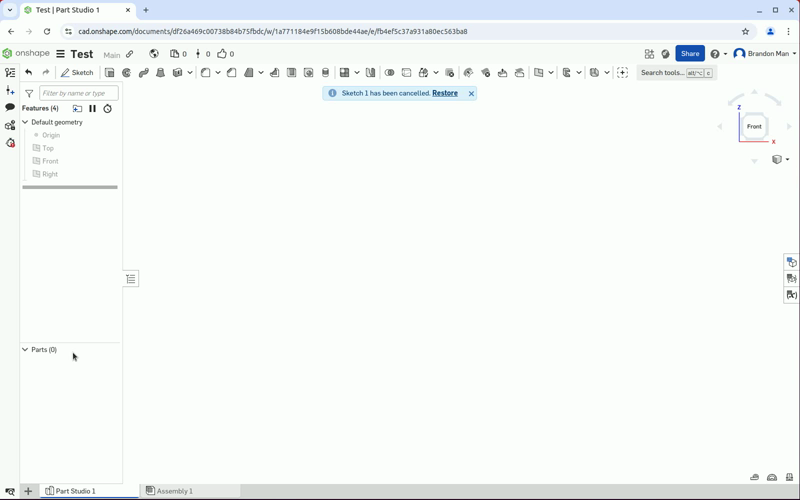
key(left)
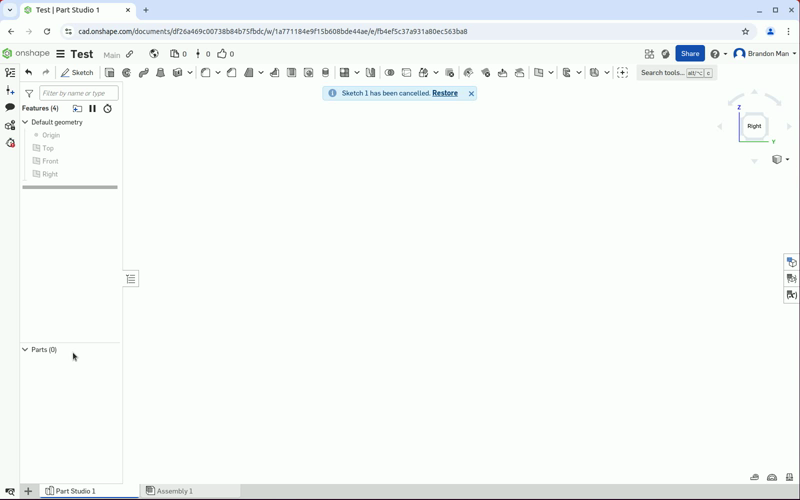
key_up(shift)
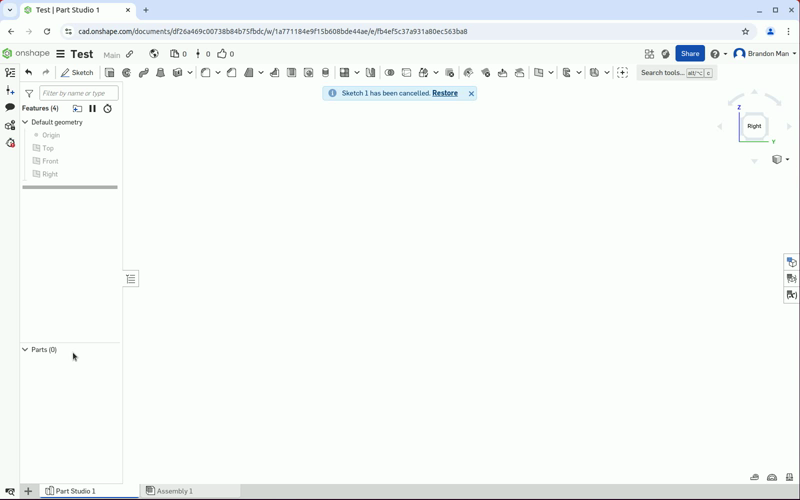
mouse_move(73, 352)
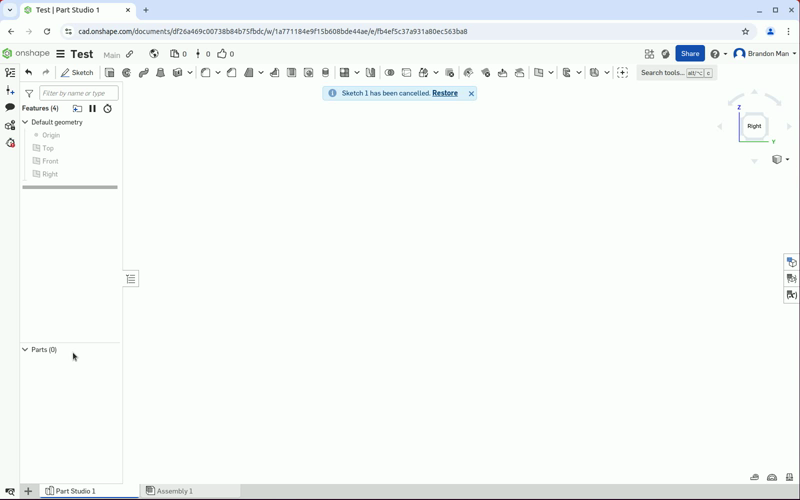
key(shift+y)
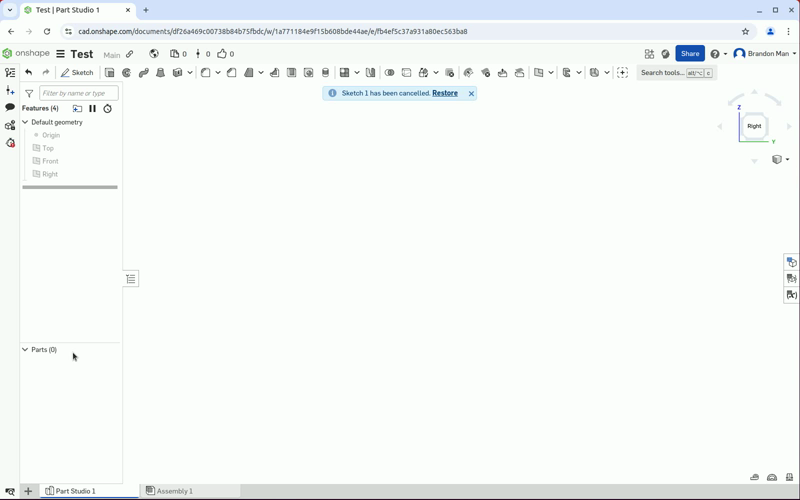
key(shift+s)
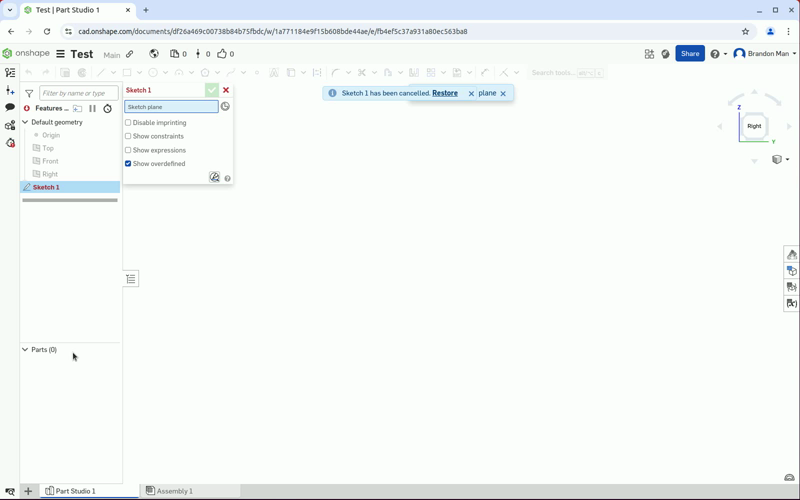
mouse_move(73, 176)
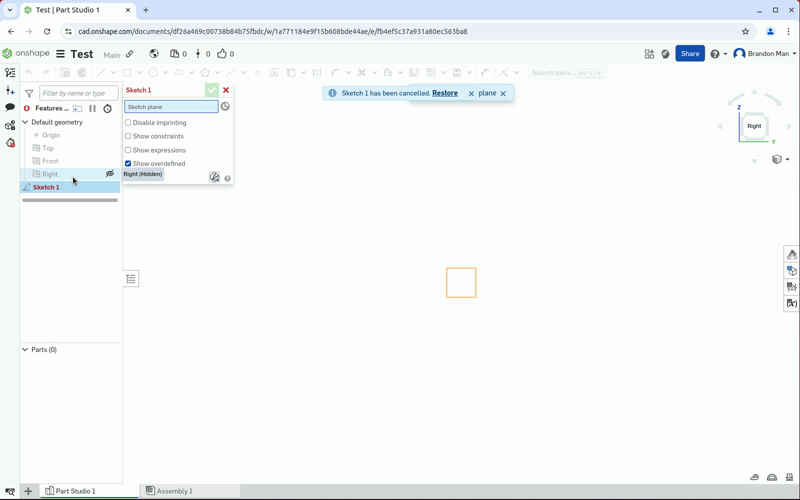
click(73, 176)
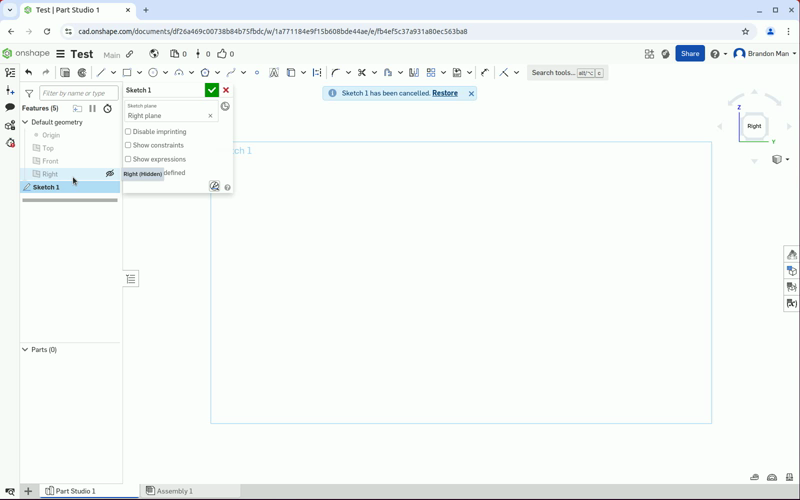
mouse_move(73, 352)
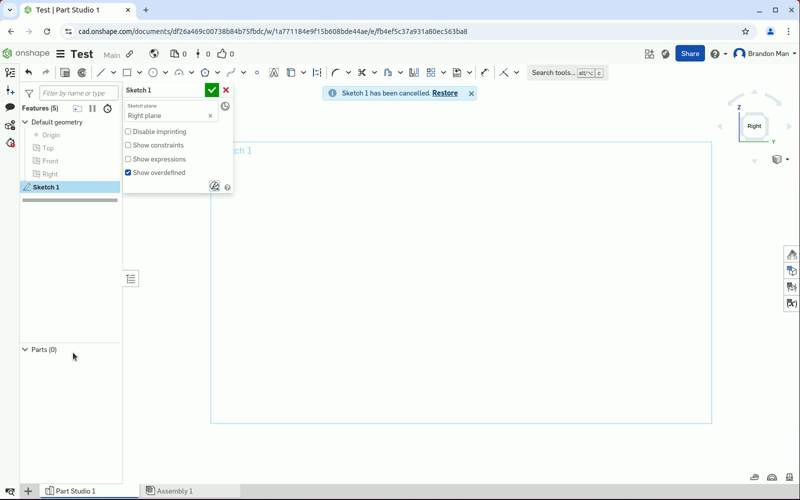
key(y)
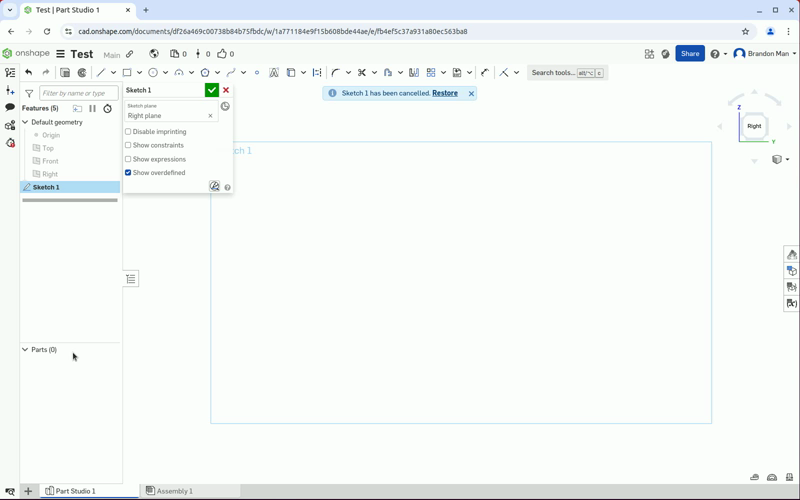
key(l)
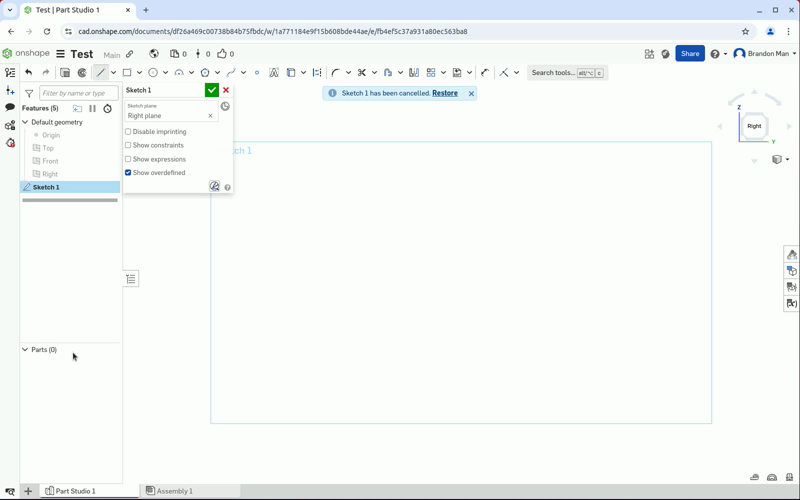
key_down(shift)
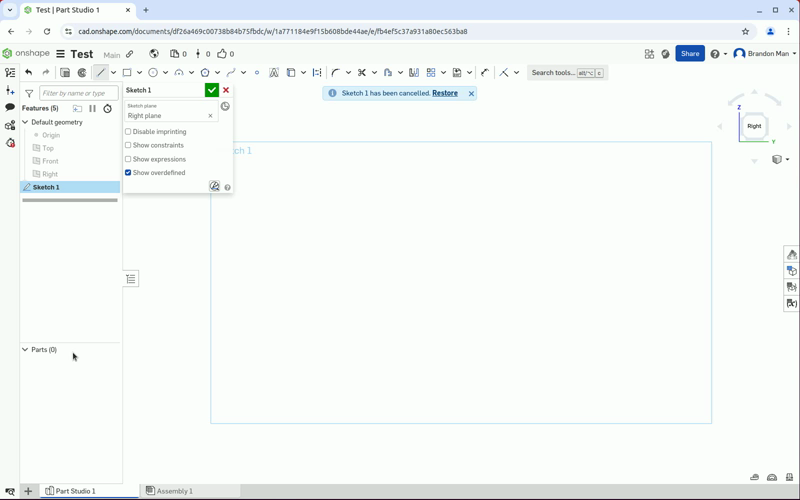
mouse_move(420, 332)
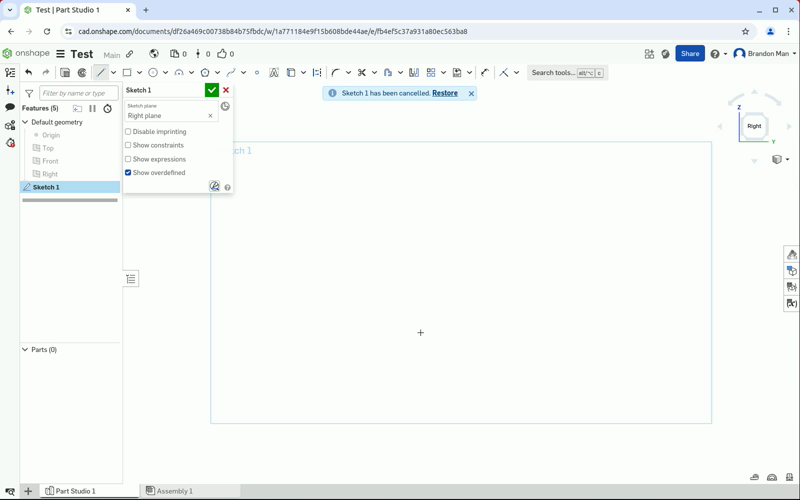
click(420, 332)
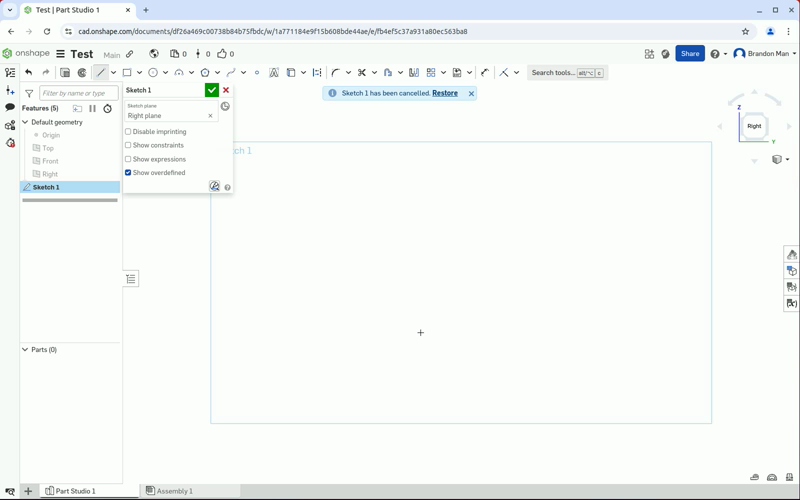
key_up(shift)
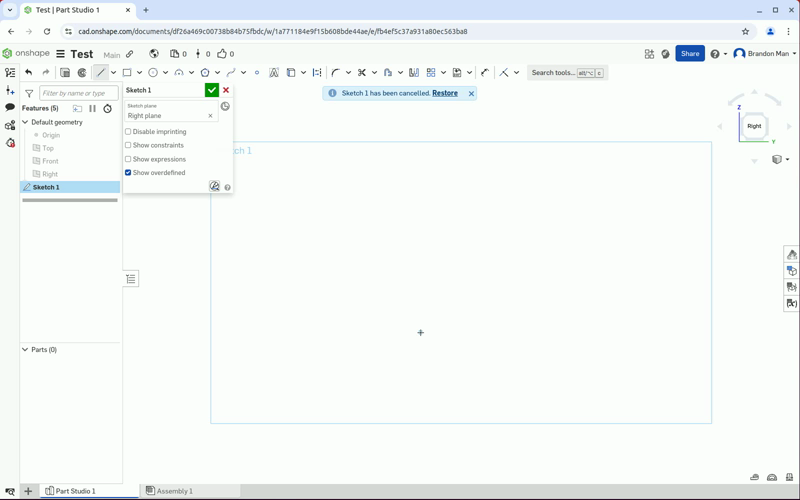
key_down(shift)
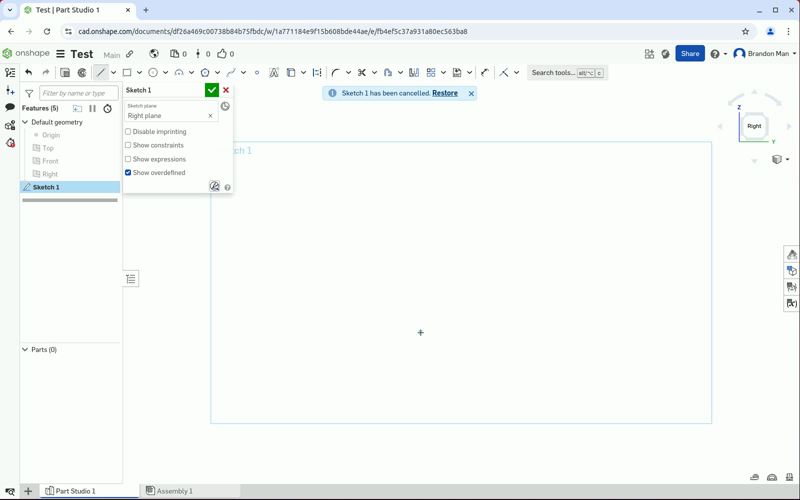
mouse_move(531, 332)
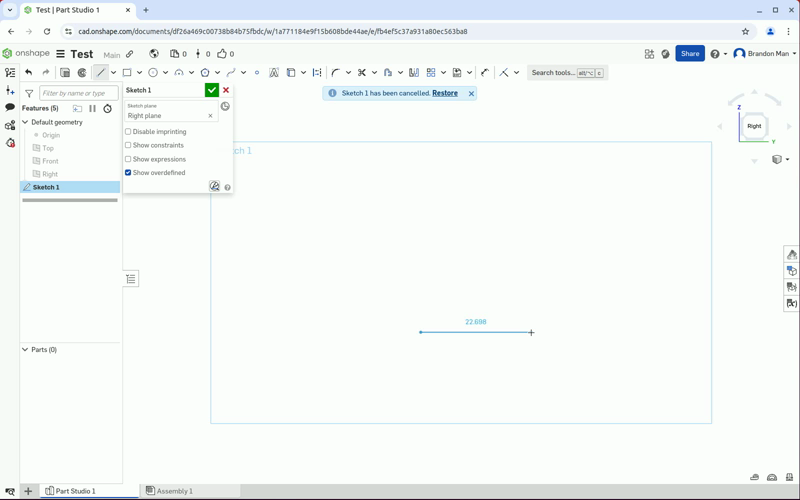
click(531, 332)
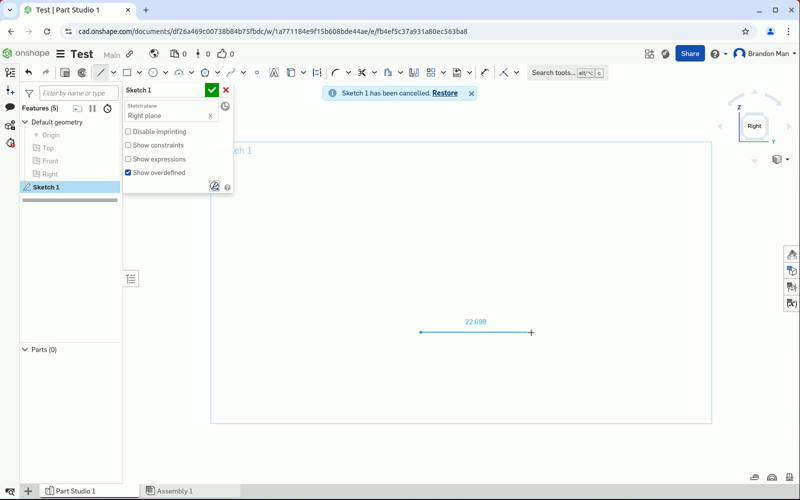
key_up(shift)
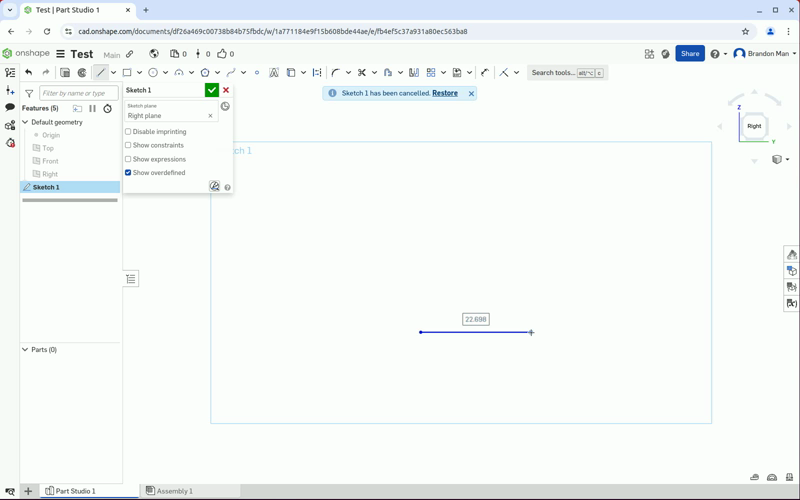
key_down(shift)
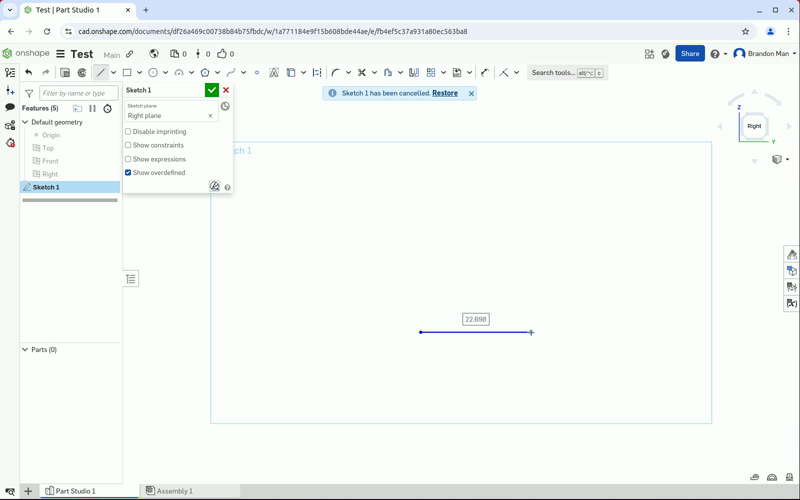
mouse_move(561, 332)
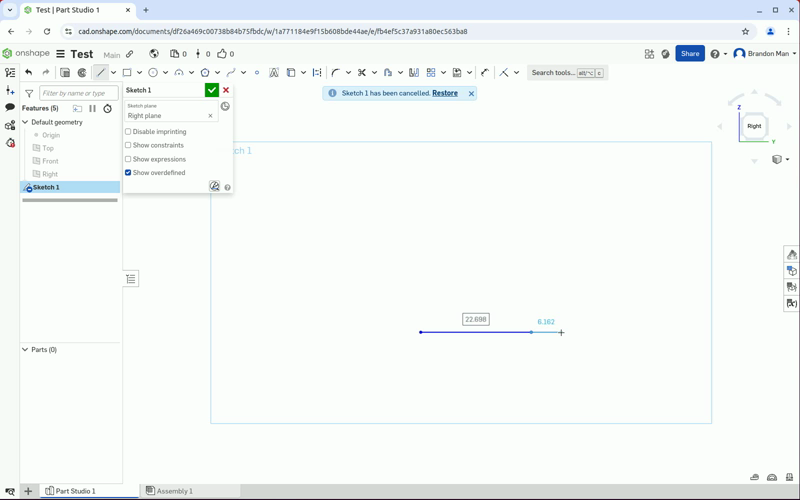
mouse_move(531, 328)
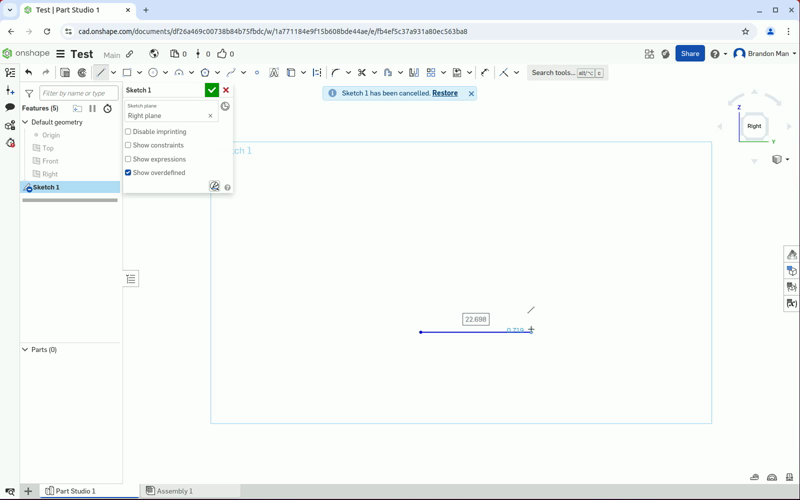
scroll(6)
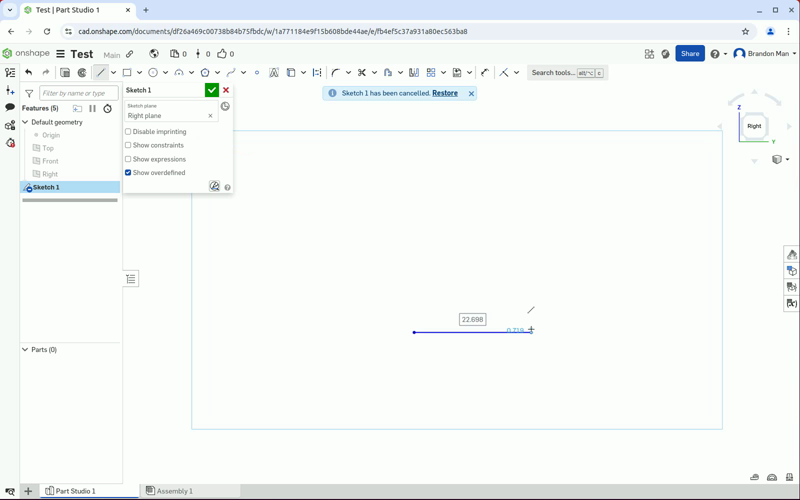
scroll(6)
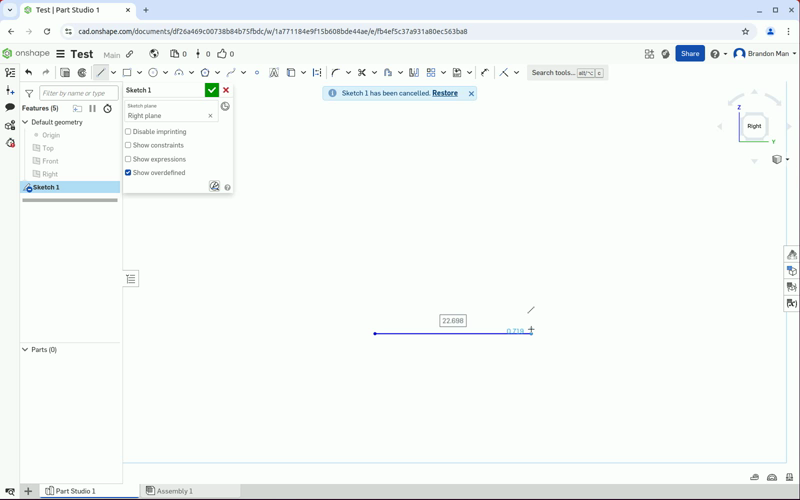
scroll(6)
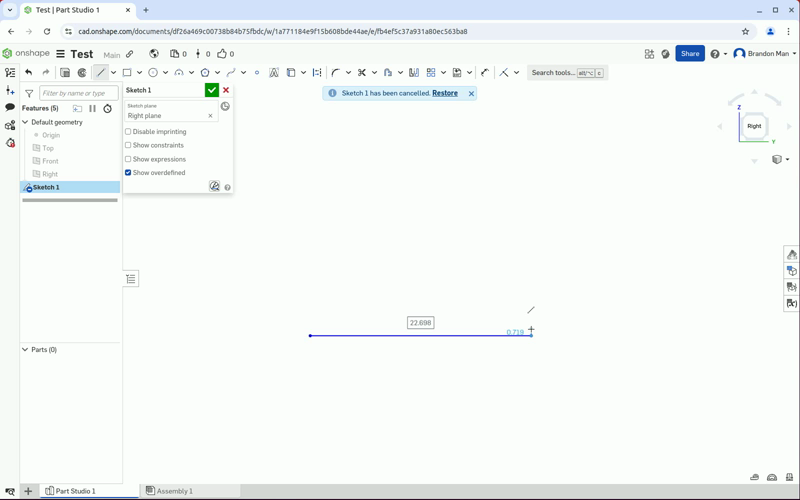
scroll(6)
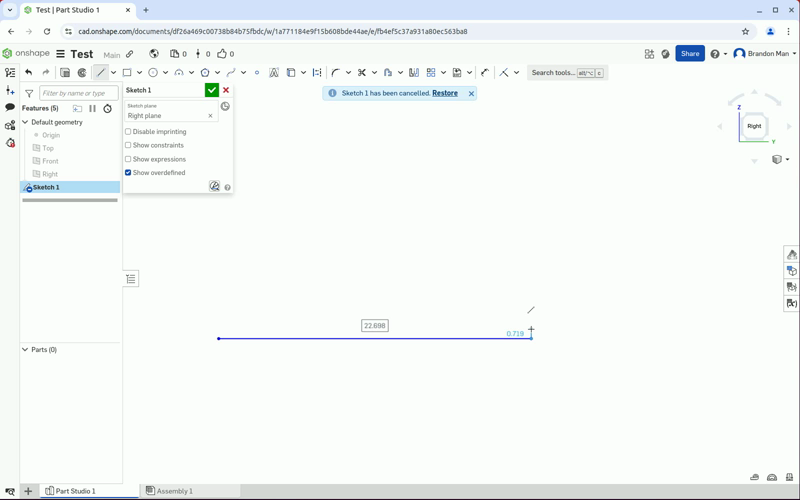
scroll(6)
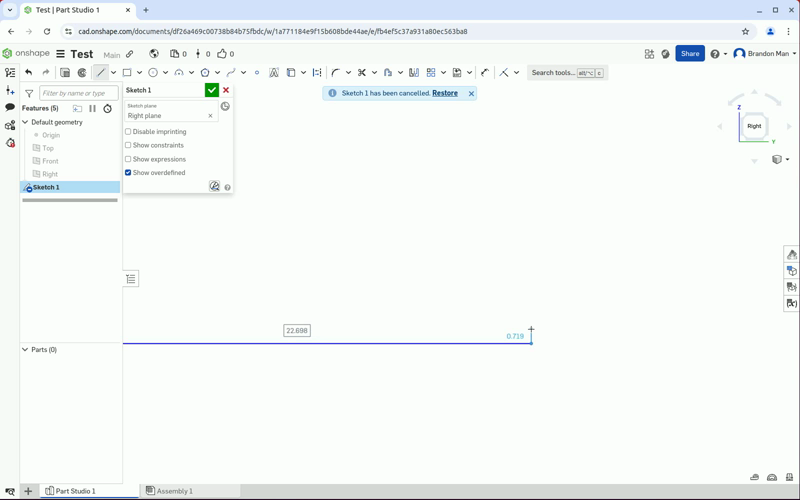
scroll(6)
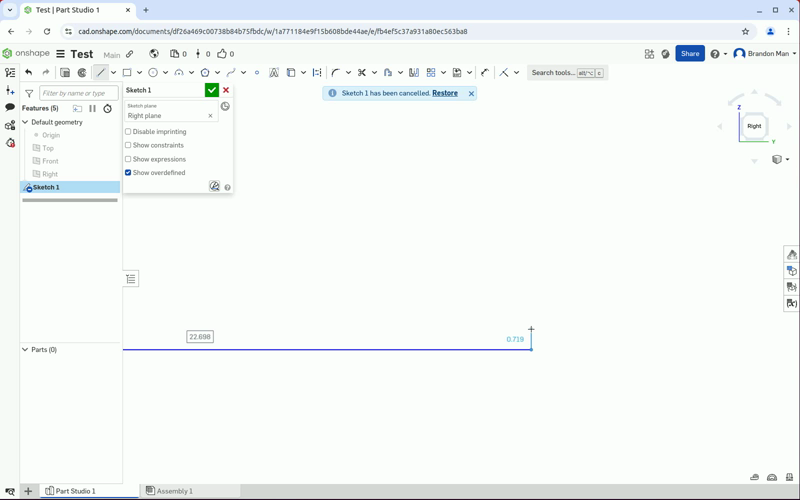
scroll(6)
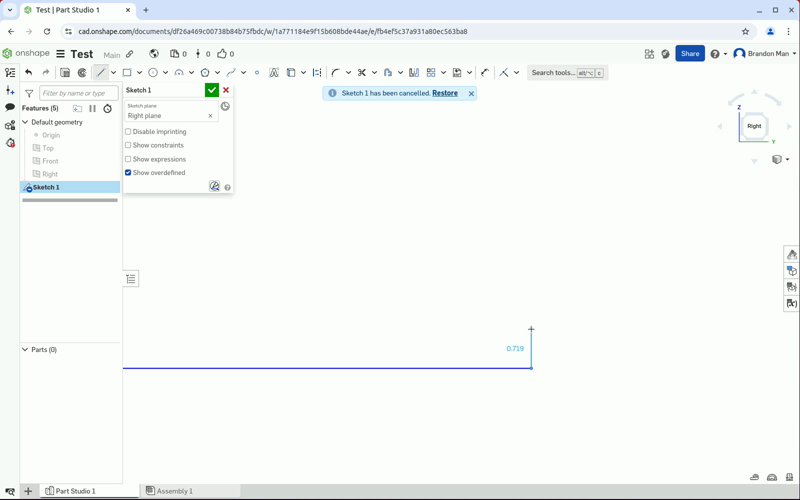
click(531, 328)
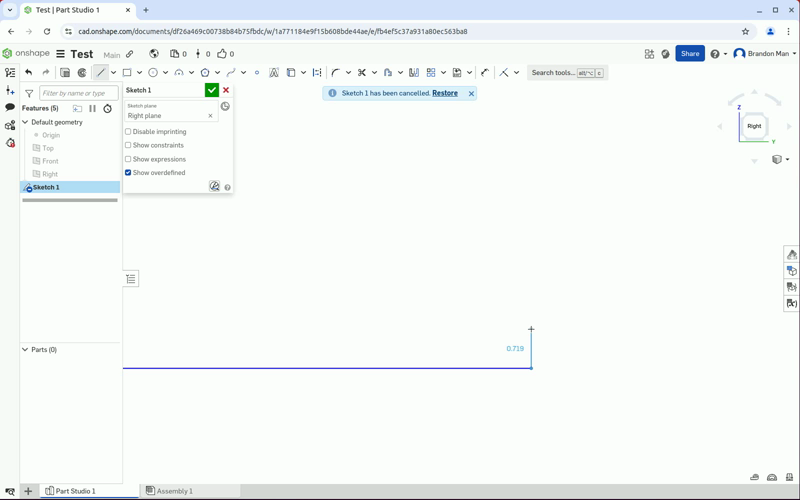
scroll(-6)
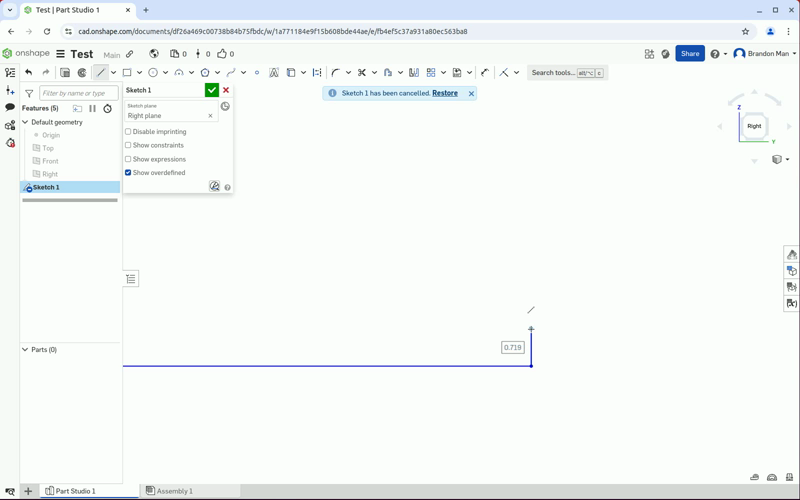
scroll(-6)
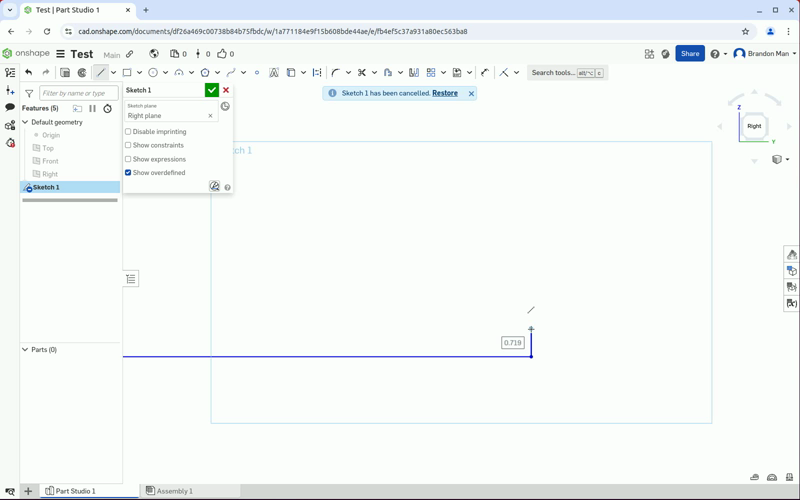
scroll(-6)
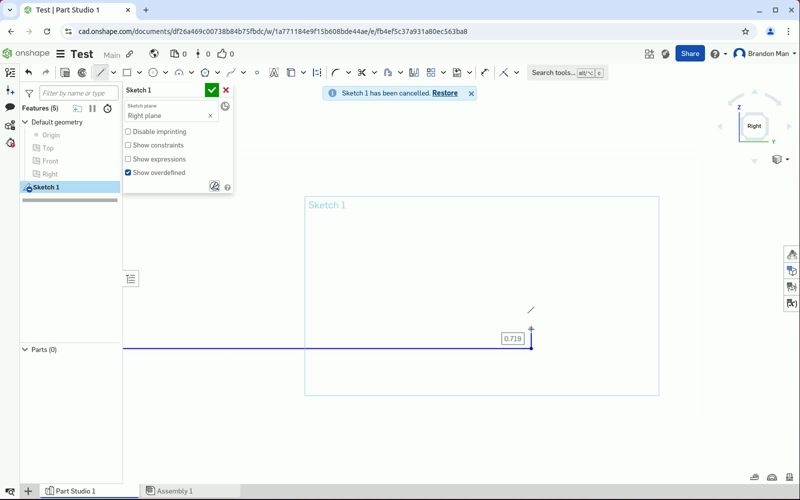
scroll(-6)
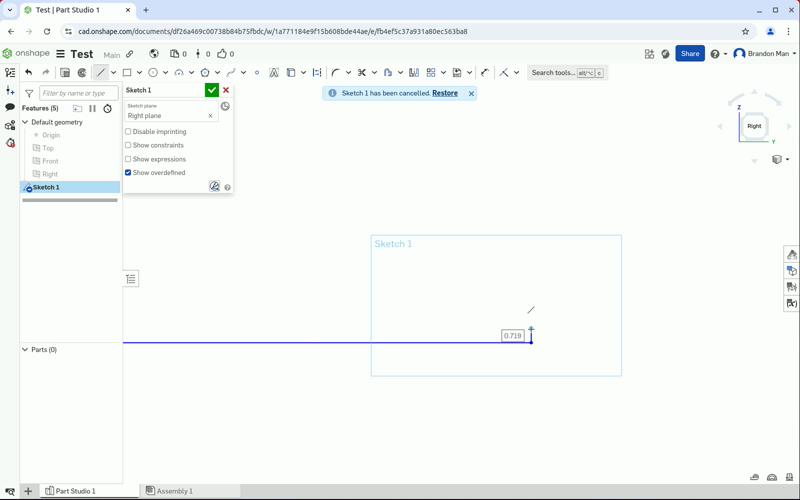
scroll(-6)
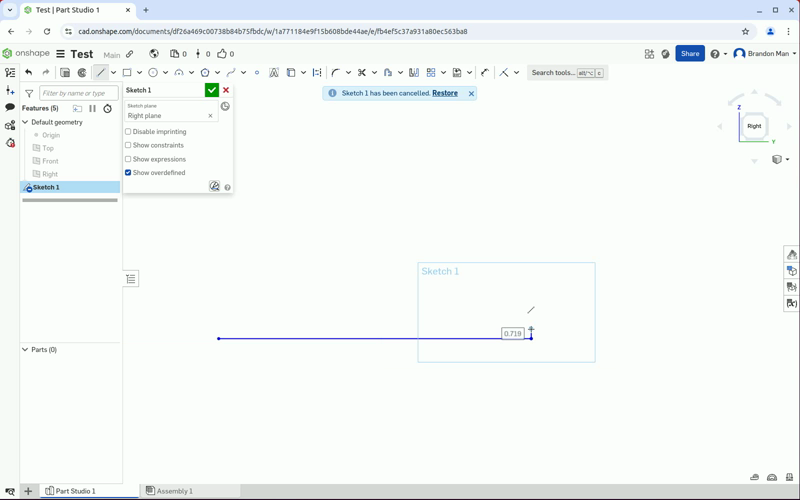
scroll(-6)
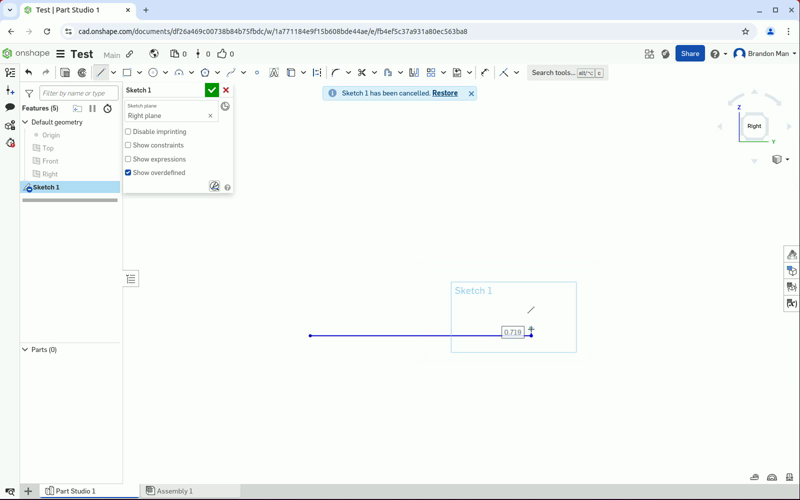
scroll(-6)
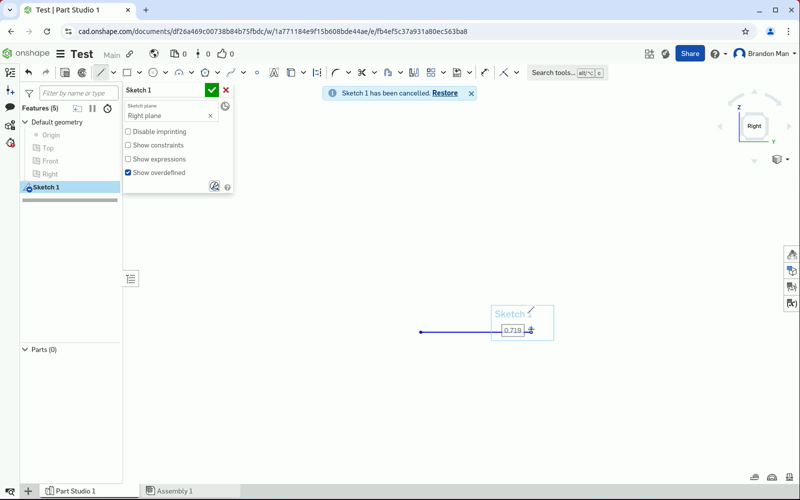
key_up(shift)
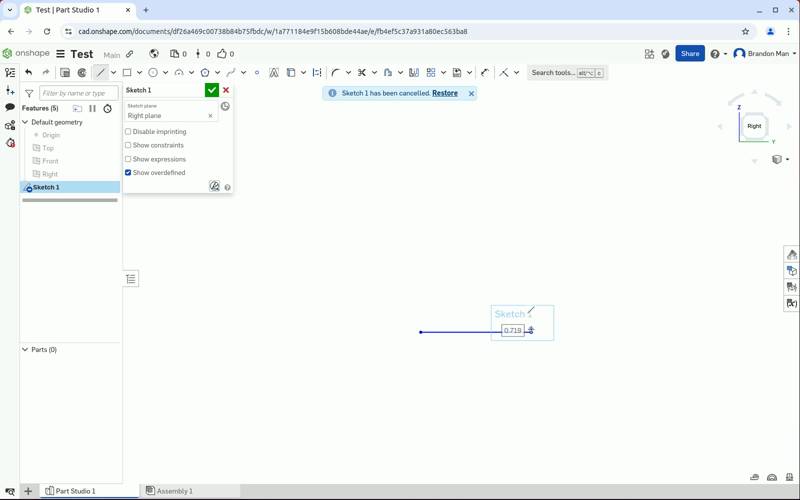
key_down(shift)
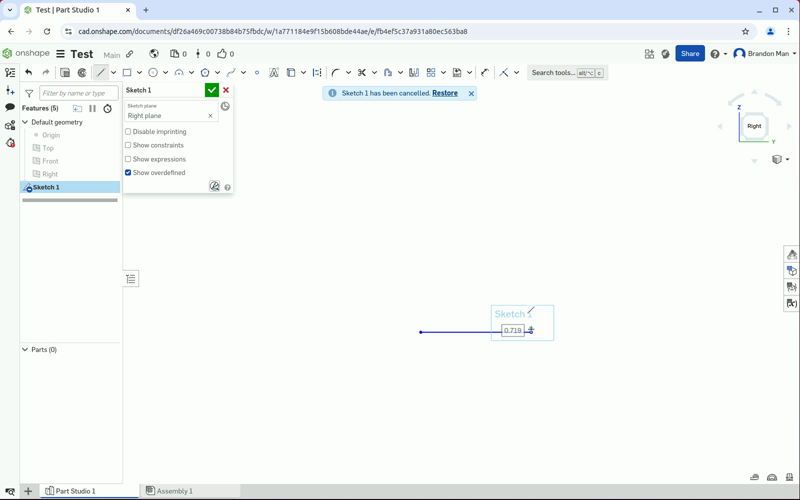
mouse_move(420, 328)
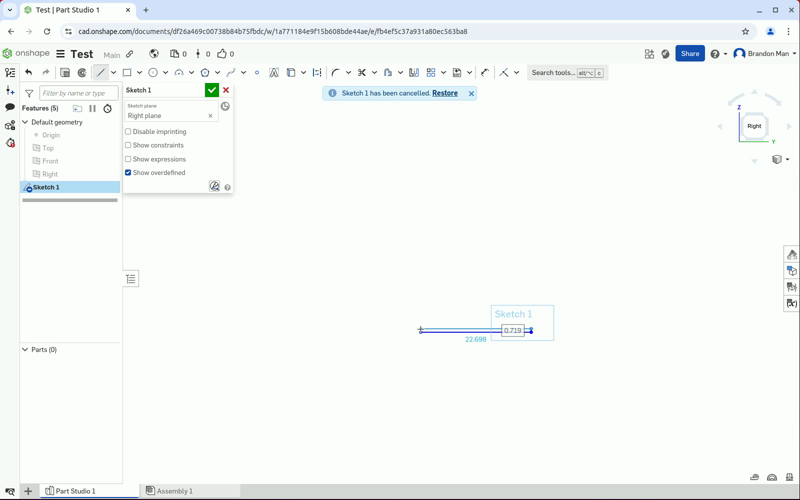
scroll(6)
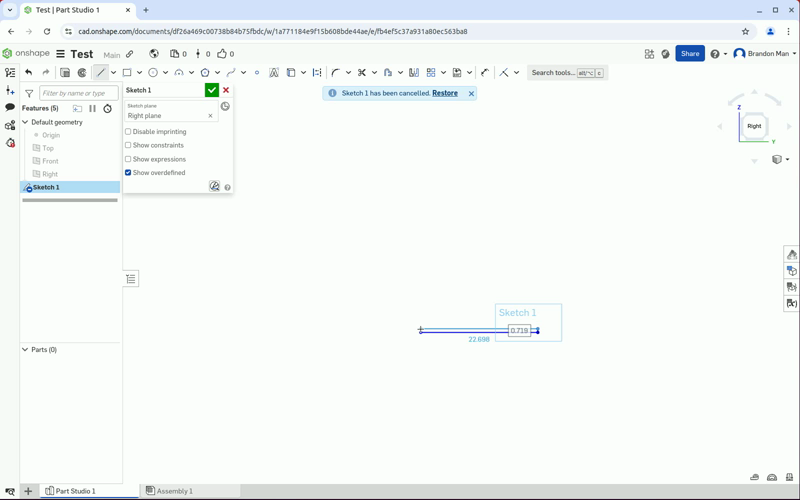
scroll(6)
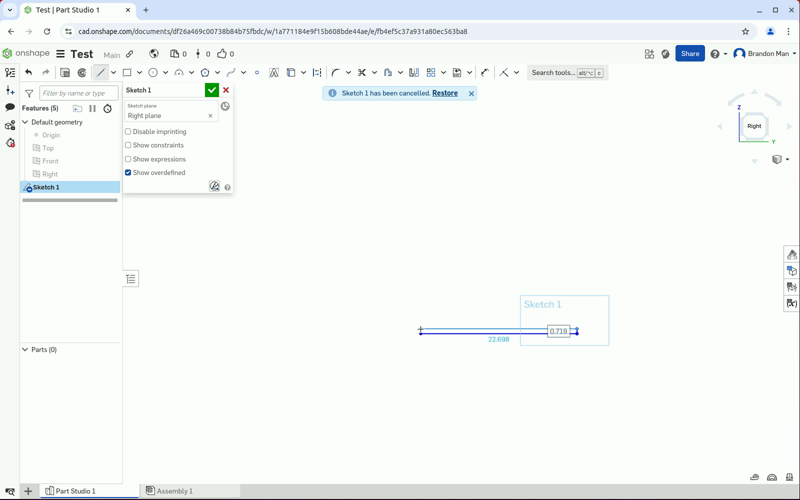
scroll(6)
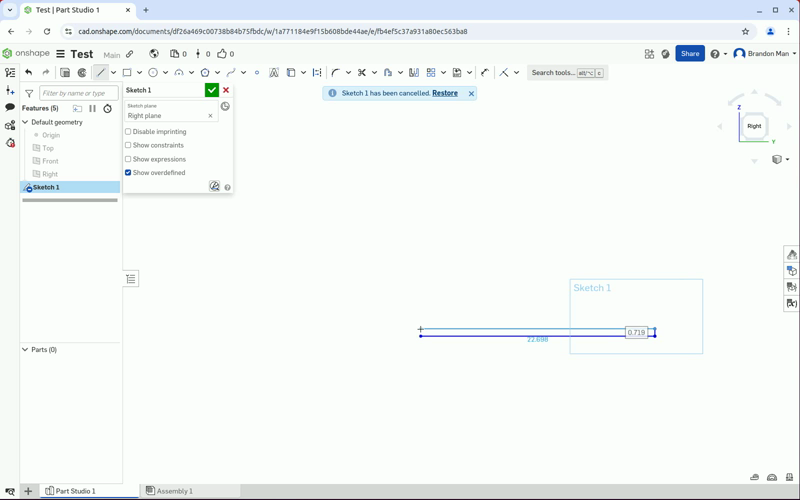
scroll(6)
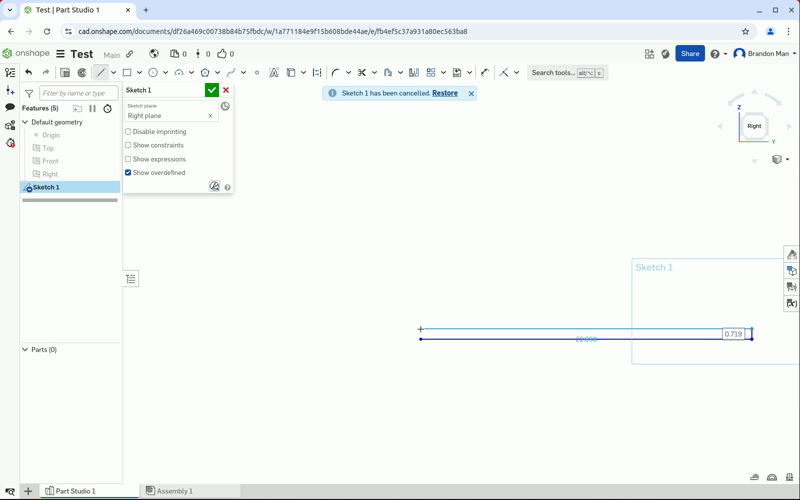
scroll(6)
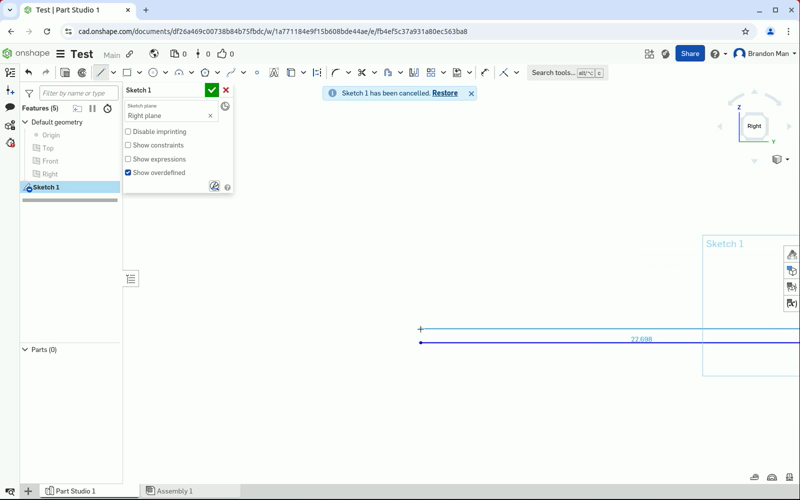
scroll(6)
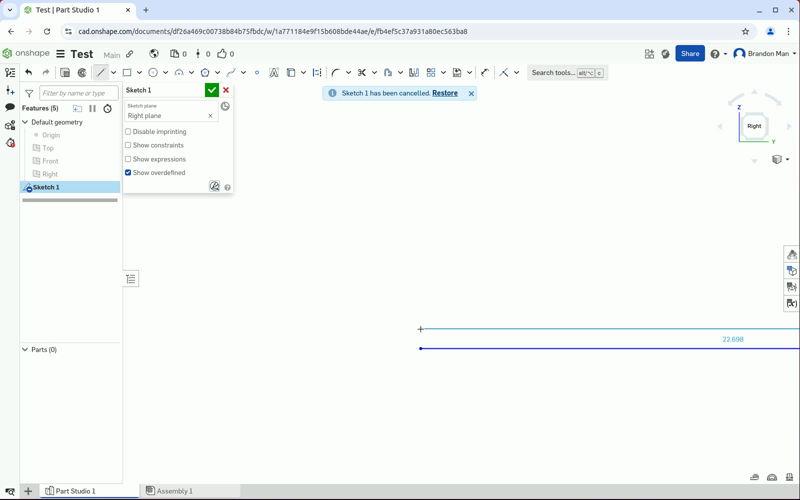
scroll(6)
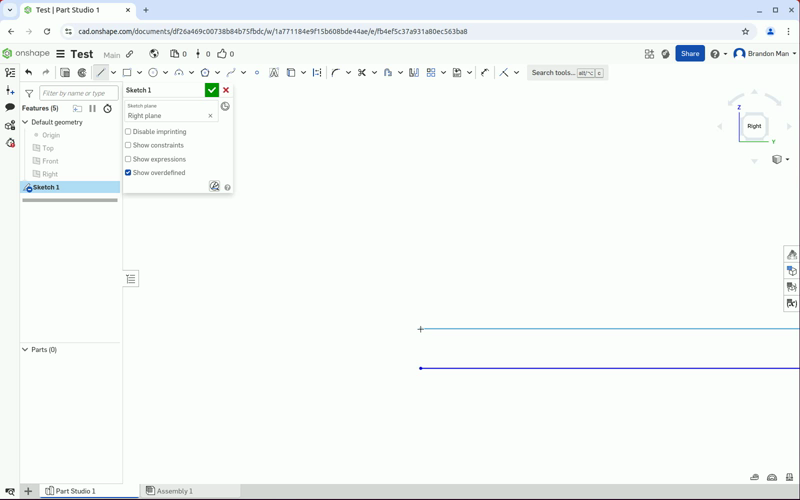
click(420, 328)
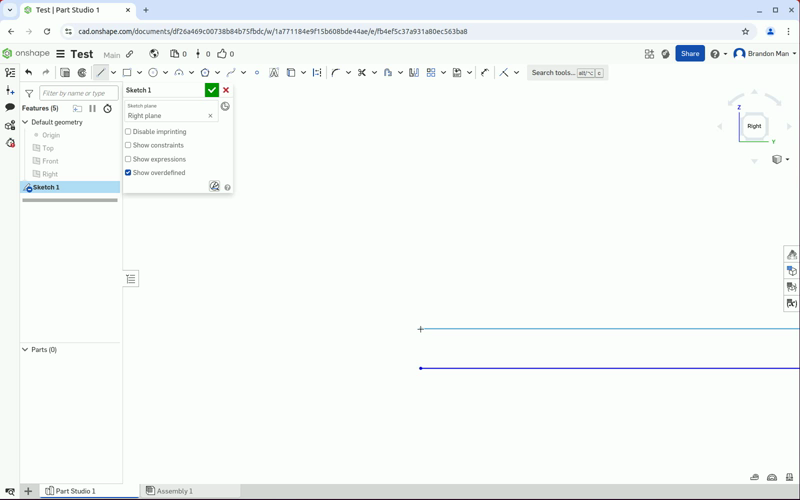
scroll(-6)
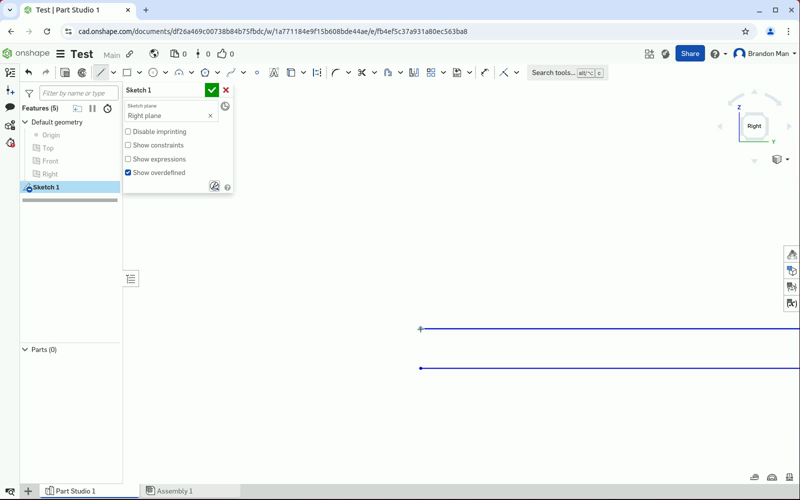
scroll(-6)
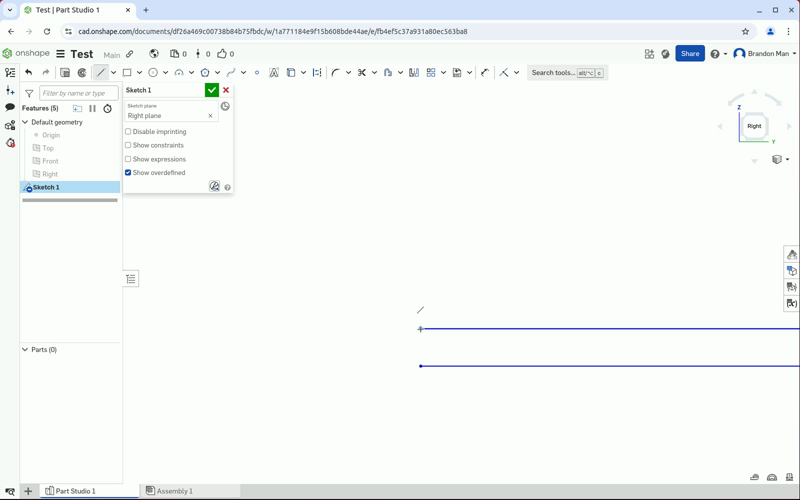
scroll(-6)
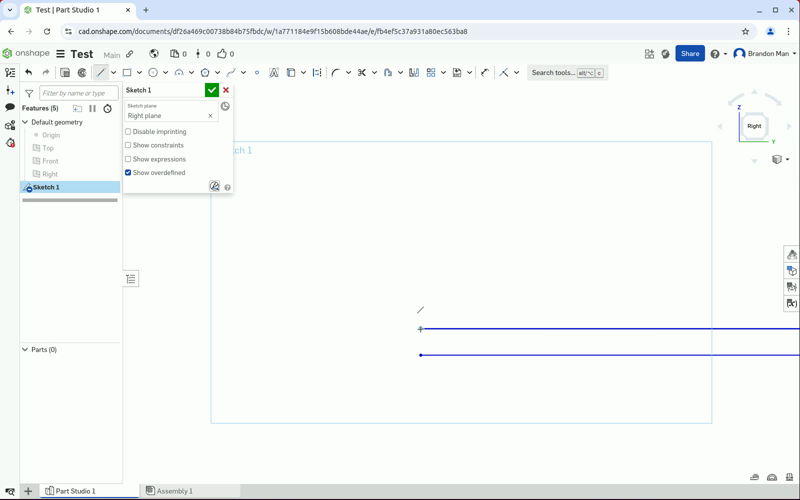
scroll(-6)
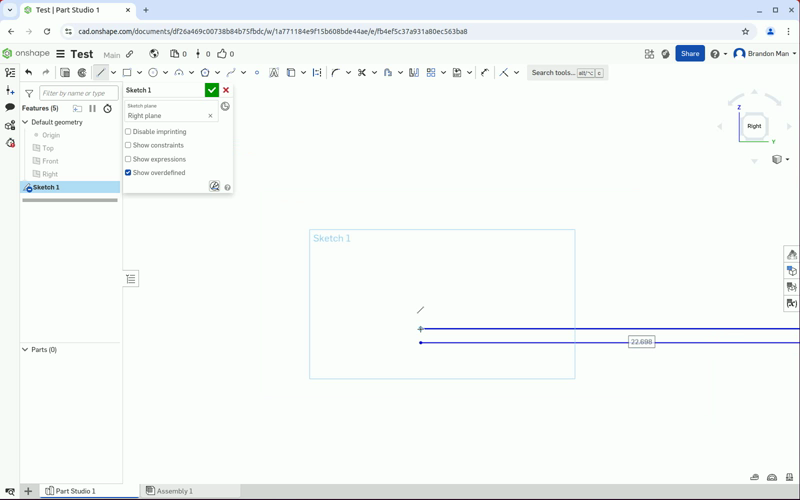
scroll(-6)
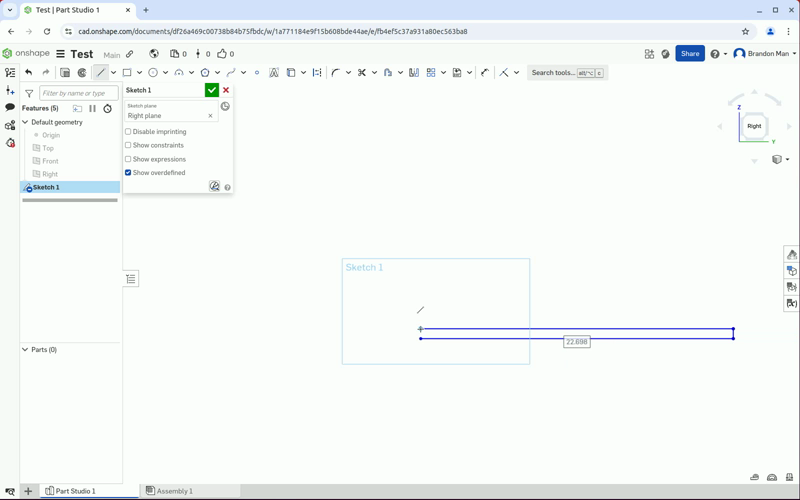
scroll(-6)
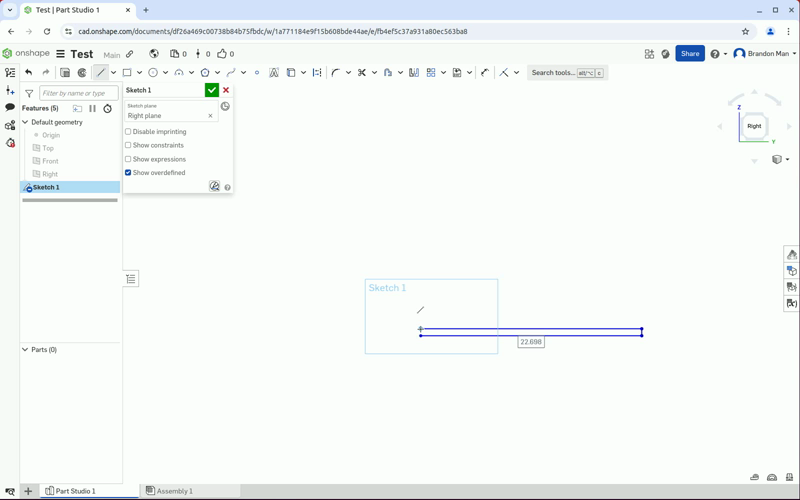
scroll(-6)
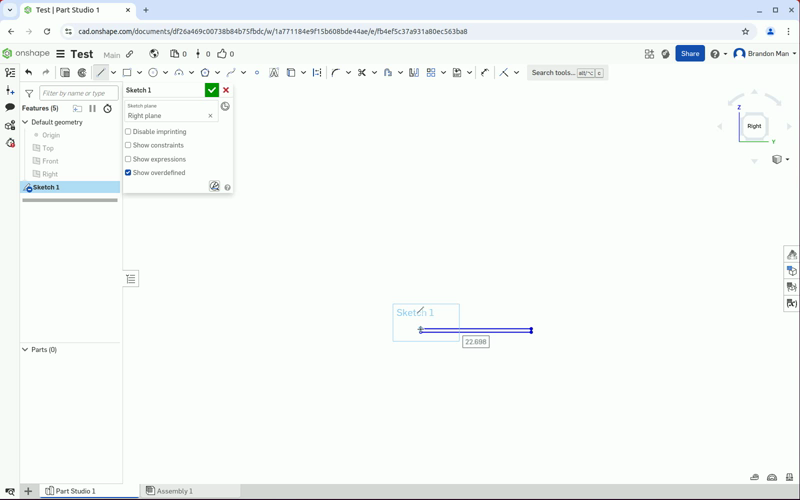
key_up(shift)
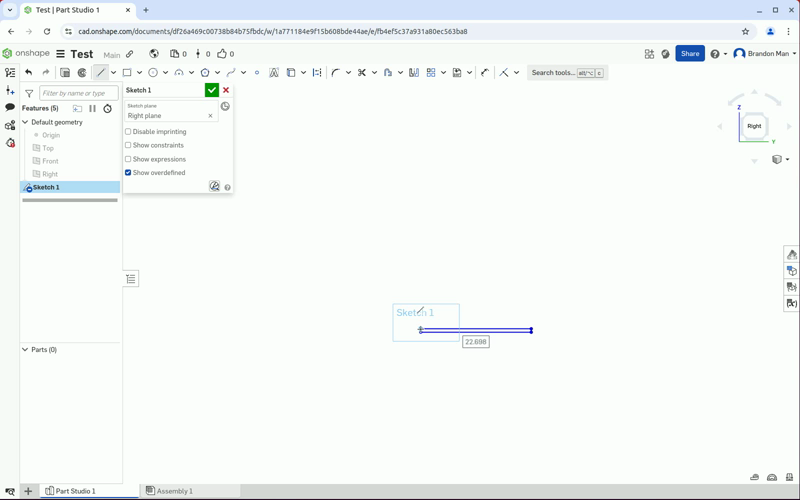
mouse_move(450, 328)
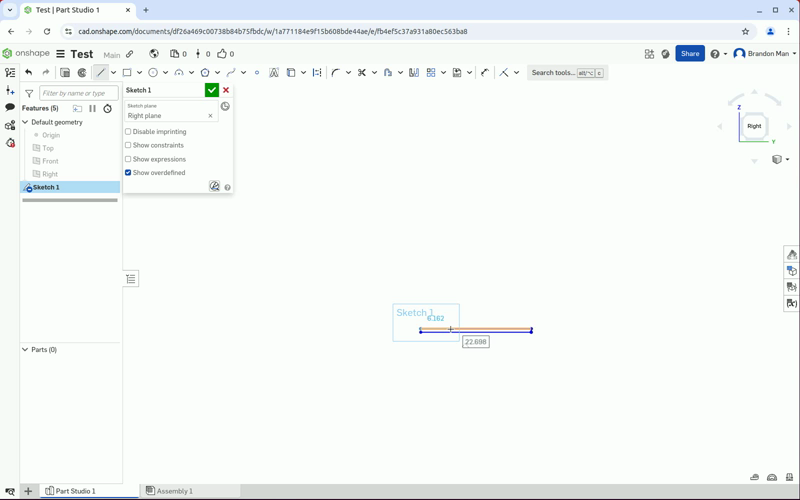
key_down(shift)
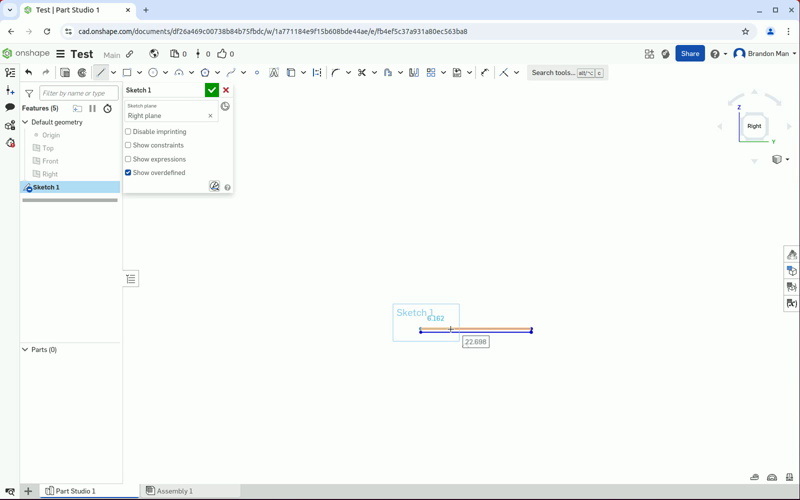
mouse_move(420, 332)
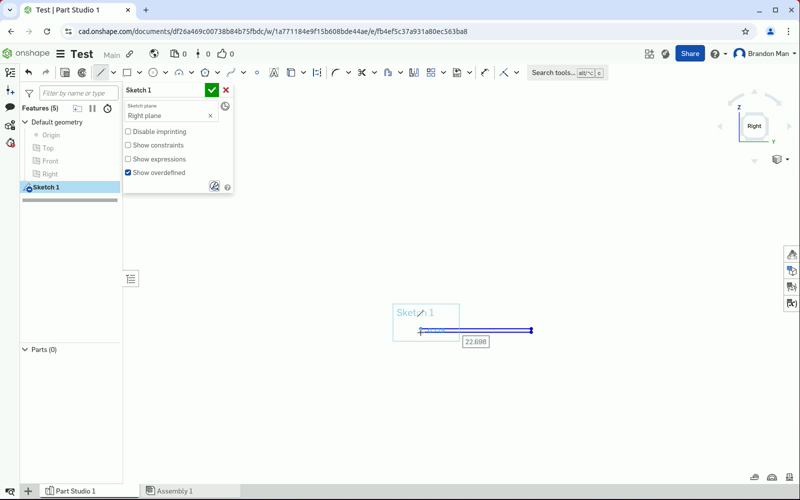
scroll(6)
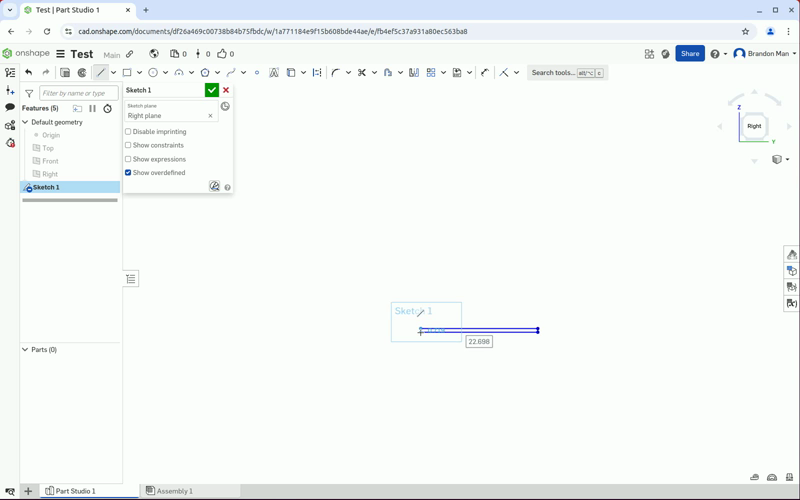
scroll(6)
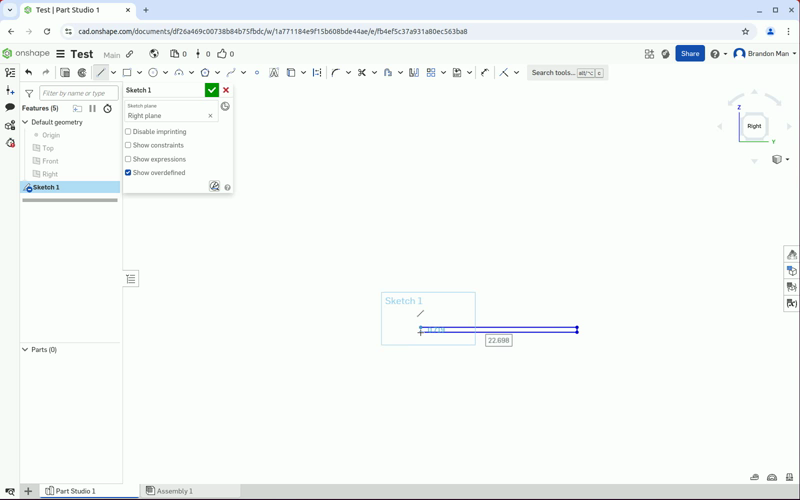
scroll(6)
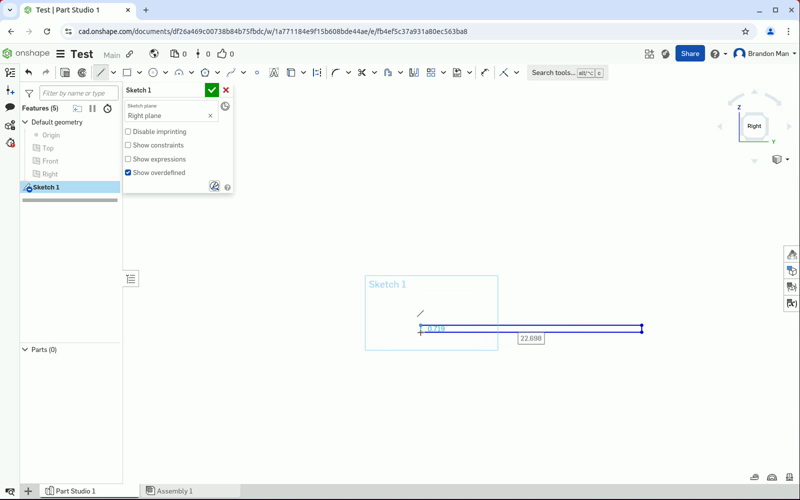
scroll(6)
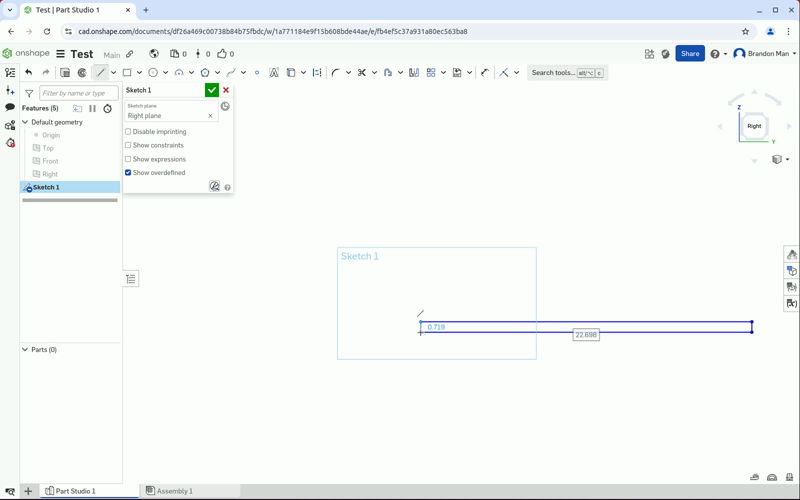
scroll(6)
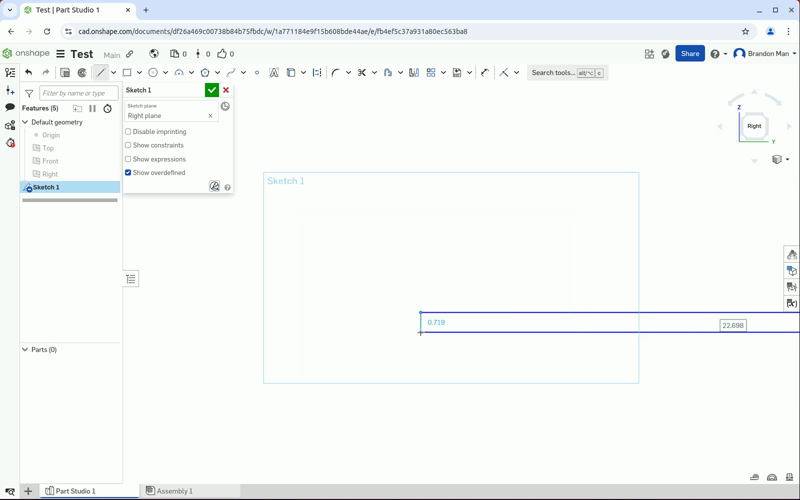
scroll(6)
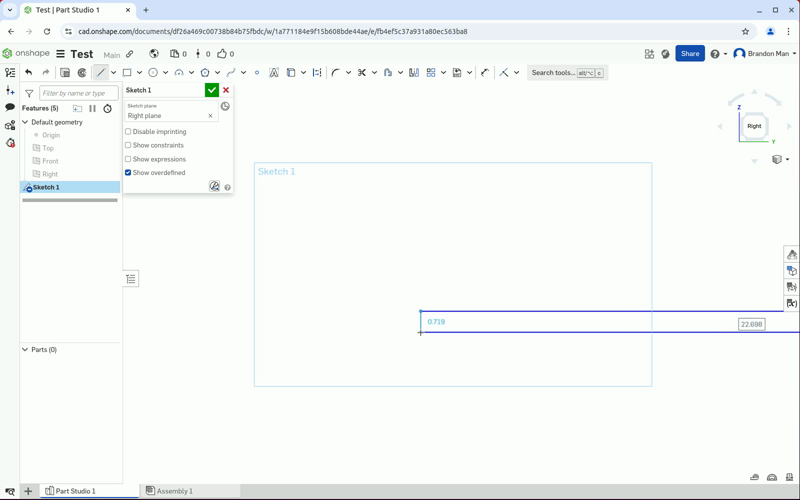
scroll(6)
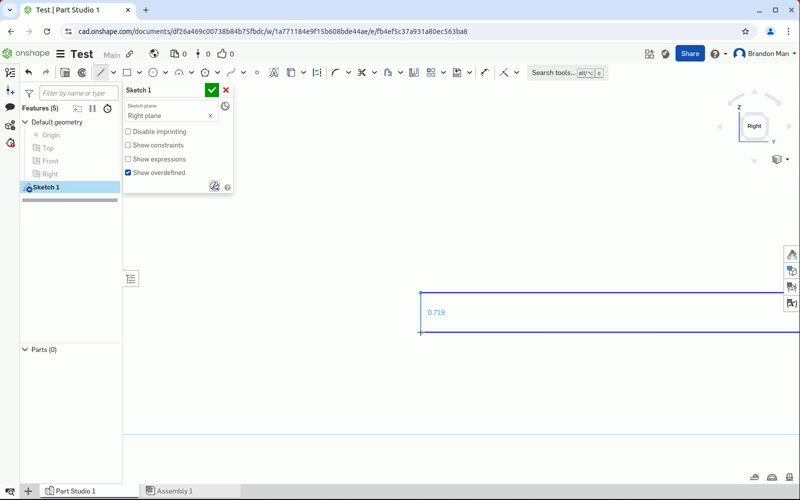
key_up(shift)
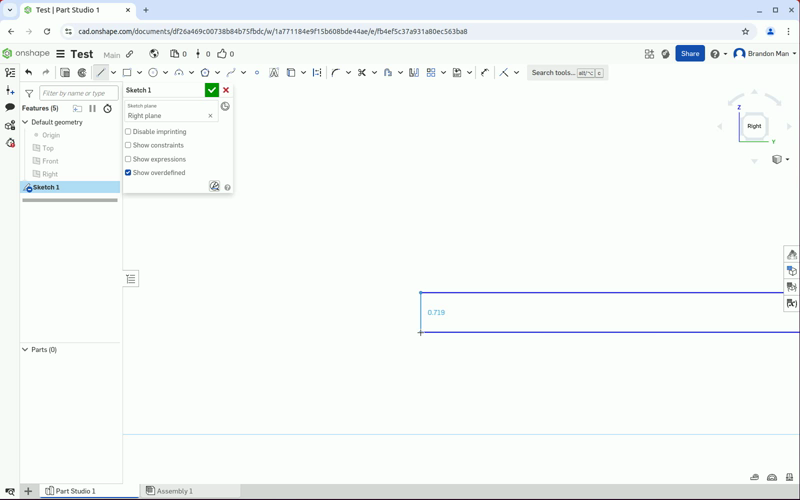
click(420, 332)
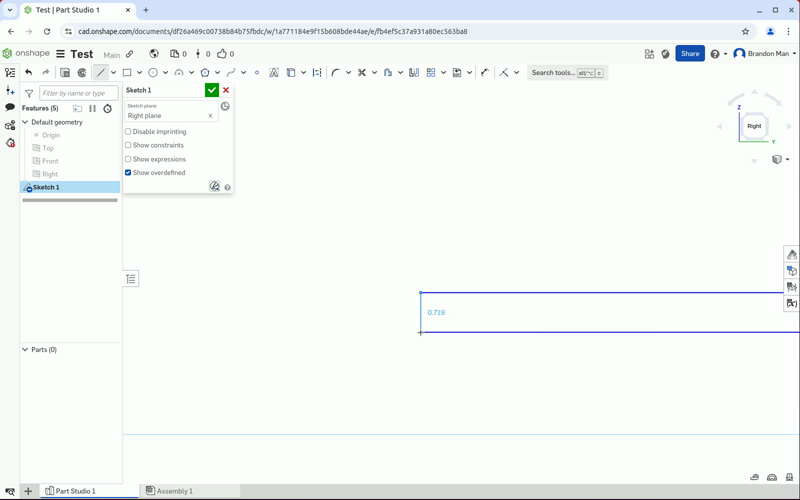
scroll(-6)
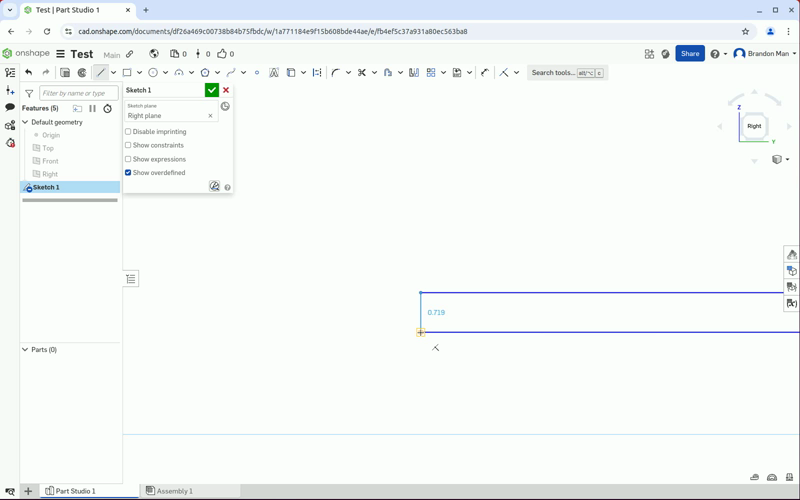
scroll(-6)
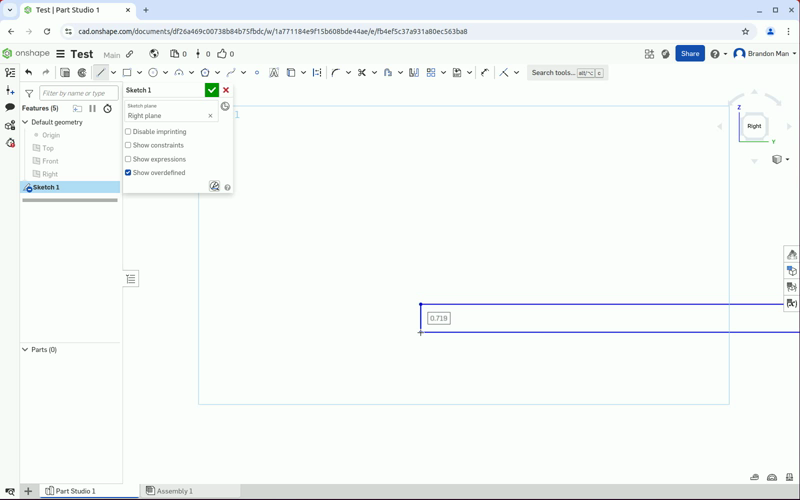
scroll(-6)
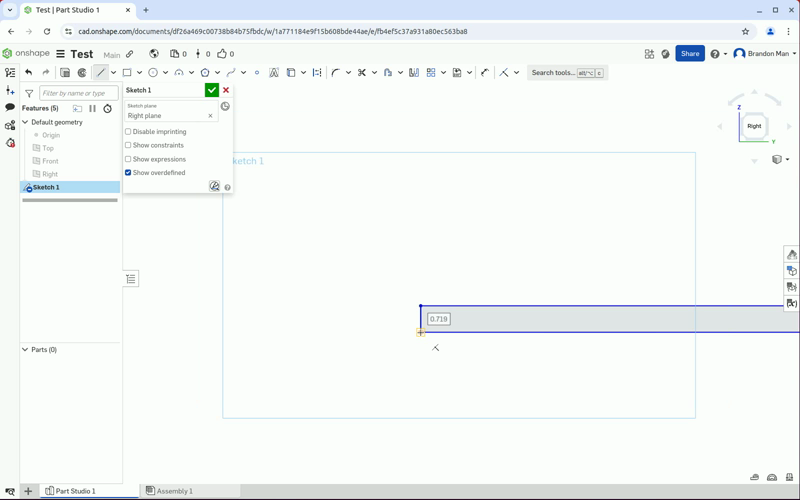
scroll(-6)
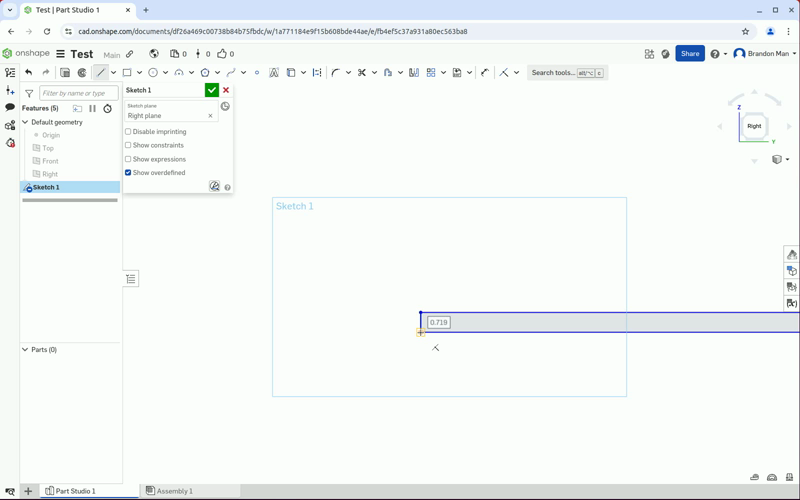
scroll(-6)
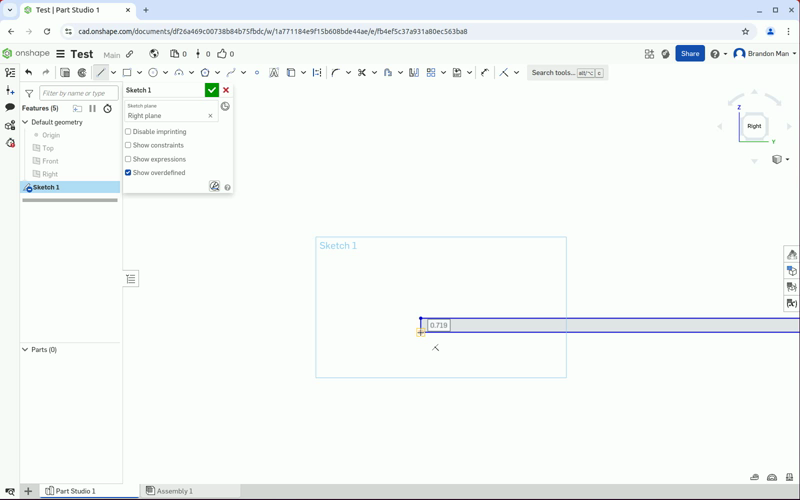
scroll(-6)
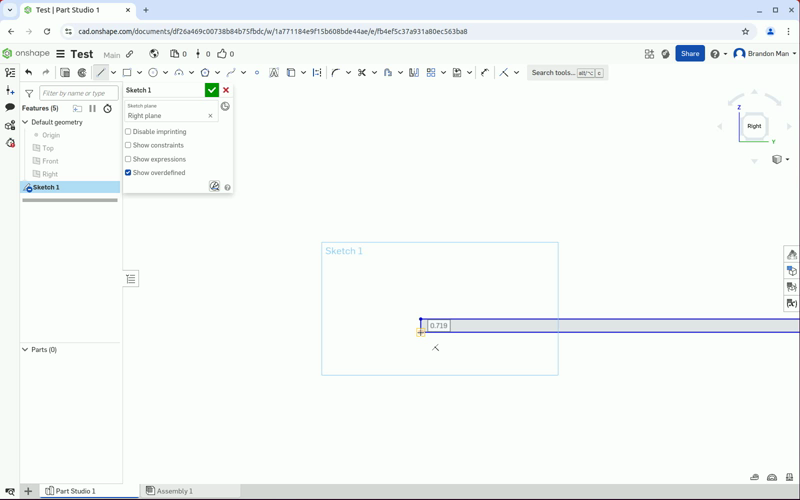
scroll(-6)
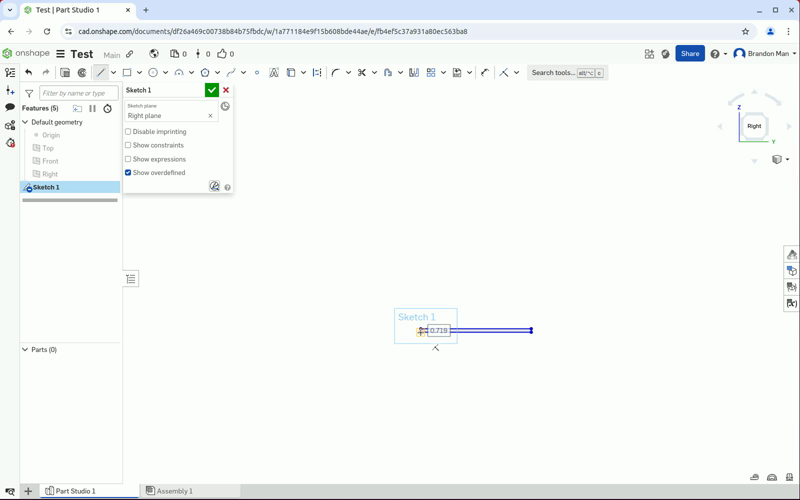
key(esc)
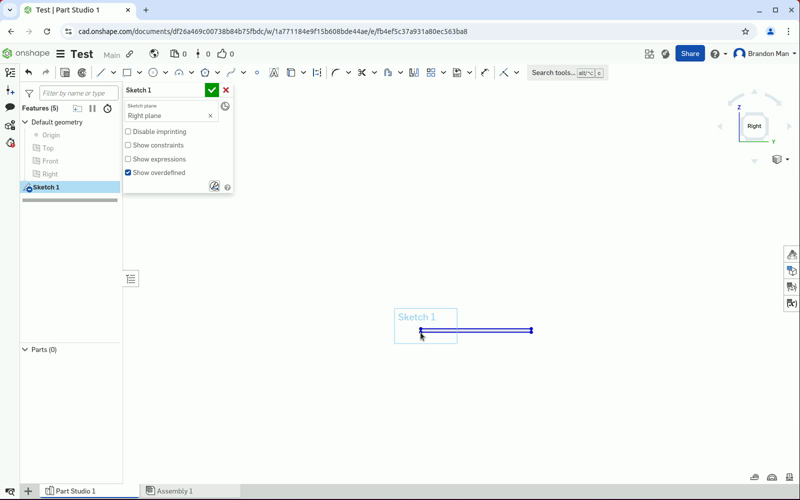
mouse_move(464, 329)
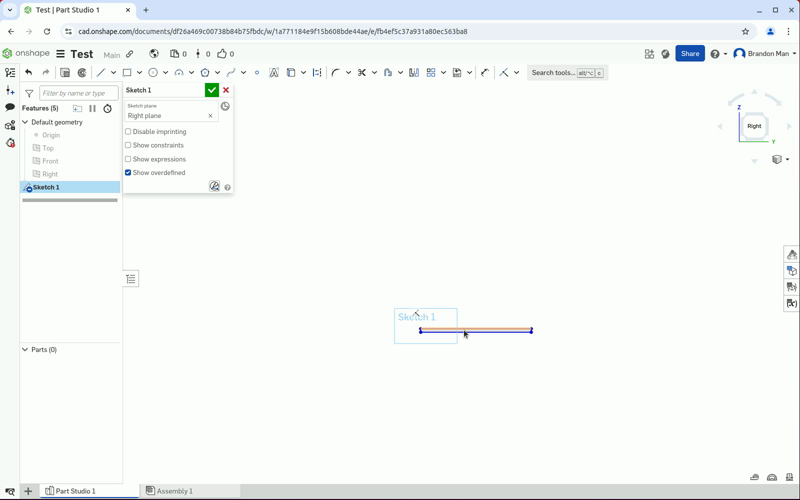
scroll(6)
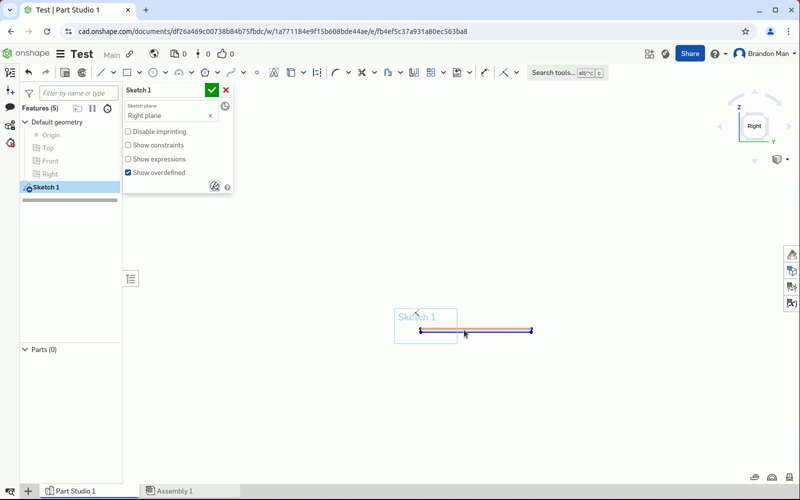
scroll(6)
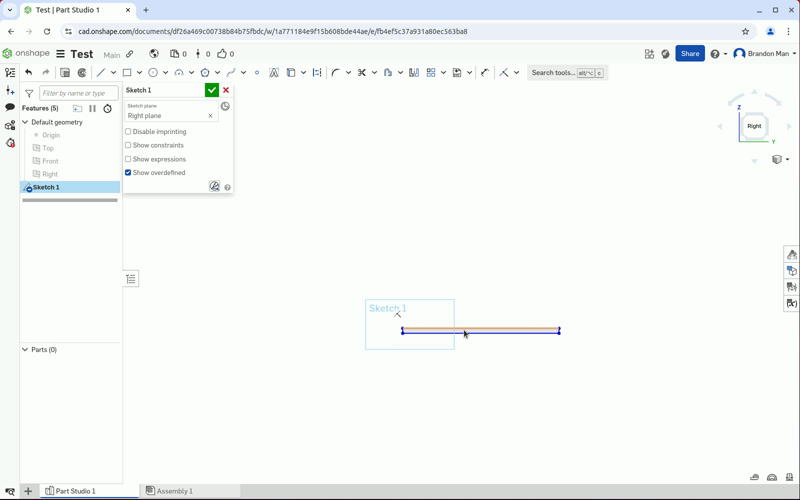
scroll(6)
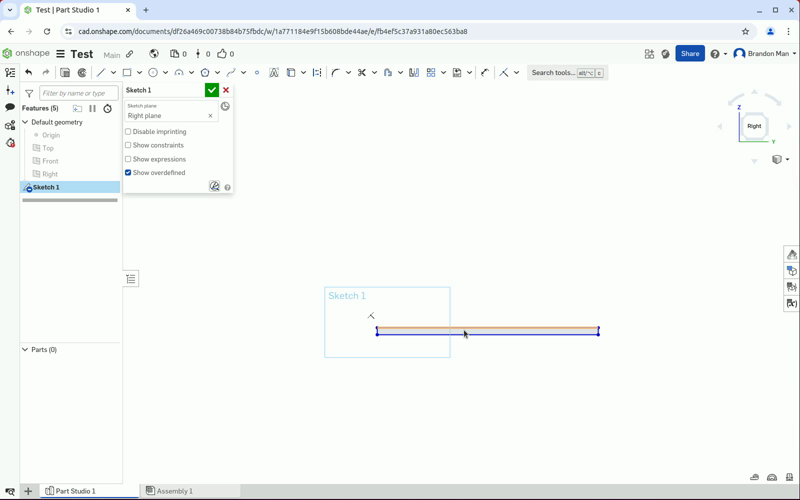
scroll(6)
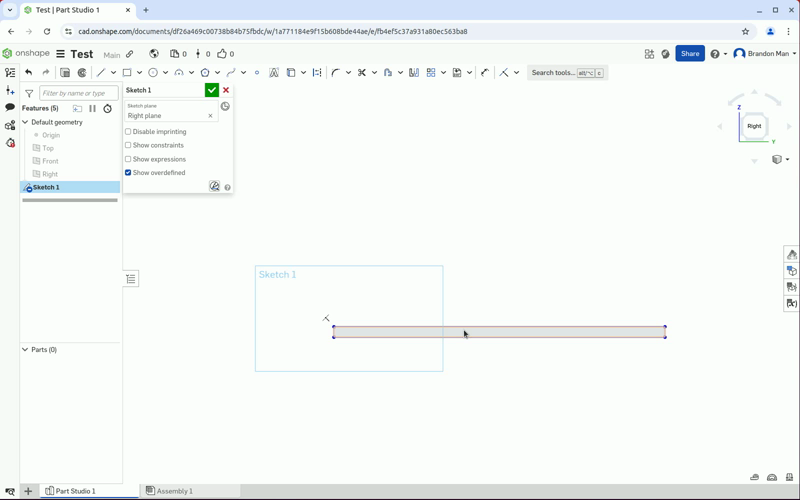
scroll(6)
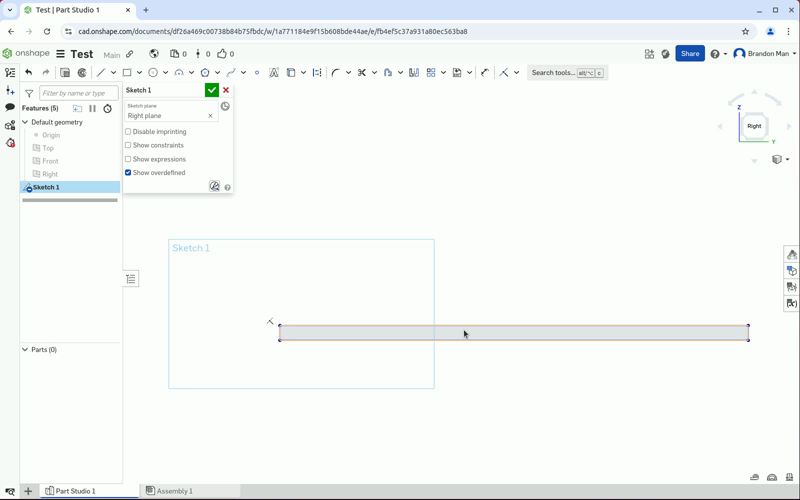
scroll(6)
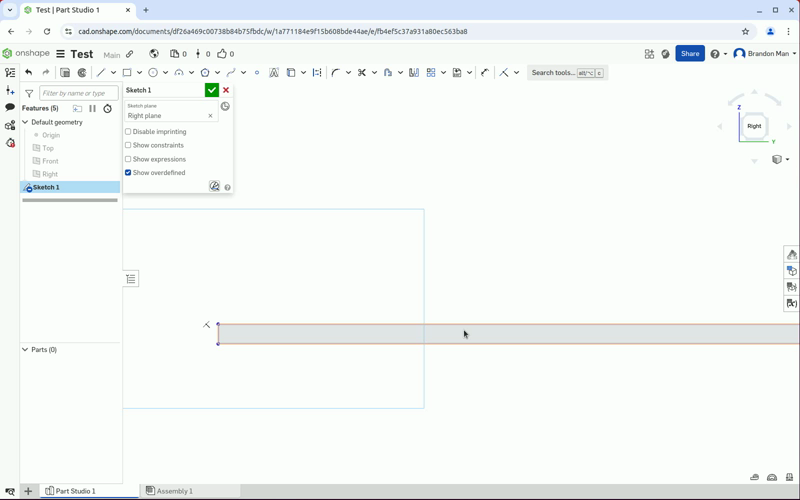
scroll(6)
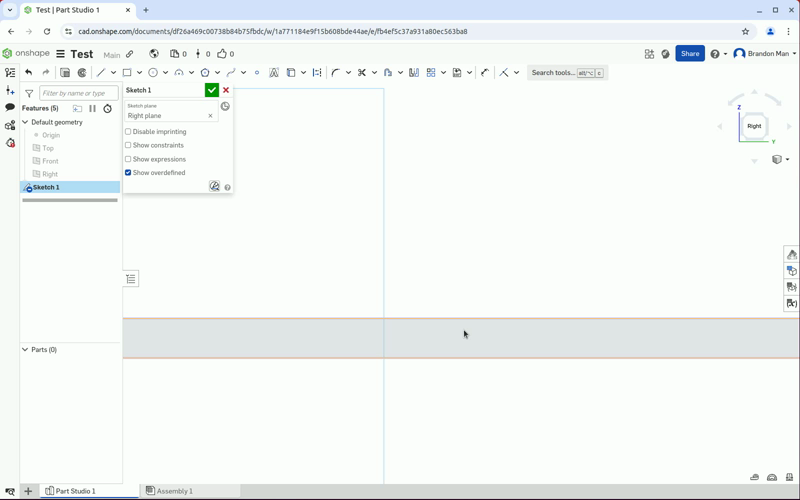
click(464, 329)
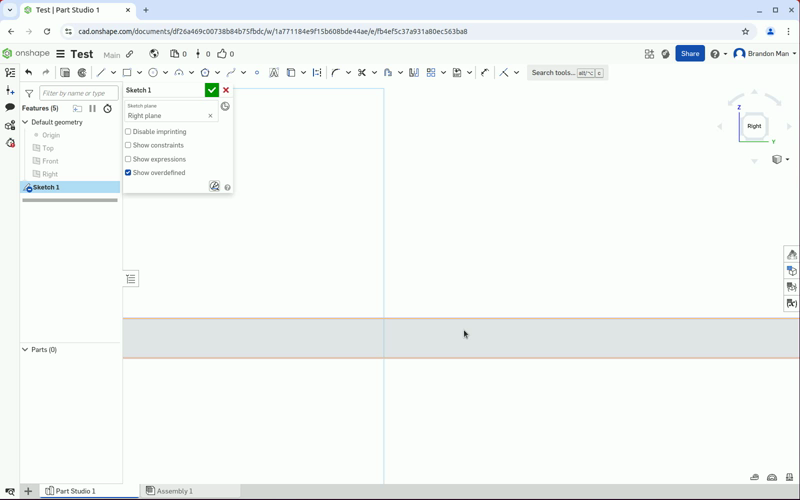
scroll(-6)
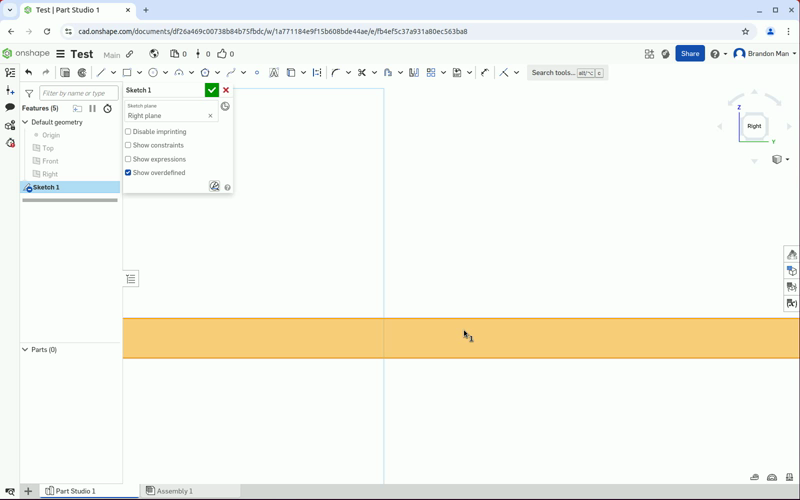
scroll(-6)
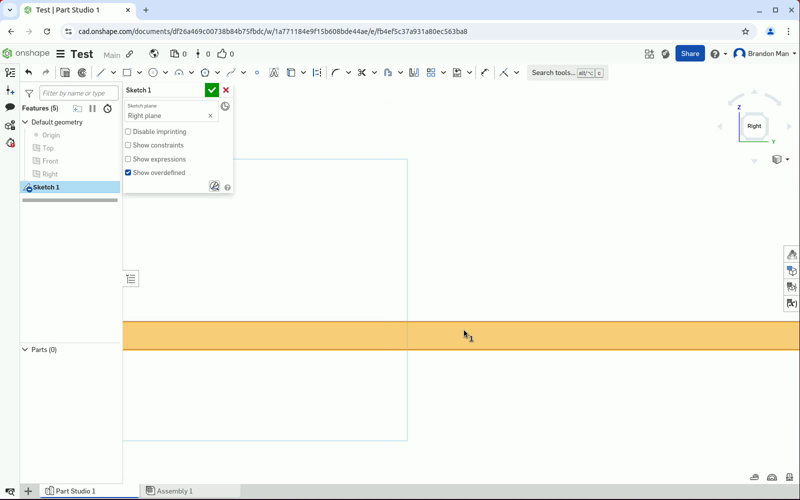
scroll(-6)
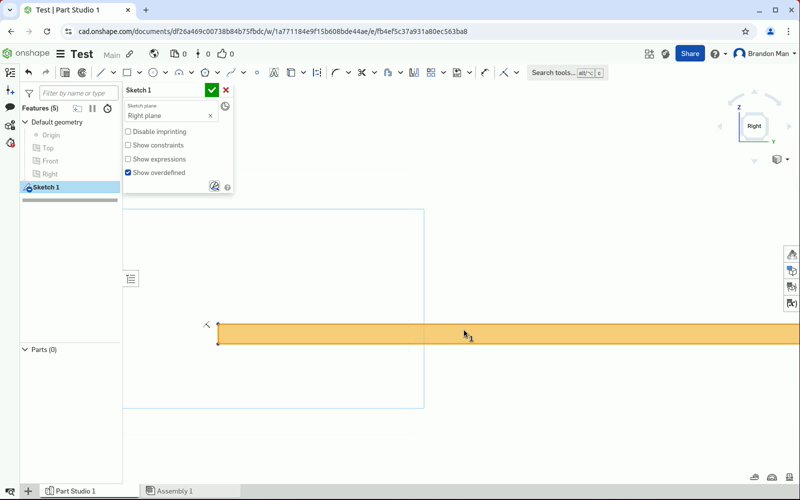
scroll(-6)
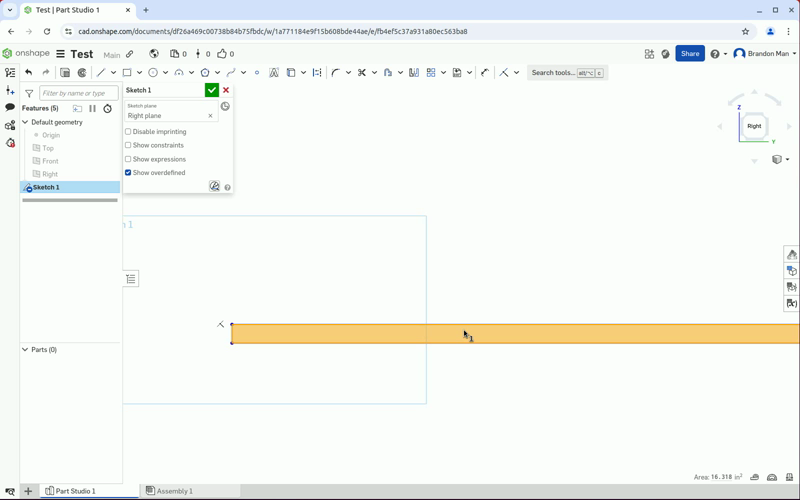
scroll(-6)
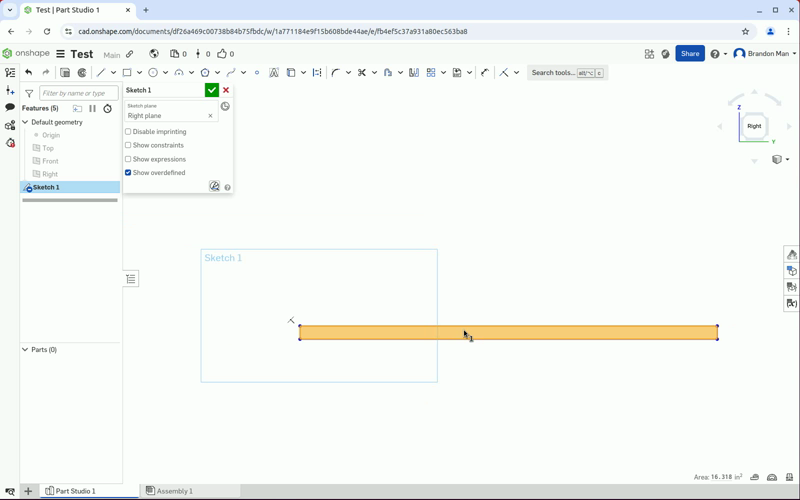
scroll(-6)
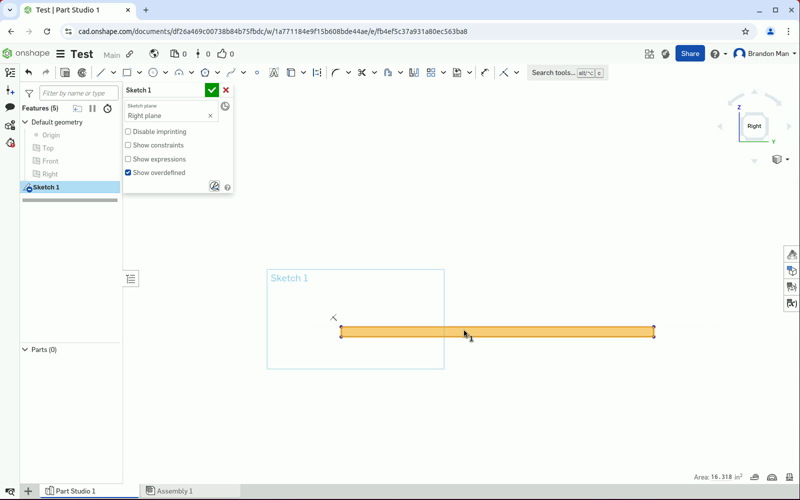
scroll(-6)
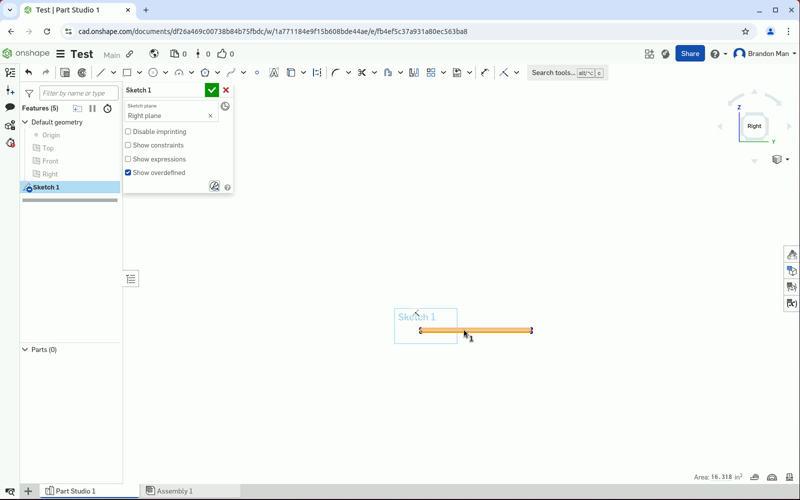
mouse_move(73, 352)
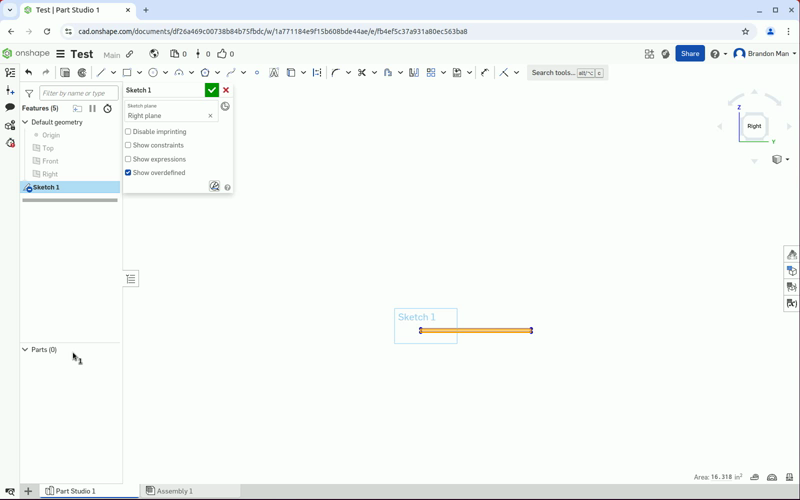
key(shift+y)
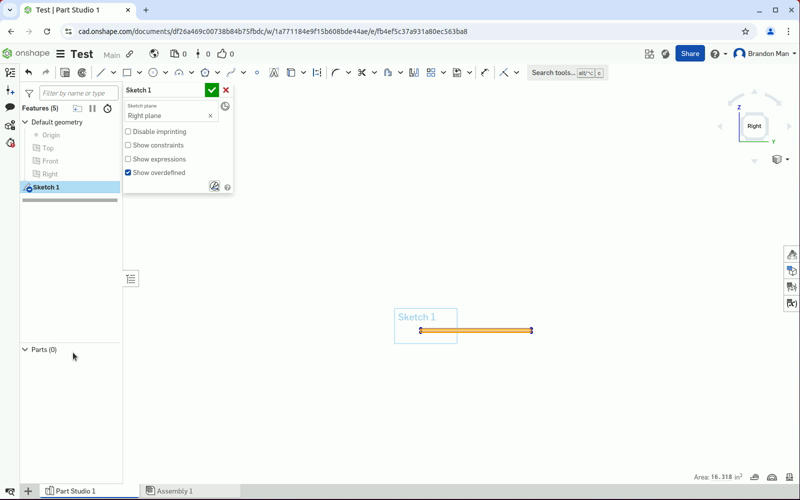
key(shift+e)
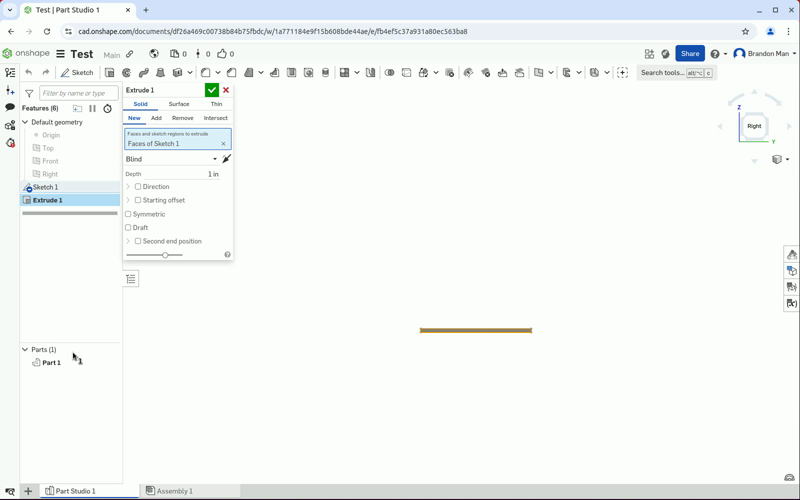
mouse_move(143, 106)
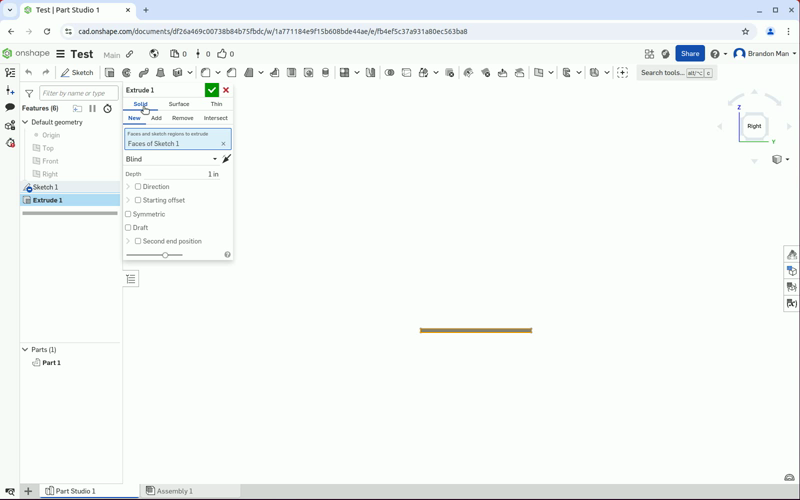
click(143, 106)
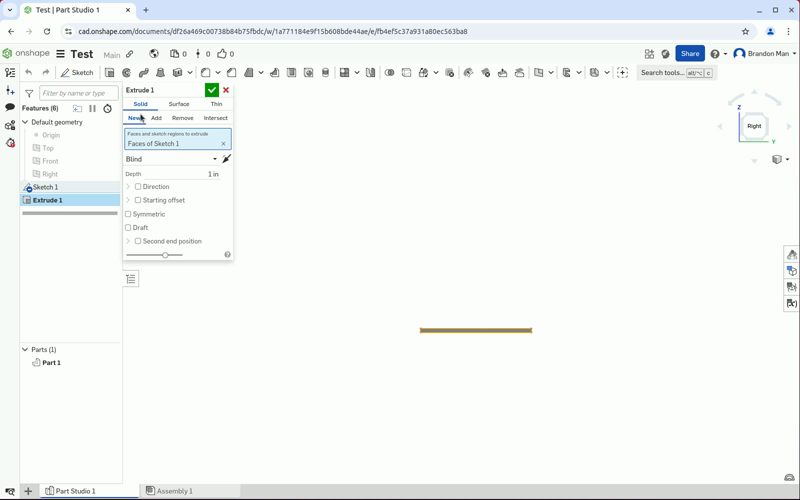
mouse_move(137, 120)
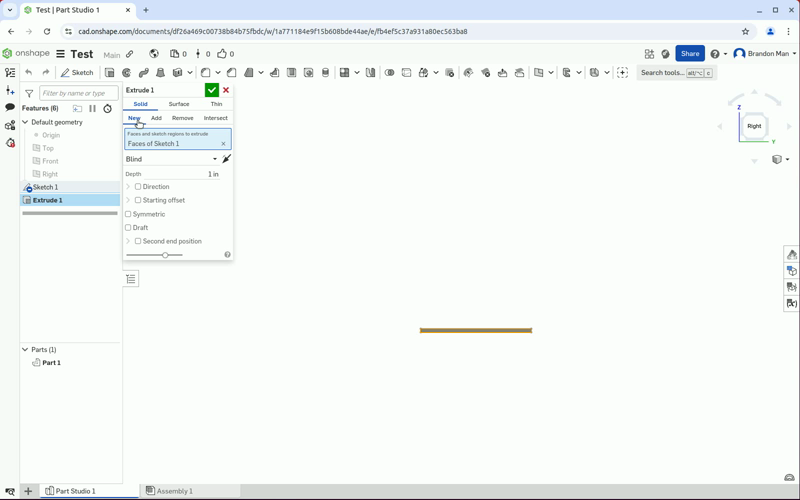
click(137, 120)
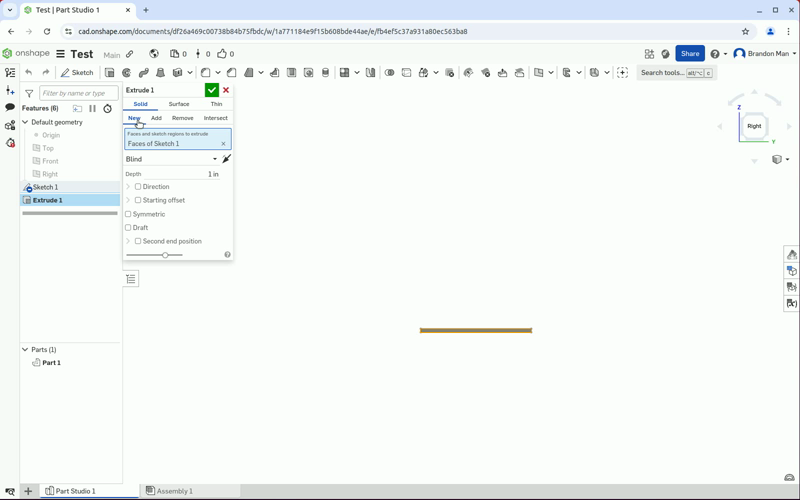
key(tab, 4)
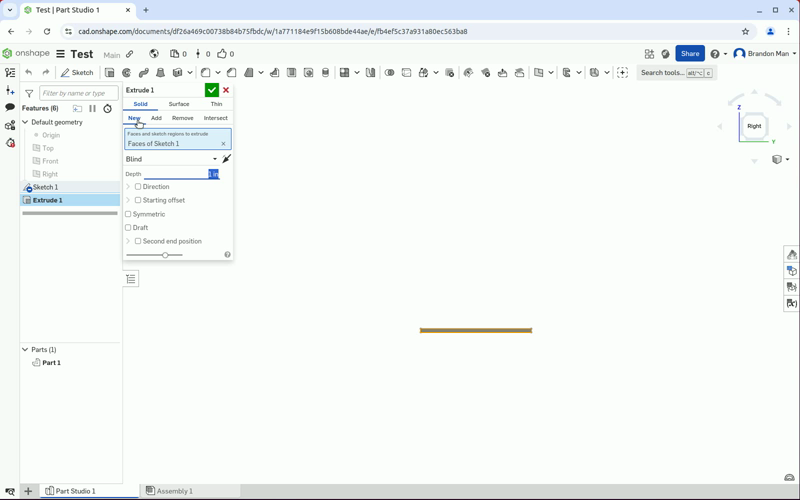
text(0.481)
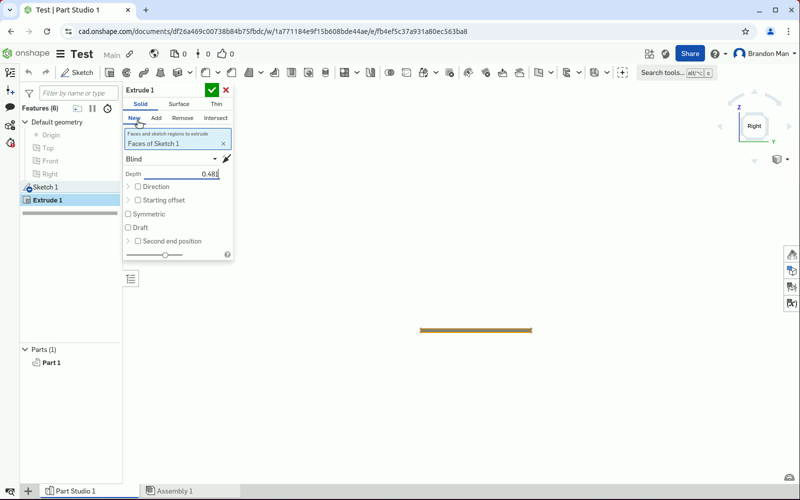
key(enter)
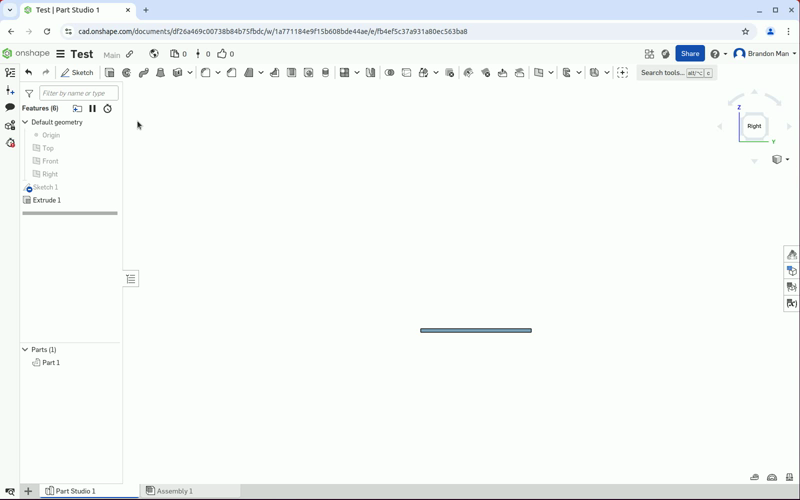
key(shift+h)
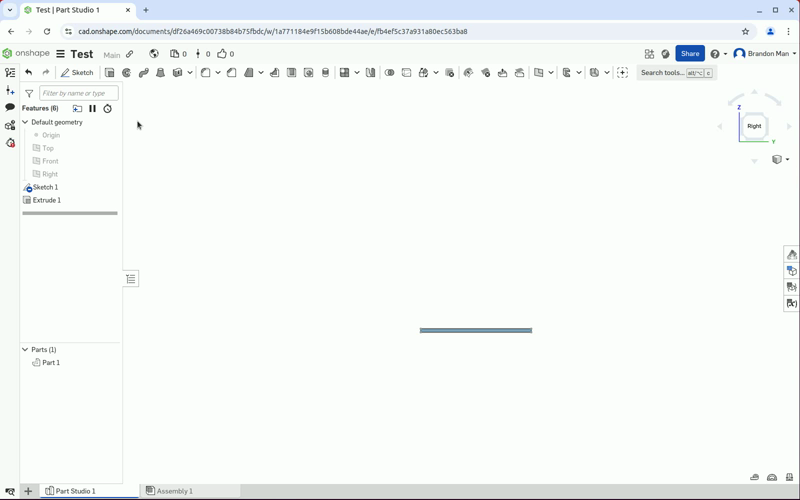
key(shift+h)
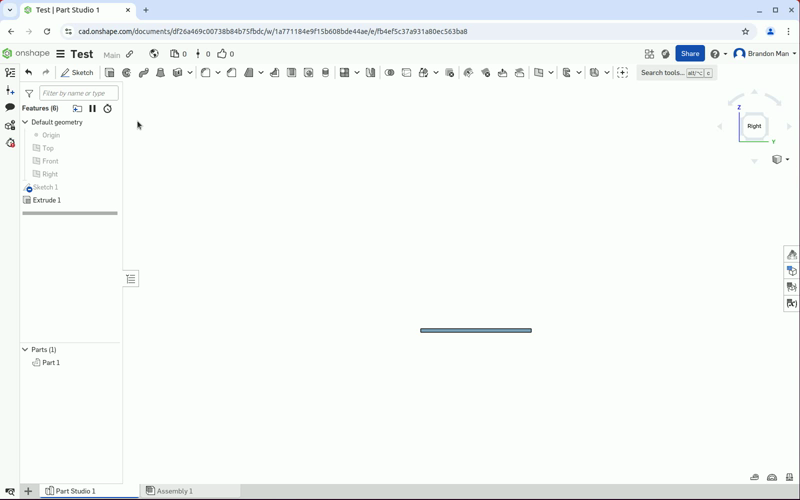
mouse_move(73, 189)
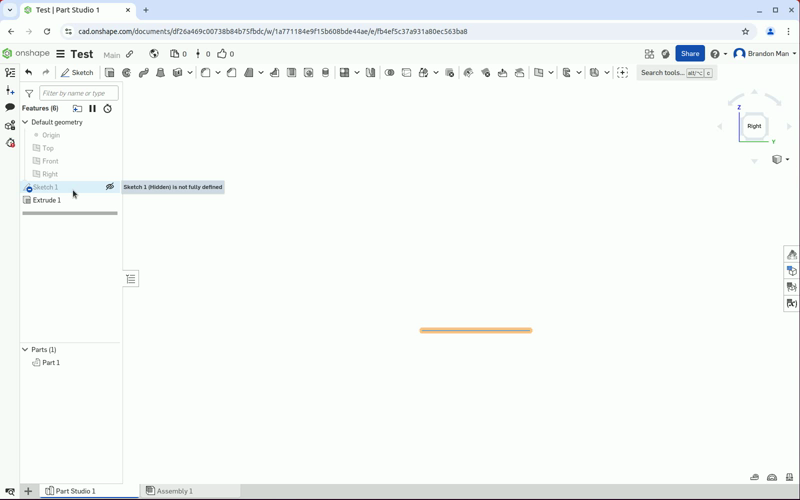
click(73, 189)
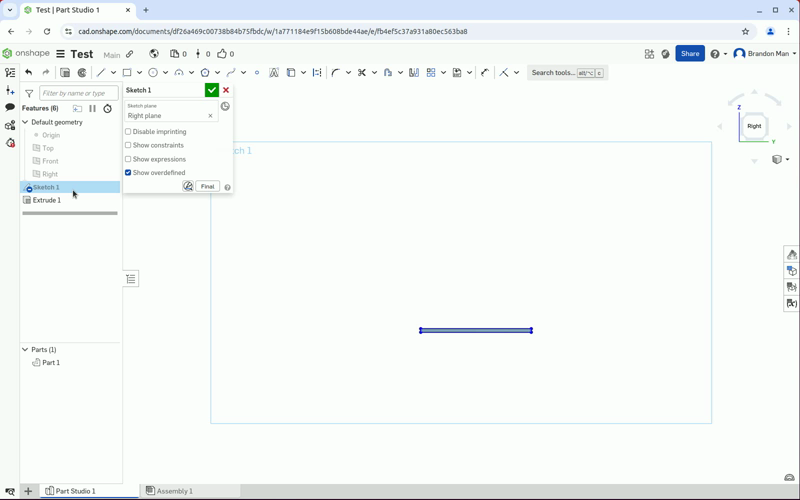
mouse_move(229, 92)
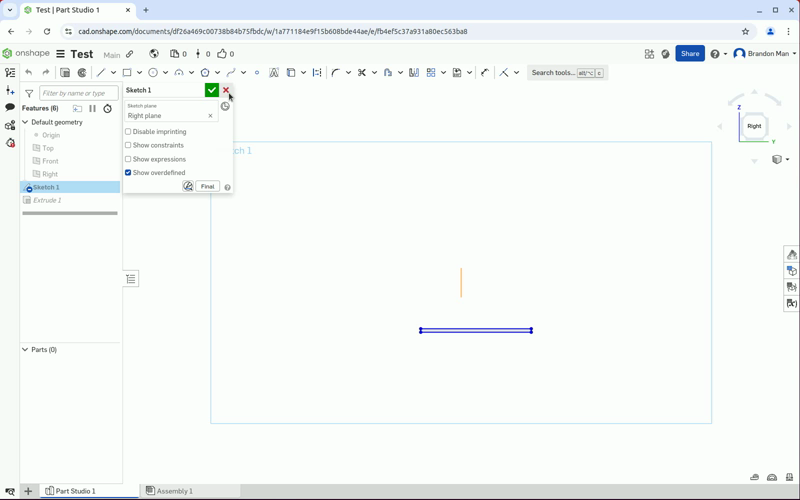
click(229, 92)
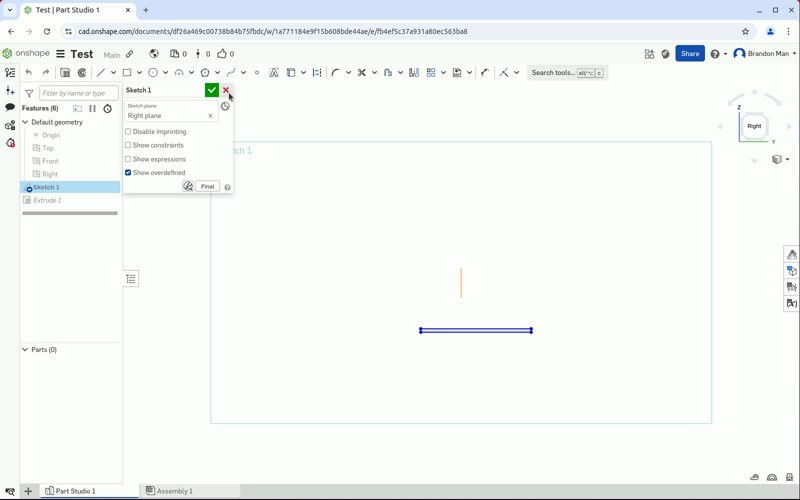
key(shift+s)
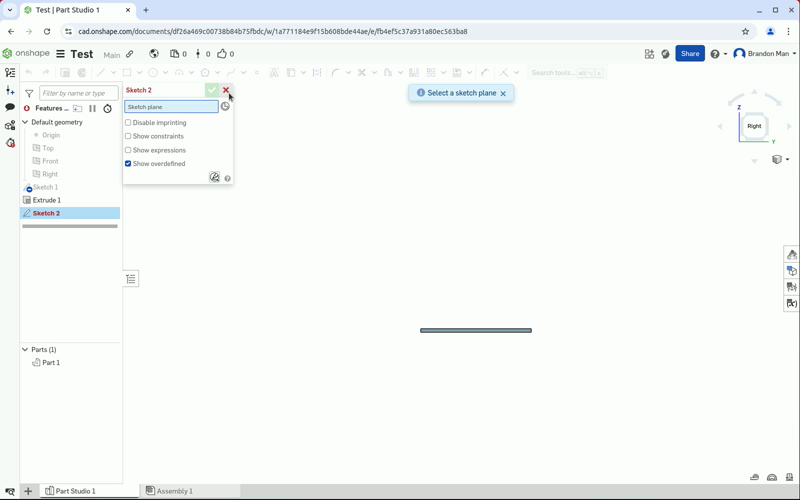
mouse_move(73, 176)
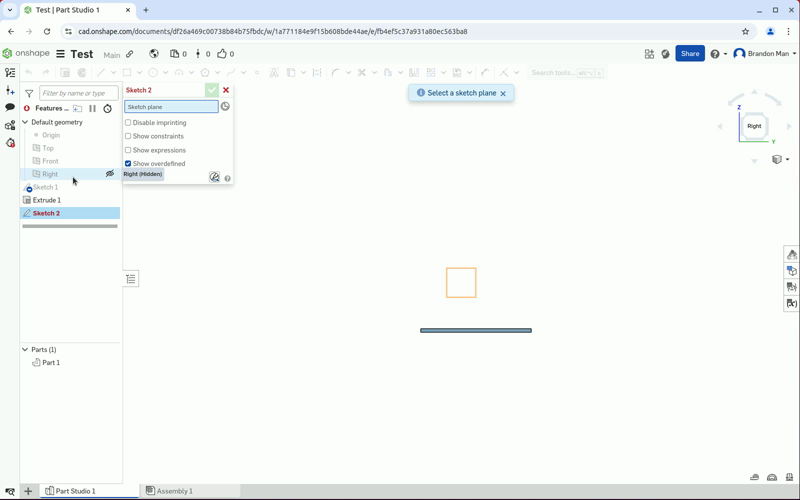
click(73, 176)
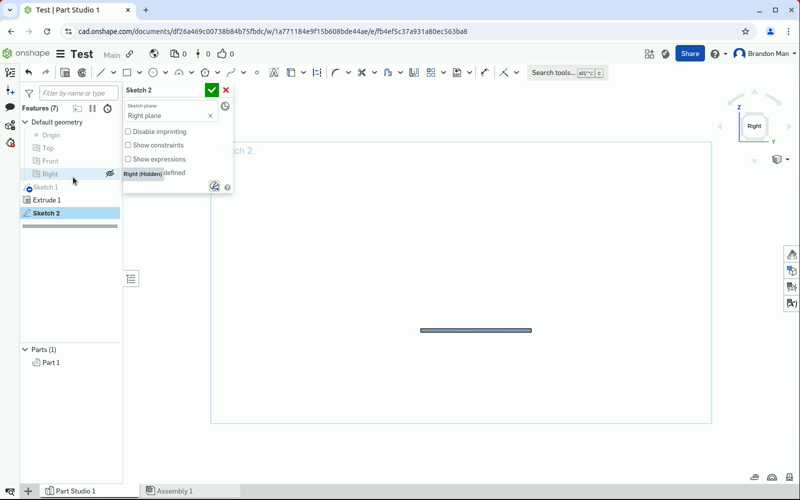
mouse_move(73, 352)
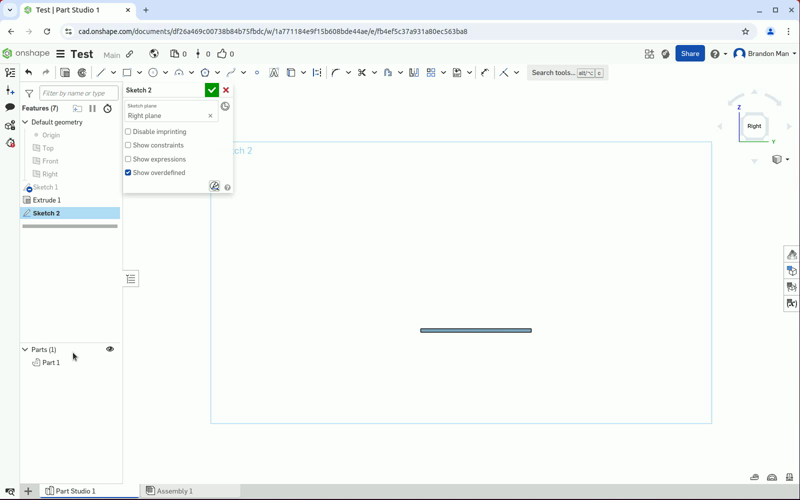
key(y)
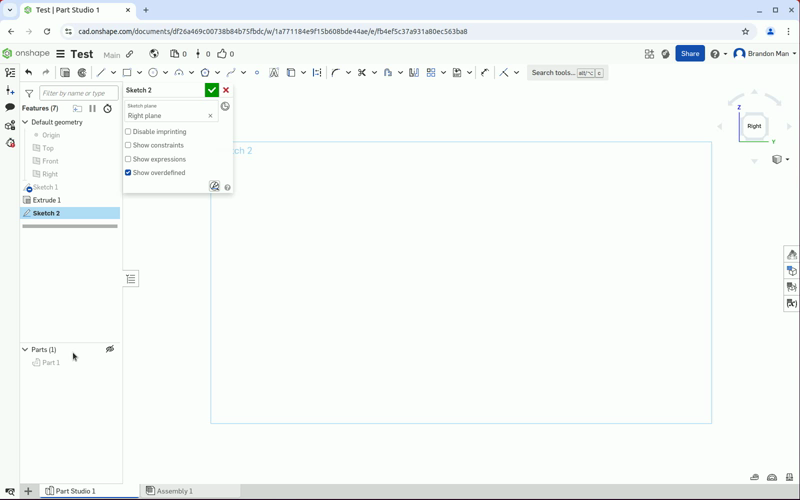
key(l)
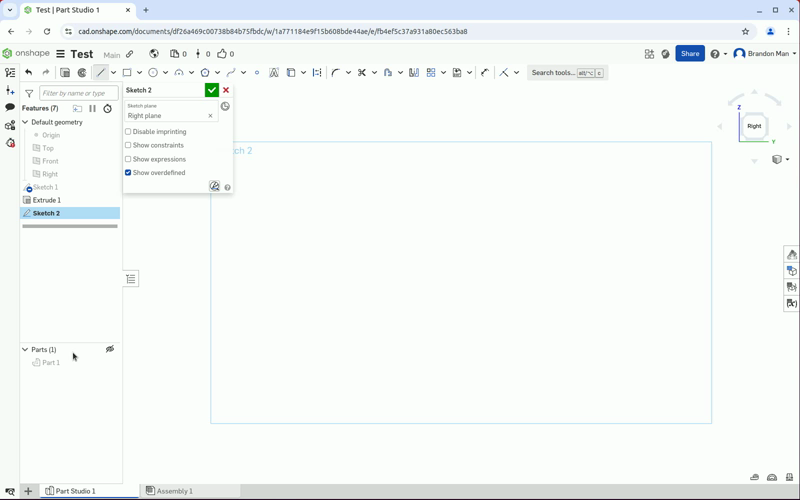
key_down(shift)
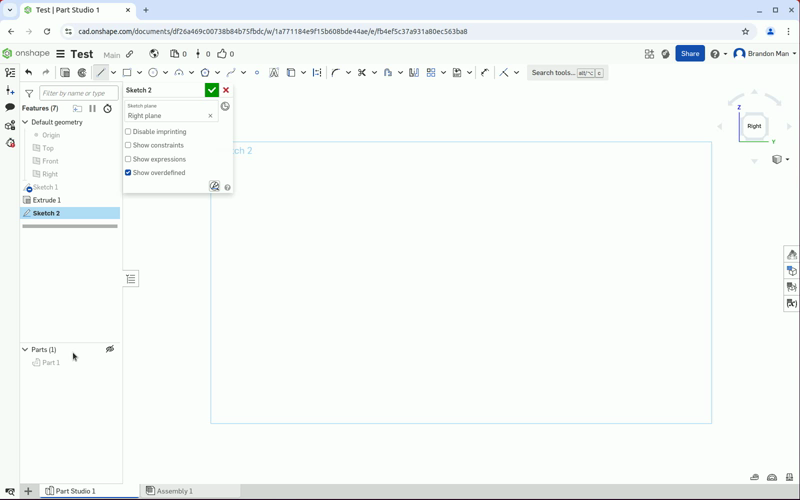
mouse_move(420, 361)
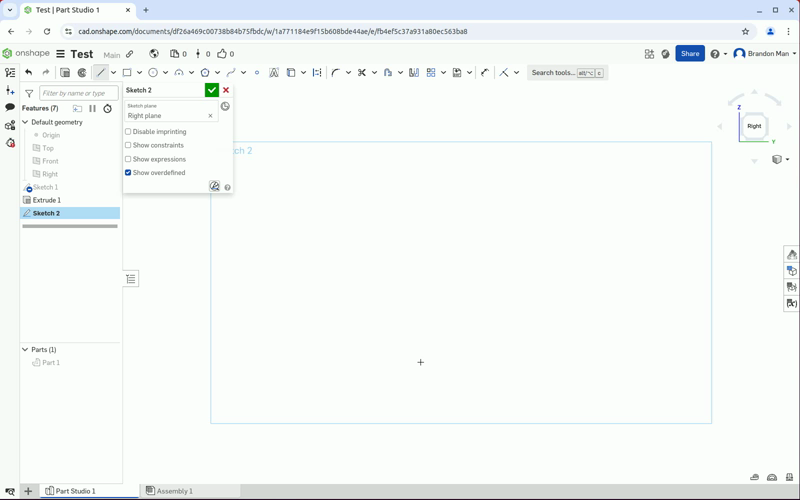
click(420, 361)
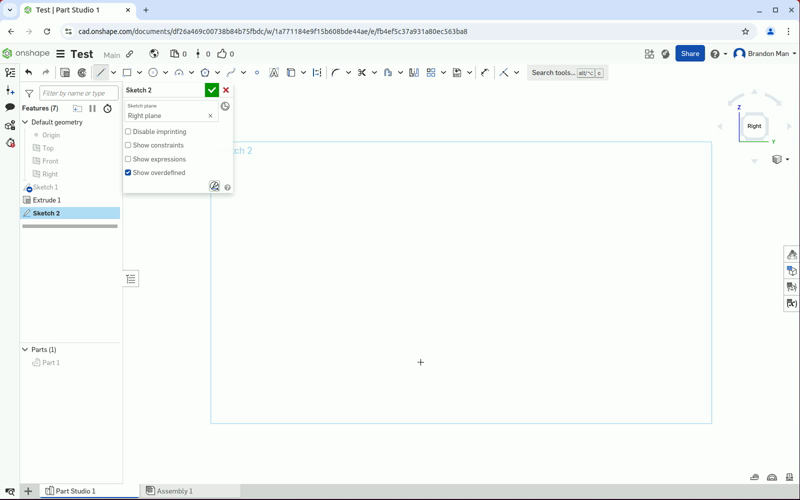
key_up(shift)
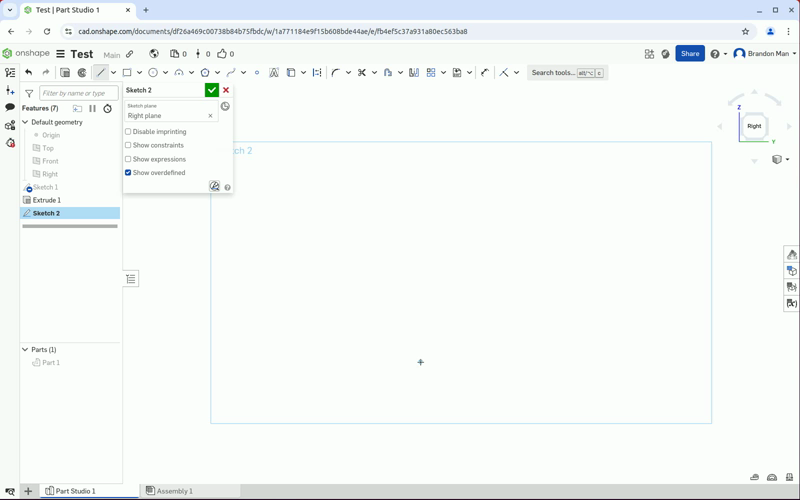
key_down(shift)
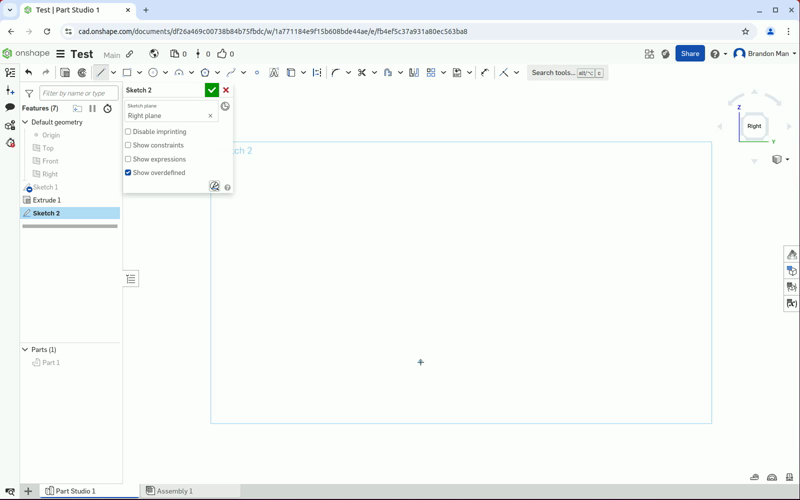
mouse_move(531, 361)
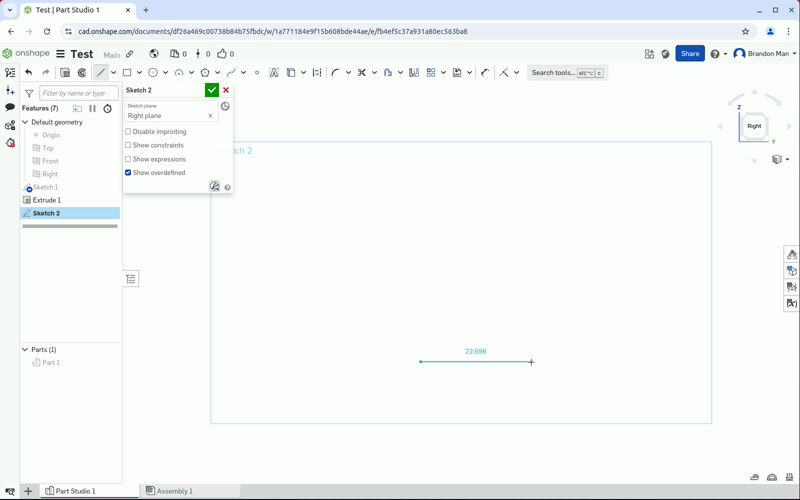
click(531, 361)
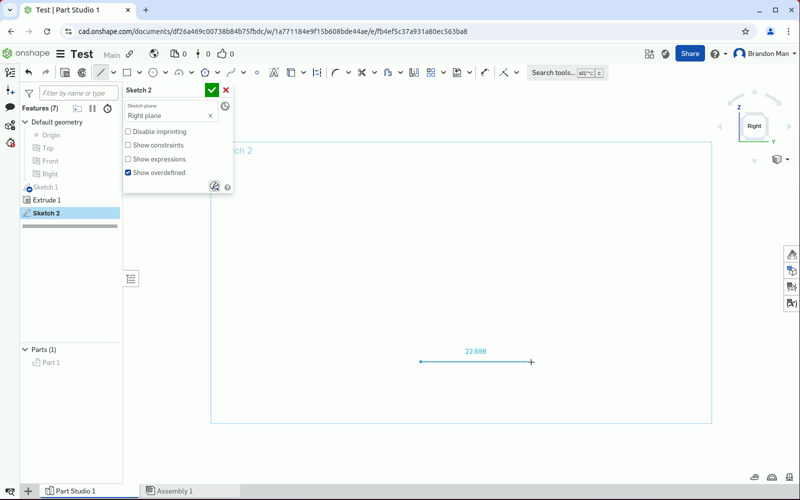
key_up(shift)
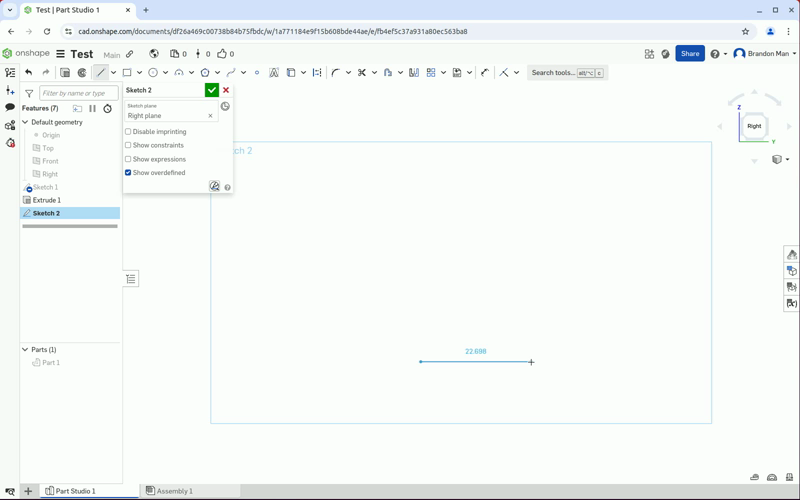
key_down(shift)
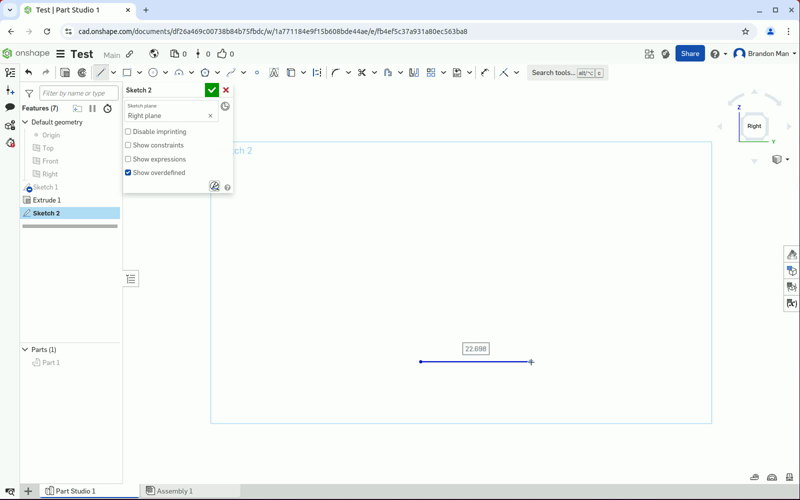
mouse_move(561, 361)
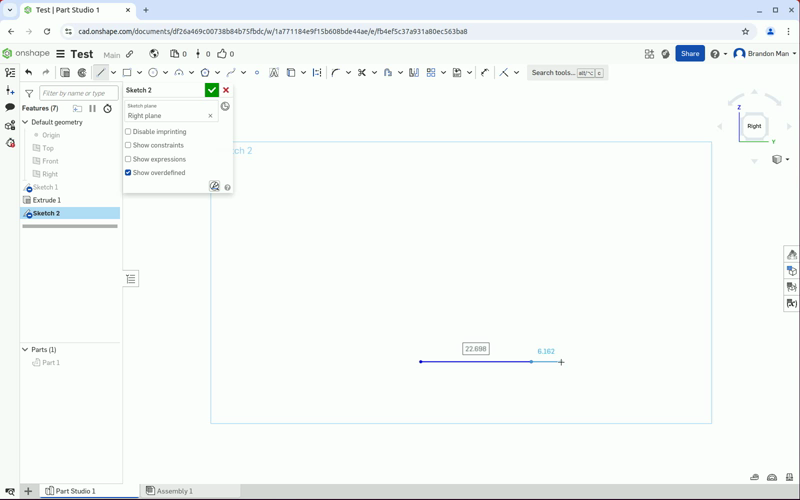
mouse_move(531, 357)
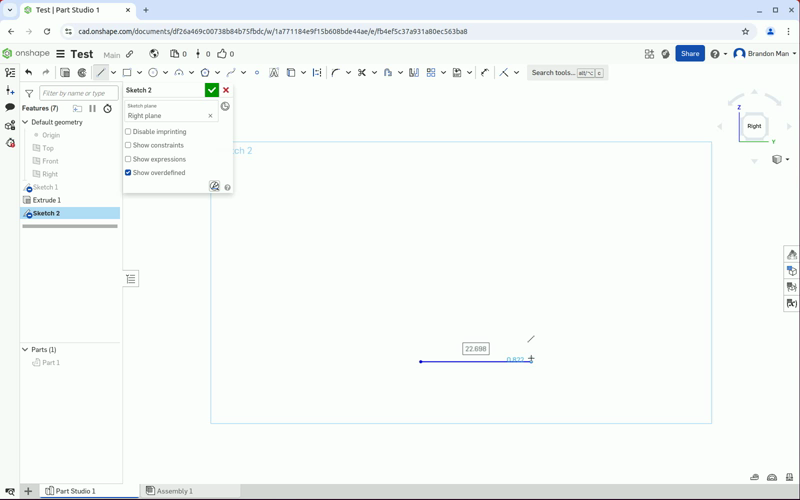
scroll(6)
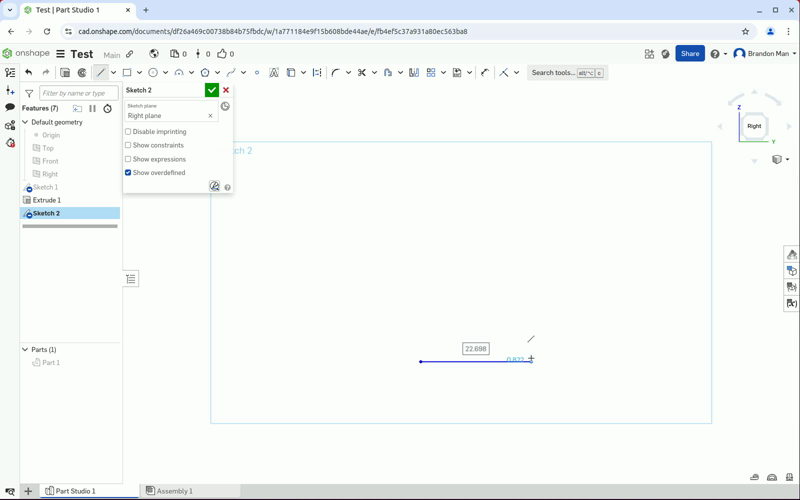
scroll(6)
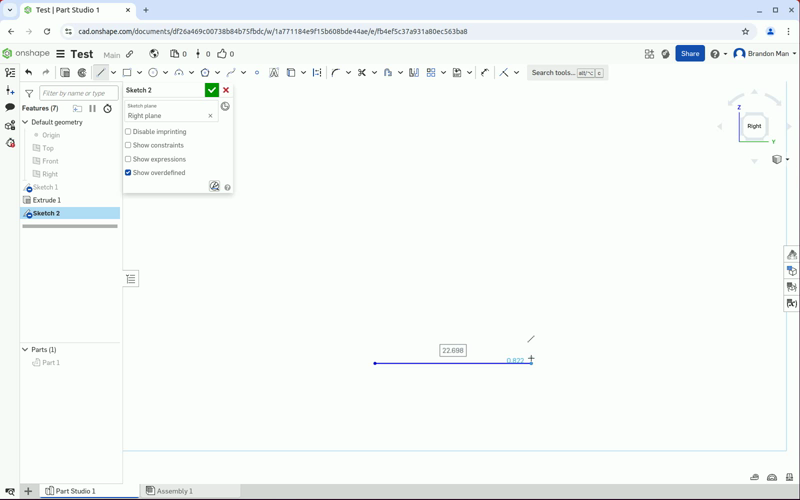
scroll(6)
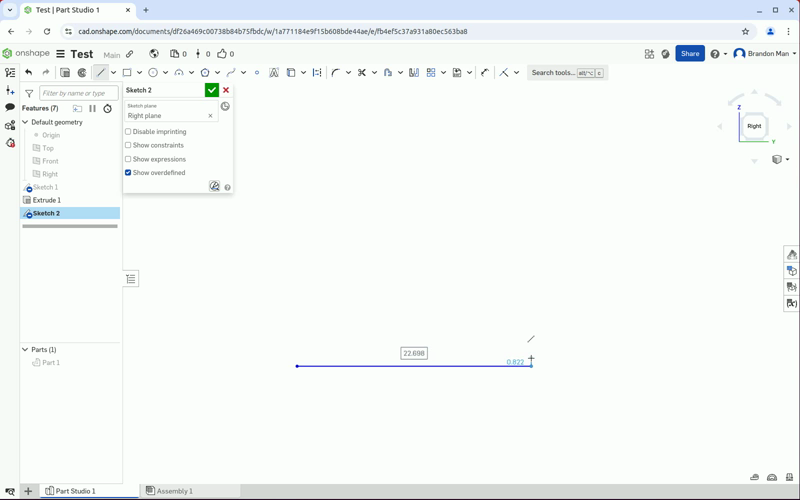
scroll(6)
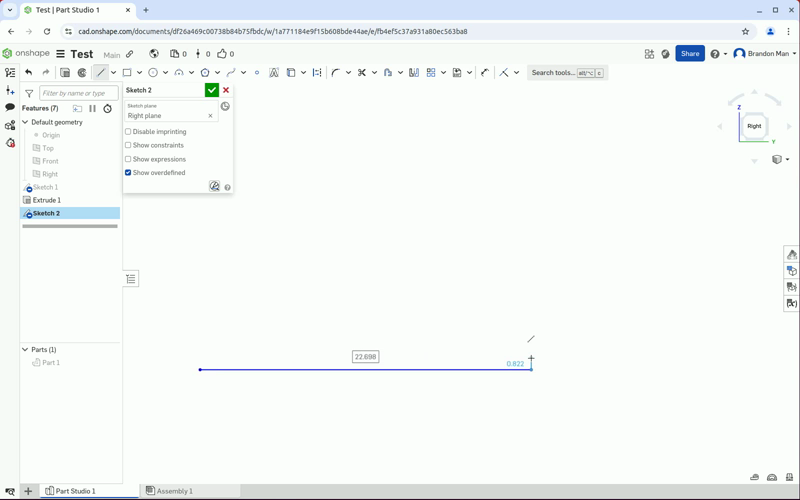
scroll(6)
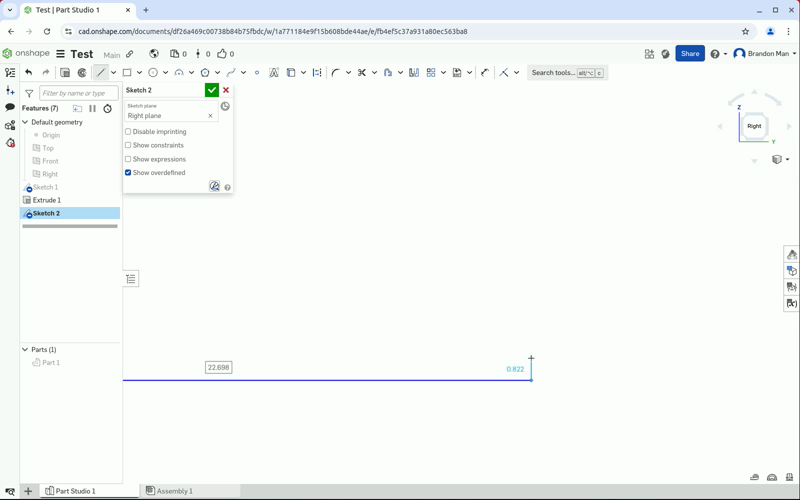
scroll(6)
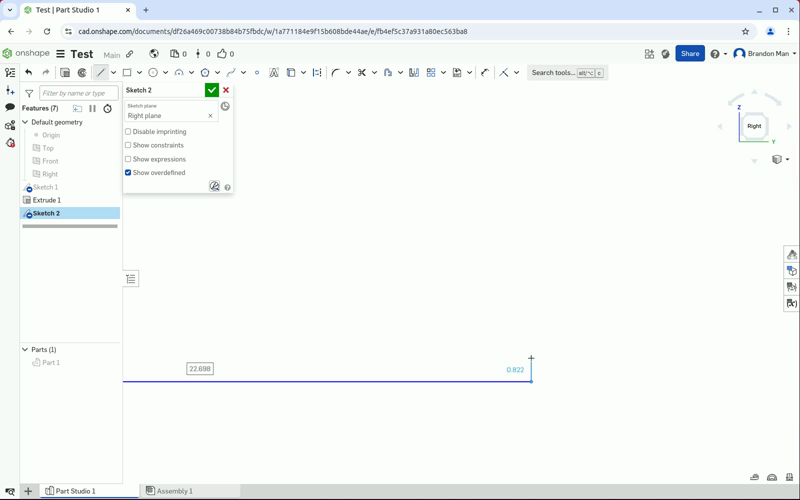
scroll(6)
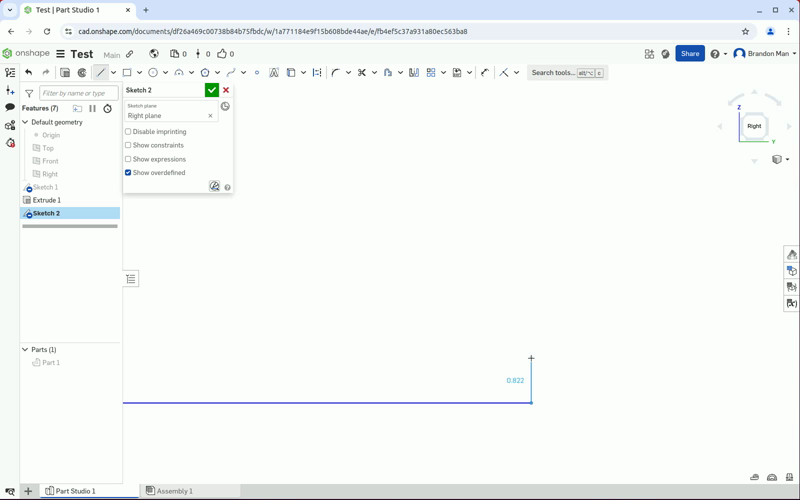
click(531, 357)
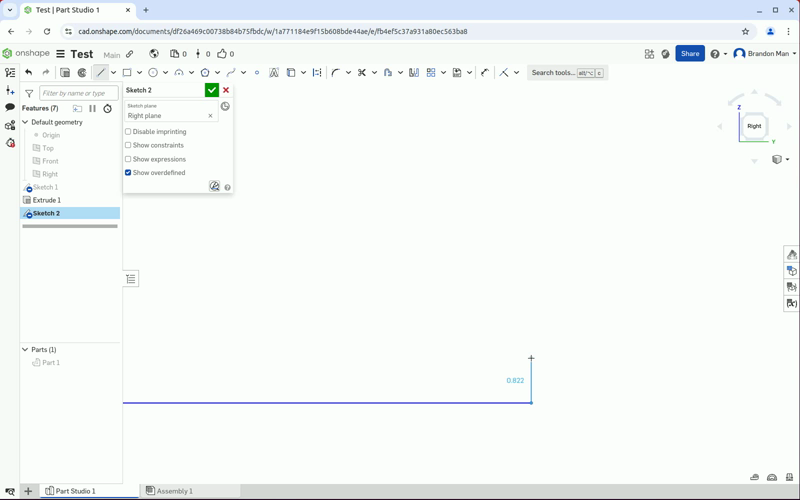
scroll(-6)
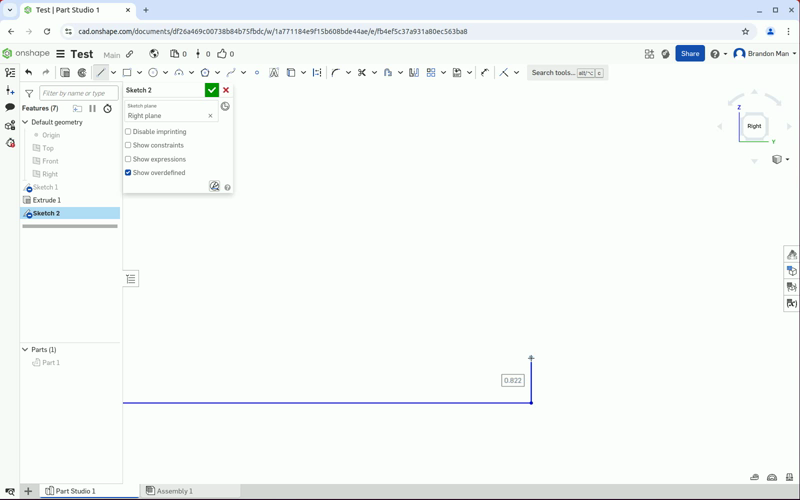
scroll(-6)
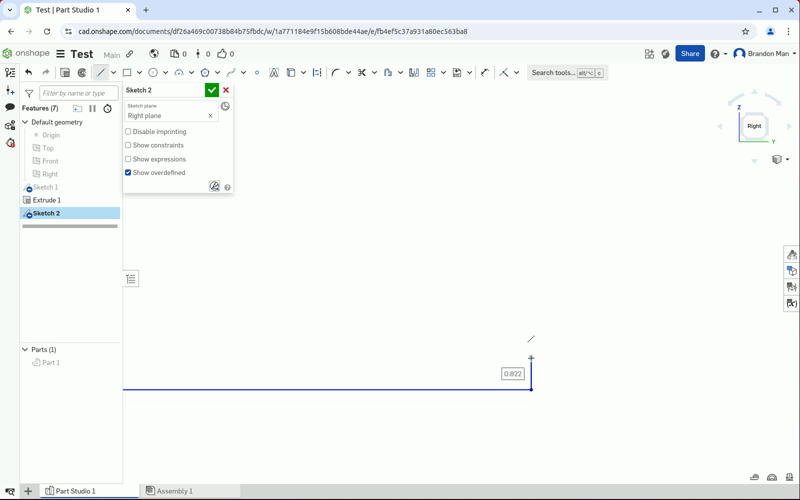
scroll(-6)
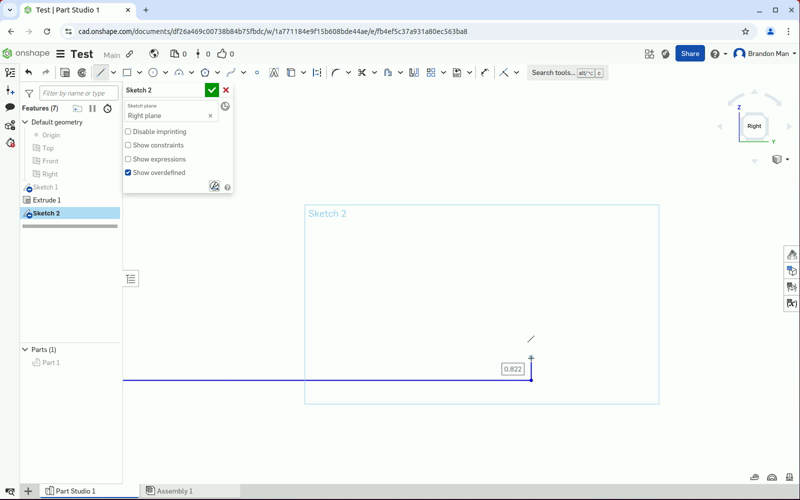
scroll(-6)
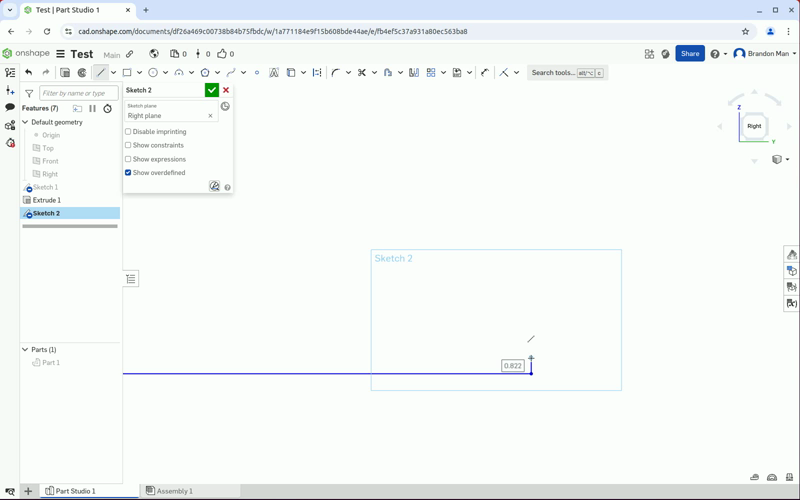
scroll(-6)
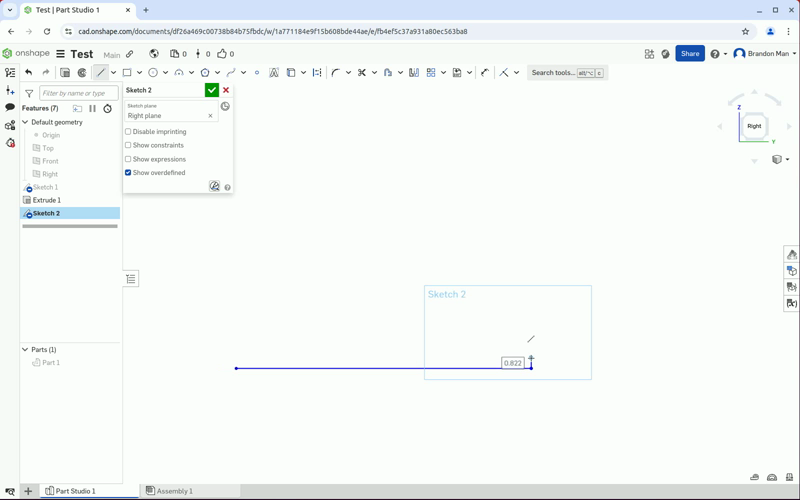
scroll(-6)
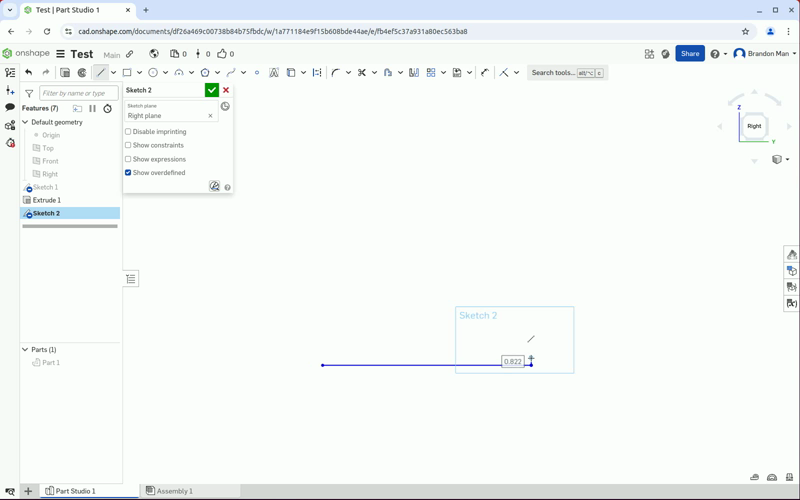
scroll(-6)
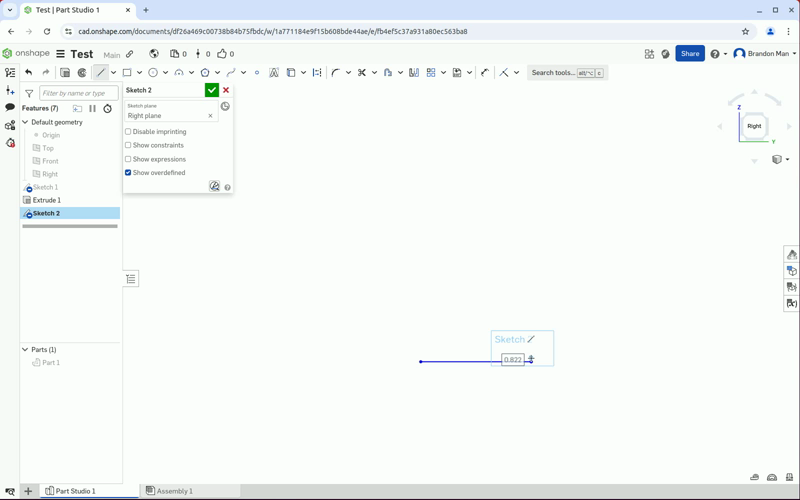
key_up(shift)
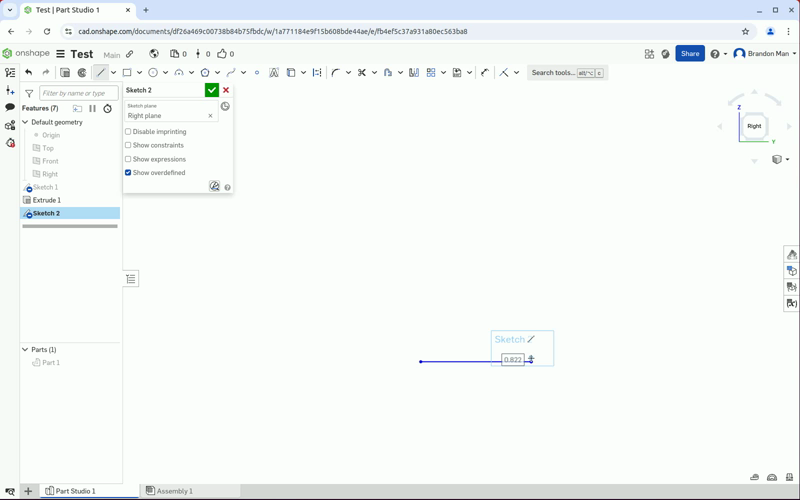
key_down(shift)
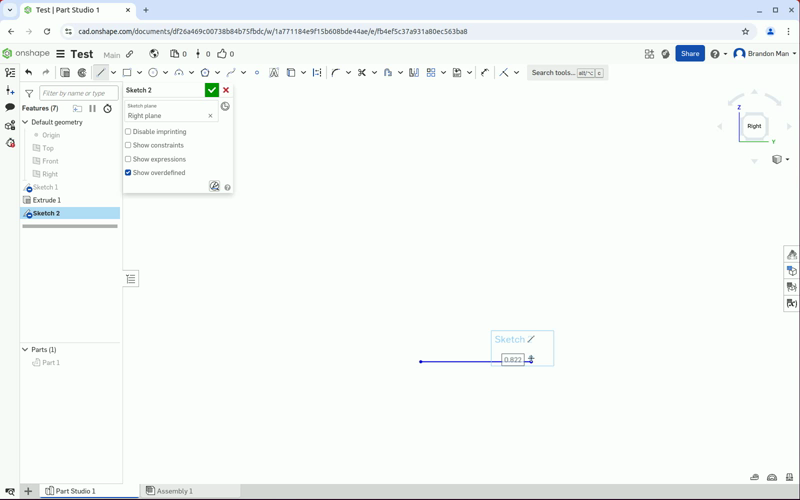
mouse_move(420, 357)
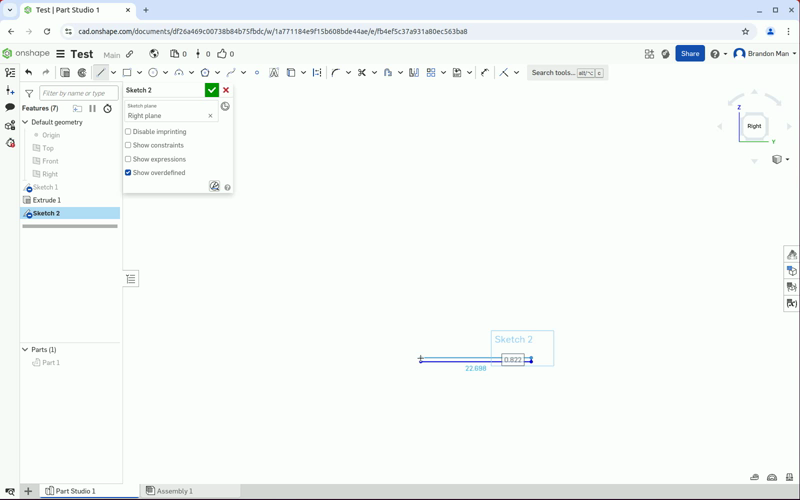
scroll(6)
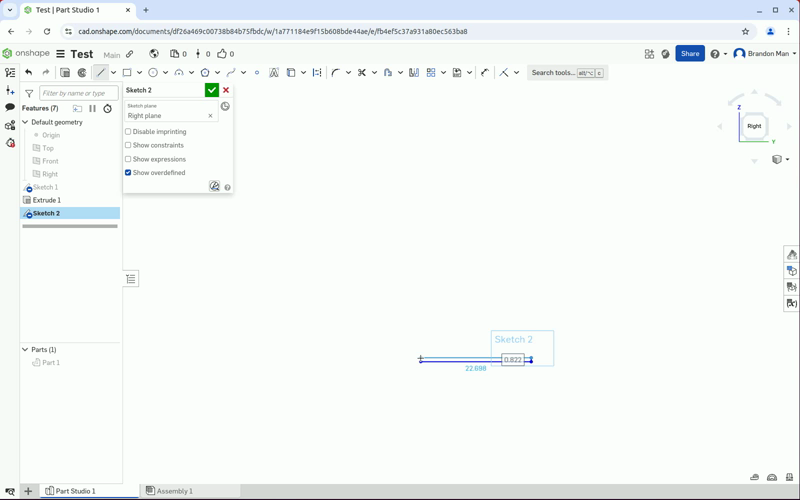
scroll(6)
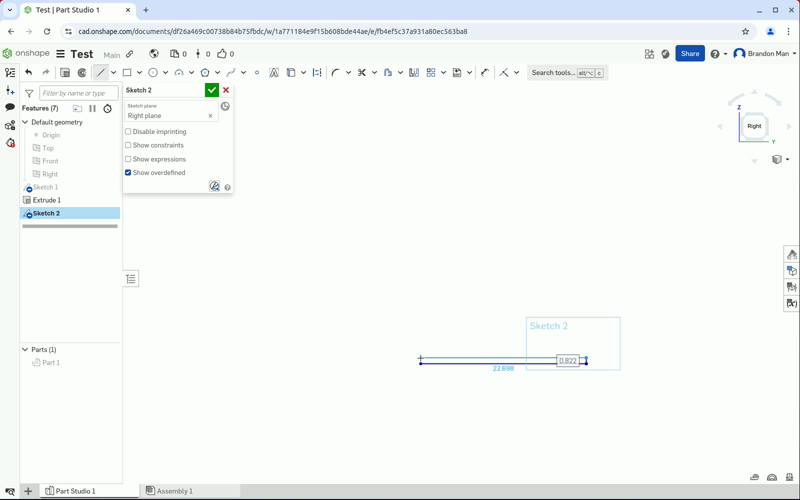
scroll(6)
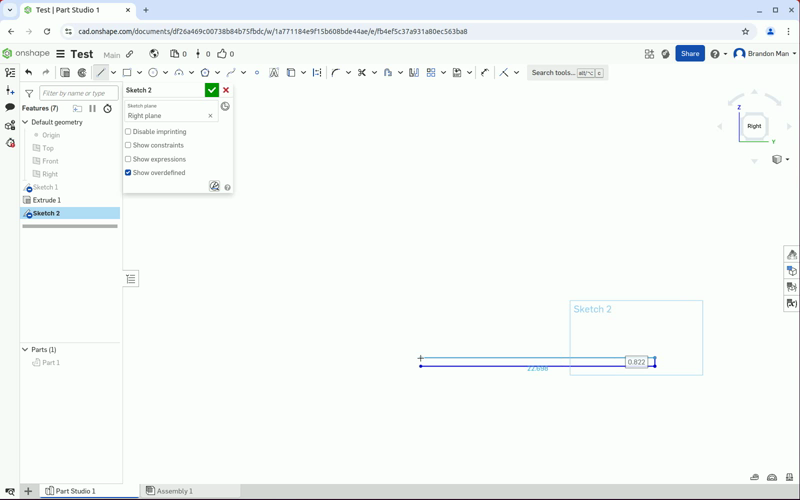
scroll(6)
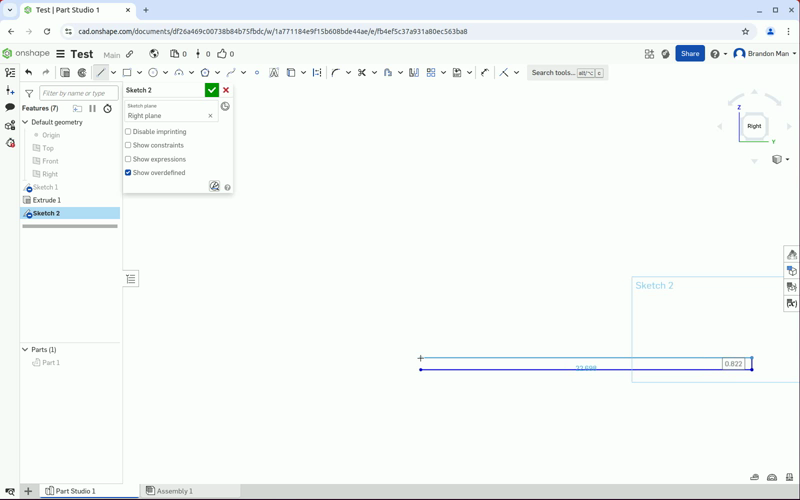
scroll(6)
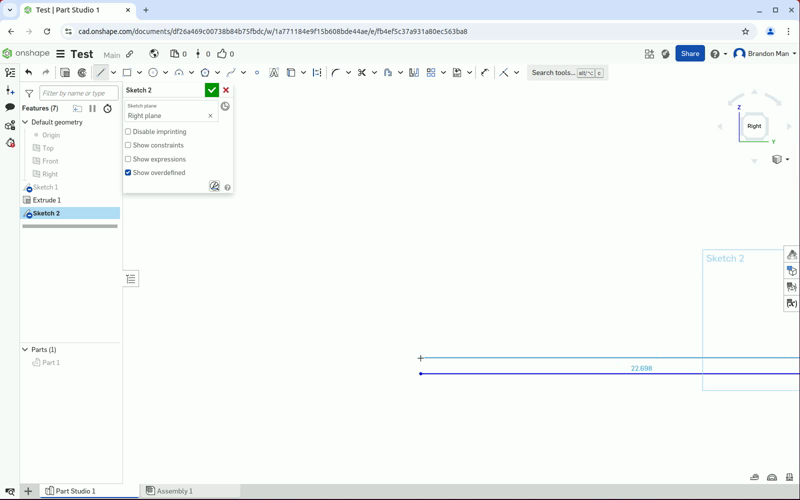
scroll(6)
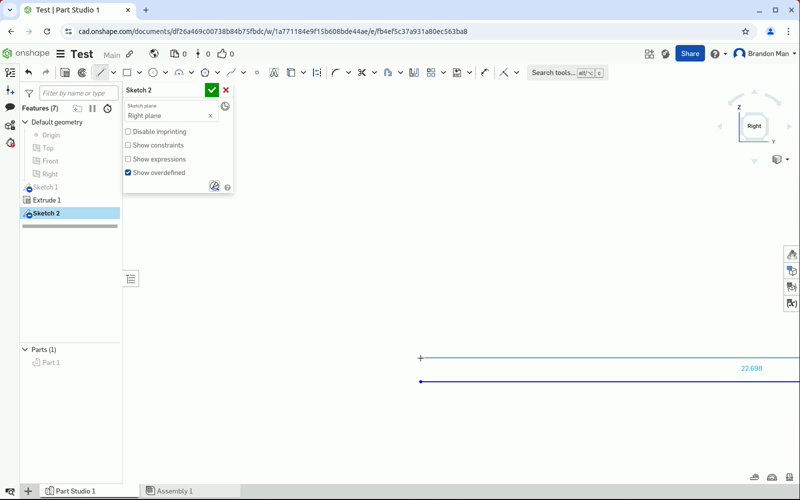
scroll(6)
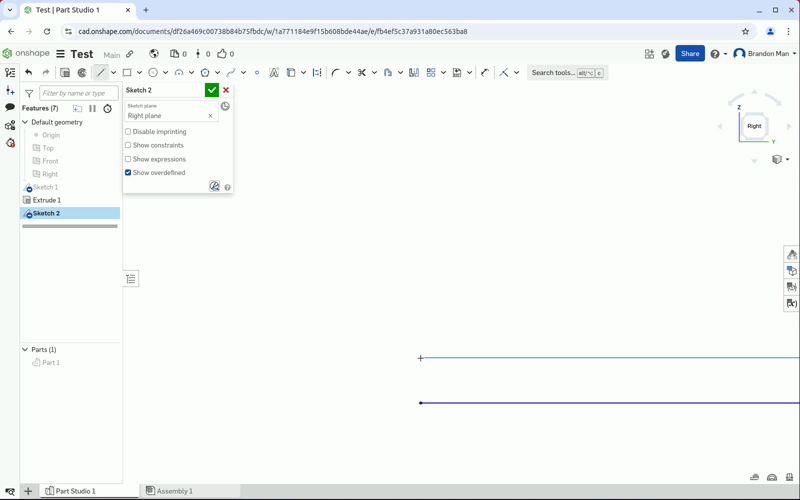
click(420, 357)
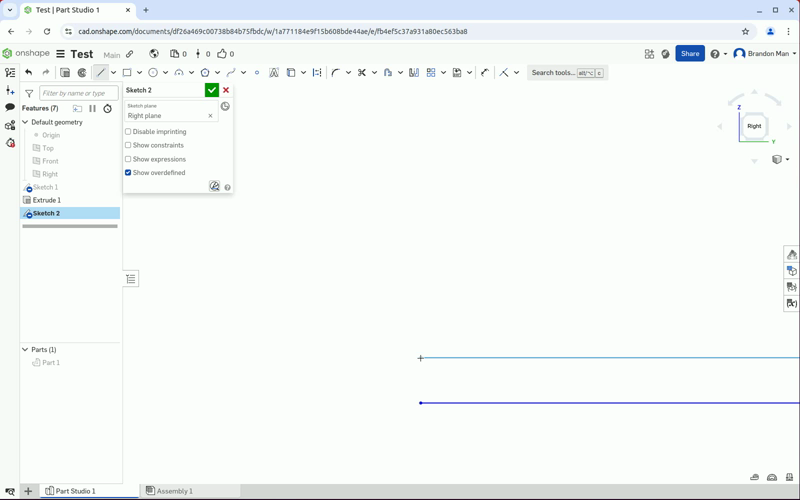
scroll(-6)
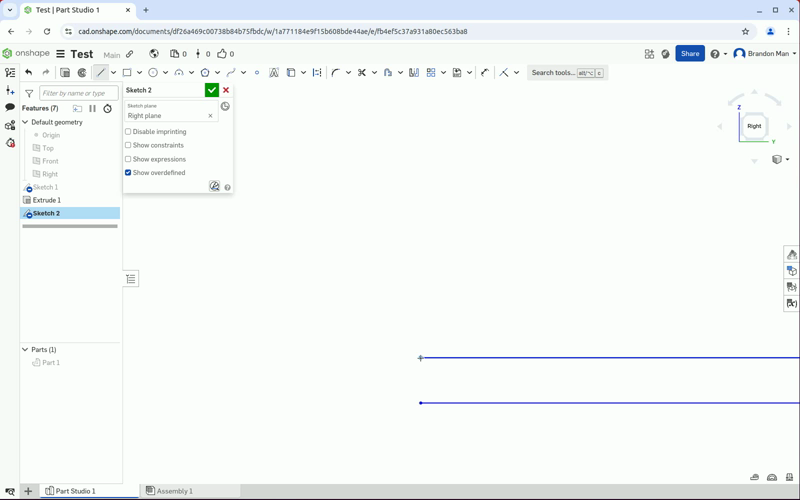
scroll(-6)
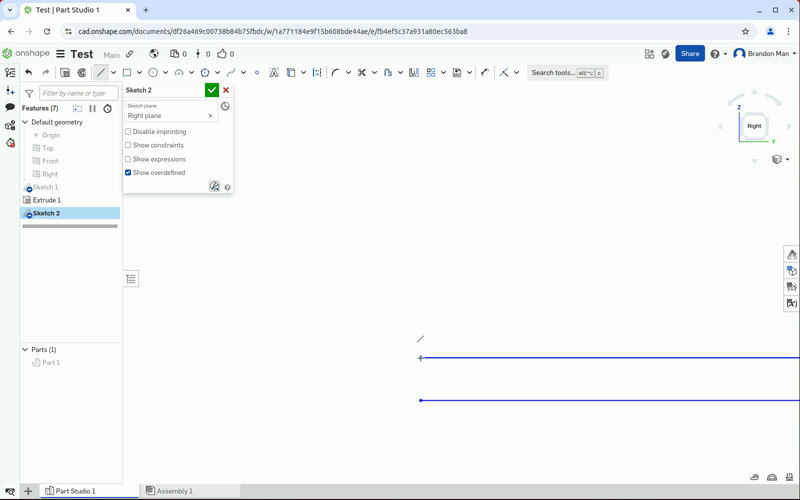
scroll(-6)
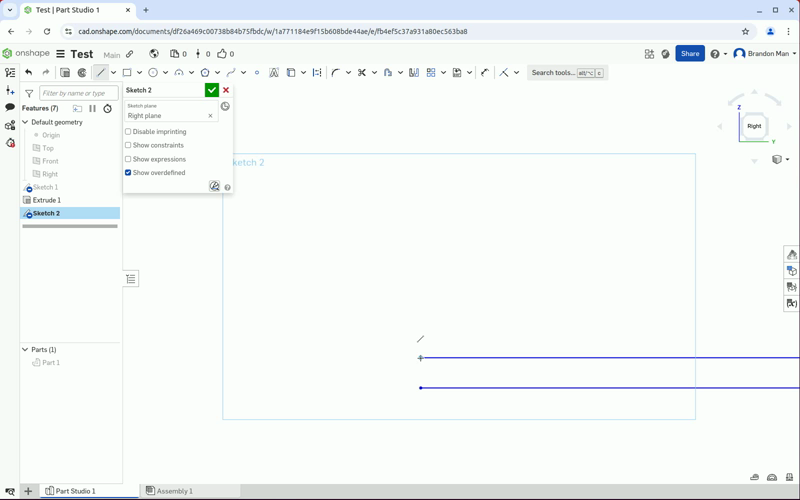
scroll(-6)
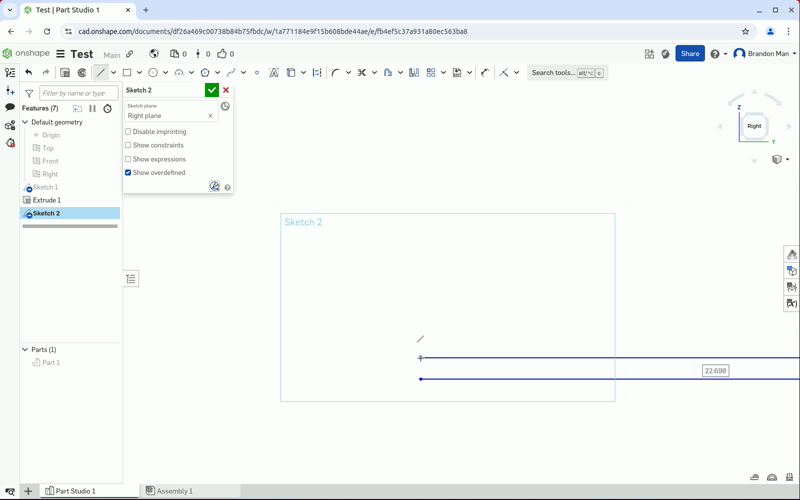
scroll(-6)
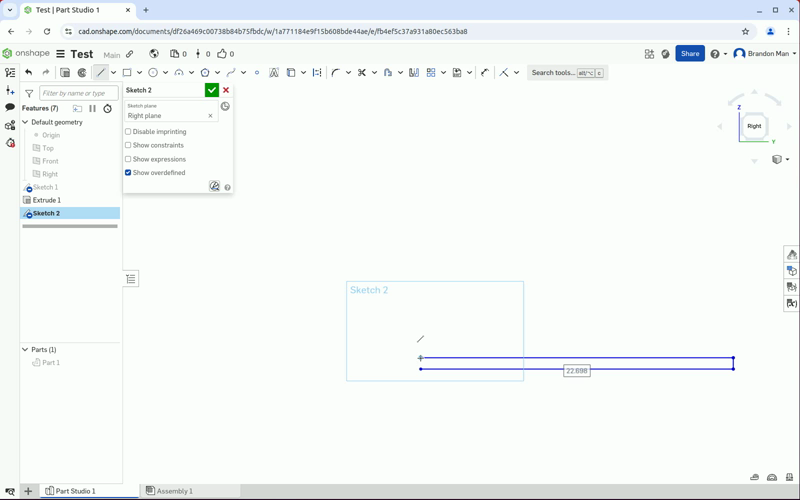
scroll(-6)
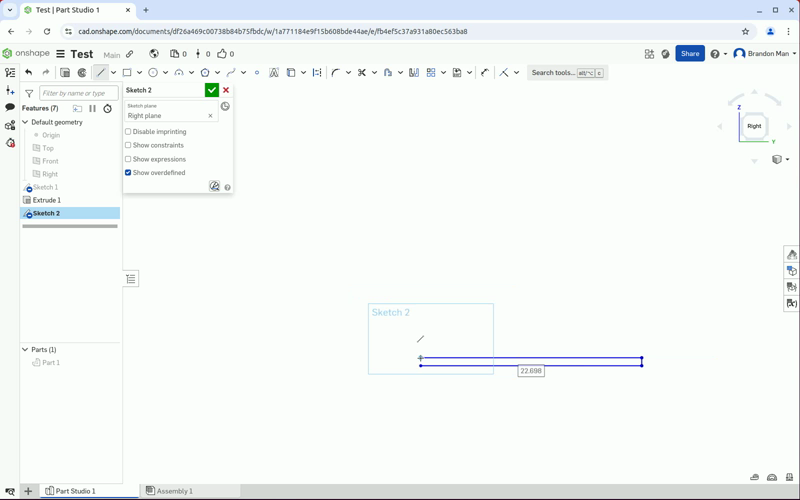
scroll(-6)
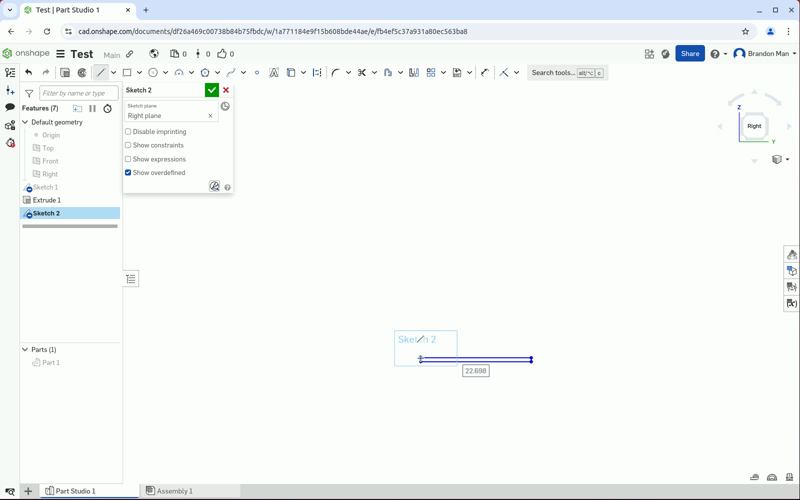
key_up(shift)
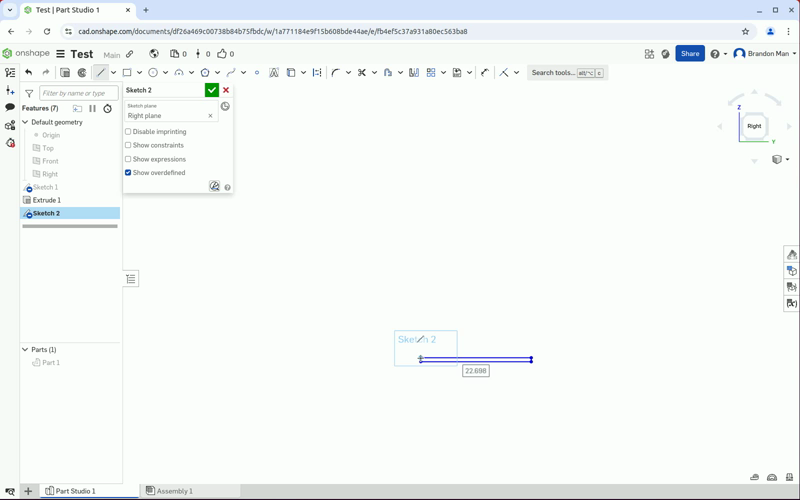
mouse_move(450, 357)
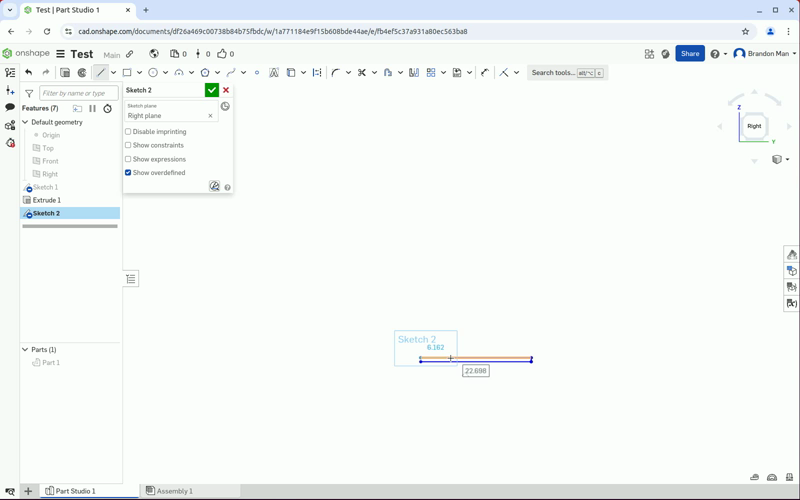
key_down(shift)
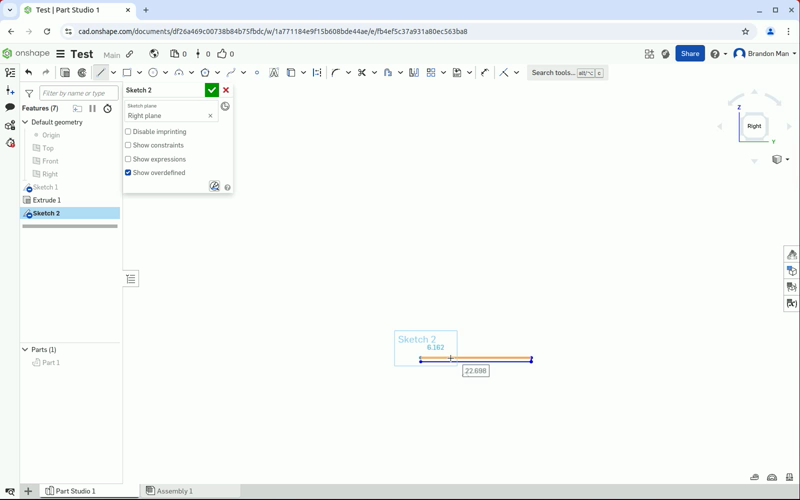
mouse_move(420, 361)
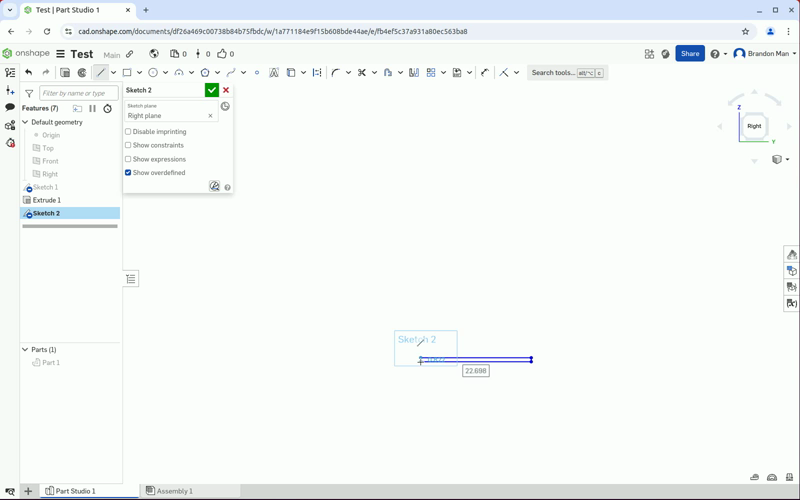
scroll(6)
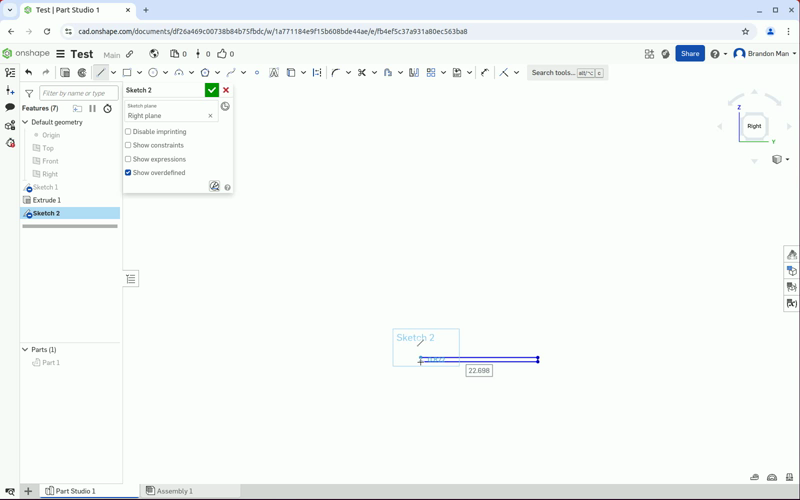
scroll(6)
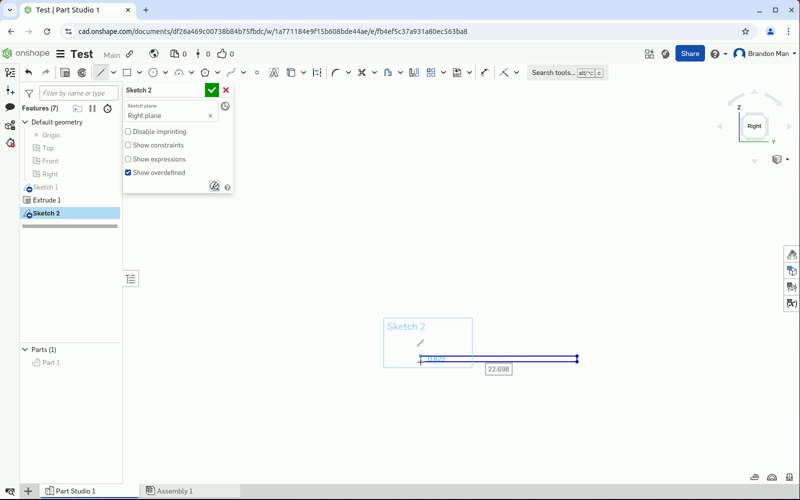
scroll(6)
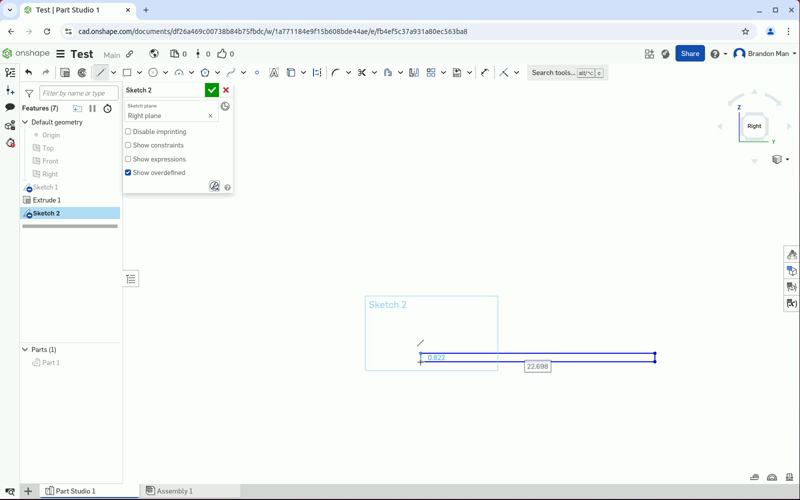
scroll(6)
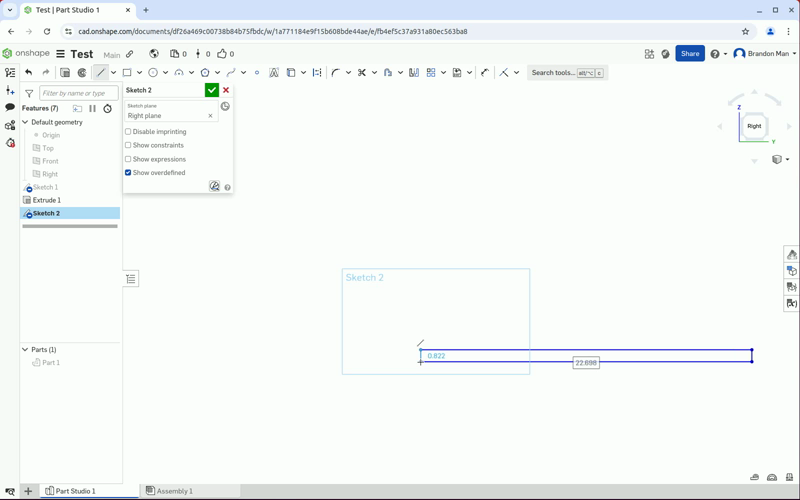
scroll(6)
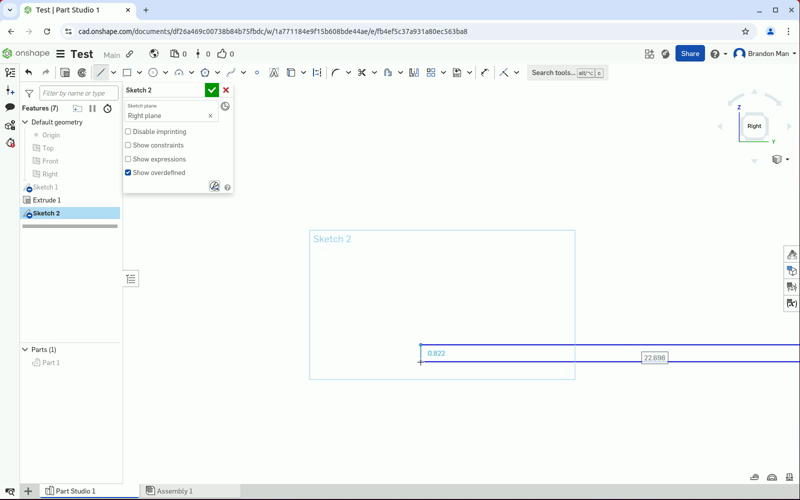
scroll(6)
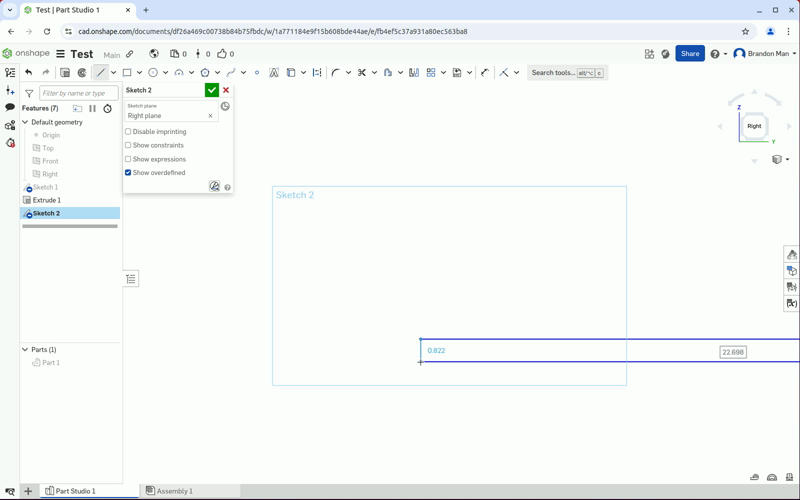
scroll(6)
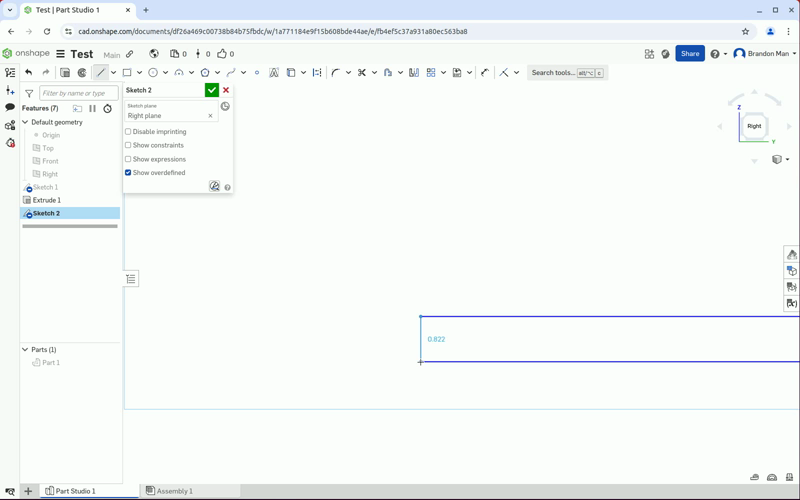
key_up(shift)
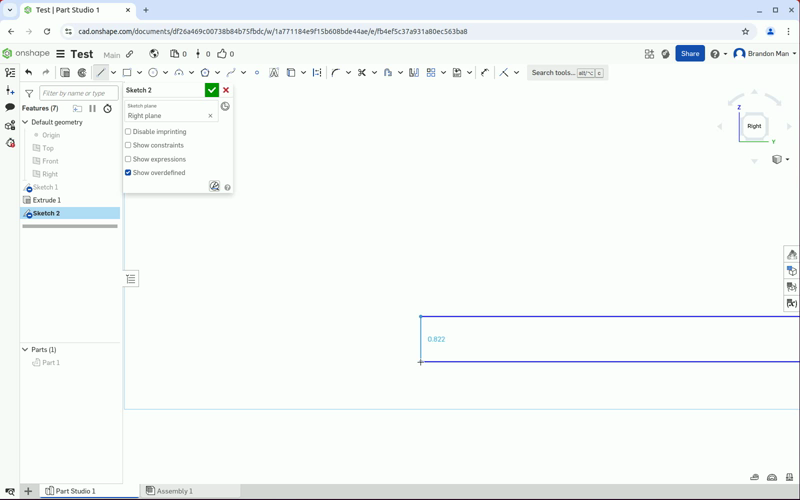
click(420, 361)
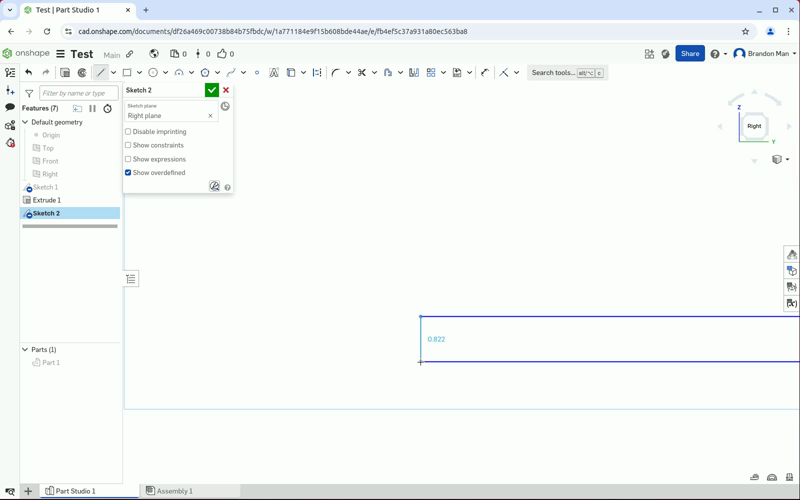
scroll(-6)
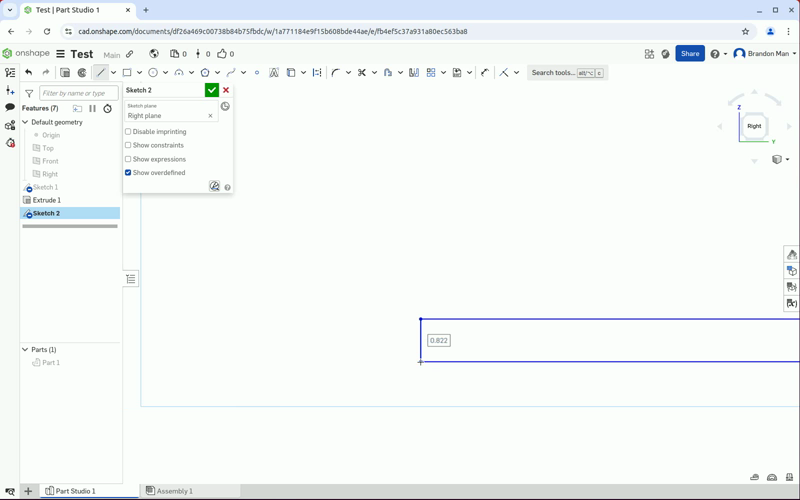
scroll(-6)
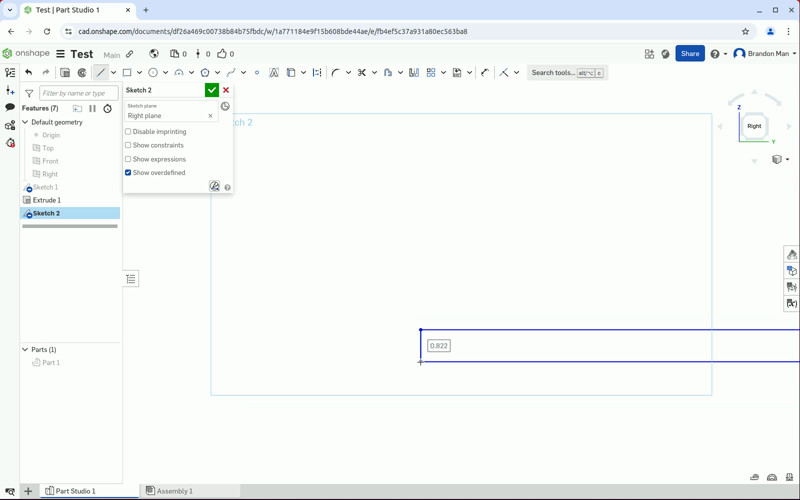
scroll(-6)
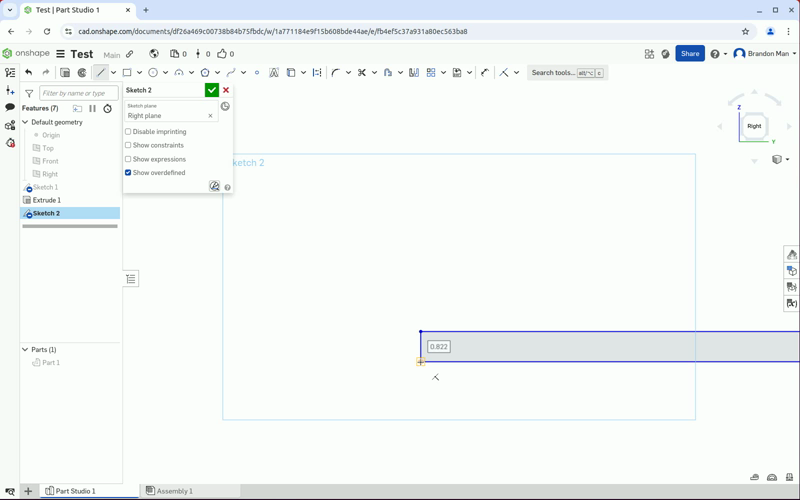
scroll(-6)
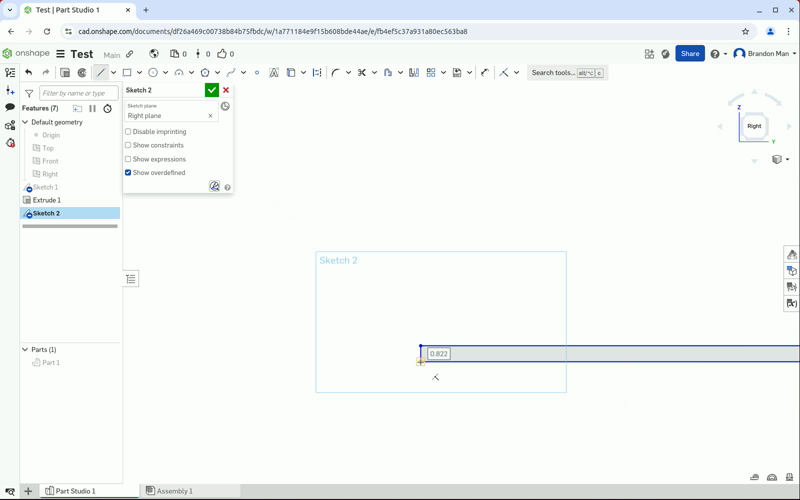
scroll(-6)
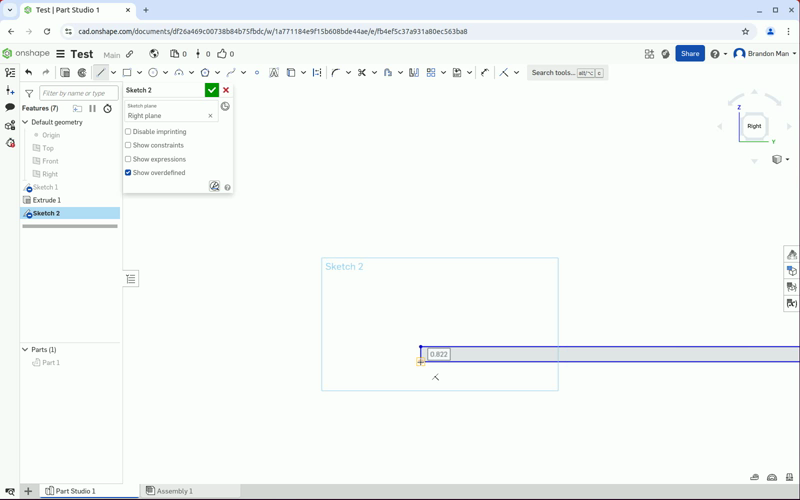
scroll(-6)
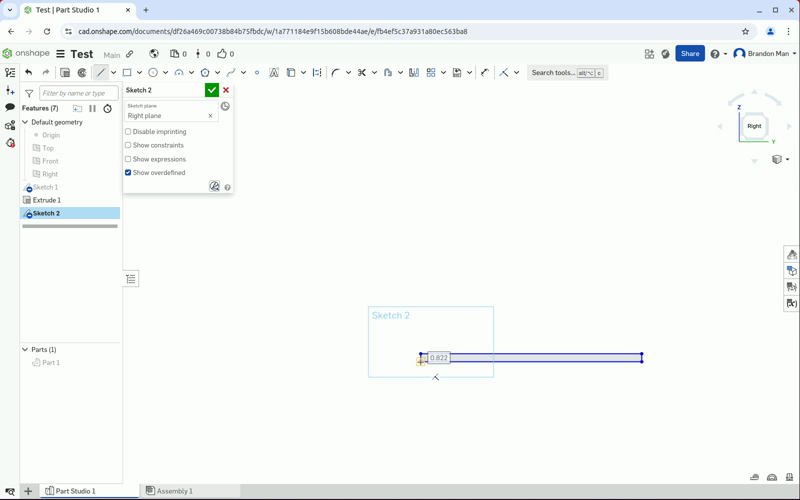
scroll(-6)
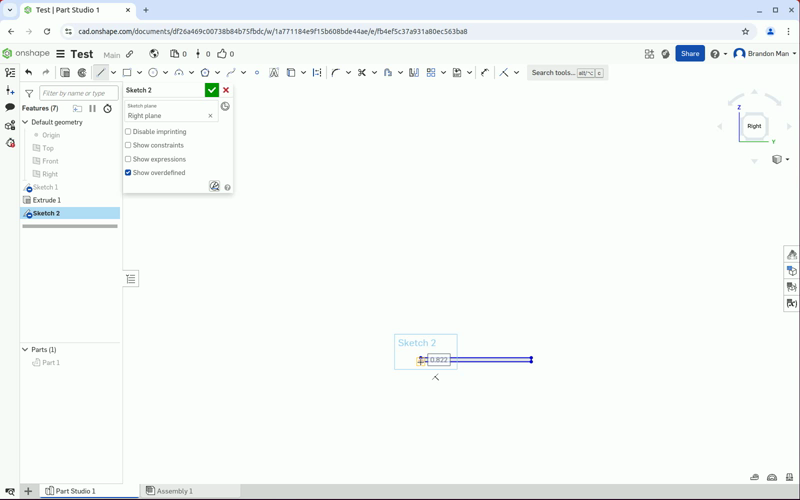
key(esc)
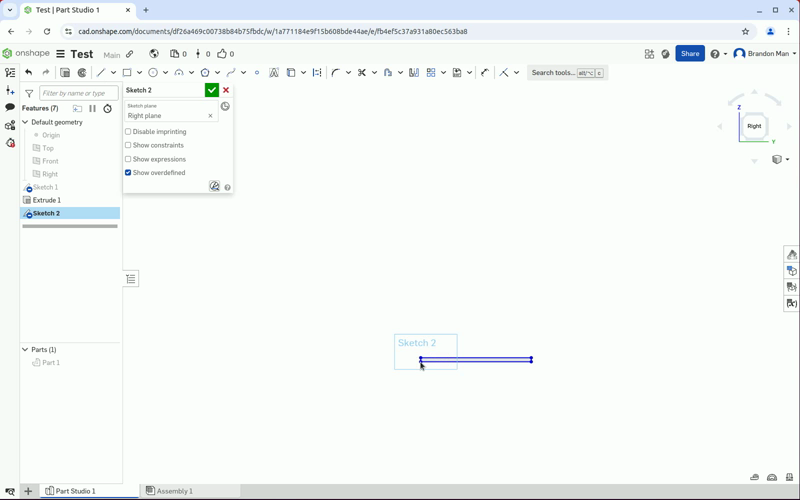
mouse_move(438, 360)
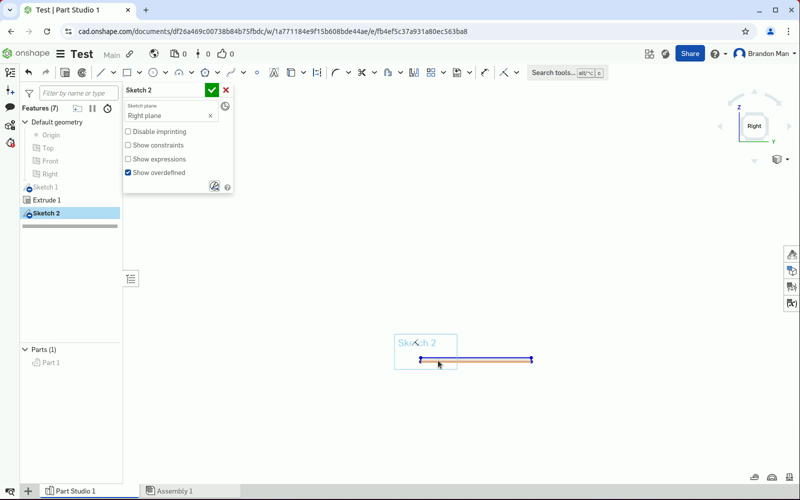
scroll(6)
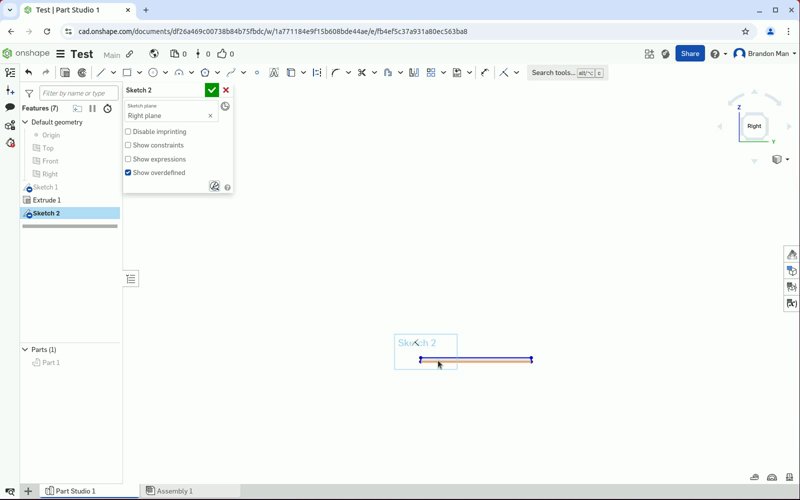
scroll(6)
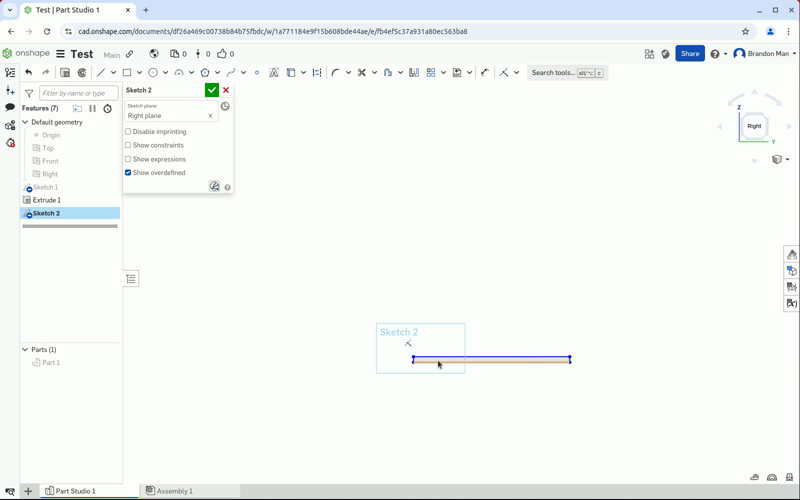
scroll(6)
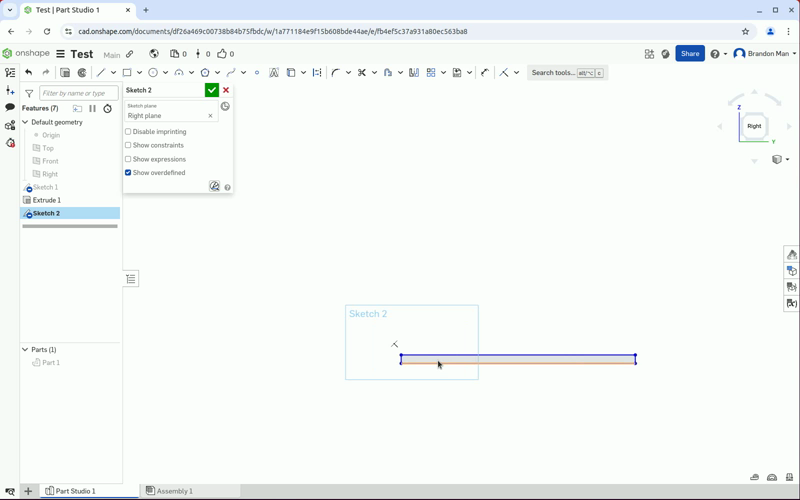
scroll(6)
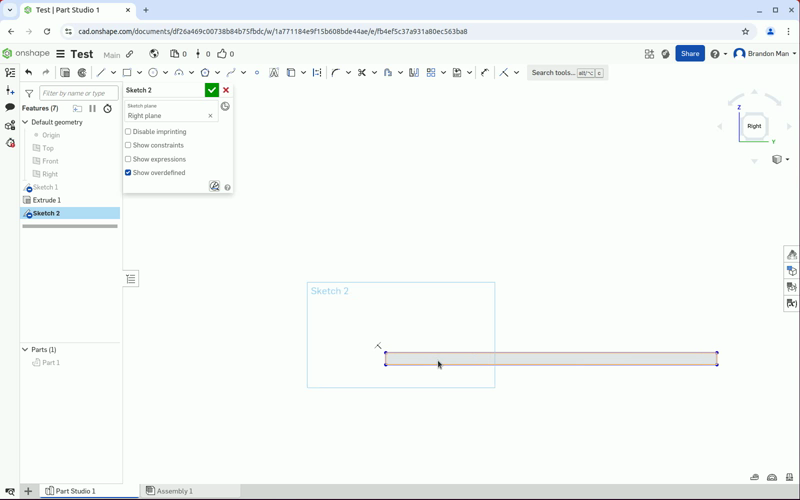
scroll(6)
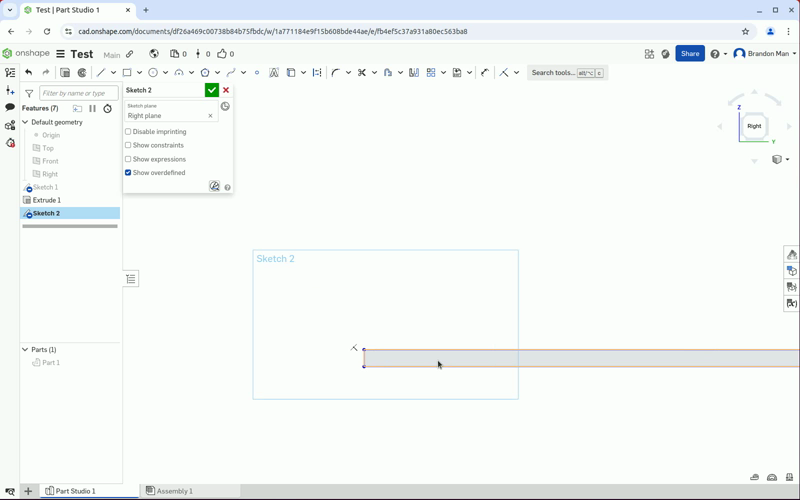
scroll(6)
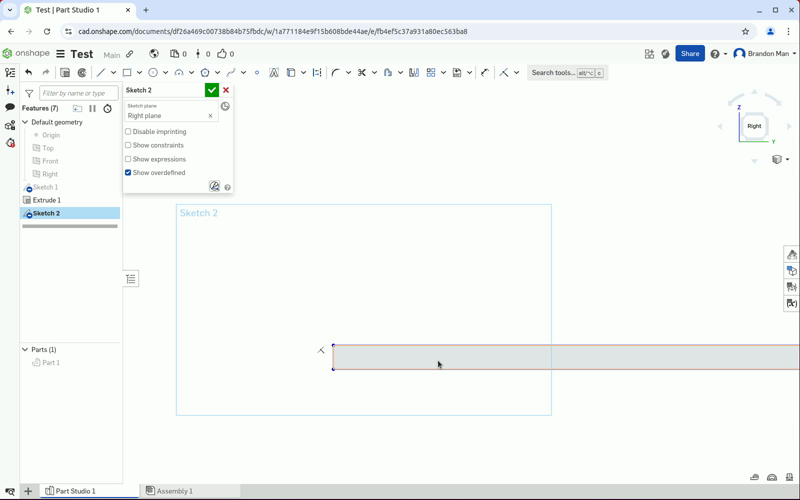
scroll(6)
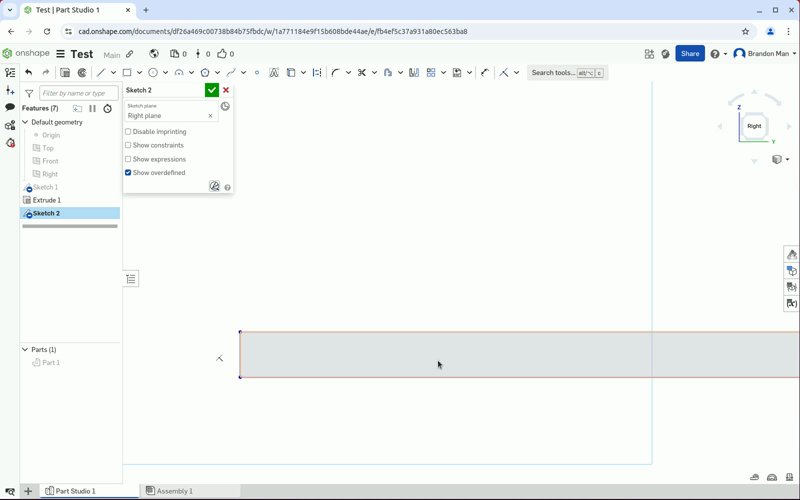
click(438, 360)
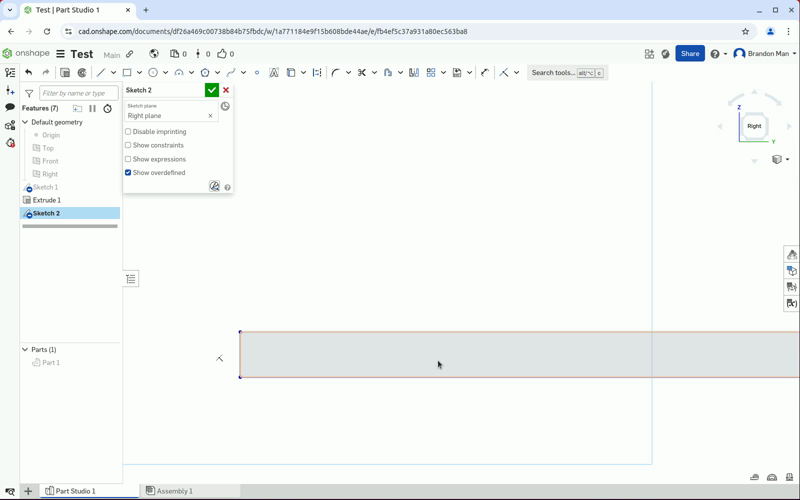
scroll(-6)
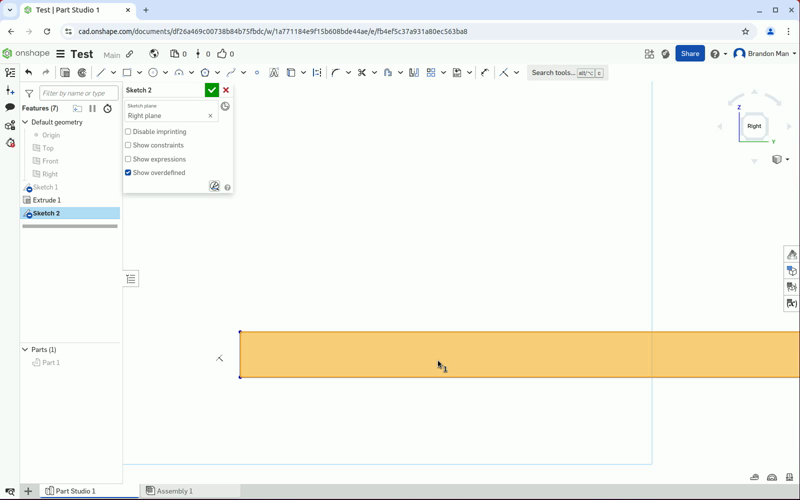
scroll(-6)
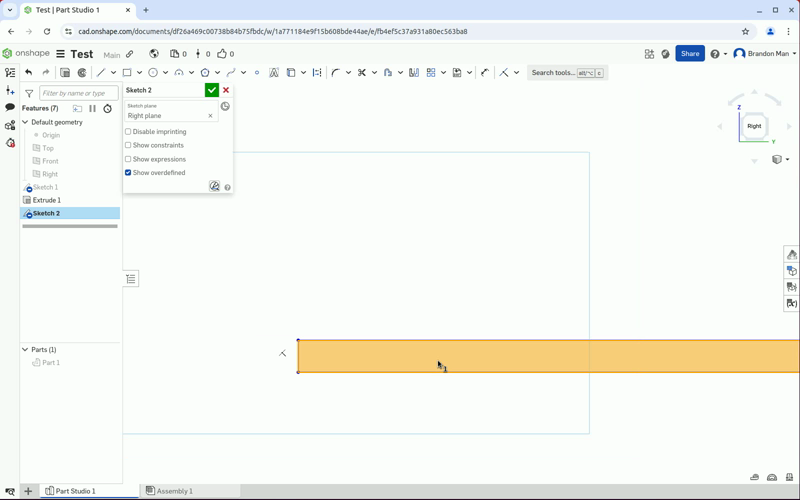
scroll(-6)
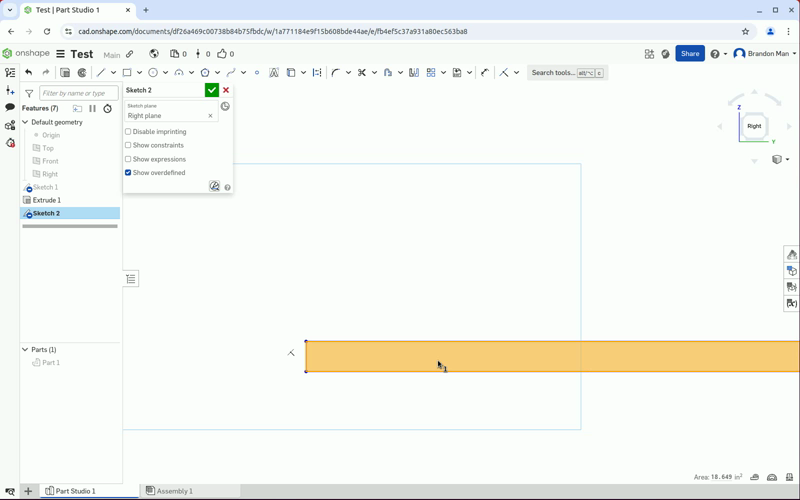
scroll(-6)
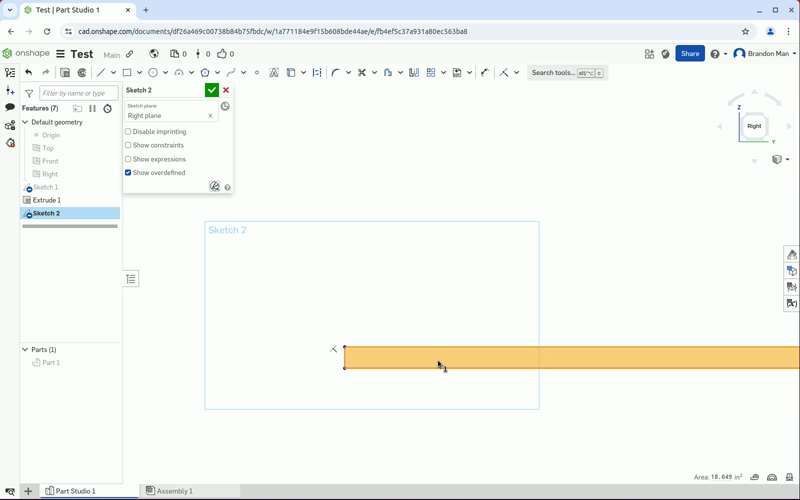
scroll(-6)
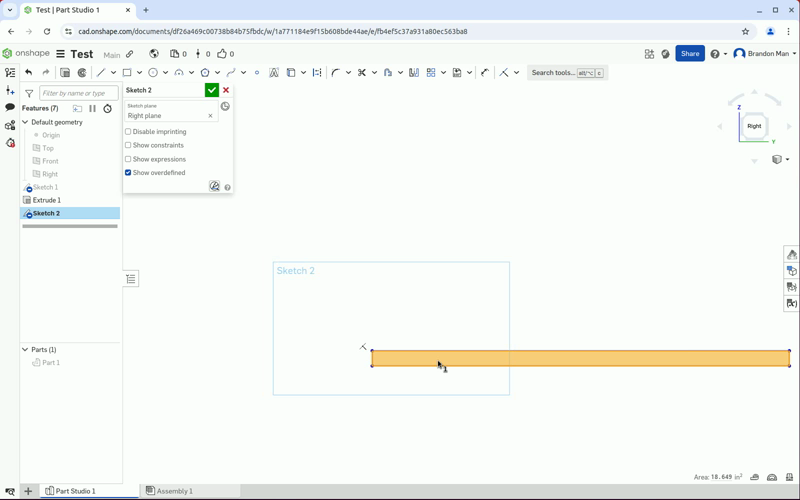
scroll(-6)
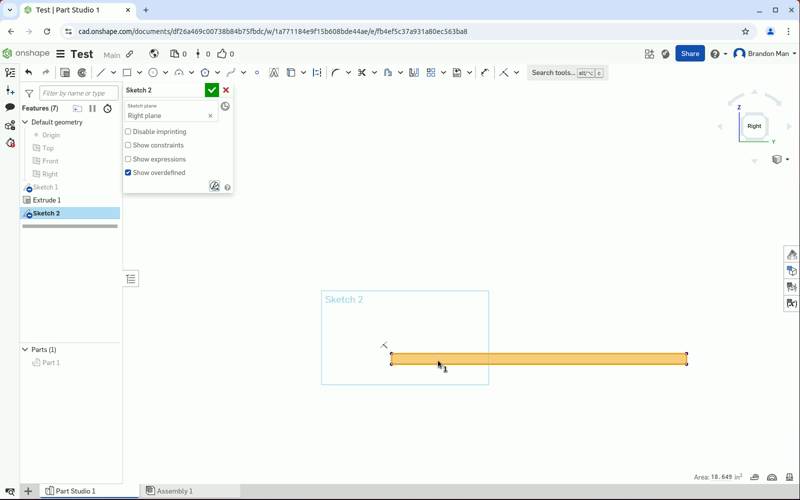
scroll(-6)
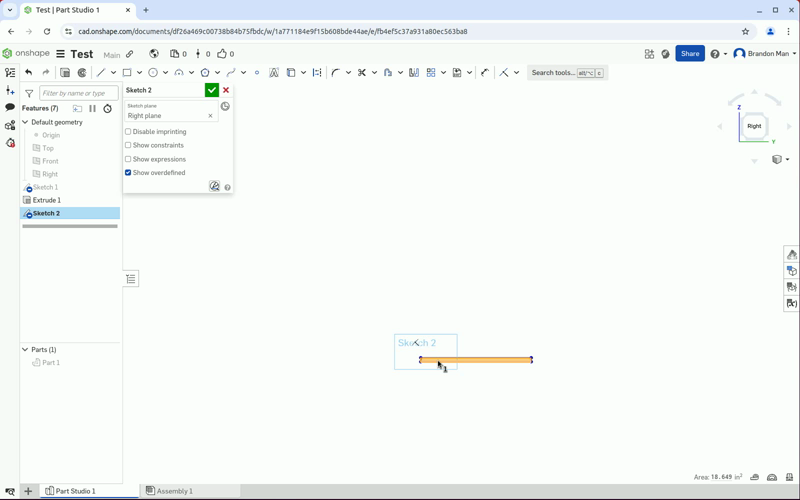
mouse_move(73, 352)
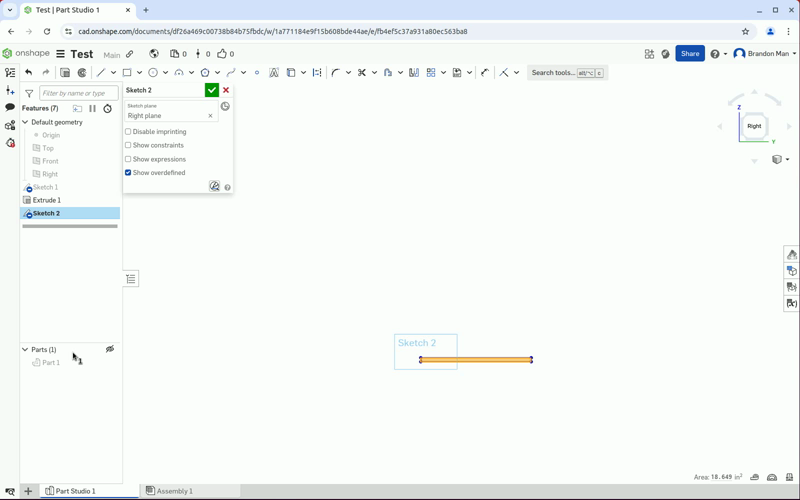
key(shift+y)
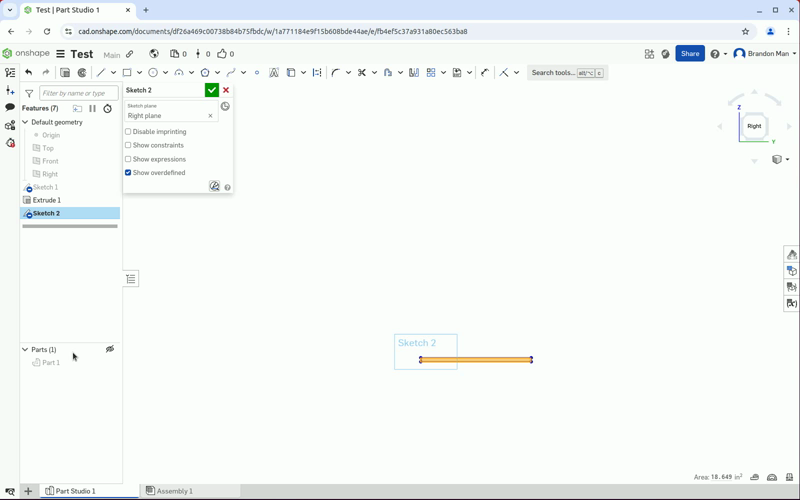
key(shift+e)
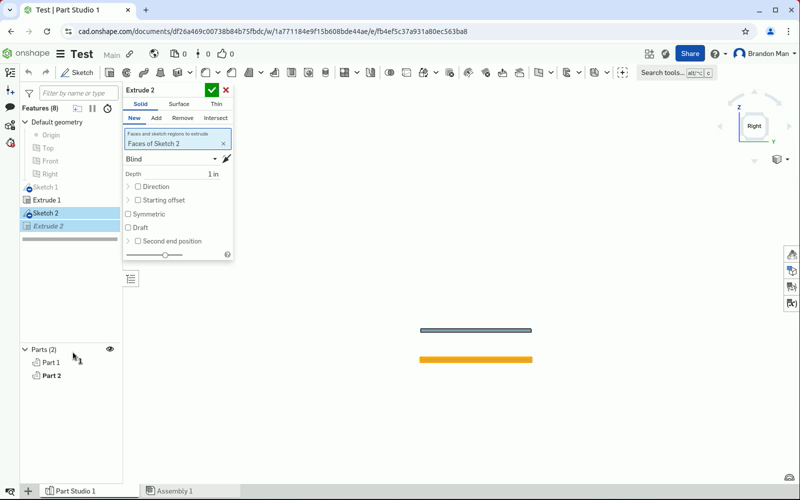
mouse_move(143, 106)
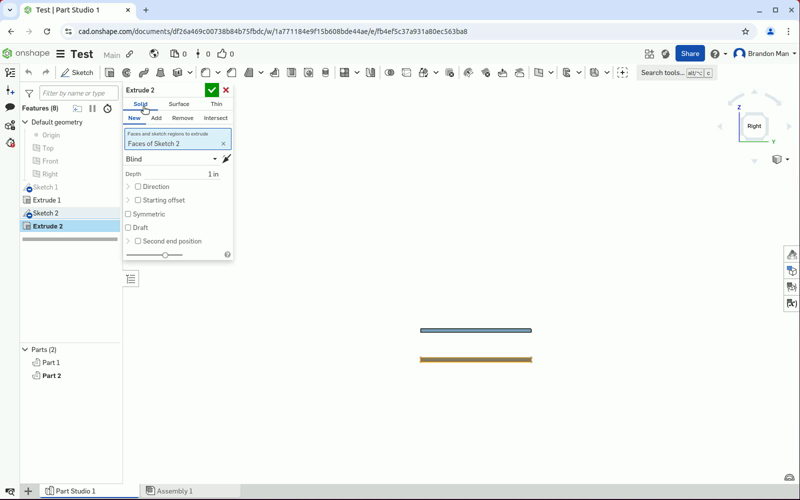
click(143, 106)
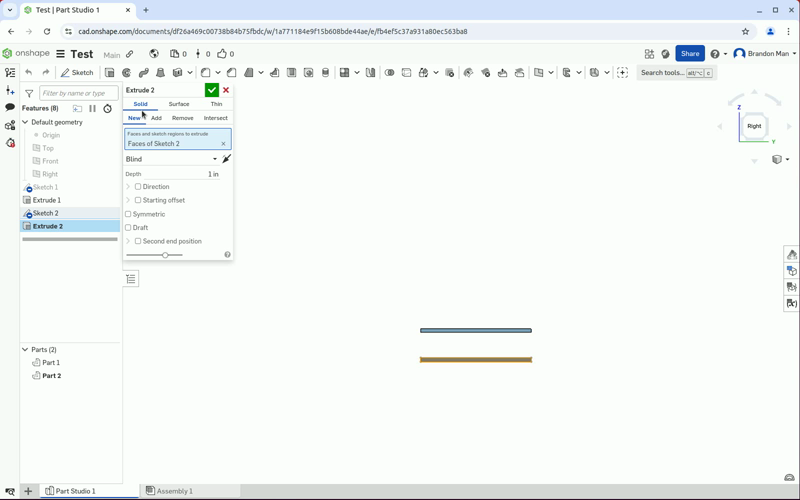
mouse_move(137, 120)
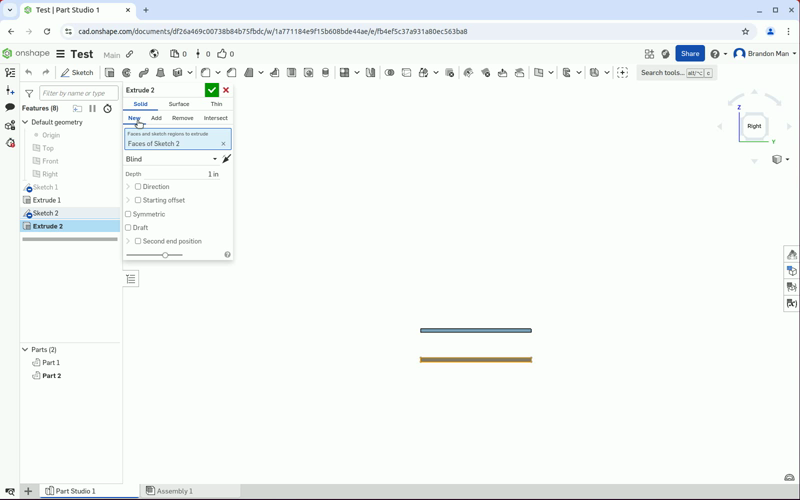
click(137, 120)
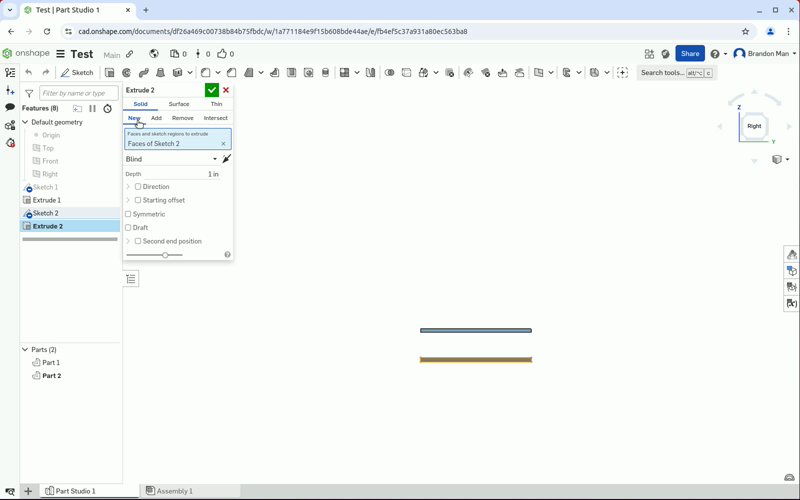
key(tab, 4)
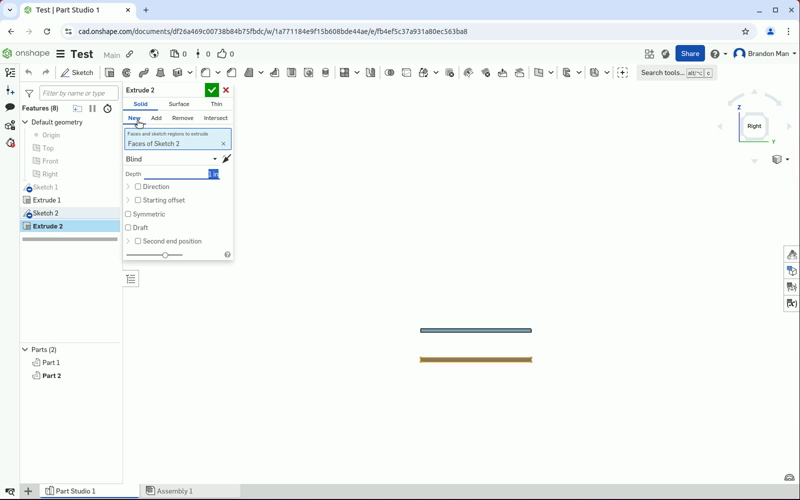
text(0.481)
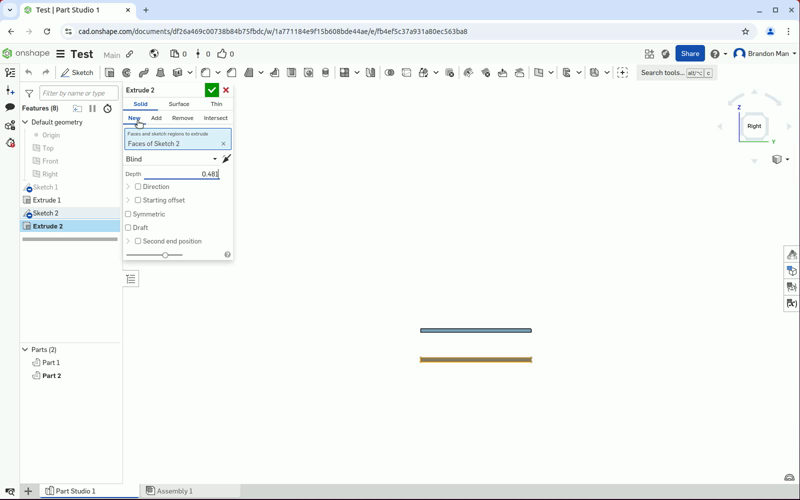
key(enter)
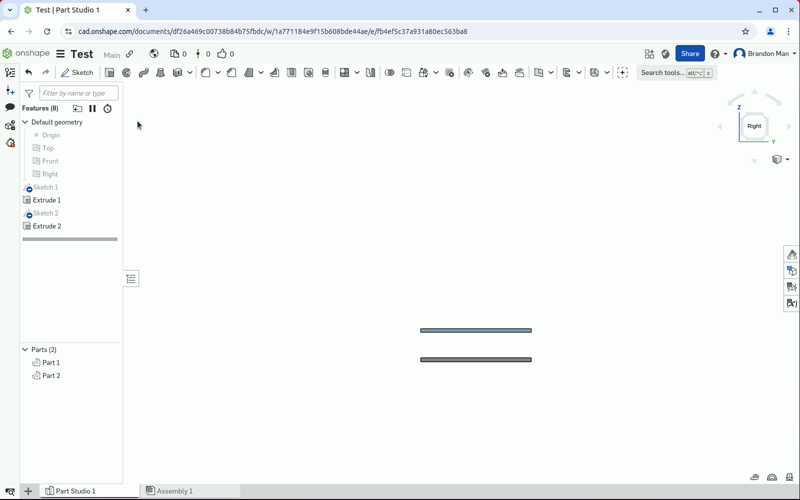
key(shift+h)
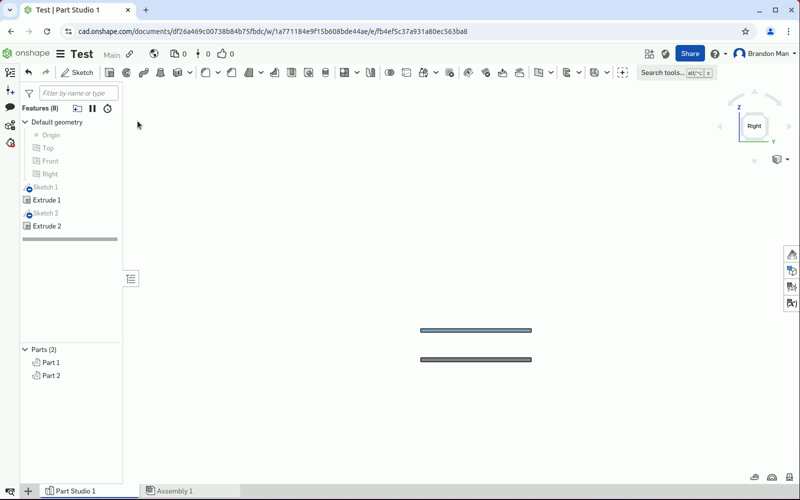
key(shift+h)
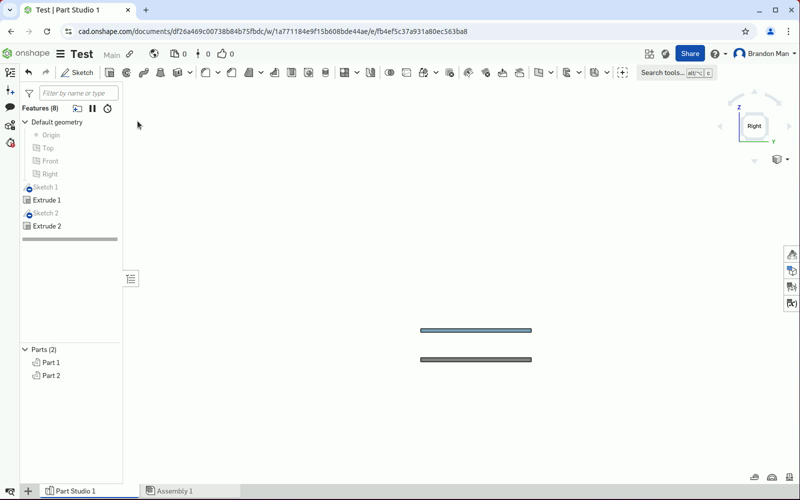
mouse_move(73, 189)
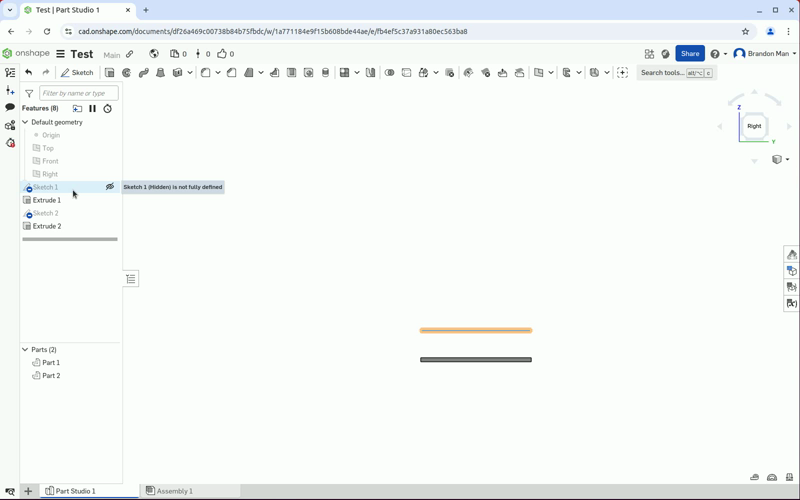
click(73, 189)
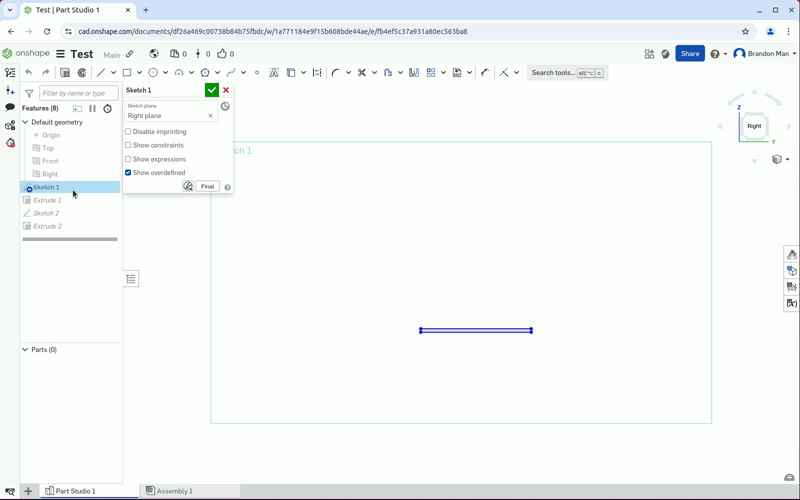
mouse_move(229, 92)
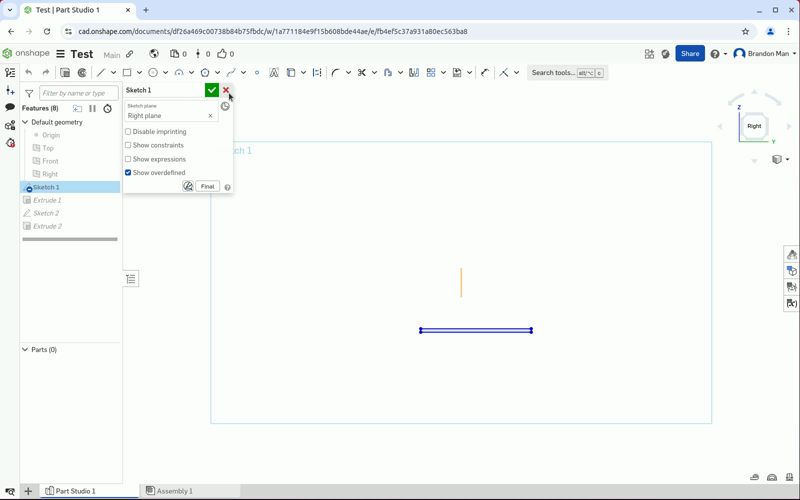
click(229, 92)
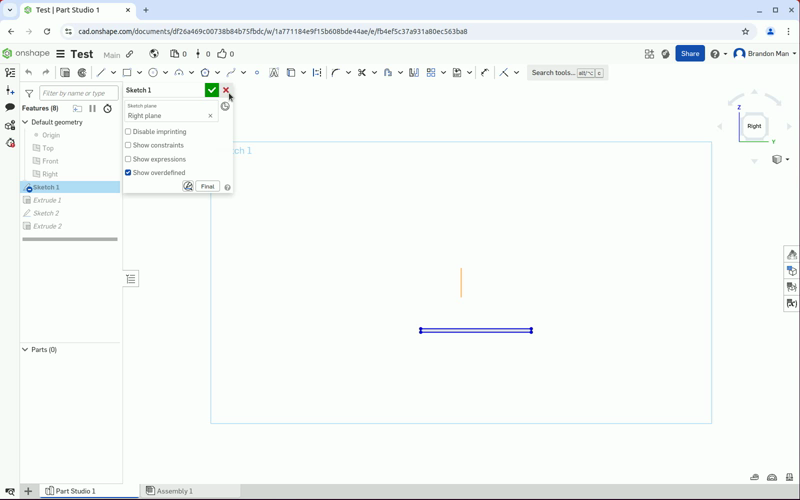
key(shift+s)
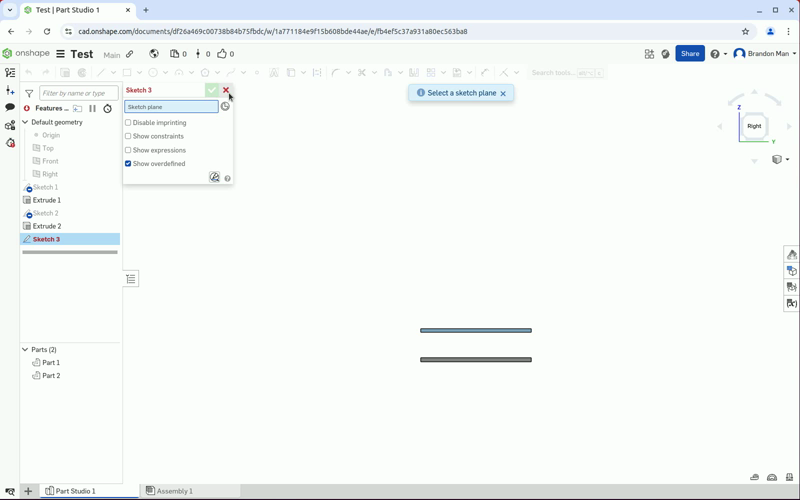
mouse_move(73, 176)
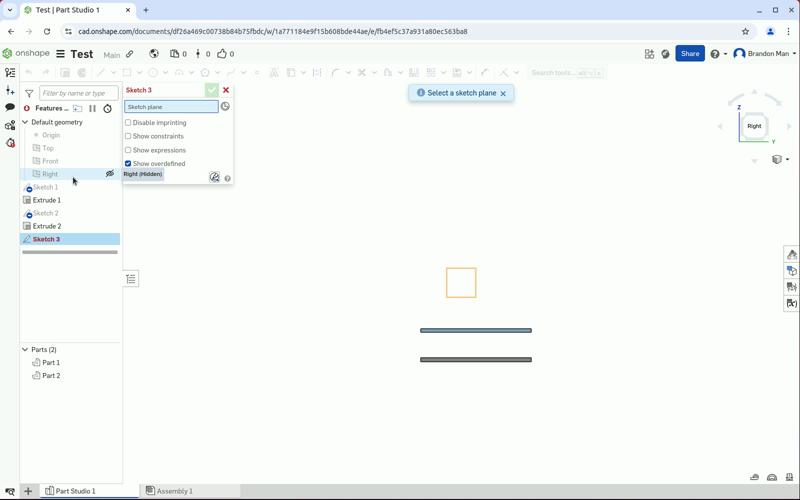
click(73, 176)
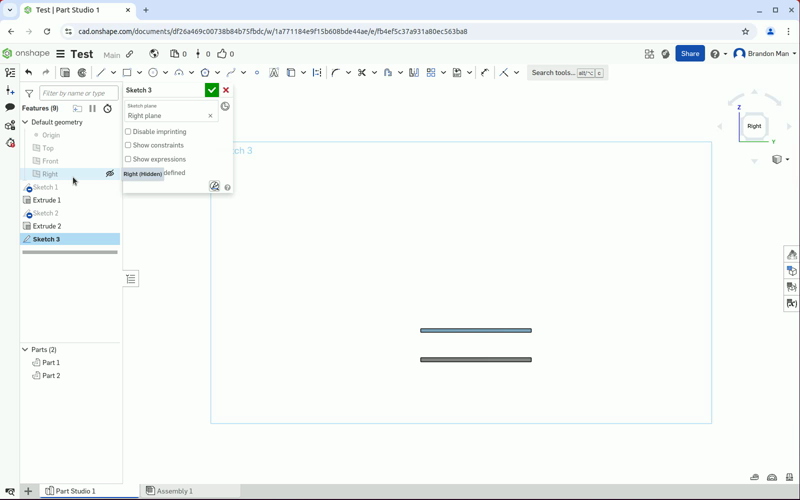
mouse_move(73, 352)
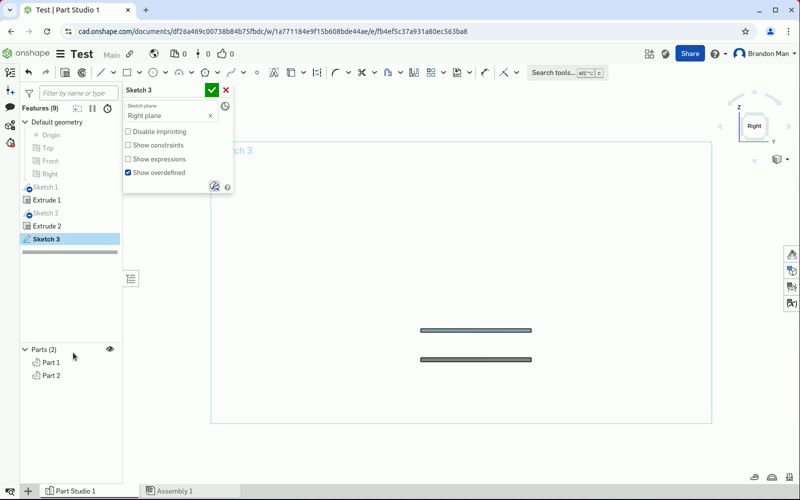
key(y)
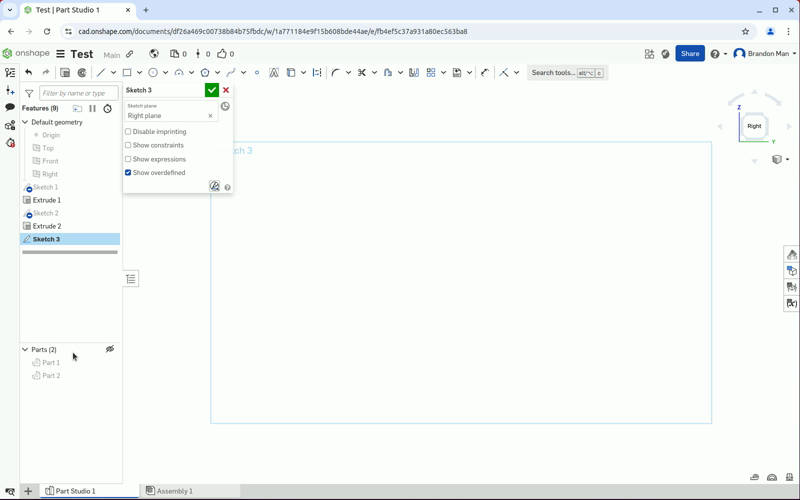
key(l)
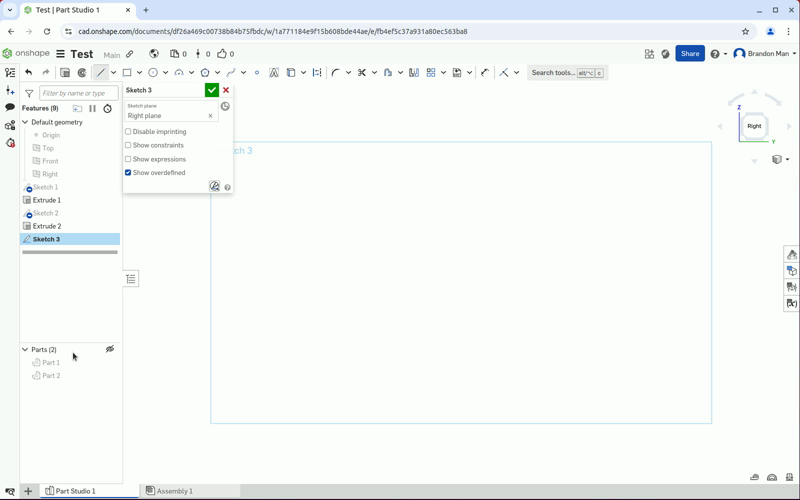
key_down(shift)
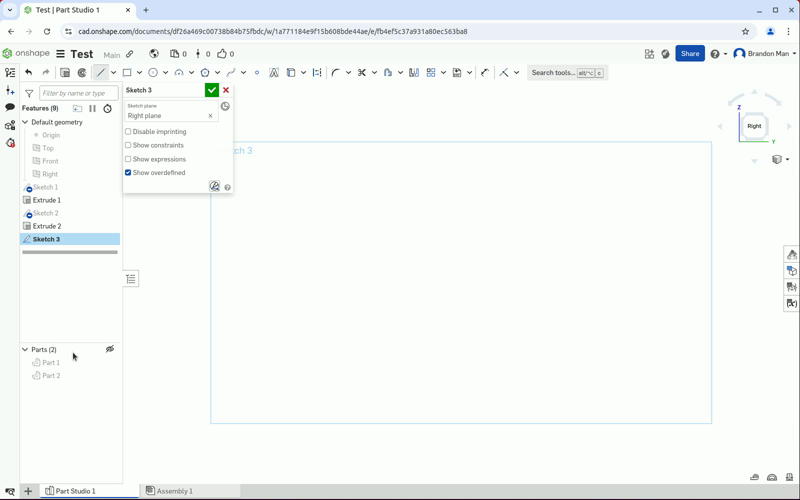
mouse_move(531, 395)
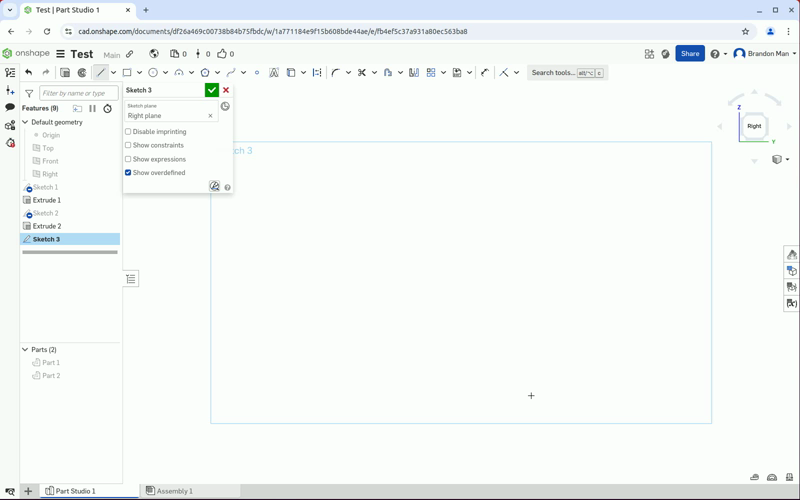
click(531, 395)
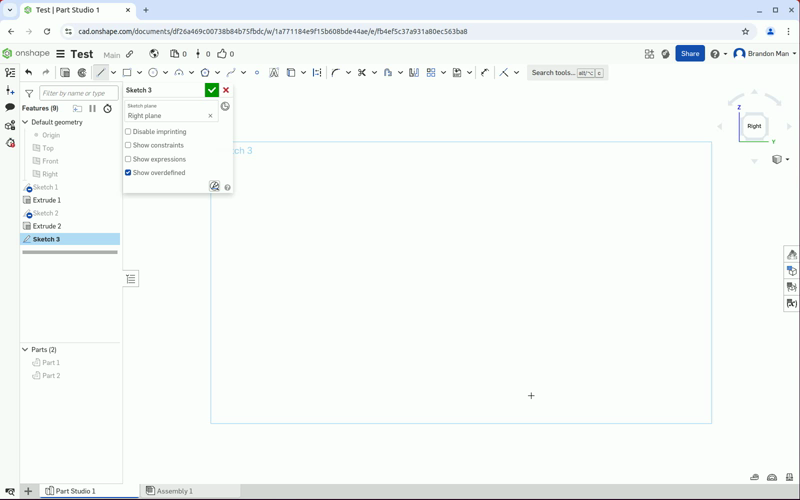
key_up(shift)
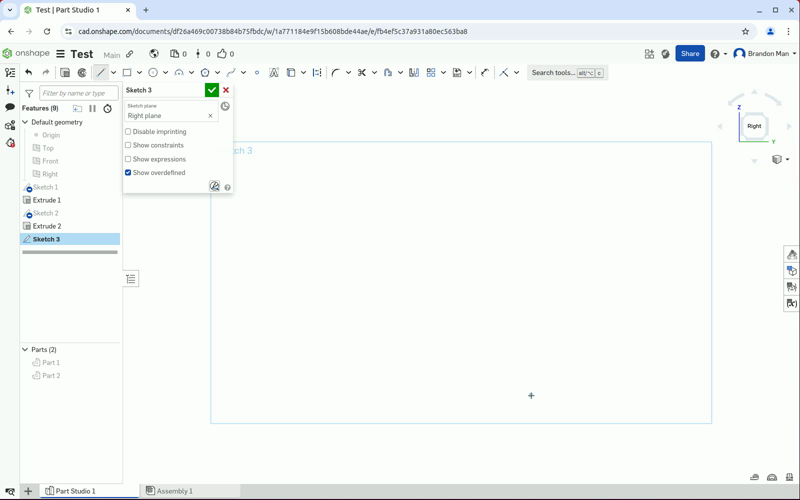
key_down(shift)
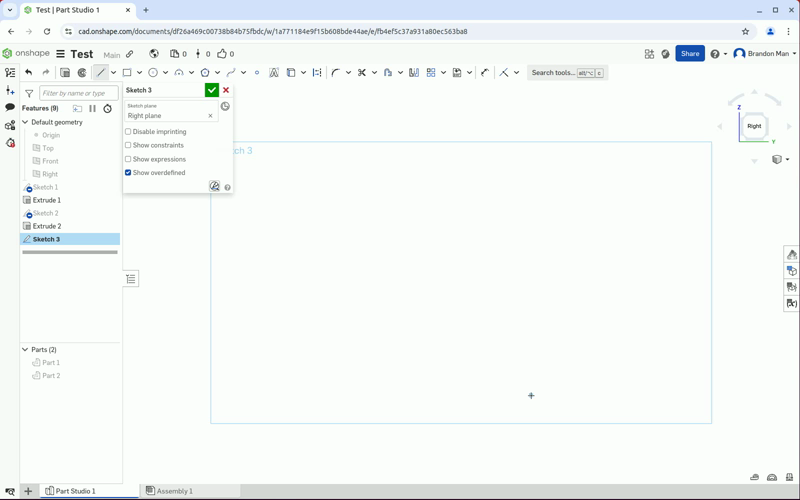
mouse_move(561, 395)
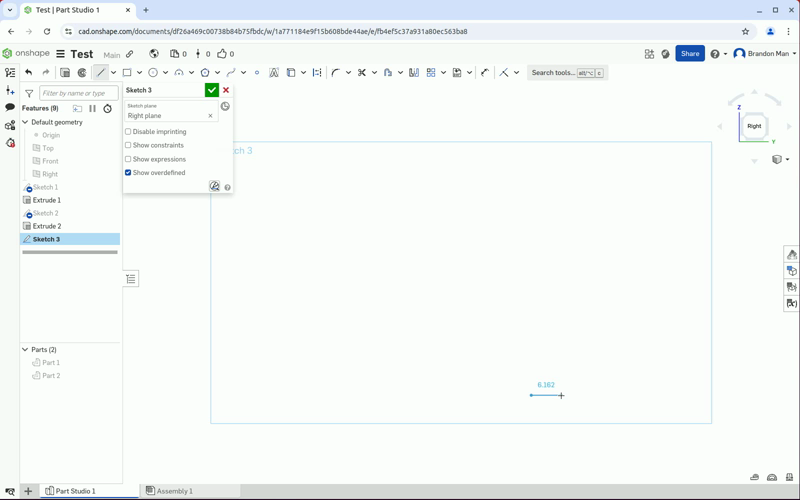
mouse_move(535, 395)
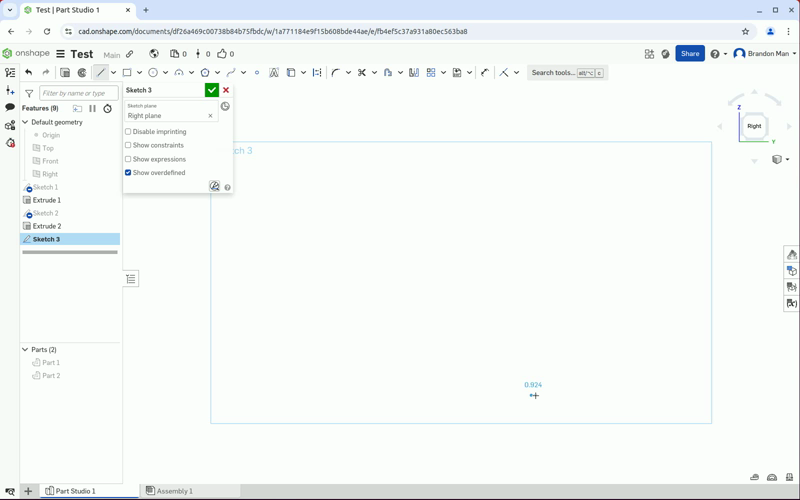
scroll(6)
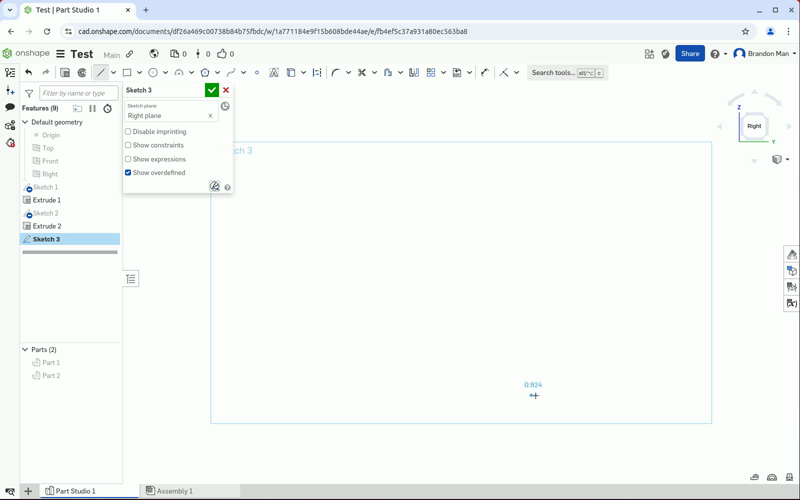
scroll(6)
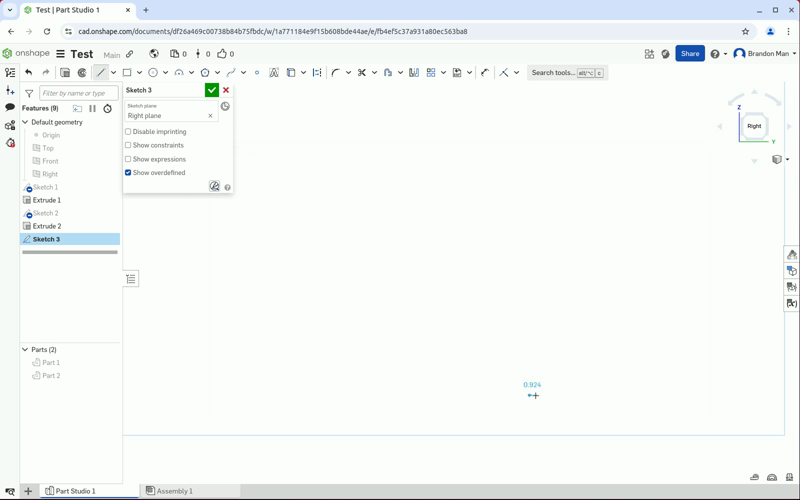
scroll(6)
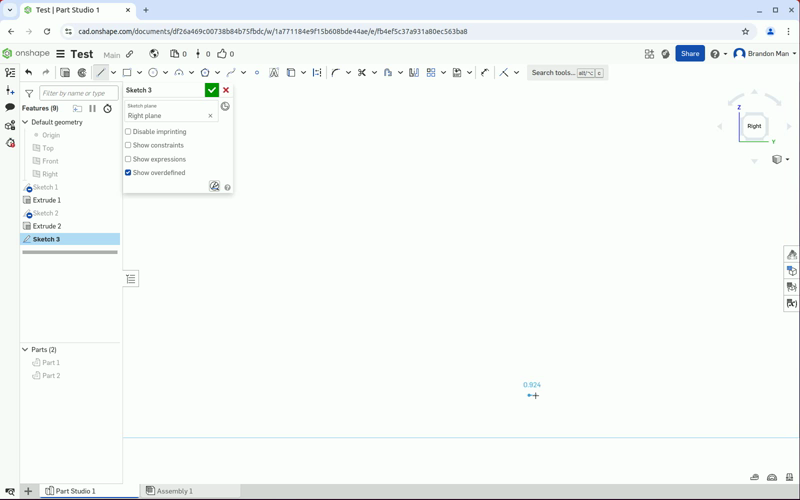
scroll(6)
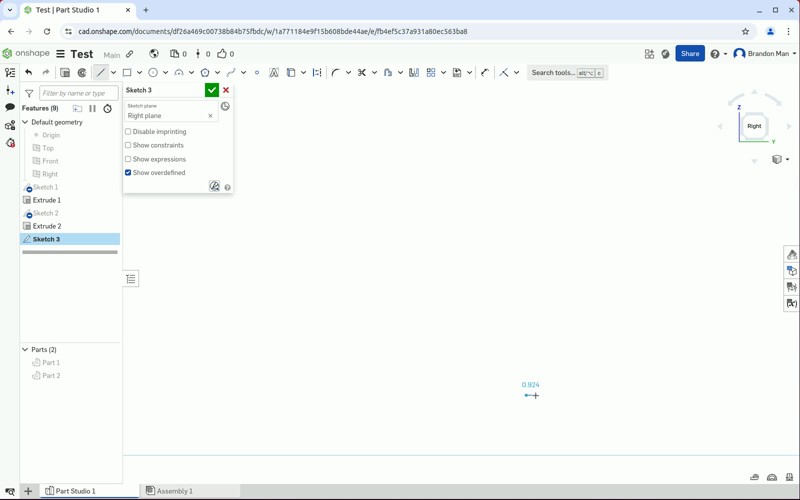
scroll(6)
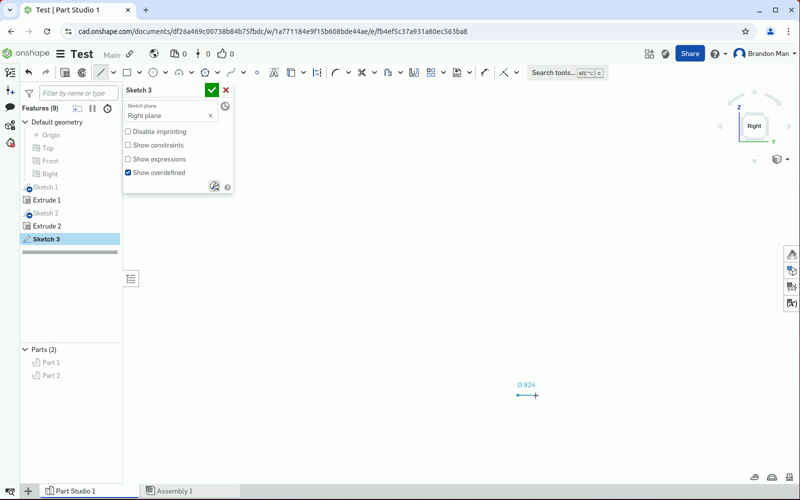
scroll(6)
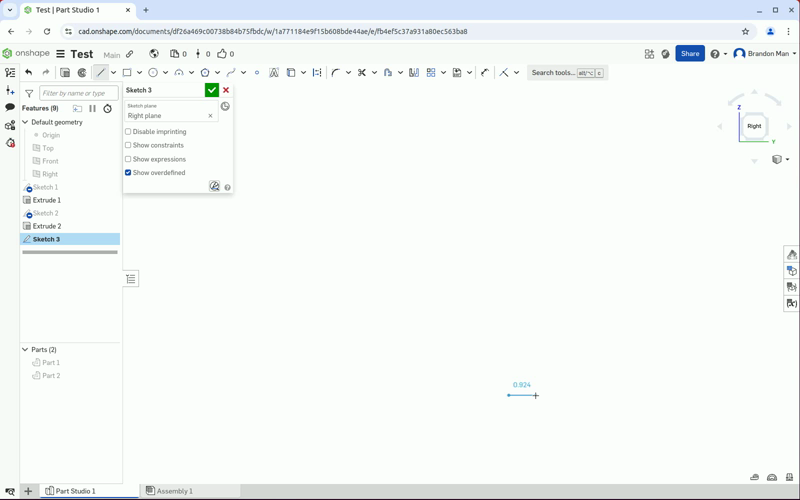
scroll(6)
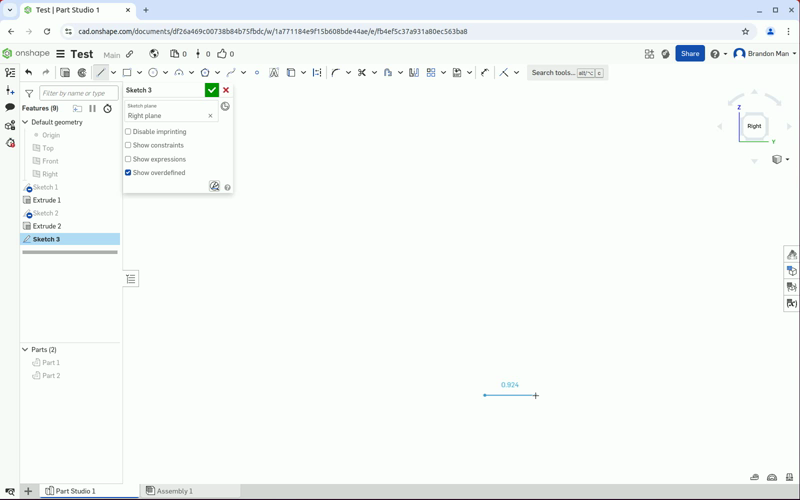
click(535, 395)
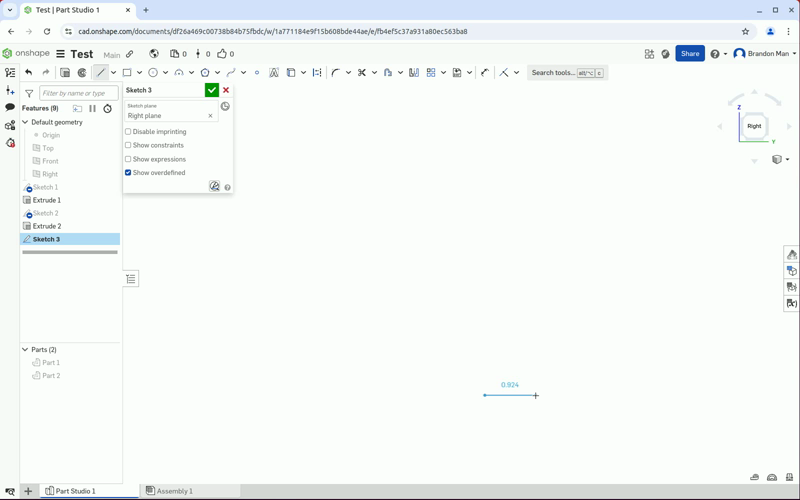
scroll(-6)
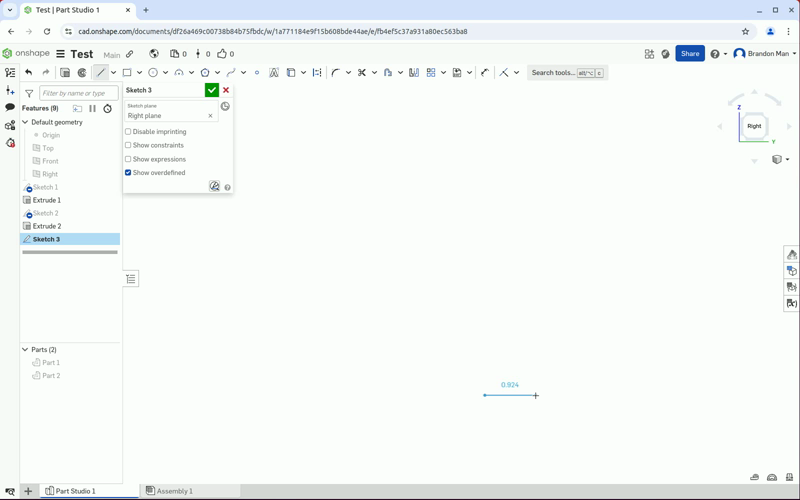
scroll(-6)
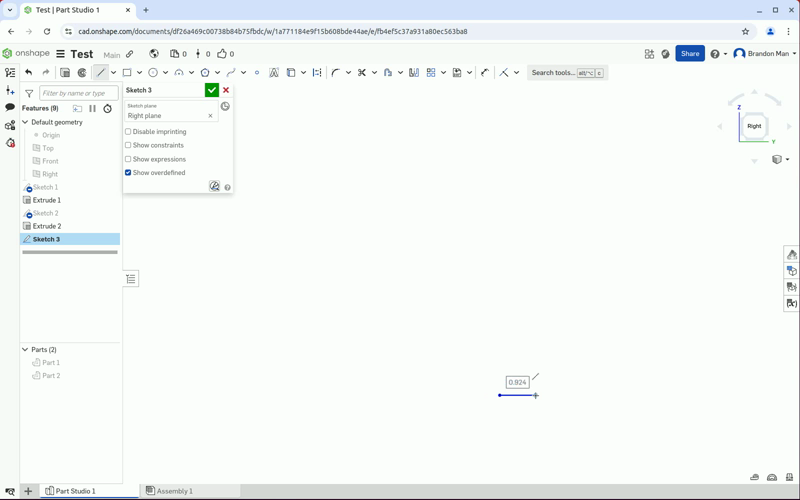
scroll(-6)
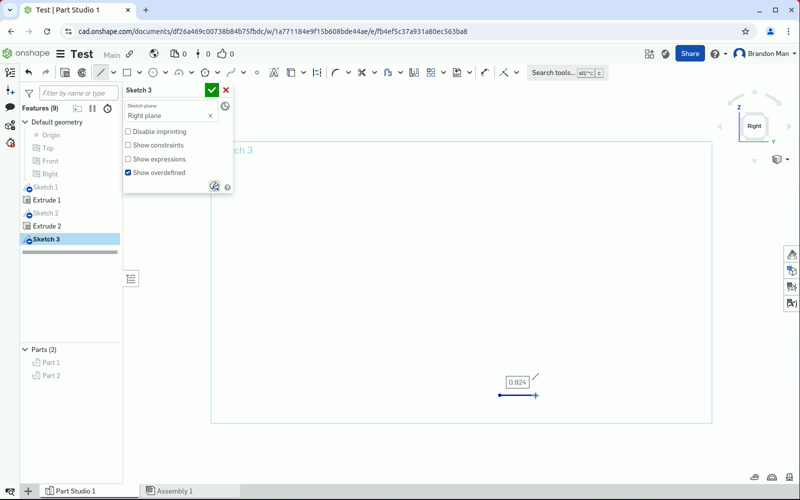
scroll(-6)
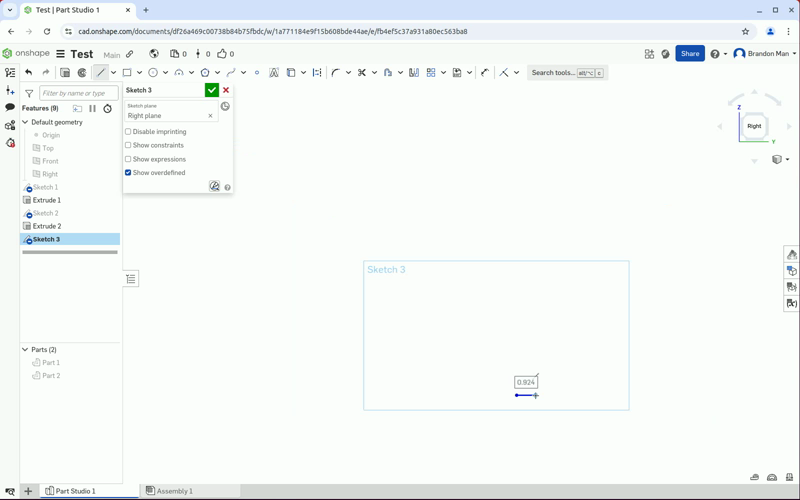
scroll(-6)
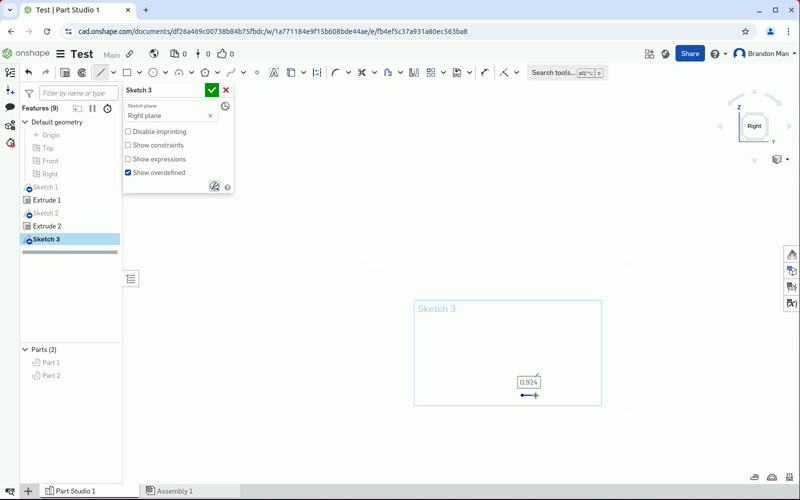
scroll(-6)
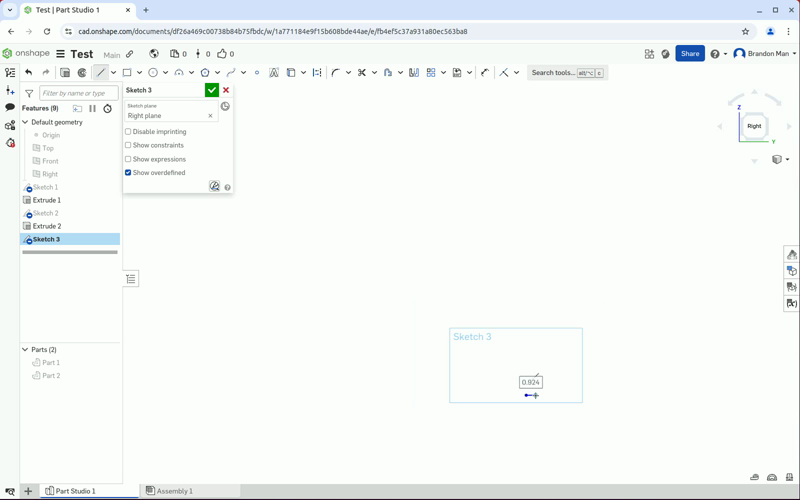
scroll(-6)
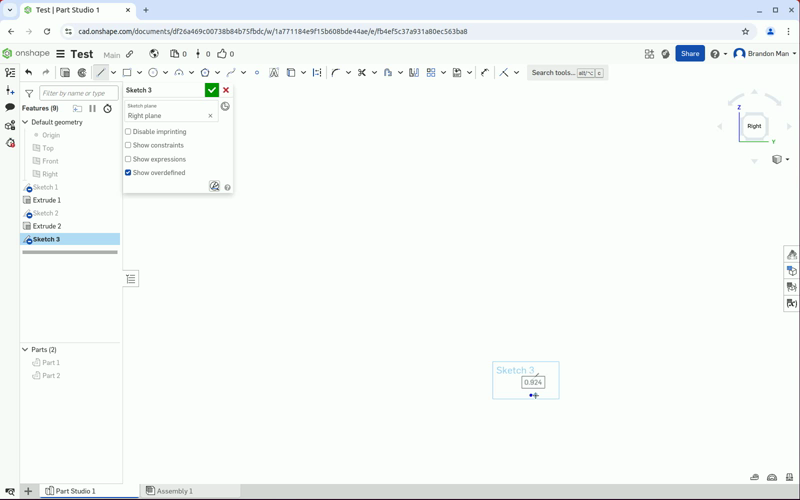
key_up(shift)
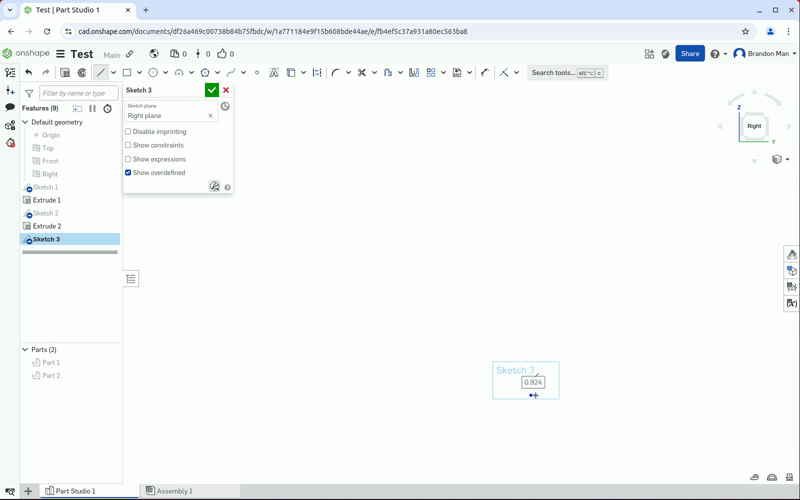
key_down(shift)
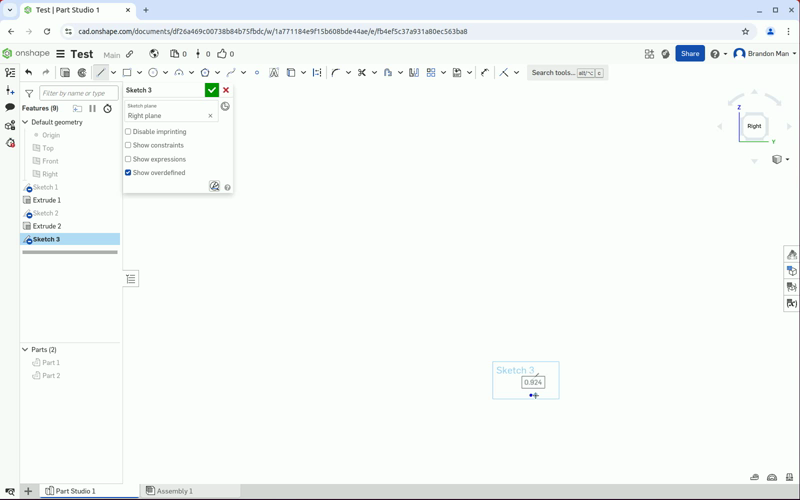
mouse_move(535, 261)
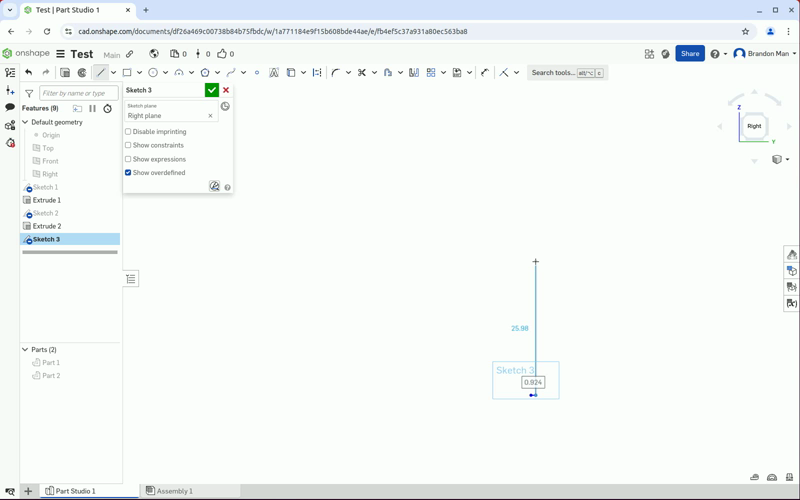
click(535, 261)
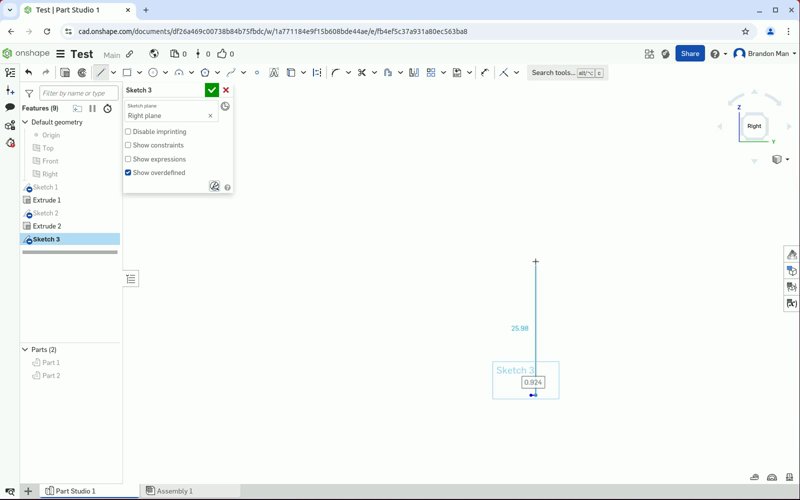
key_up(shift)
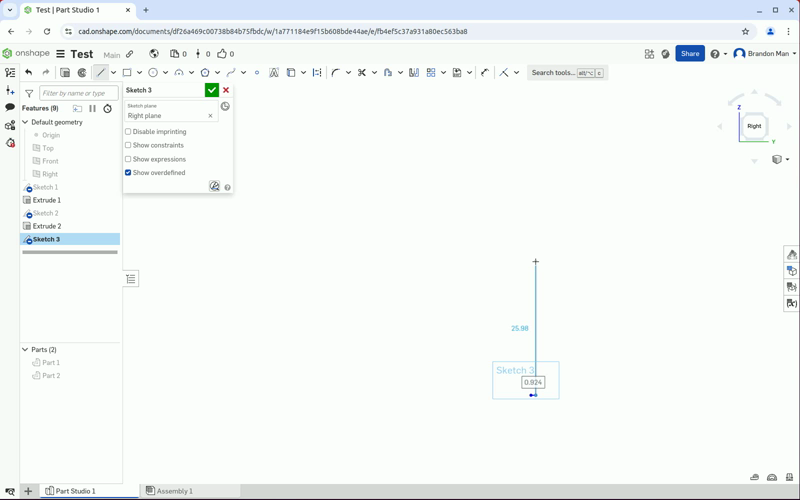
key_down(shift)
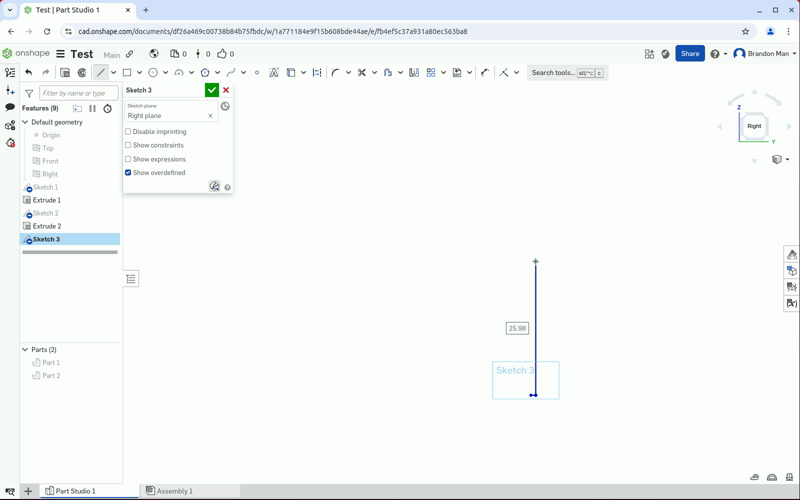
mouse_move(565, 261)
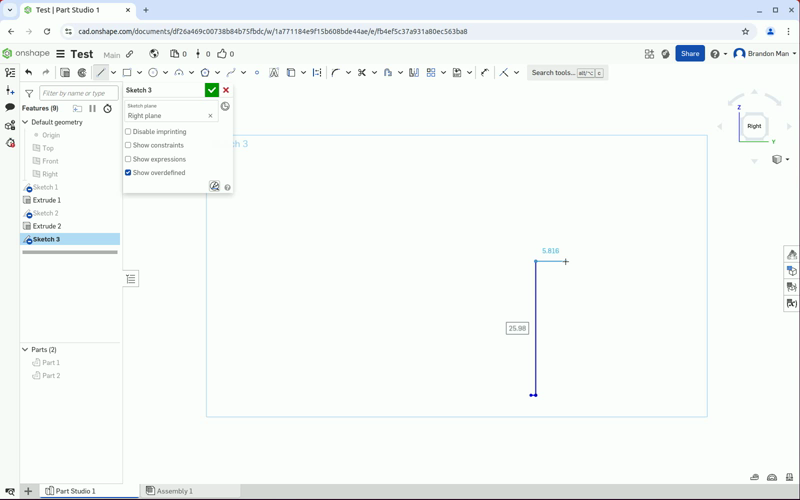
mouse_move(531, 261)
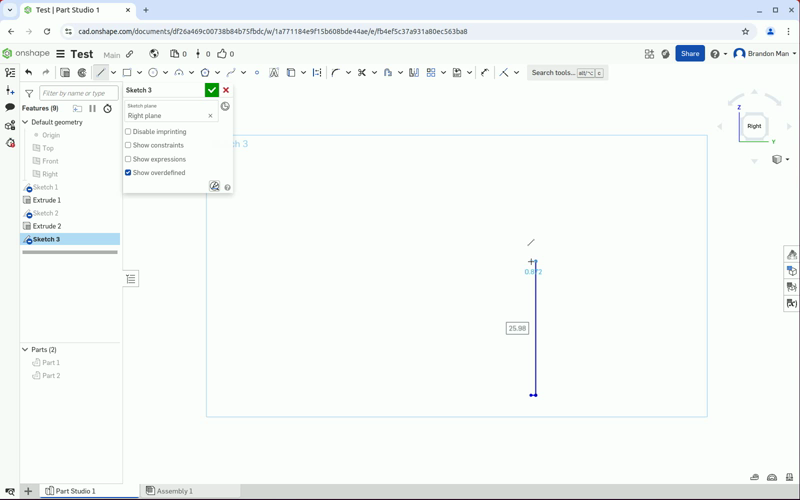
scroll(6)
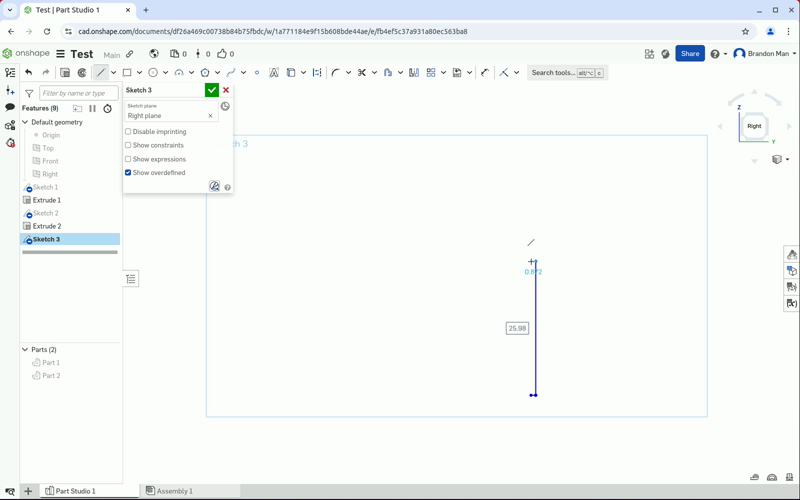
scroll(6)
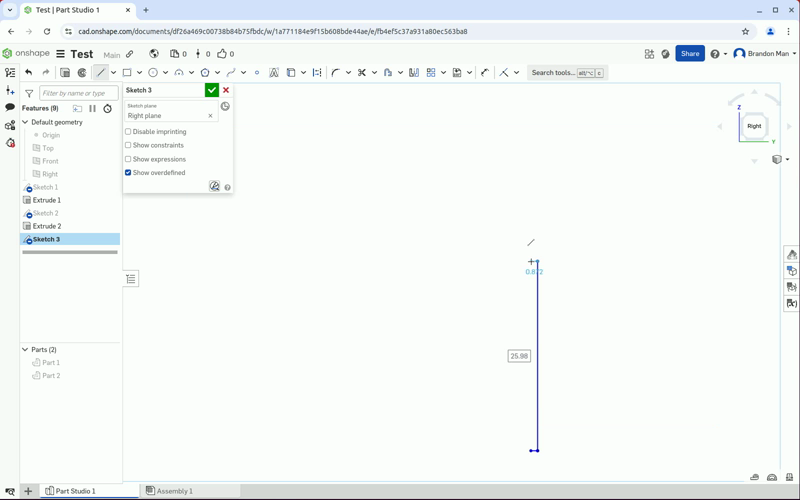
scroll(6)
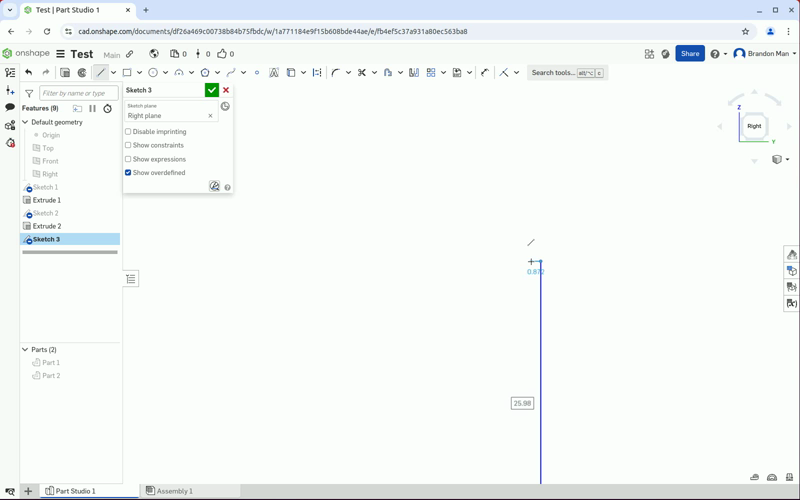
scroll(6)
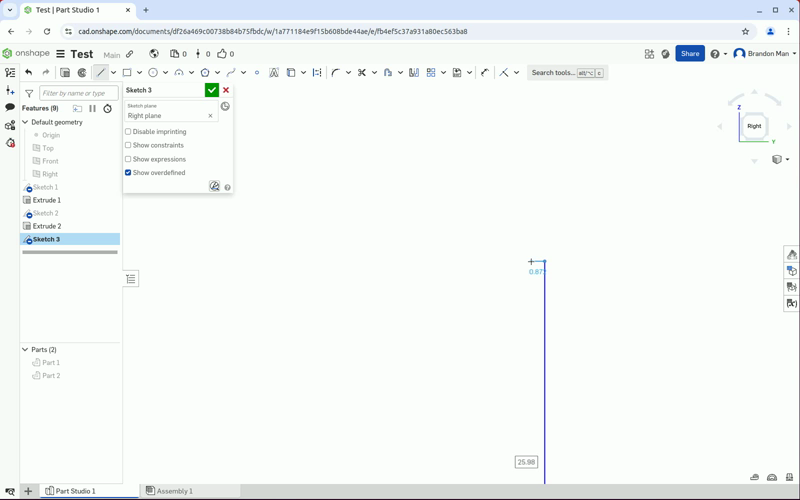
scroll(6)
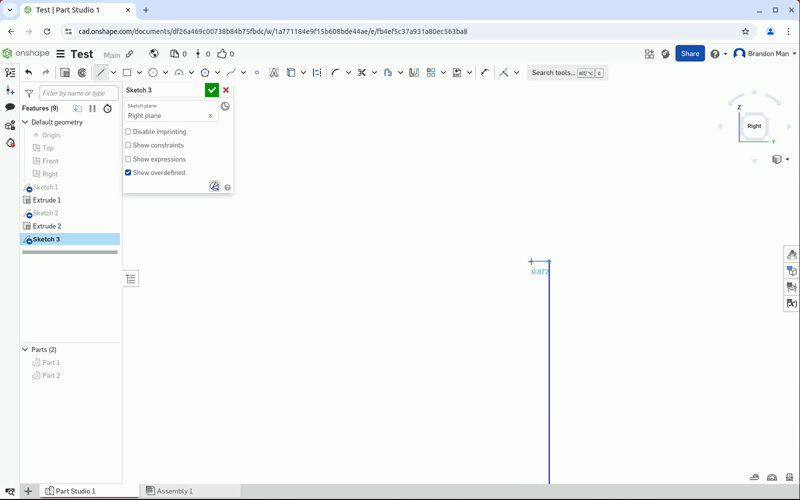
scroll(6)
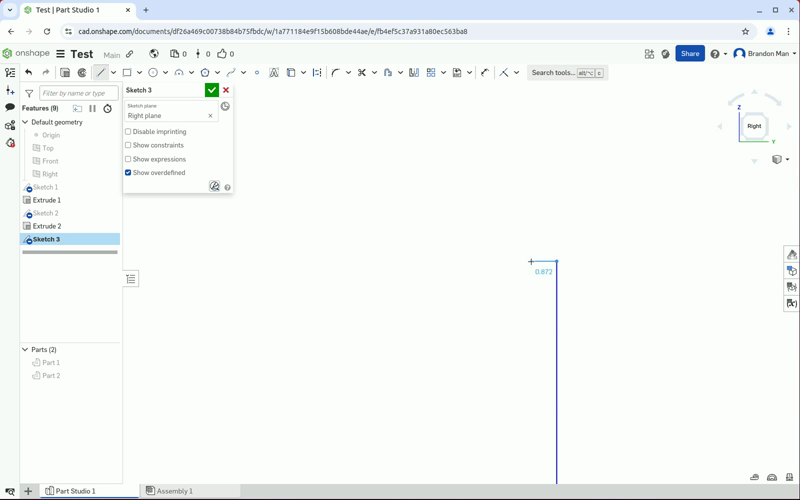
scroll(6)
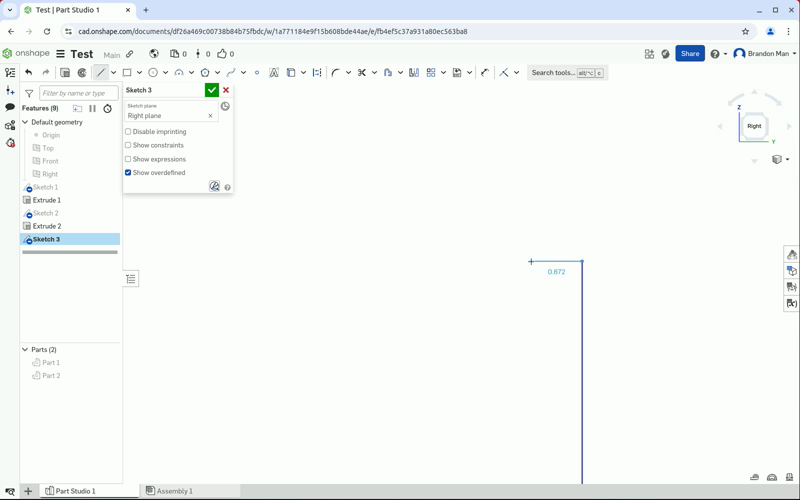
click(531, 261)
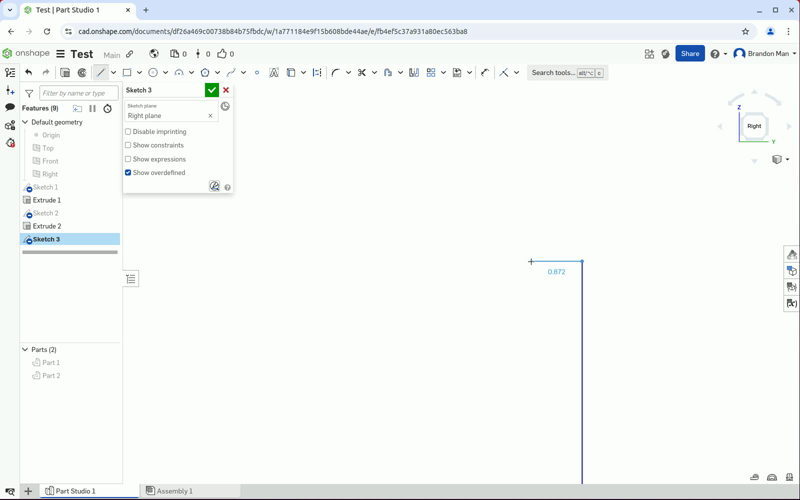
scroll(-6)
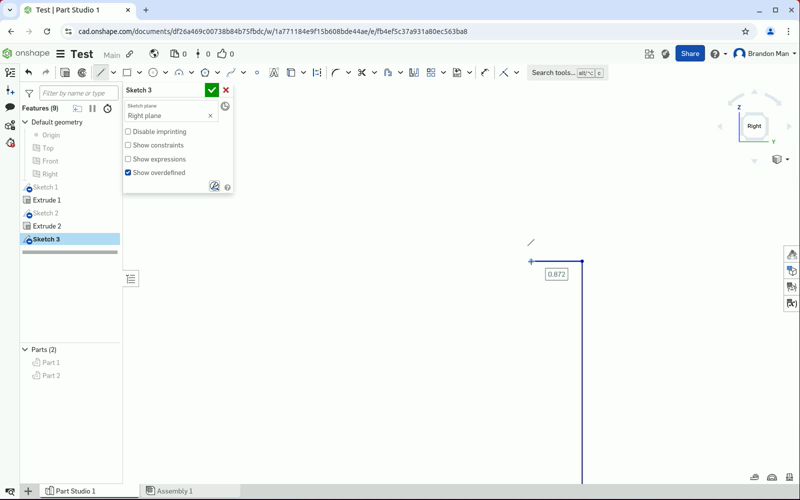
scroll(-6)
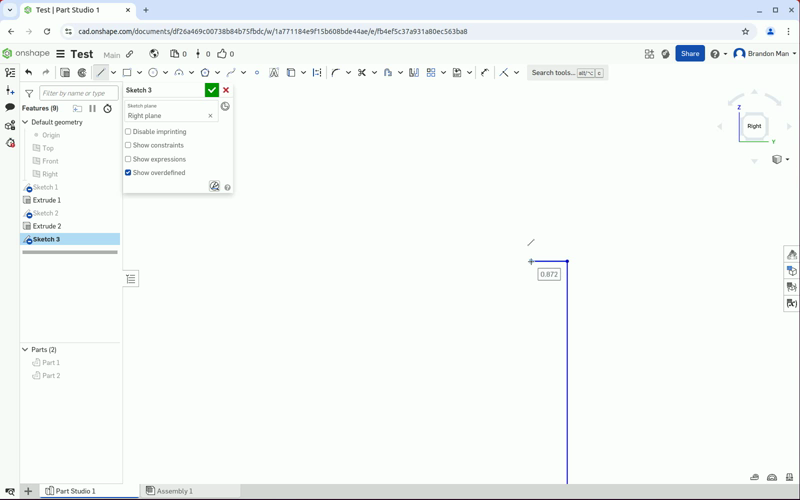
scroll(-6)
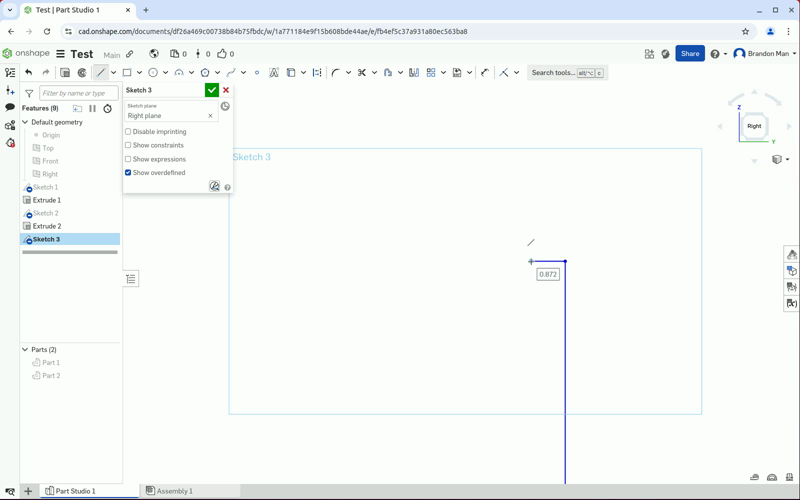
scroll(-6)
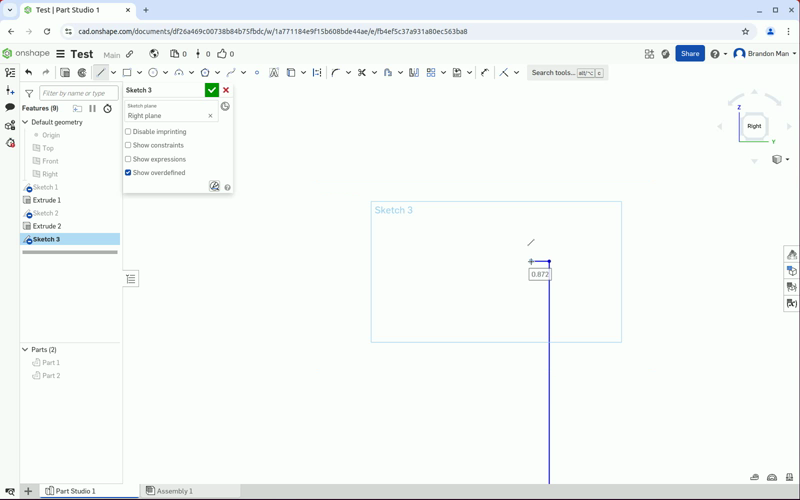
scroll(-6)
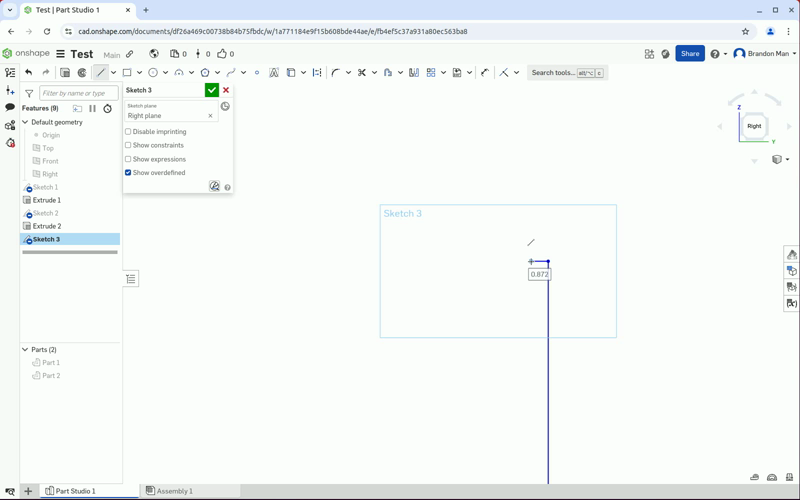
scroll(-6)
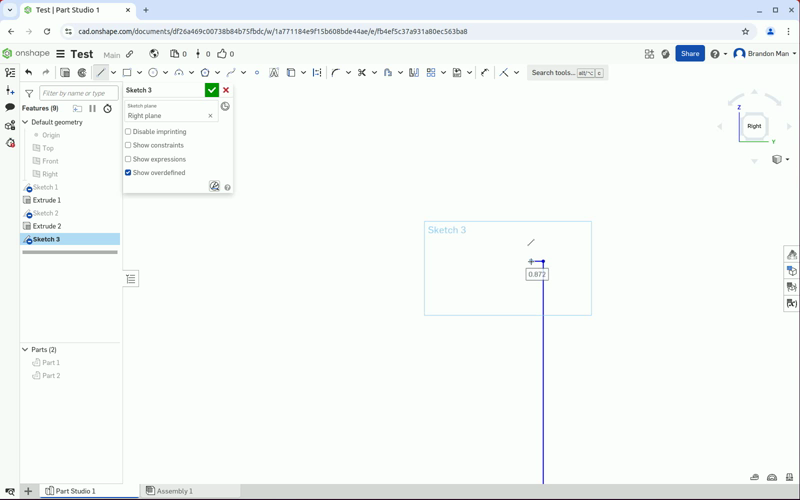
scroll(-6)
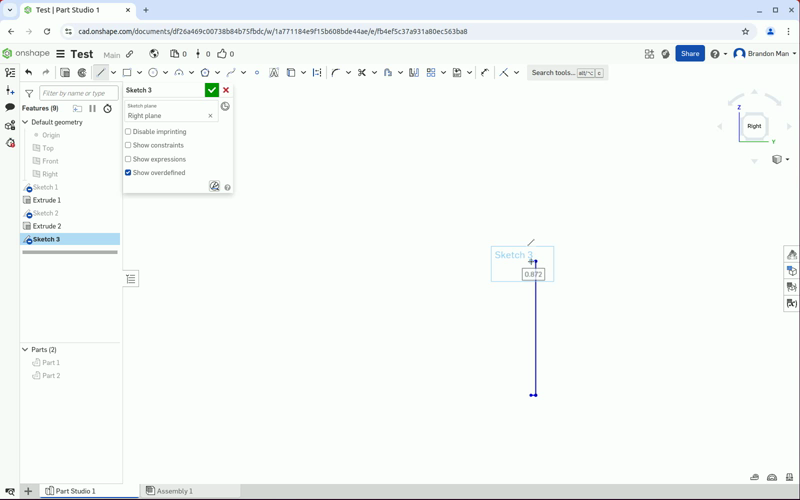
key_up(shift)
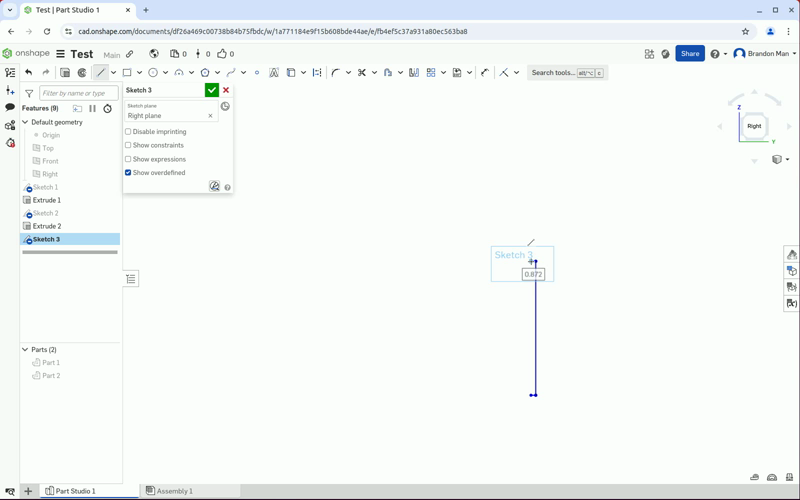
key_down(shift)
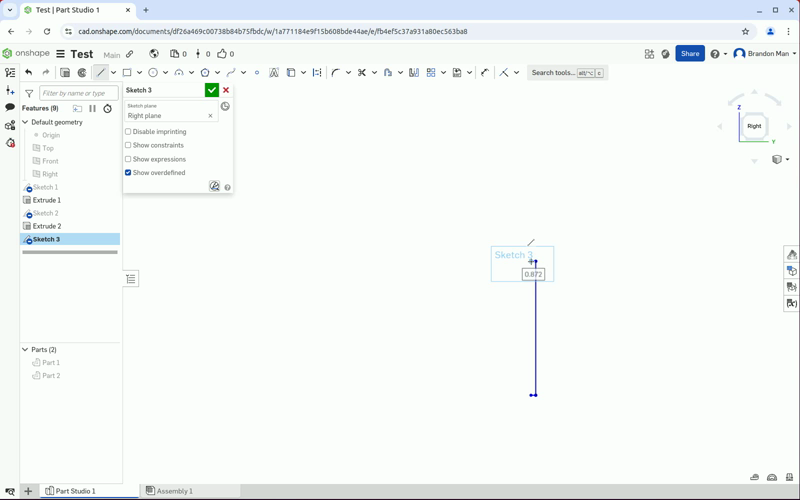
mouse_move(531, 328)
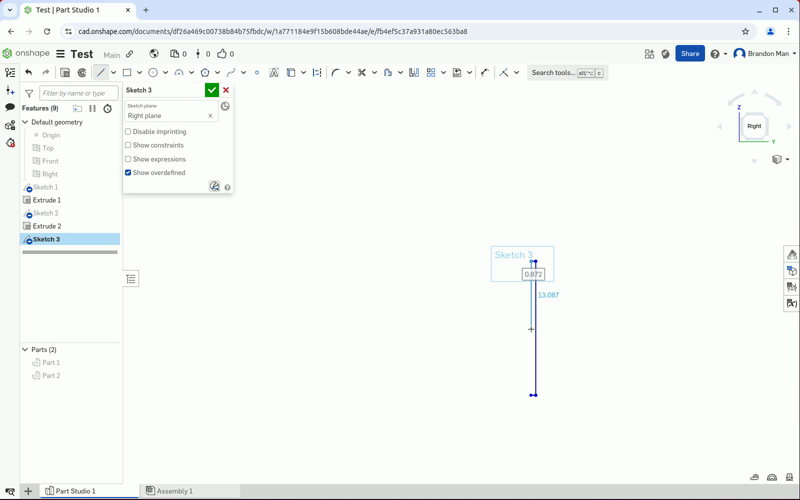
click(531, 328)
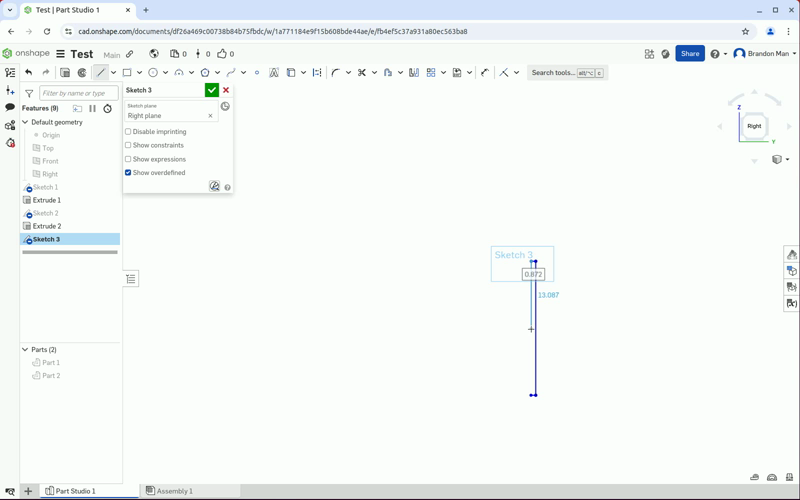
key_up(shift)
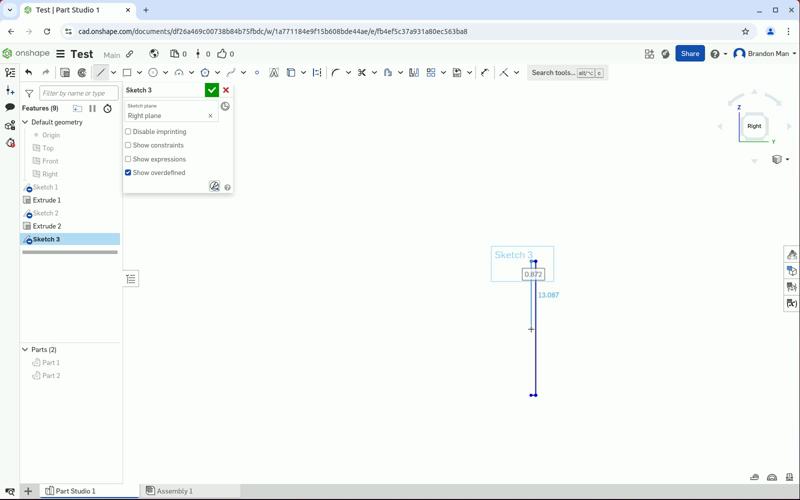
key_down(shift)
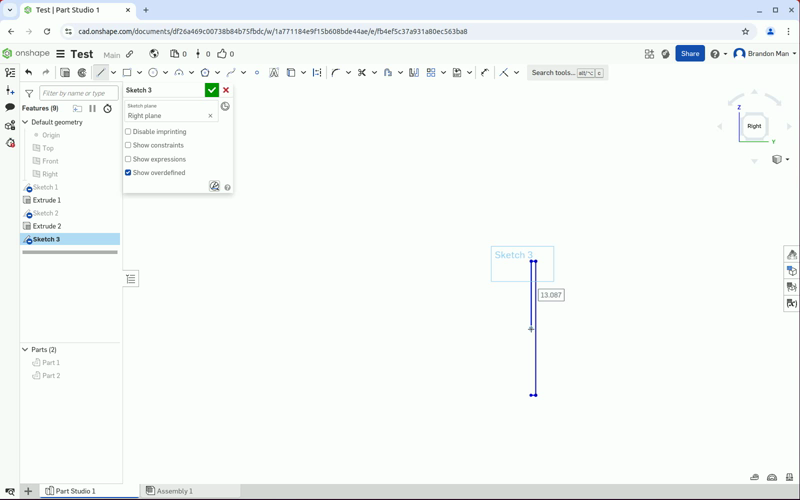
mouse_move(561, 328)
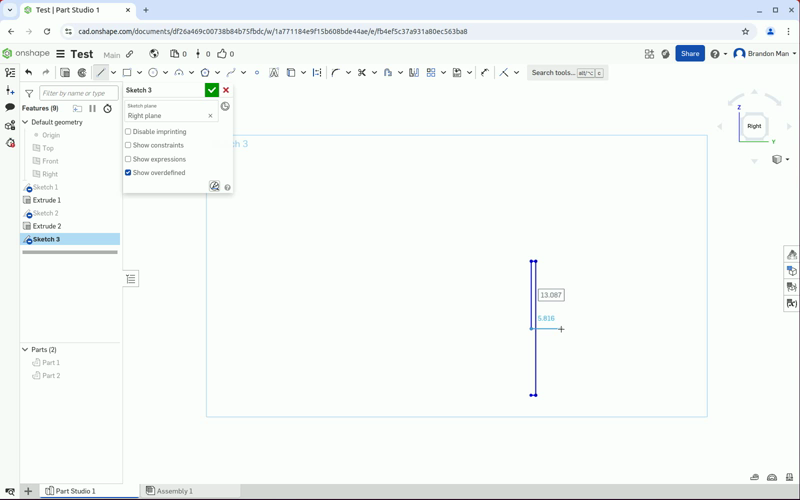
mouse_move(531, 331)
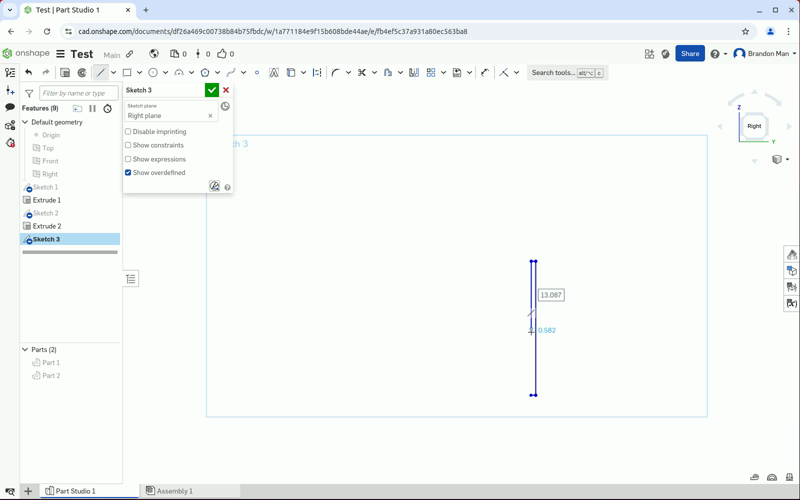
scroll(6)
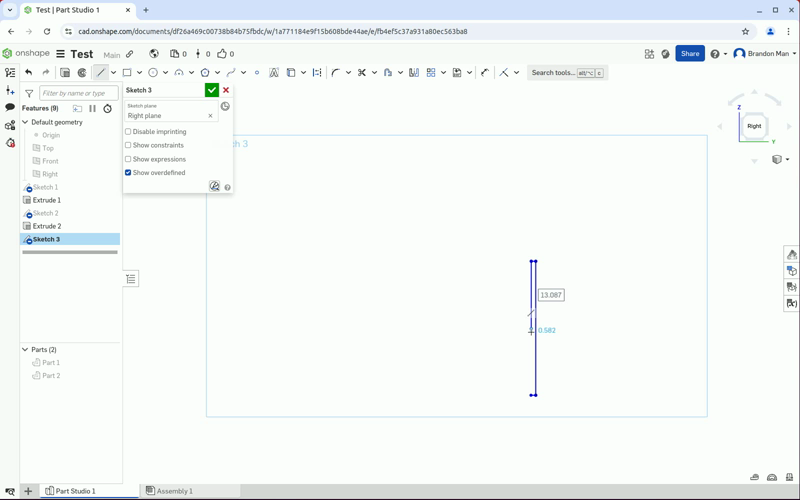
scroll(6)
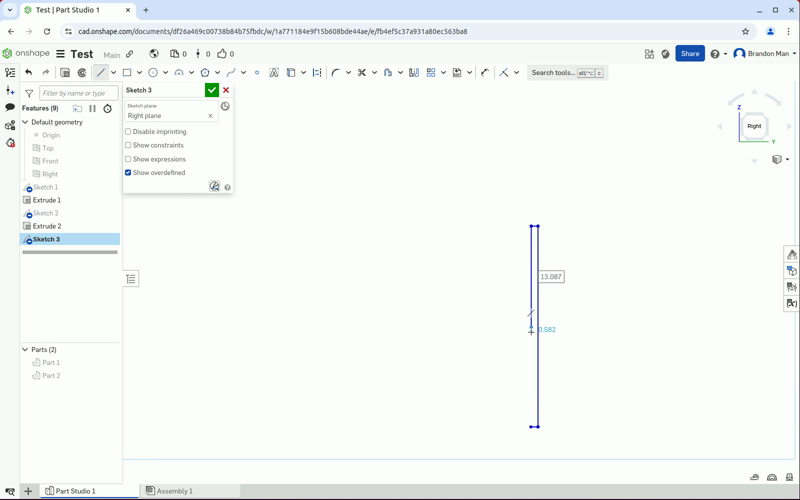
scroll(6)
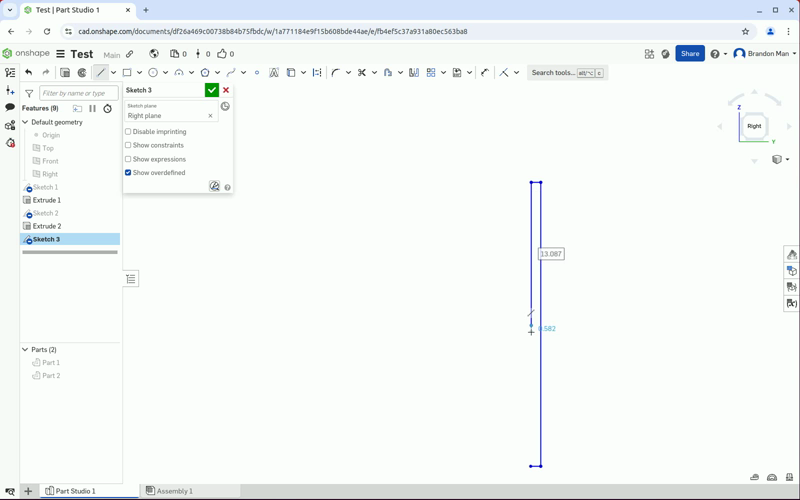
scroll(6)
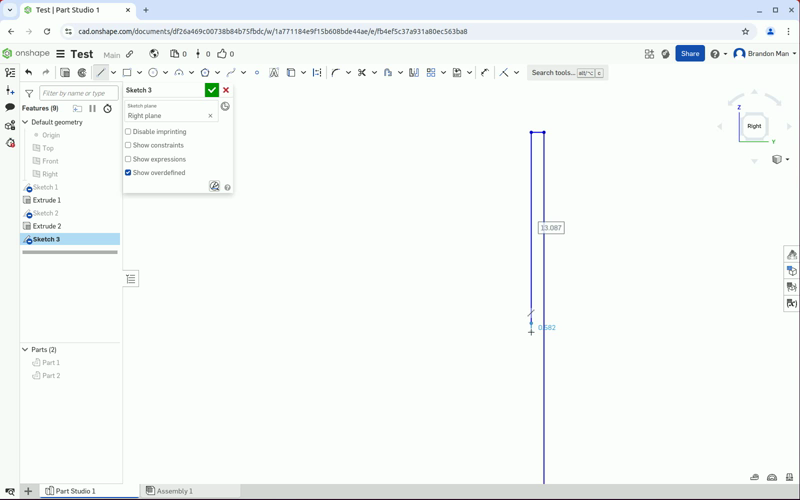
scroll(6)
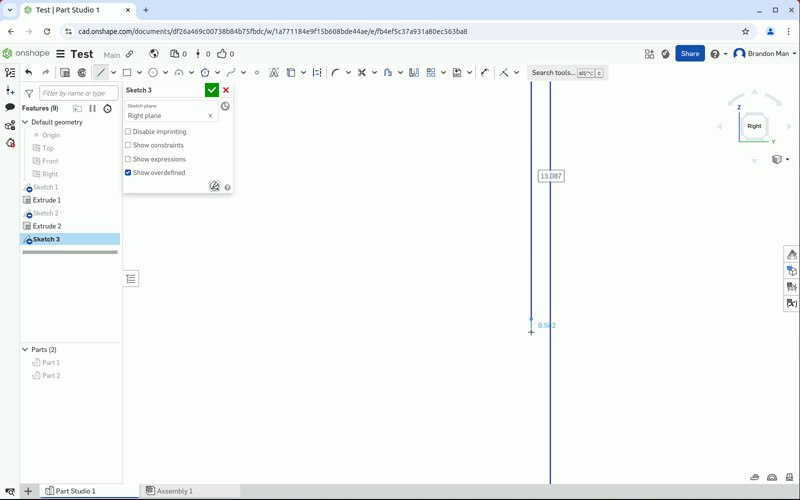
scroll(6)
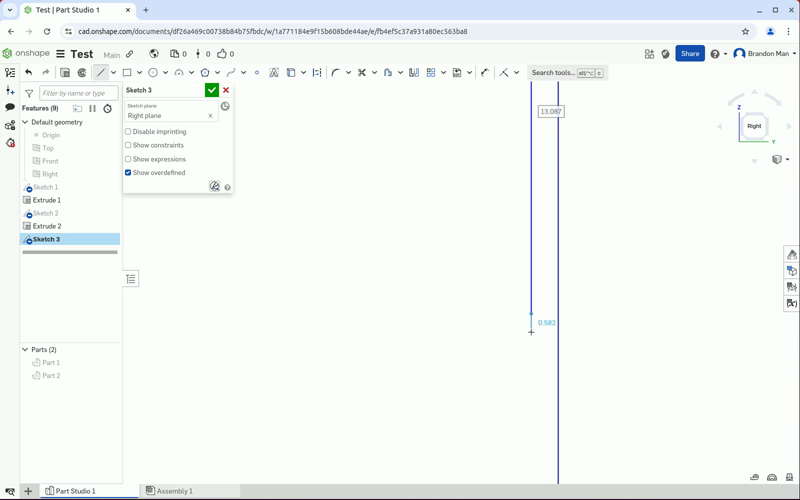
scroll(6)
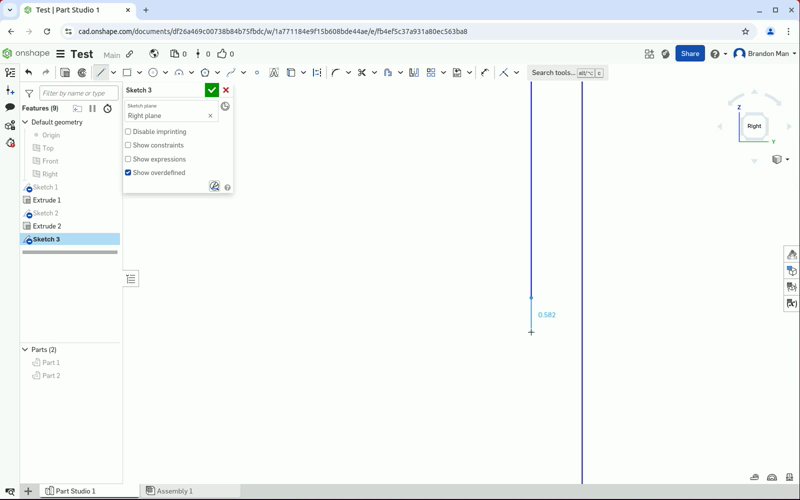
click(531, 331)
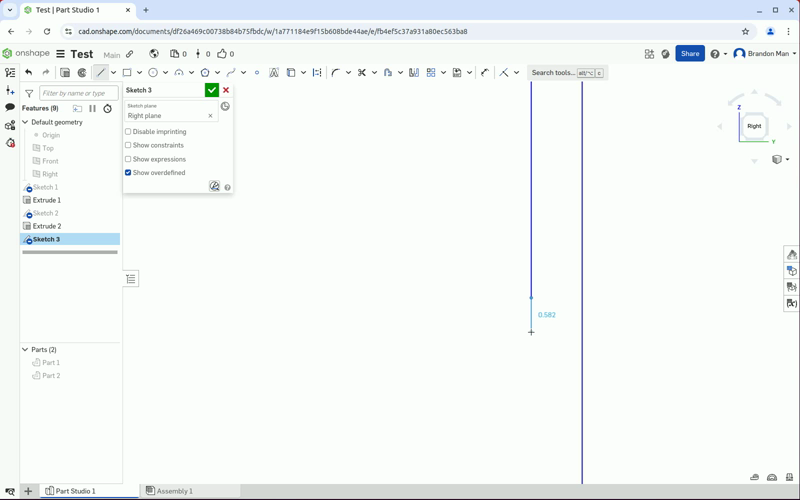
scroll(-6)
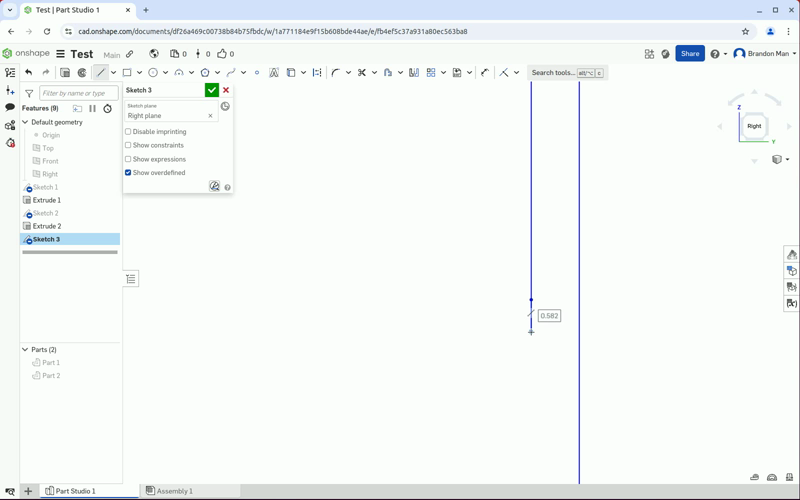
scroll(-6)
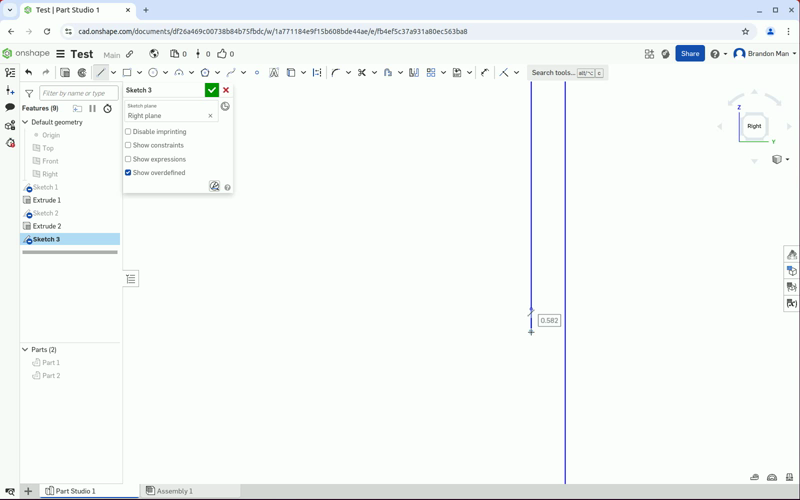
scroll(-6)
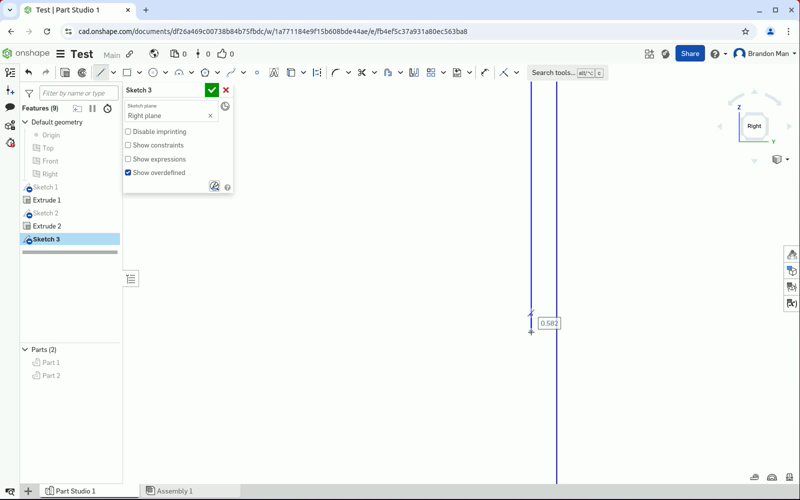
scroll(-6)
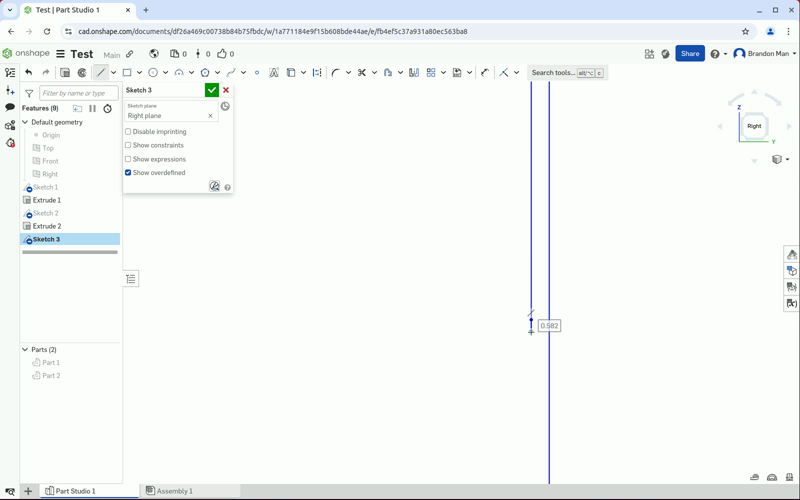
scroll(-6)
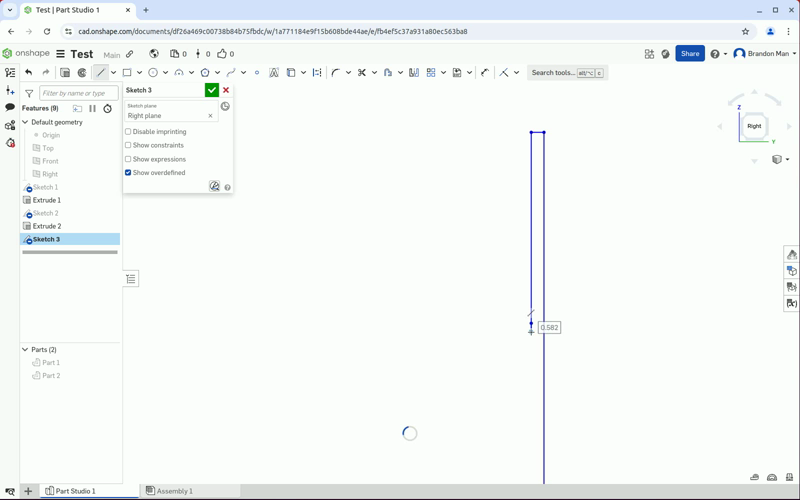
scroll(-6)
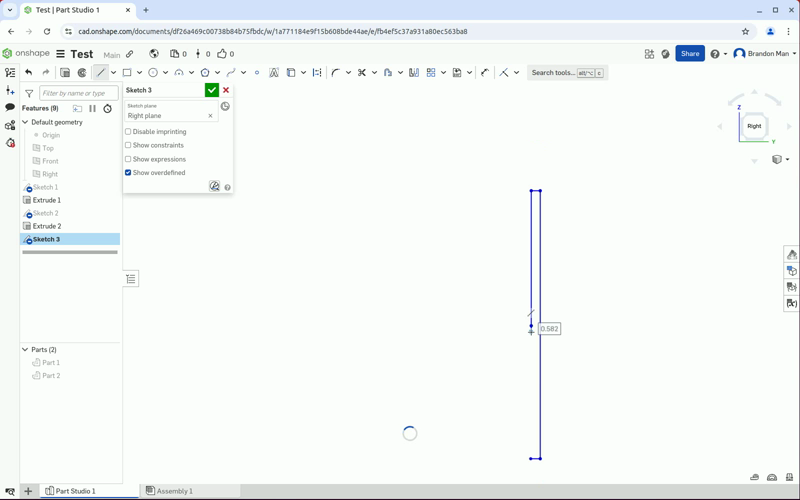
scroll(-6)
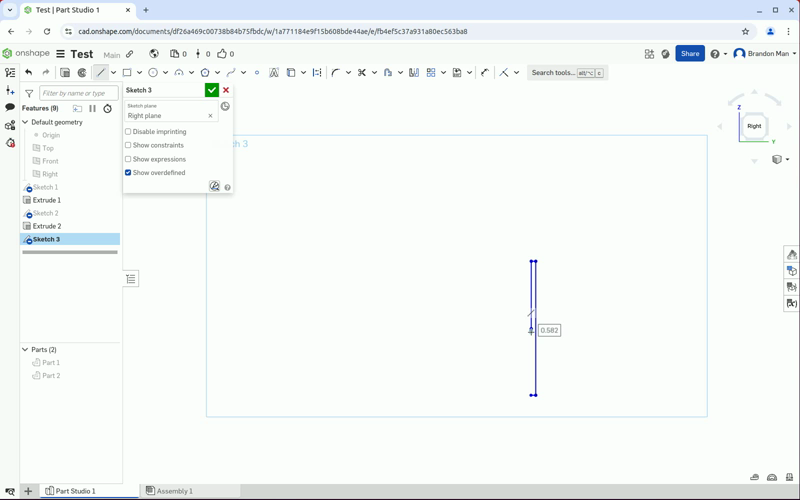
key_up(shift)
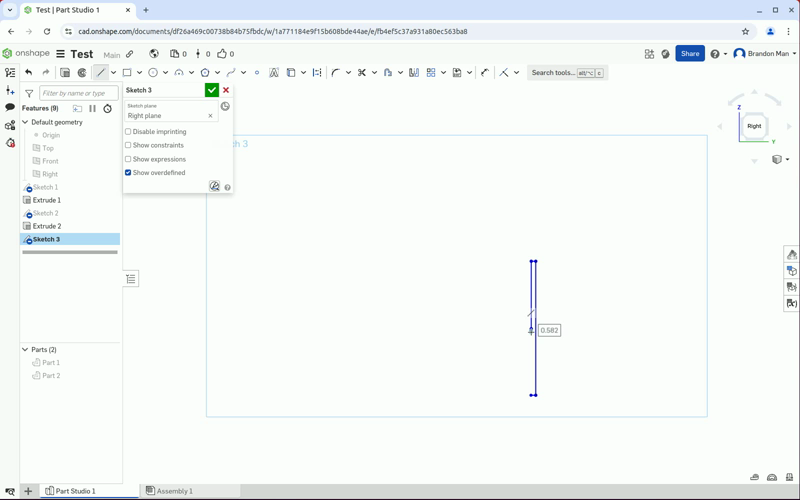
key_down(shift)
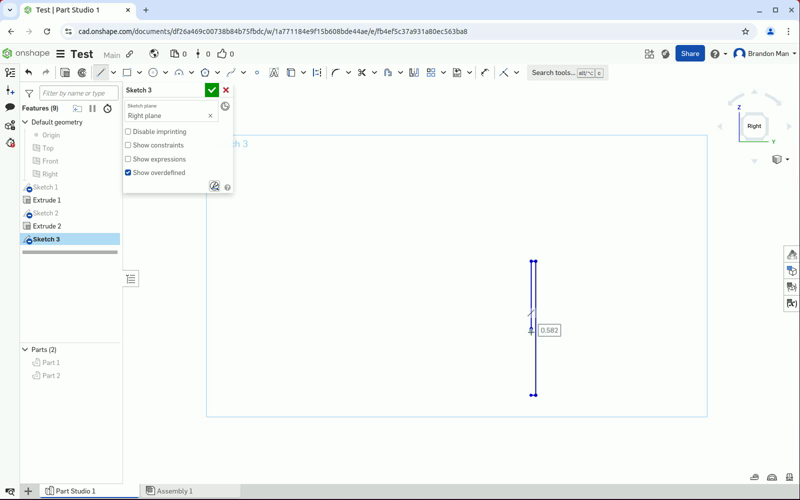
mouse_move(531, 395)
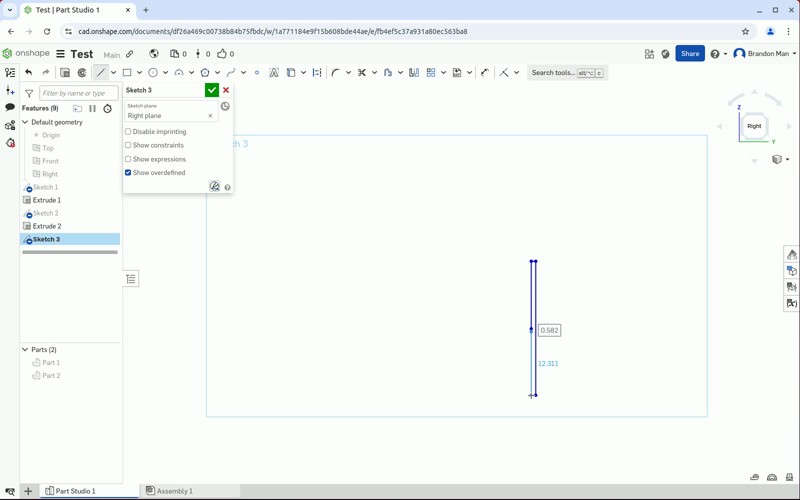
scroll(6)
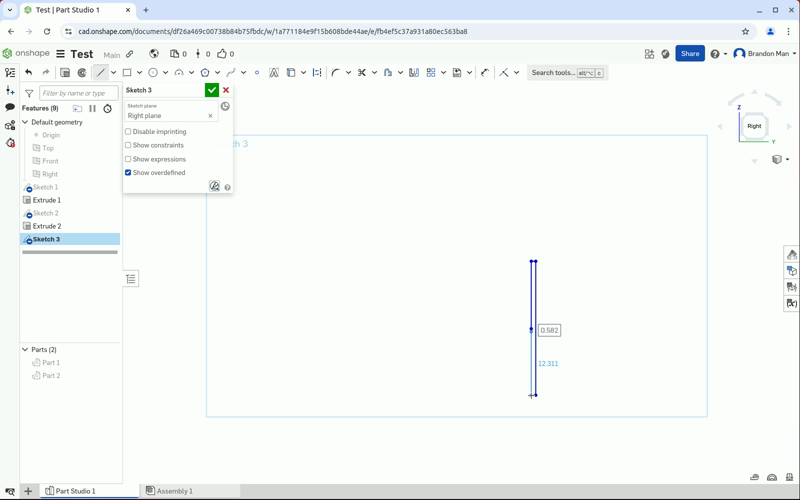
scroll(6)
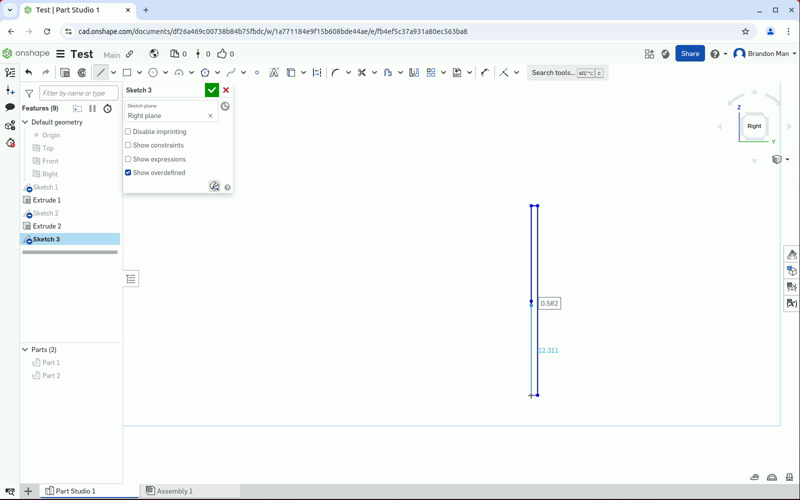
scroll(6)
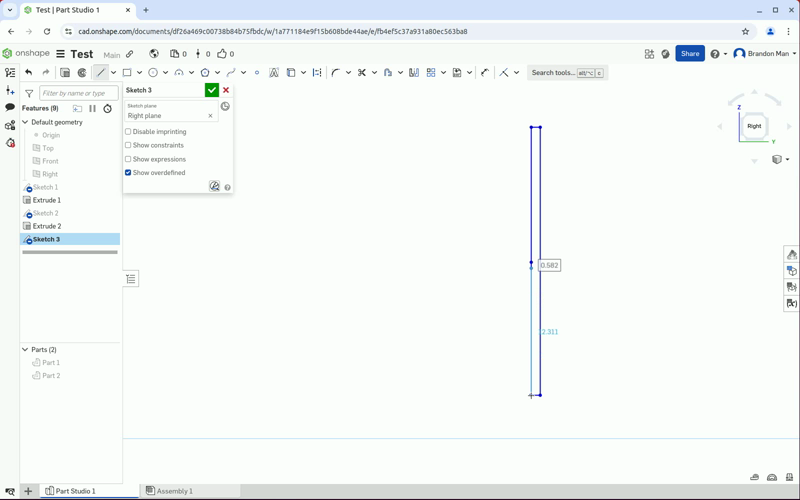
scroll(6)
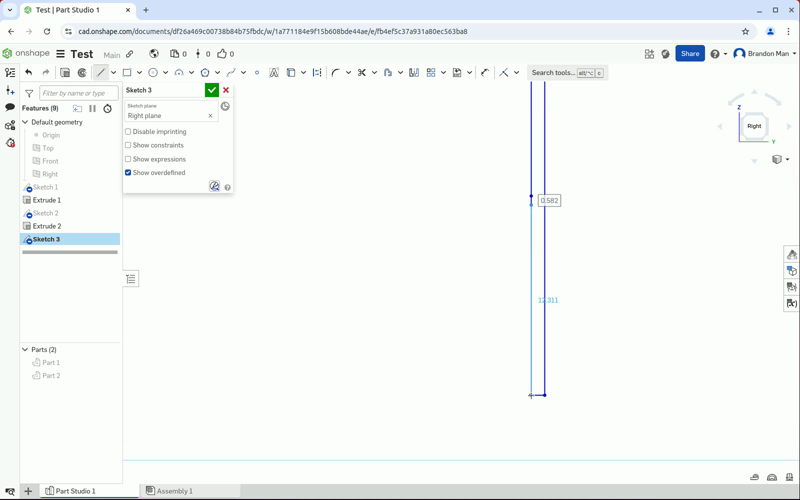
scroll(6)
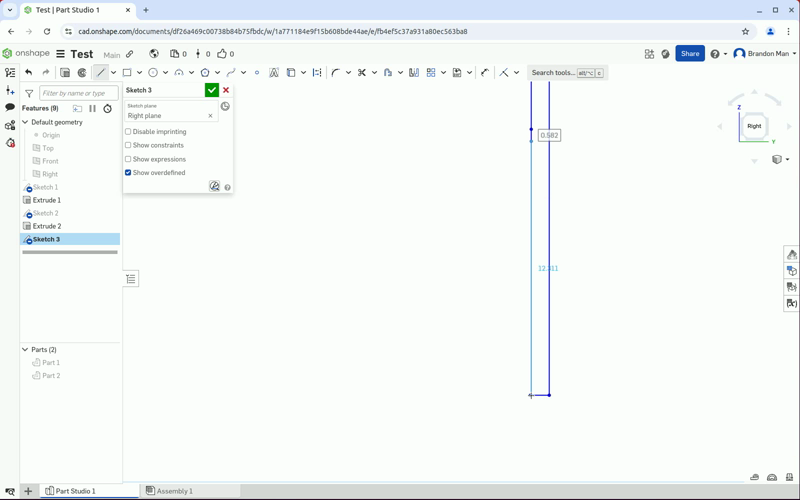
scroll(6)
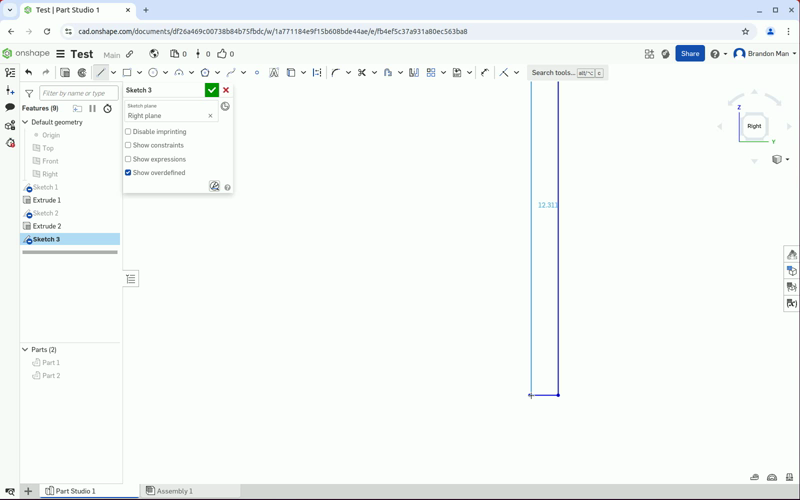
scroll(6)
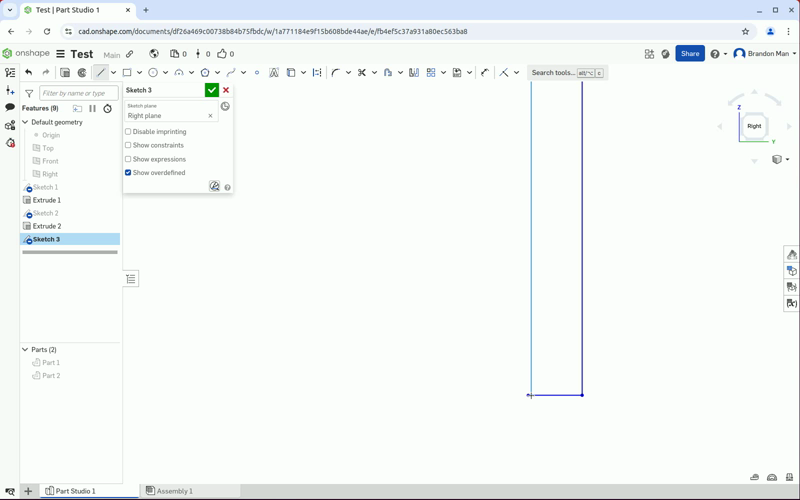
key_up(shift)
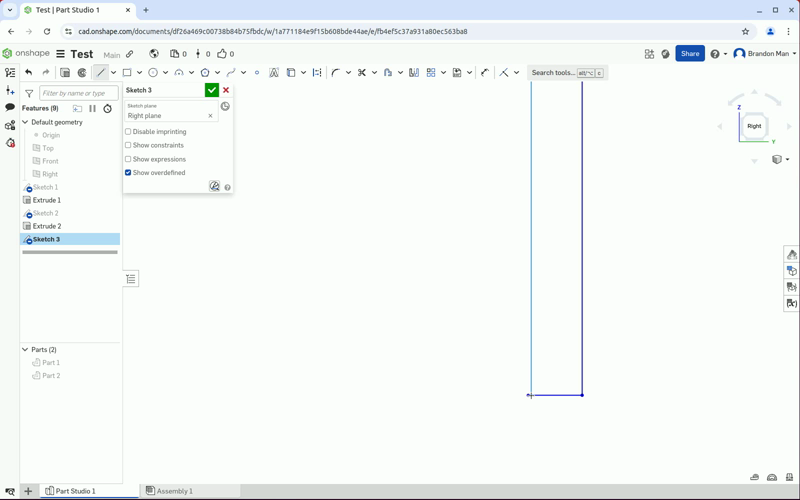
click(531, 395)
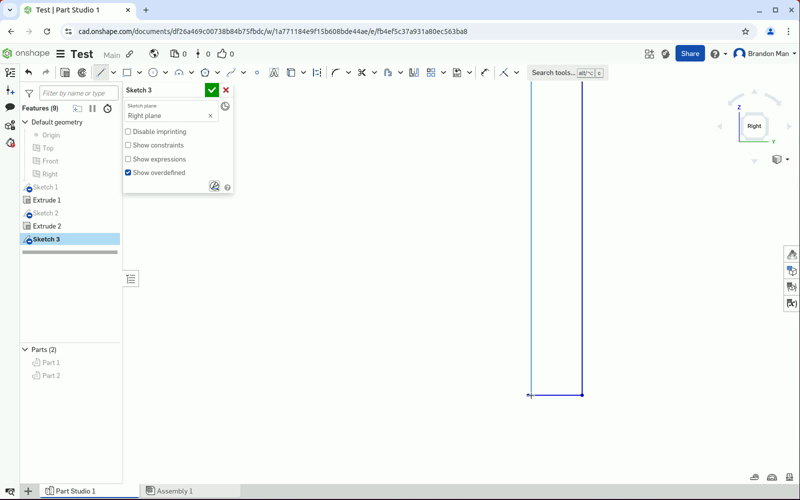
scroll(-6)
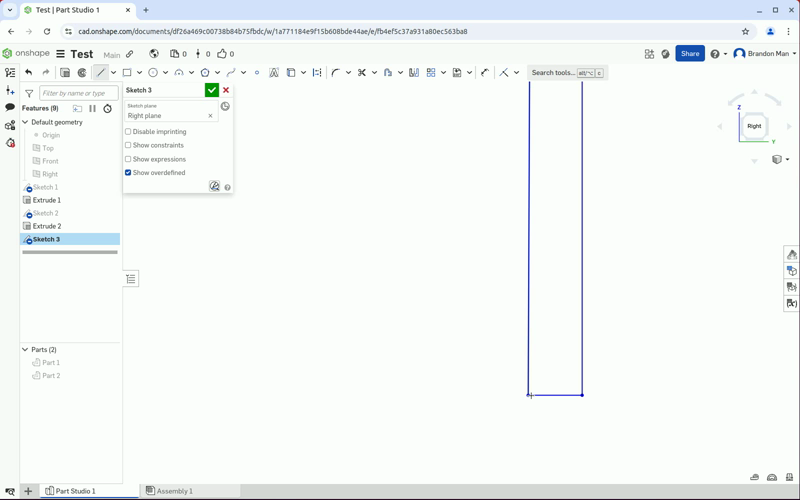
scroll(-6)
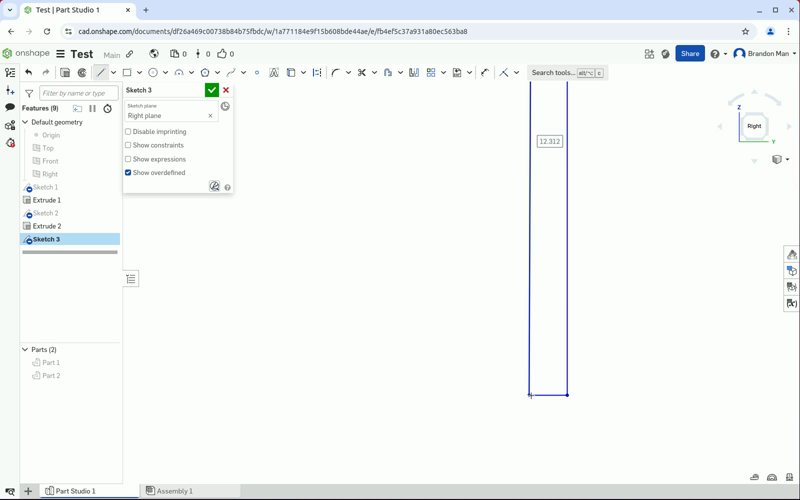
scroll(-6)
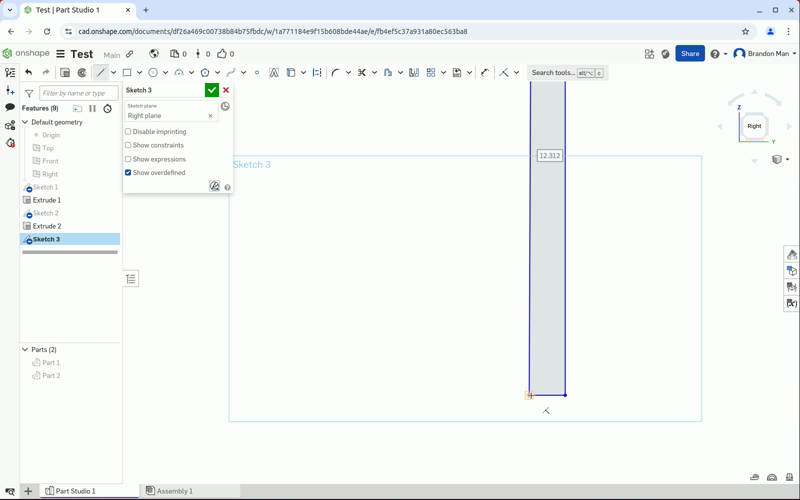
scroll(-6)
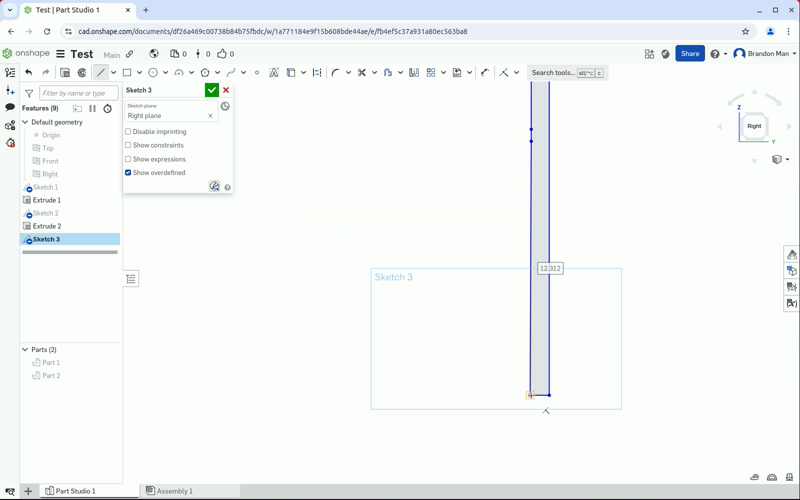
scroll(-6)
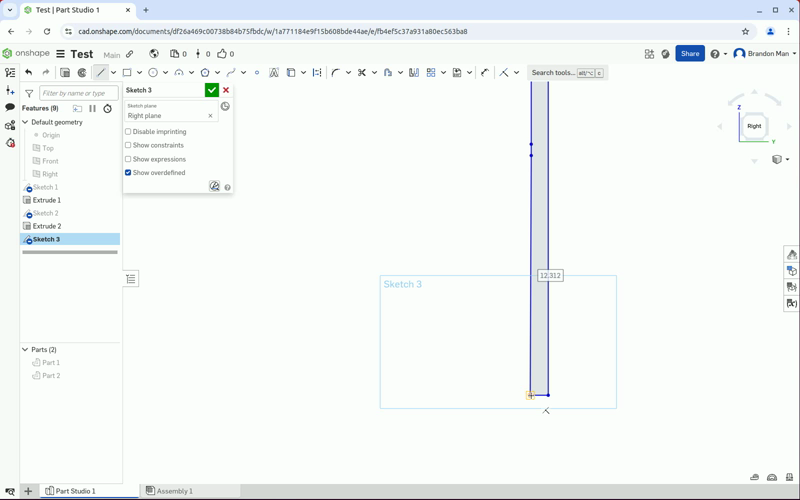
scroll(-6)
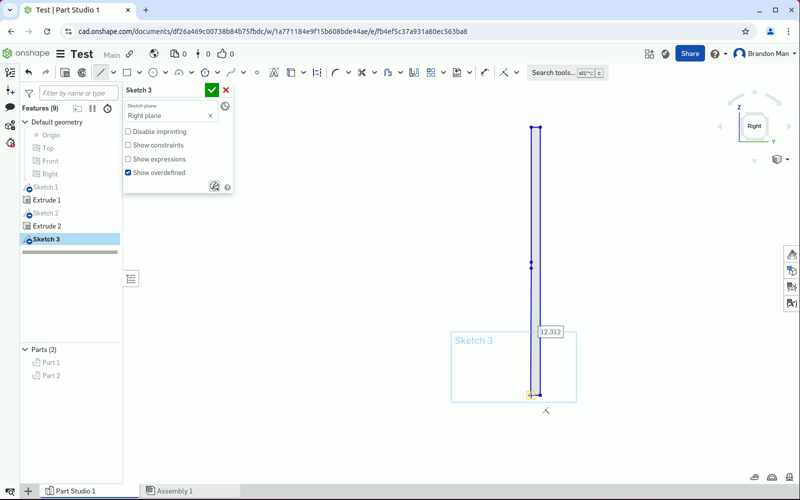
scroll(-6)
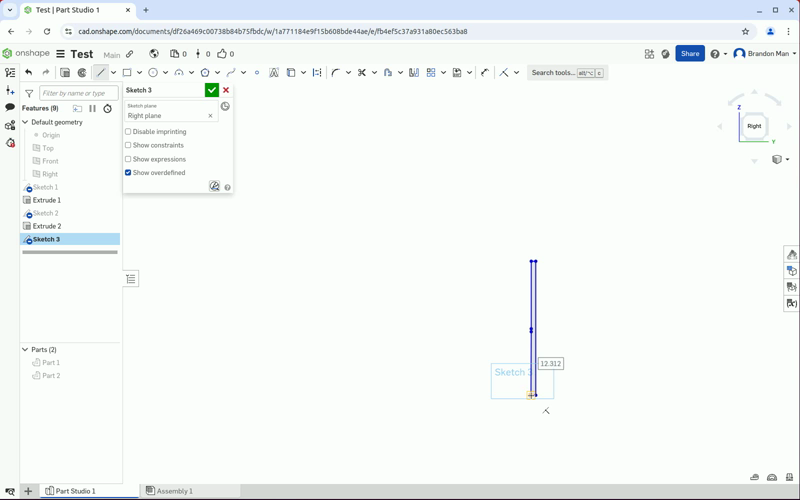
key(esc)
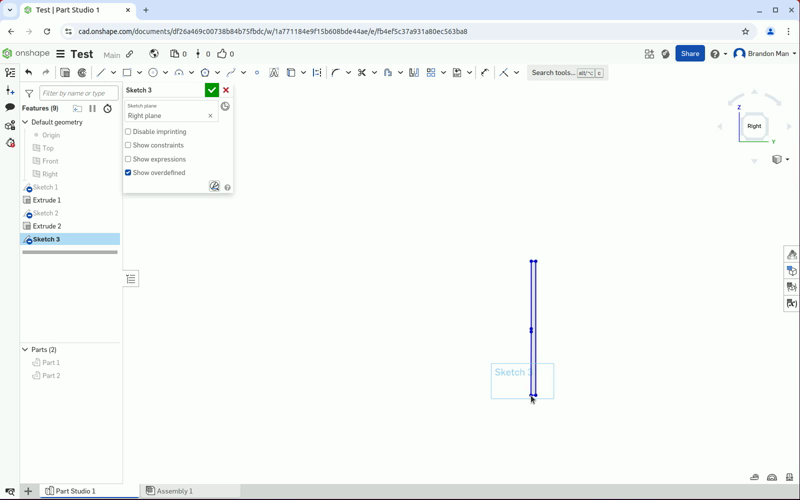
mouse_move(531, 307)
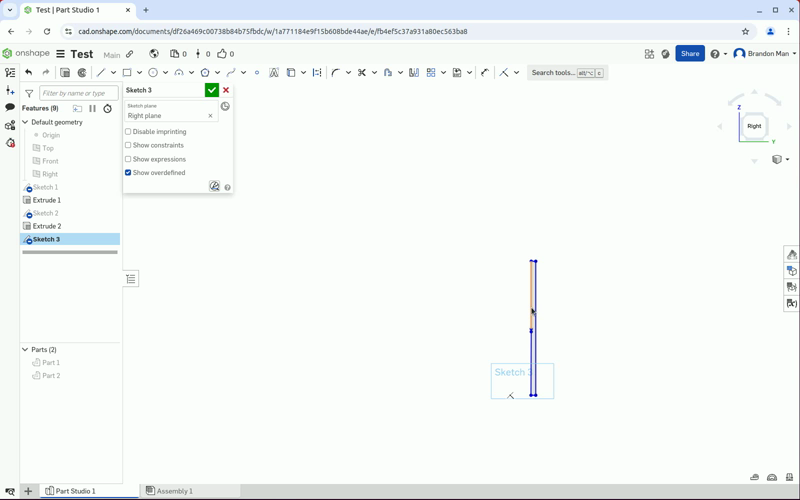
scroll(6)
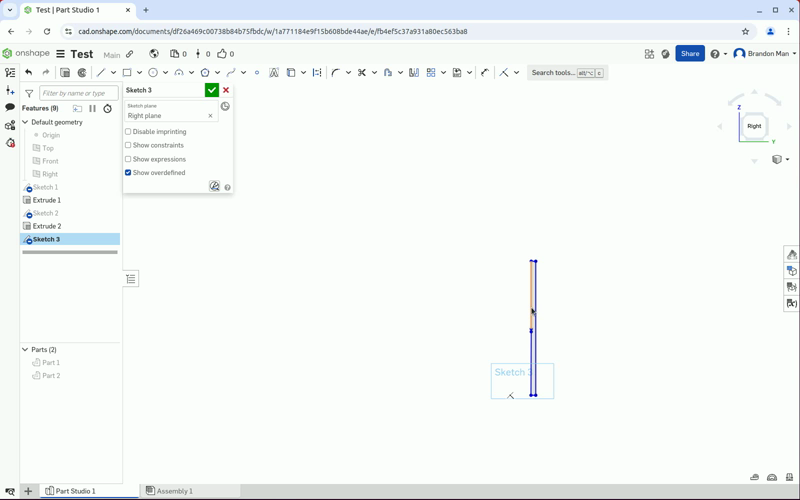
scroll(6)
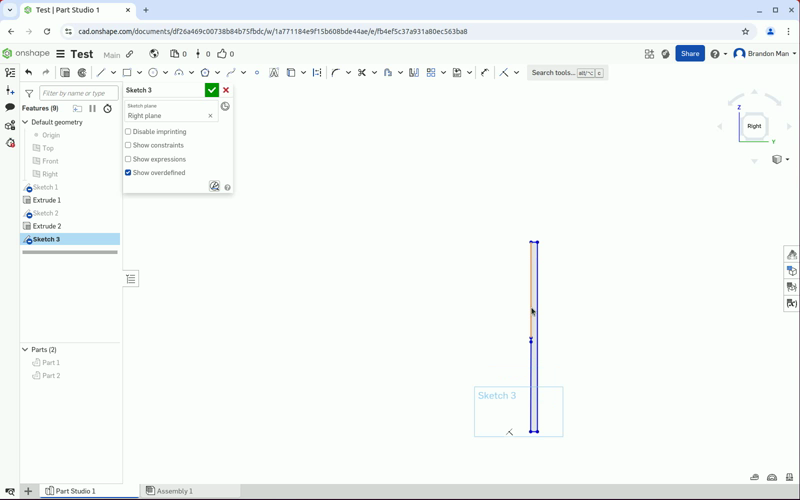
scroll(6)
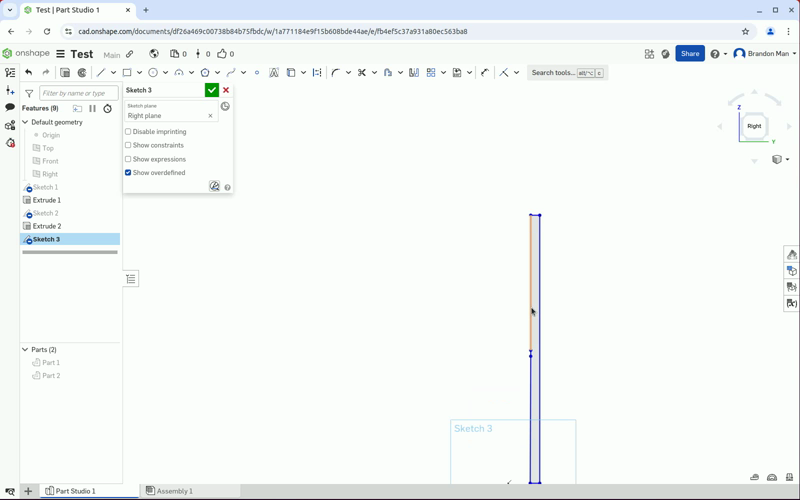
scroll(6)
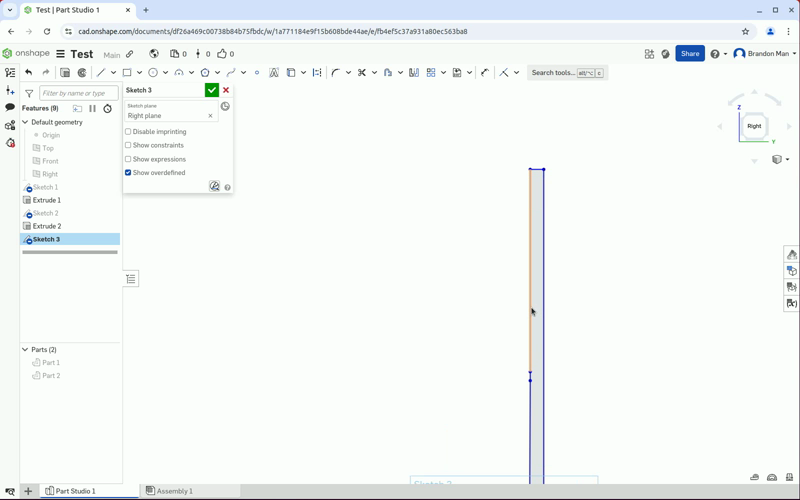
scroll(6)
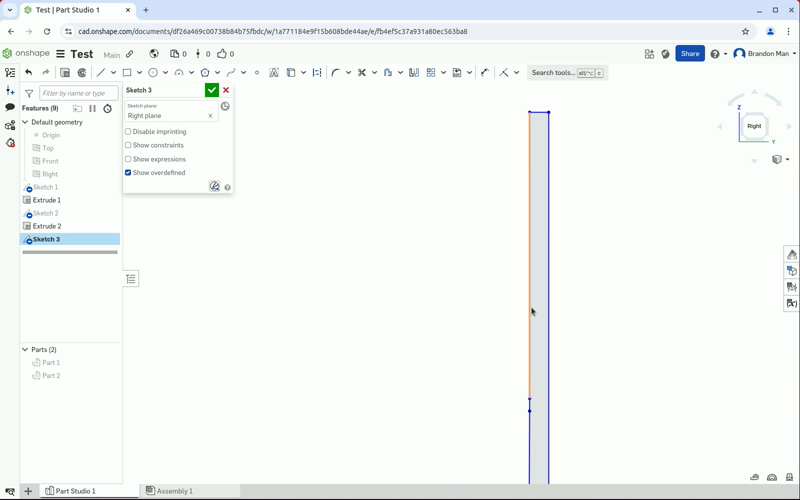
scroll(6)
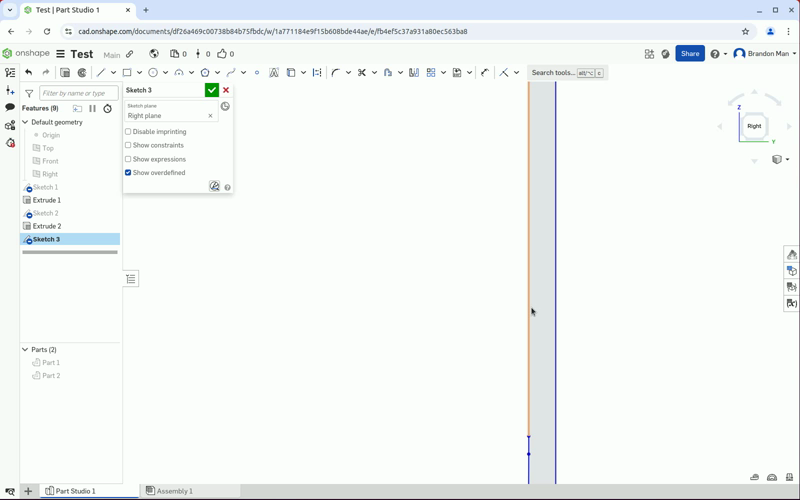
scroll(6)
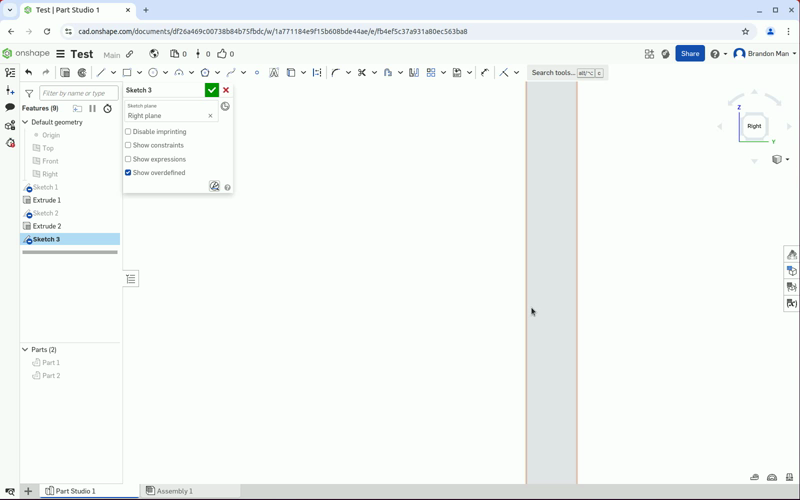
click(531, 307)
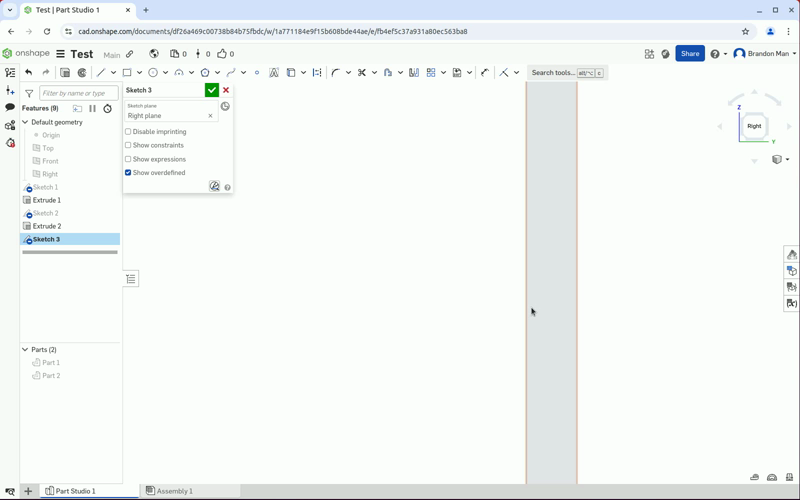
scroll(-6)
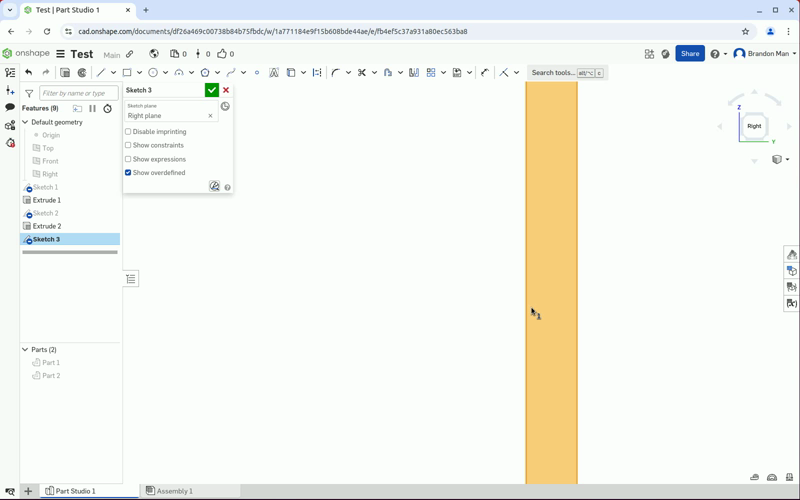
scroll(-6)
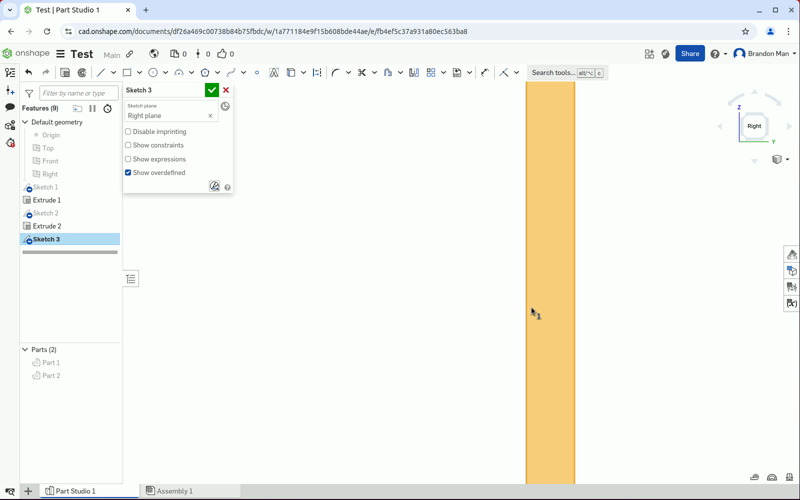
scroll(-6)
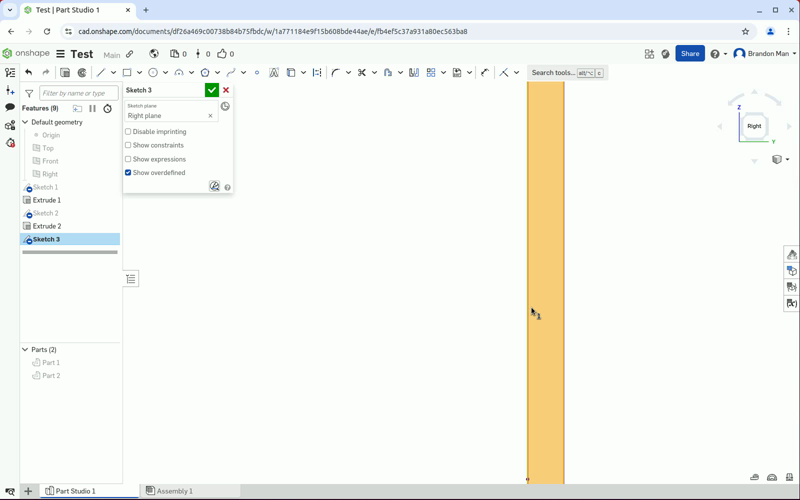
scroll(-6)
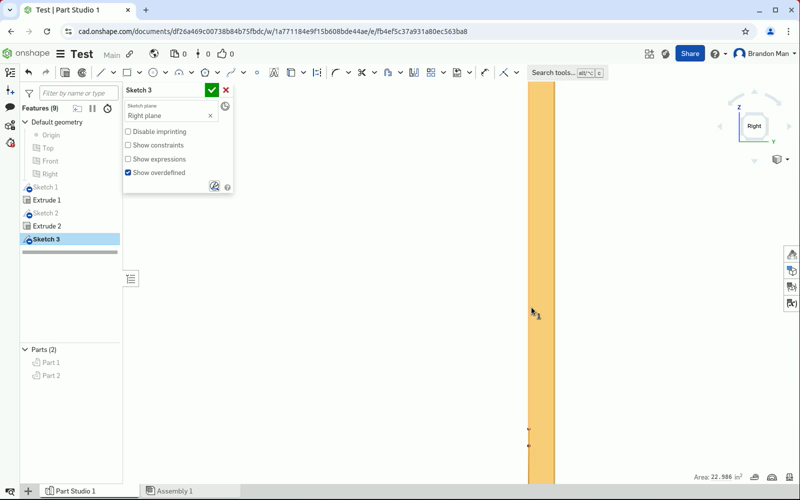
scroll(-6)
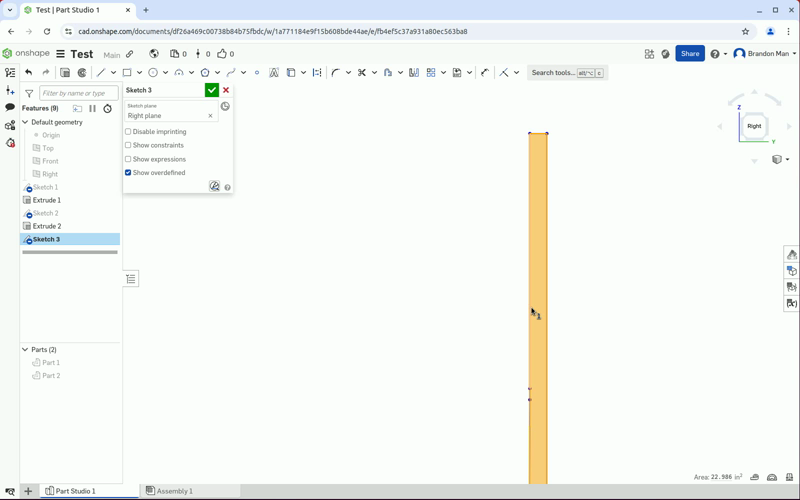
scroll(-6)
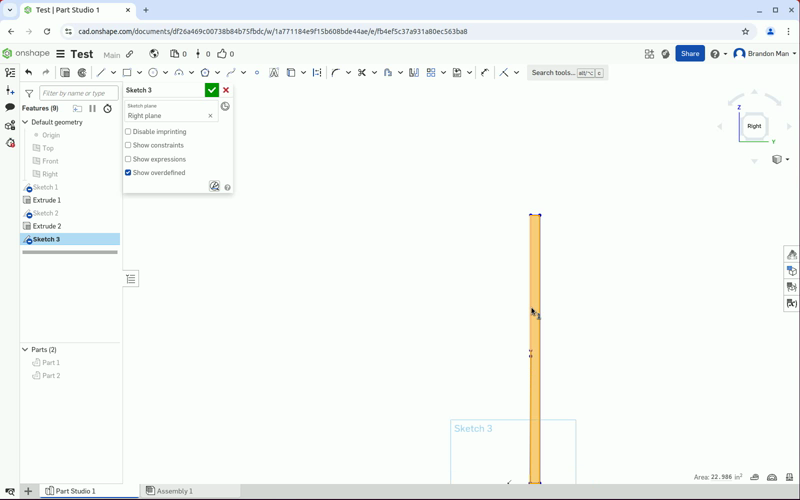
scroll(-6)
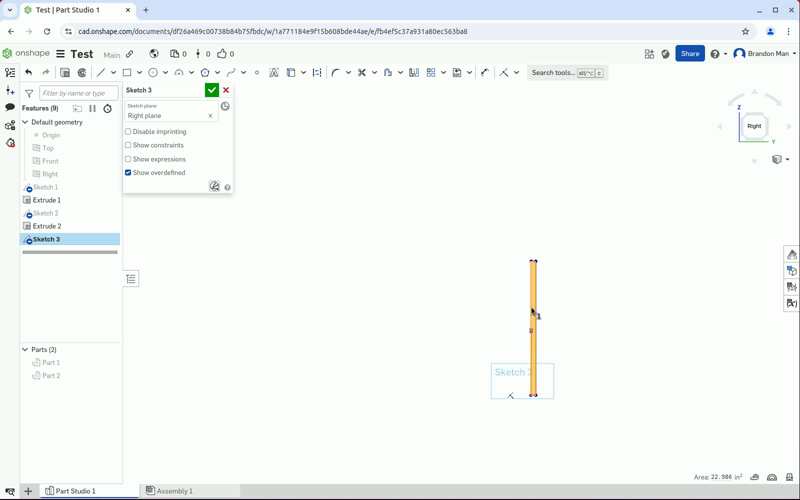
mouse_move(73, 352)
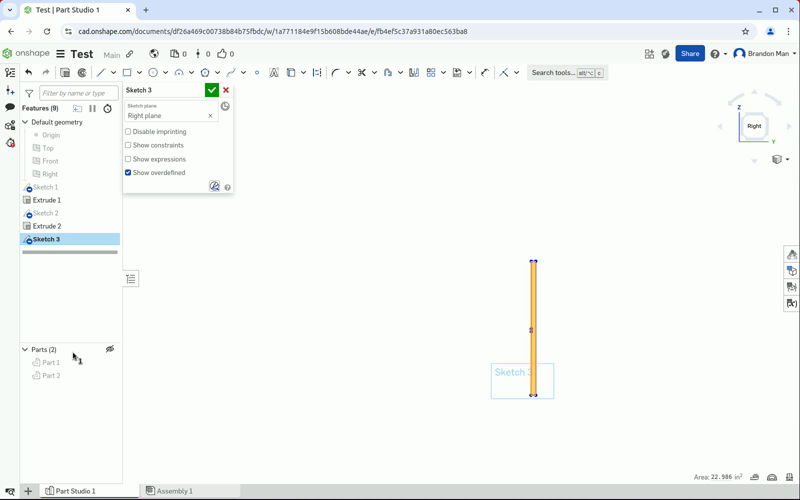
key(shift+y)
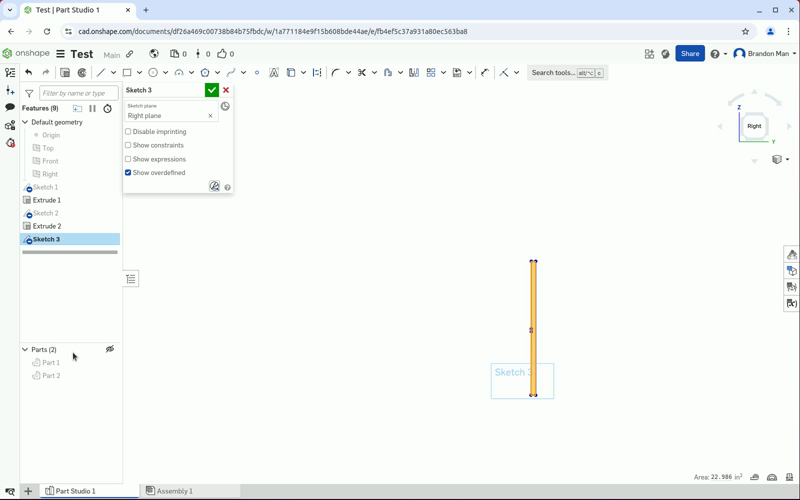
key(shift+e)
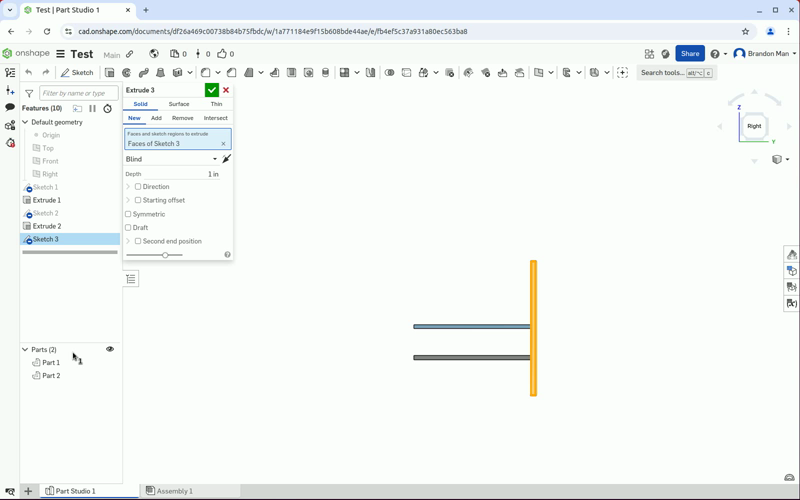
mouse_move(143, 106)
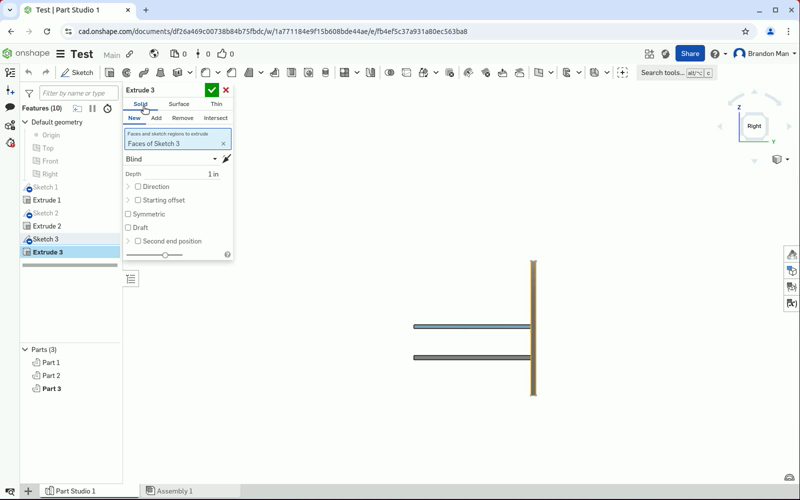
click(143, 106)
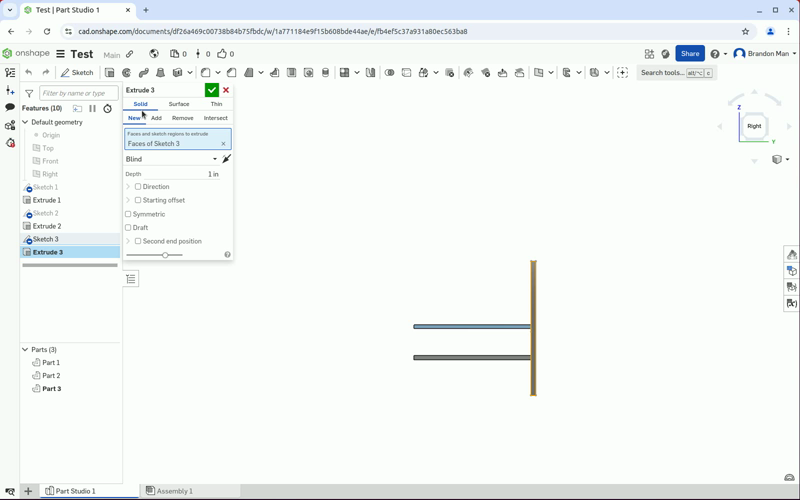
mouse_move(137, 120)
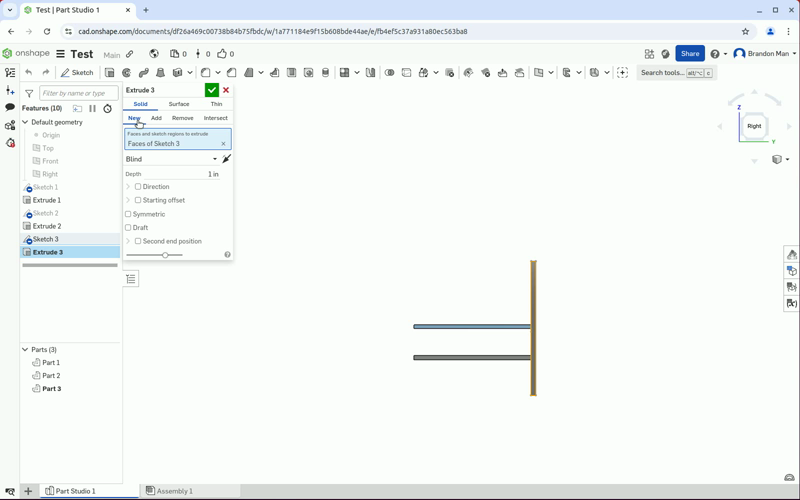
click(137, 120)
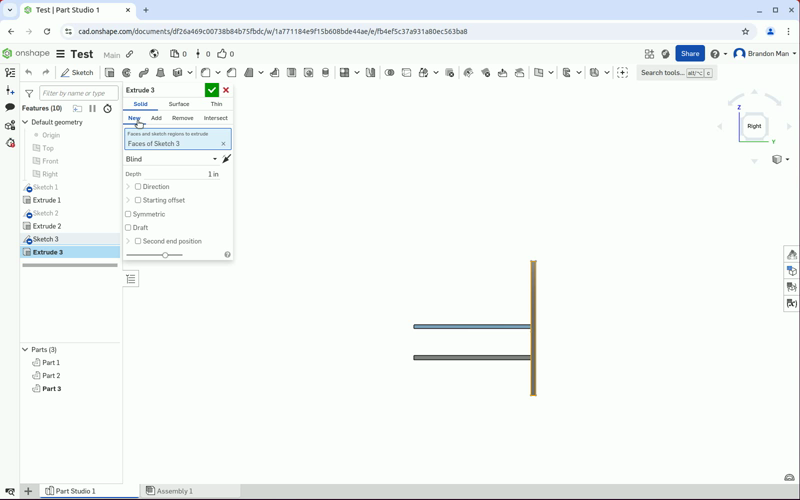
key(tab, 4)
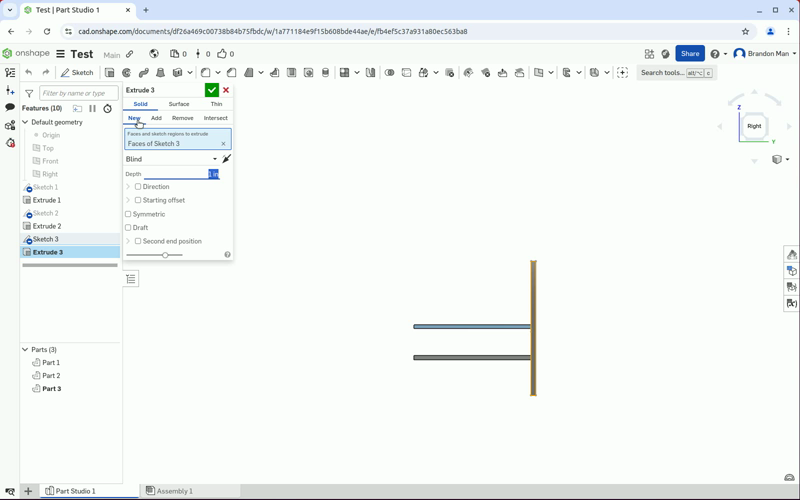
text(-3.851)
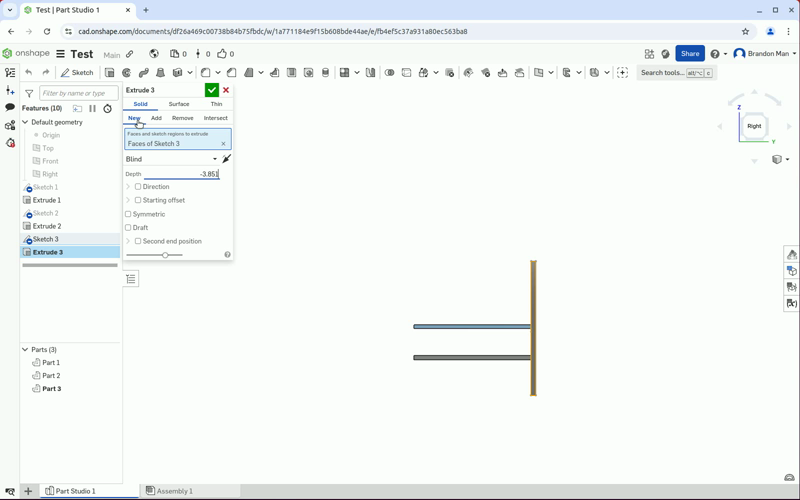
key(enter)
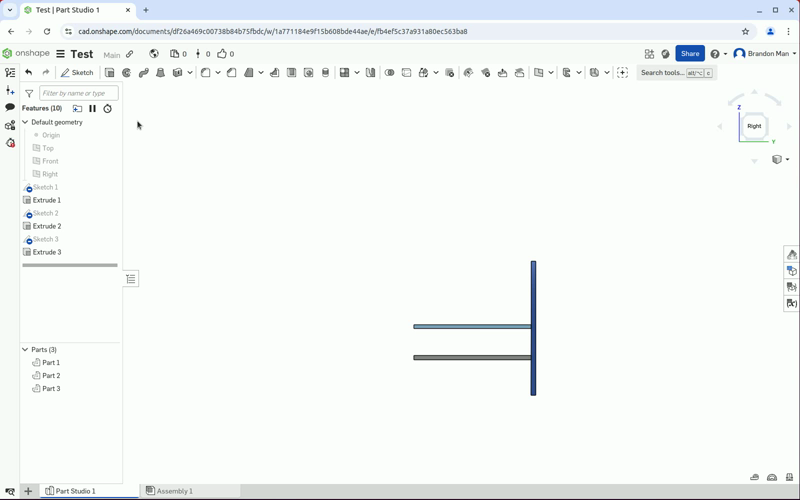
key(shift+h)
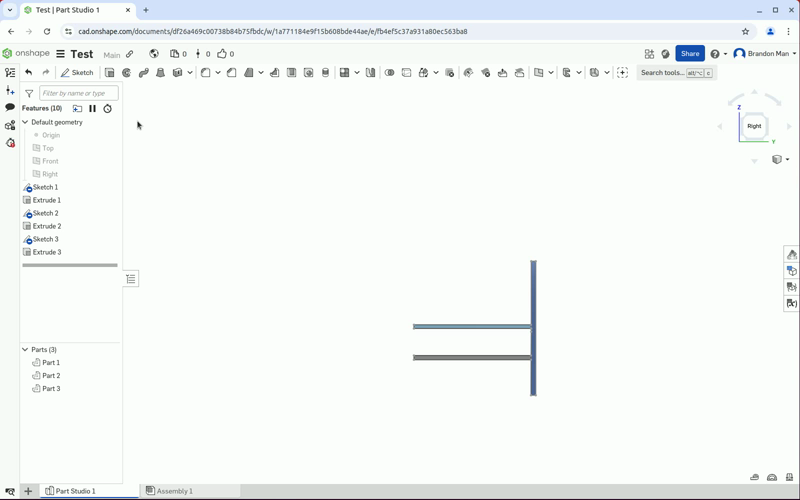
key(shift+h)
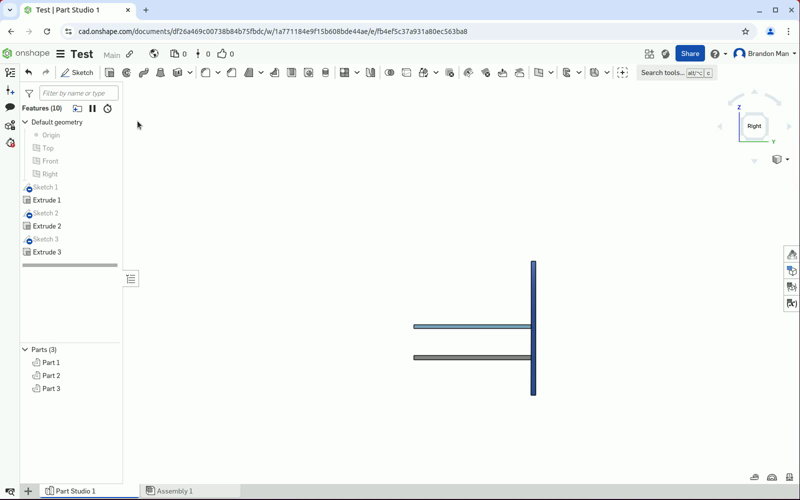
mouse_move(73, 189)
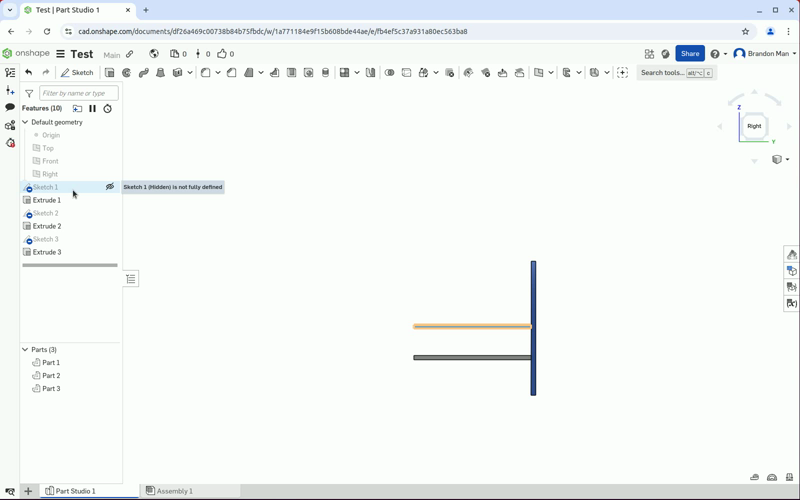
click(73, 189)
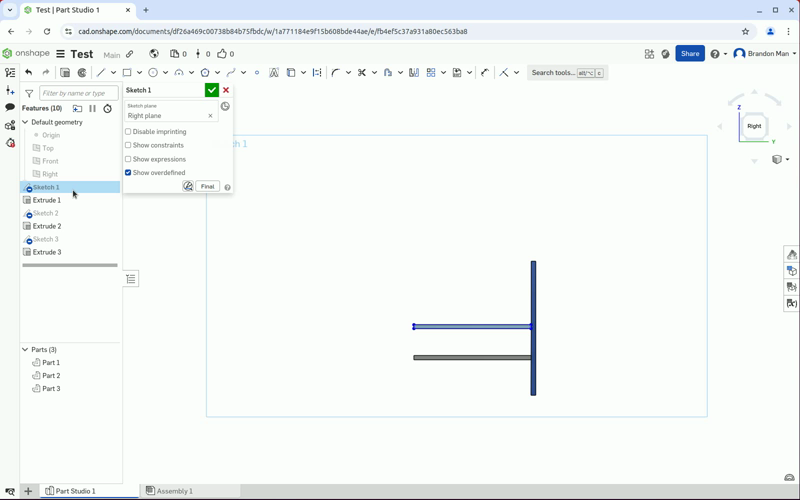
mouse_move(229, 92)
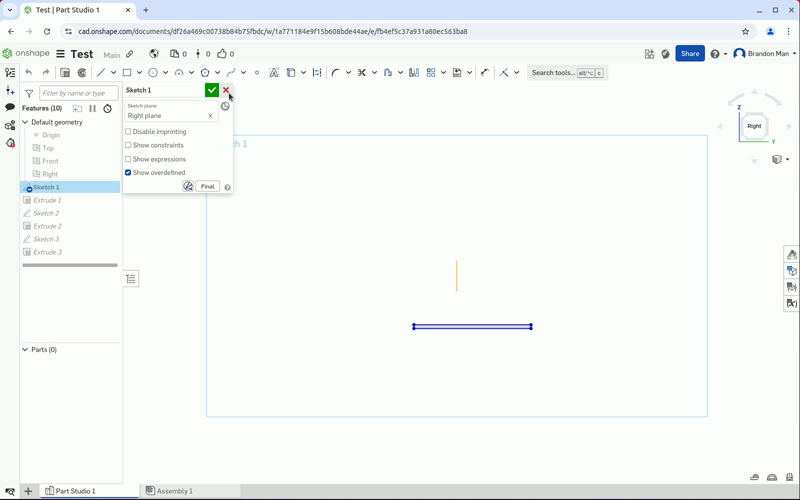
click(229, 92)
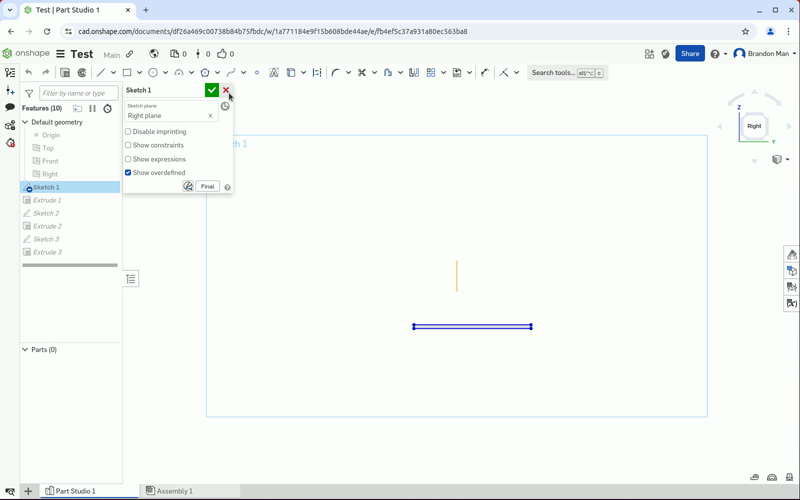
key(shift+s)
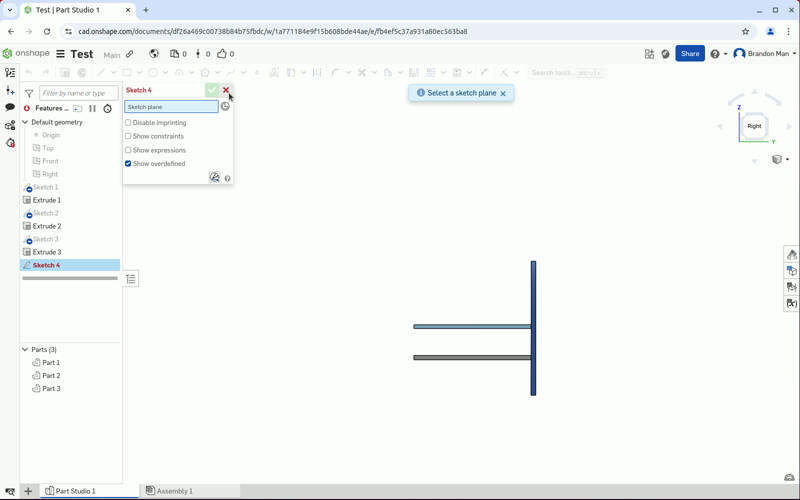
mouse_move(73, 176)
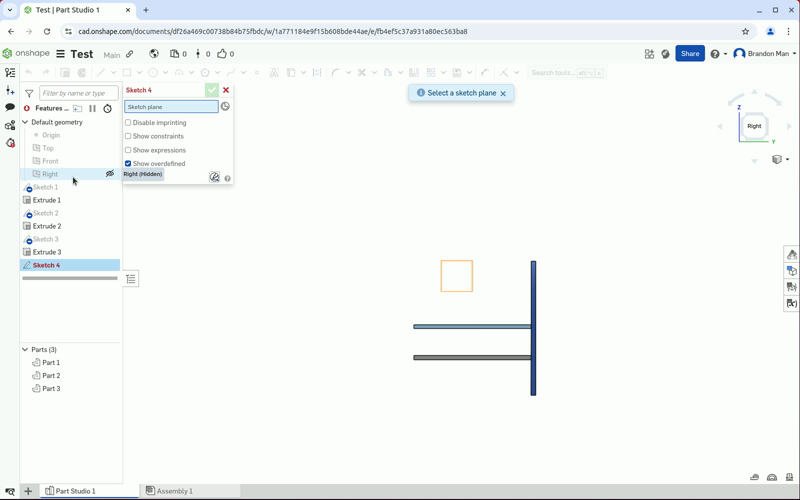
click(73, 176)
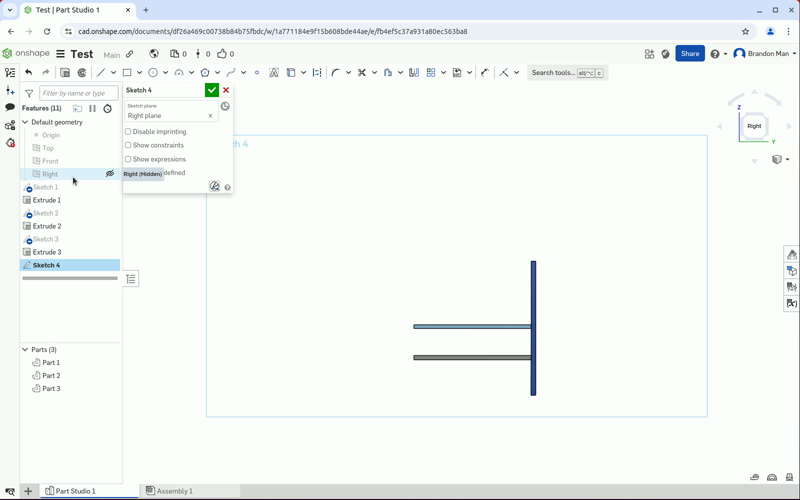
mouse_move(73, 352)
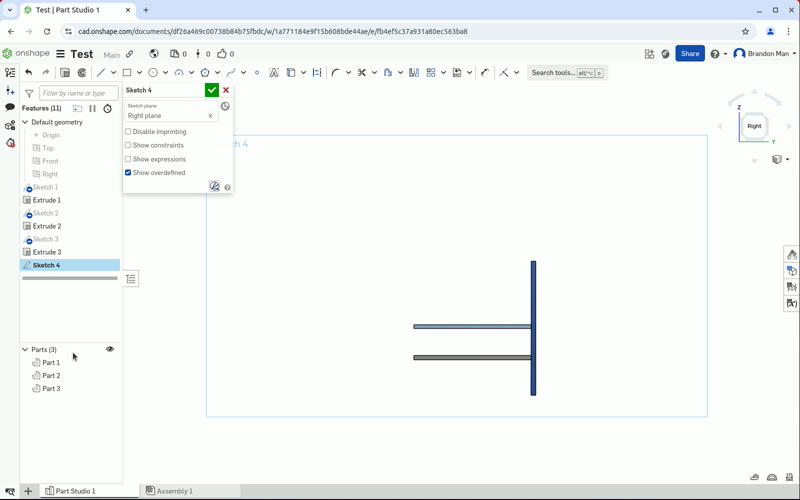
key(y)
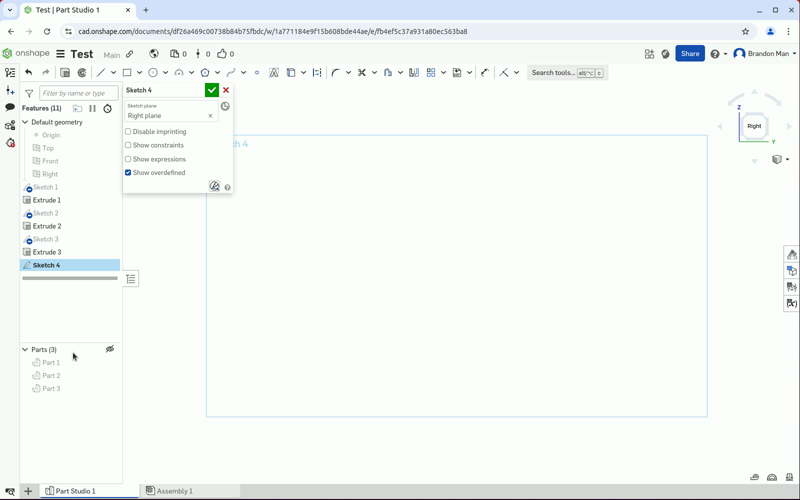
key(l)
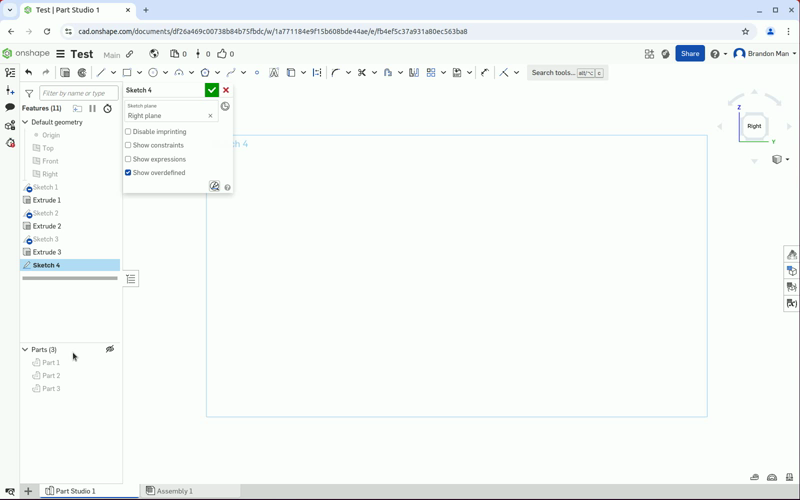
key_down(shift)
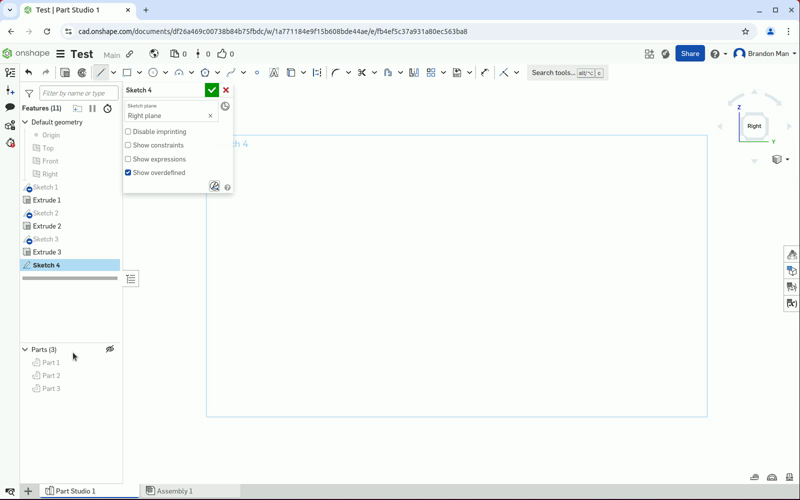
mouse_move(416, 395)
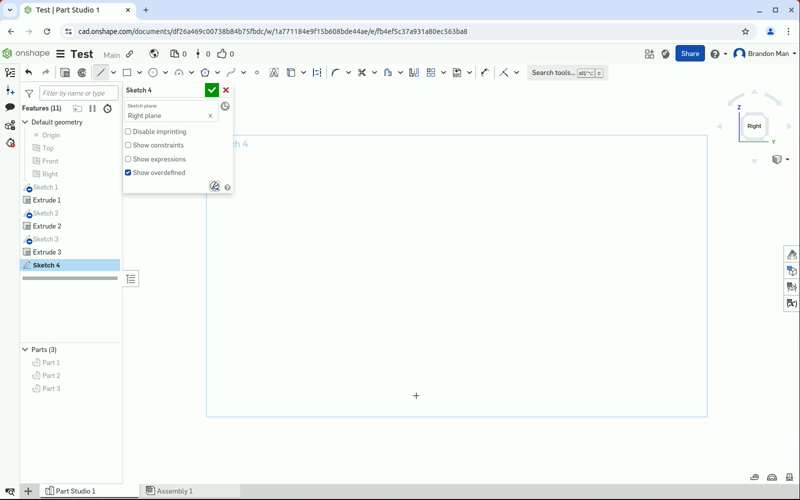
click(416, 395)
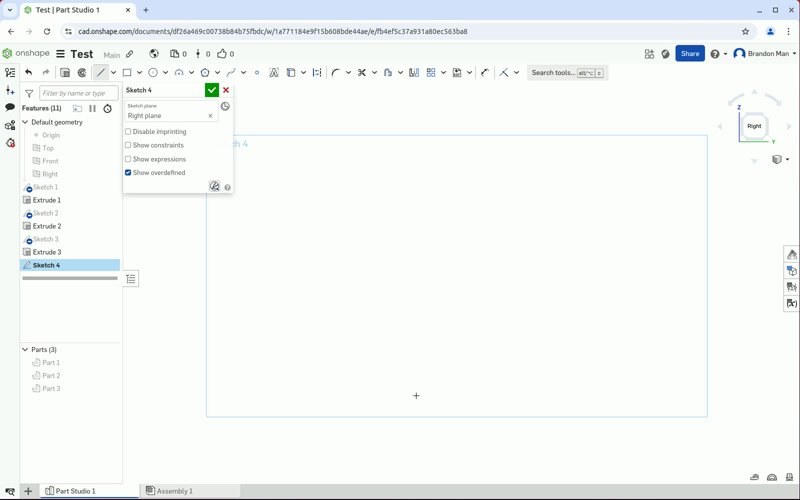
key_up(shift)
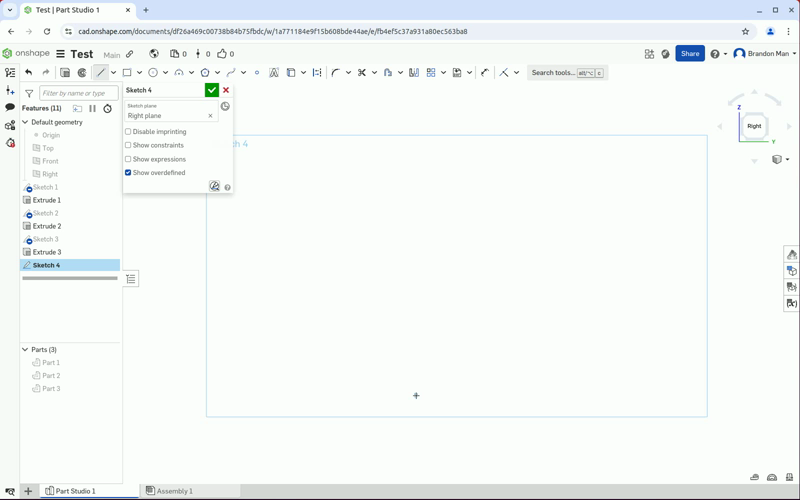
key_down(shift)
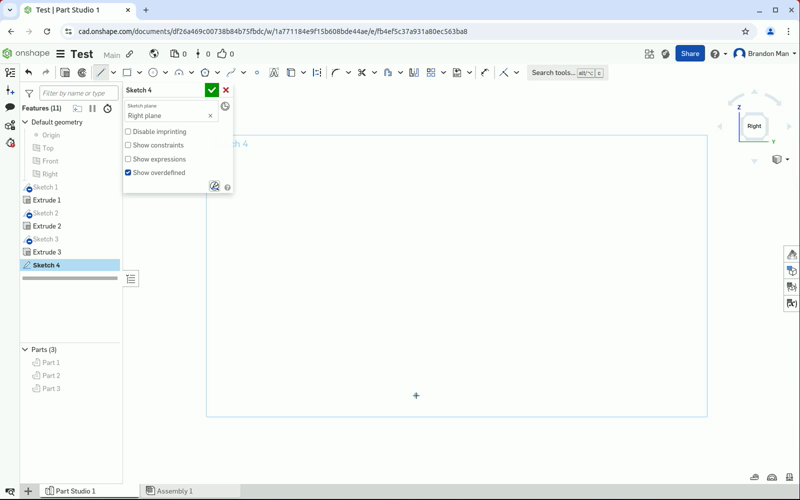
mouse_move(446, 395)
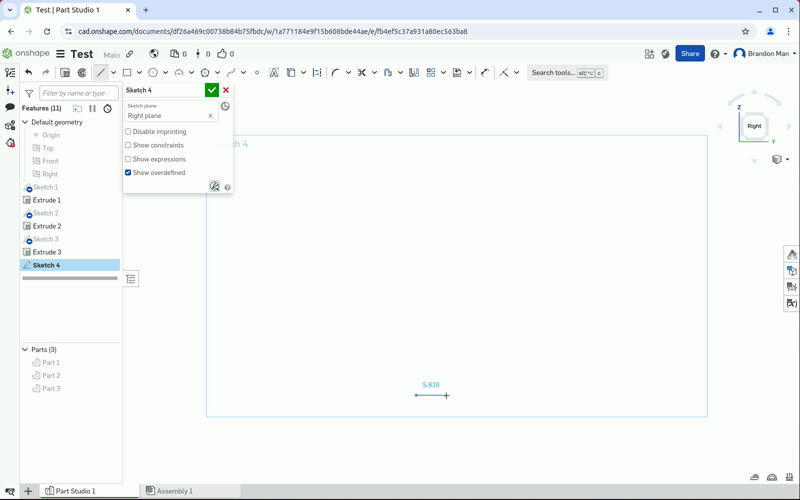
mouse_move(420, 395)
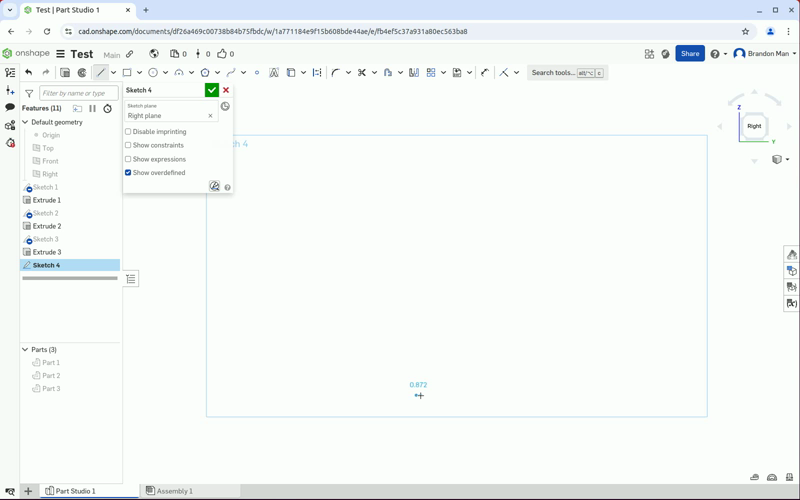
scroll(6)
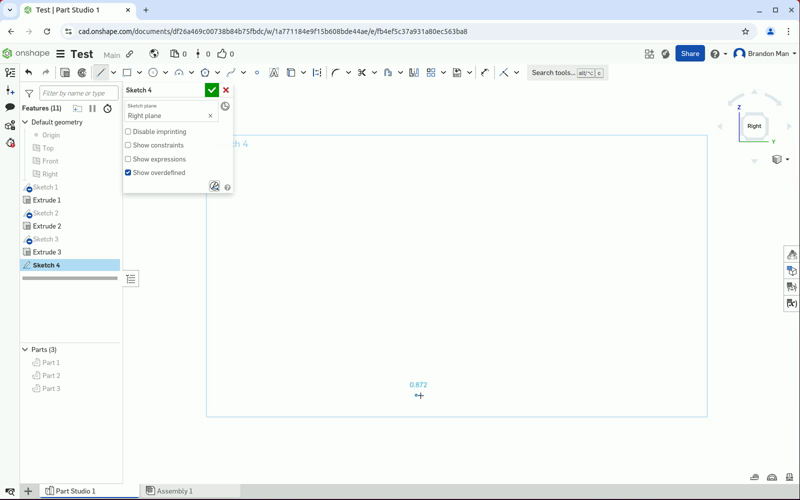
scroll(6)
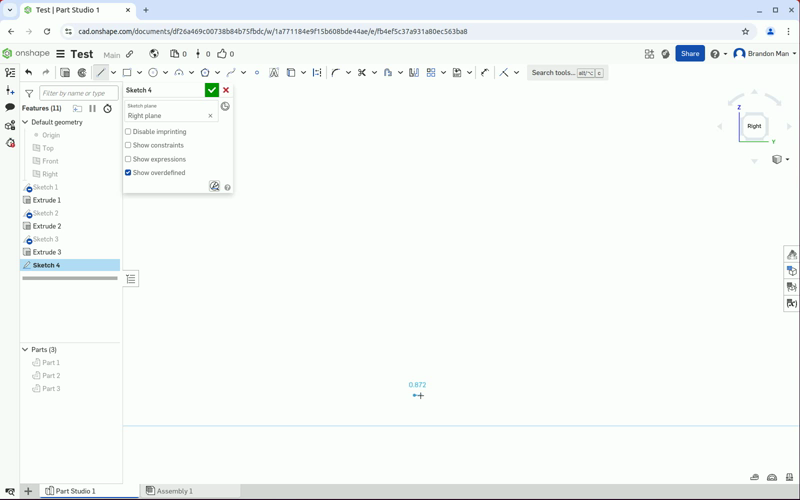
scroll(6)
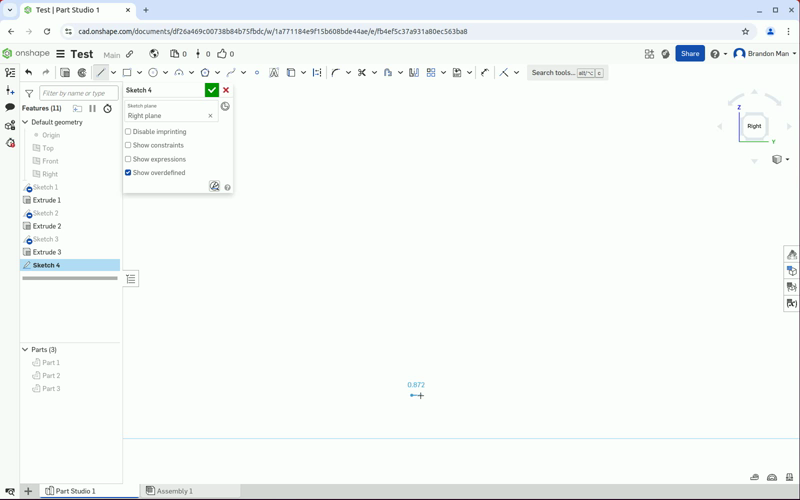
scroll(6)
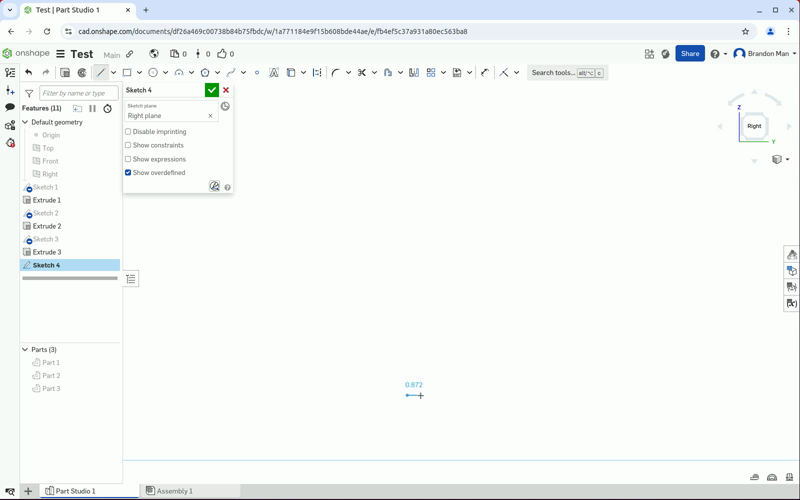
scroll(6)
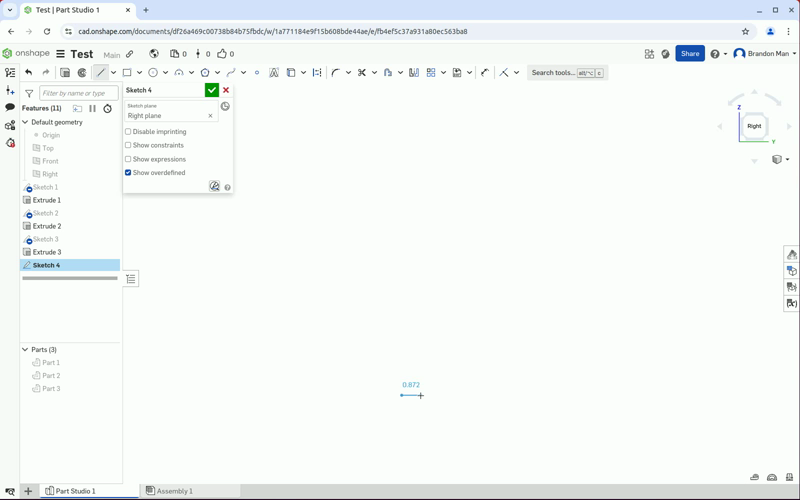
scroll(6)
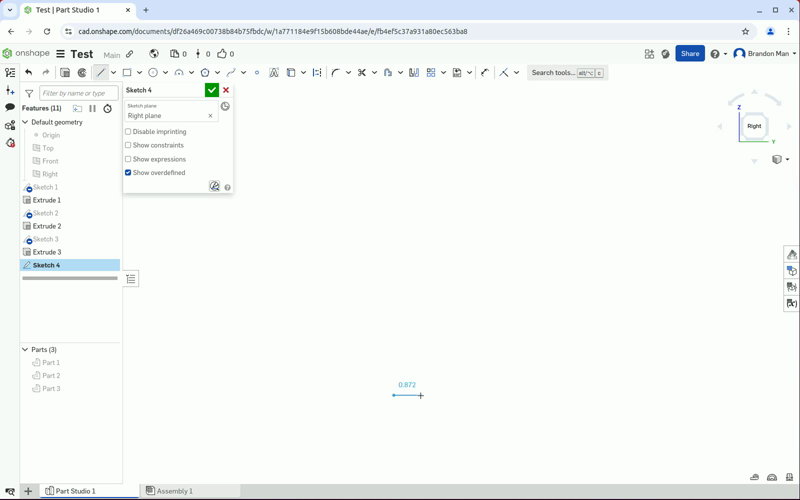
scroll(6)
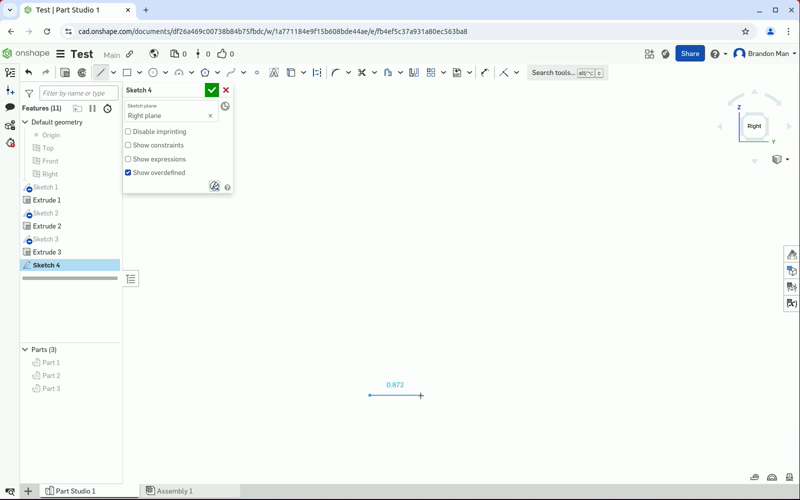
click(420, 395)
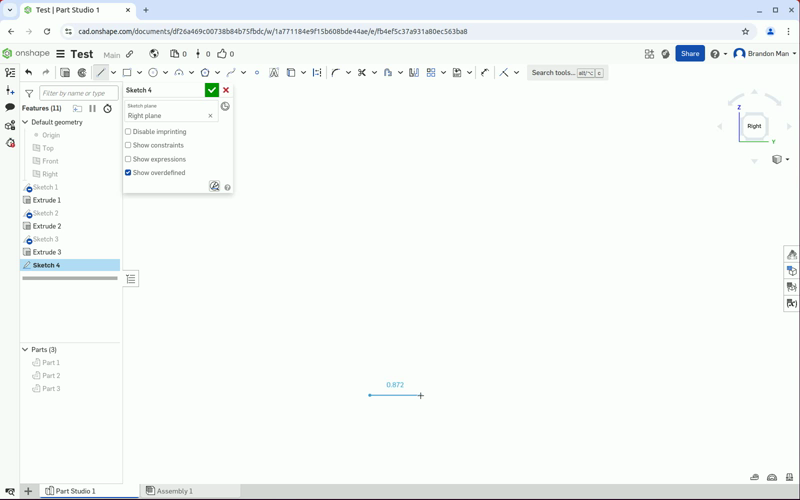
scroll(-6)
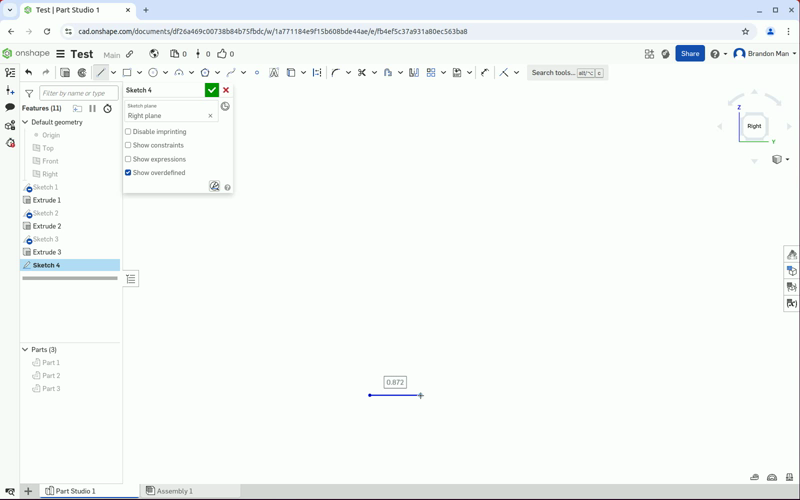
scroll(-6)
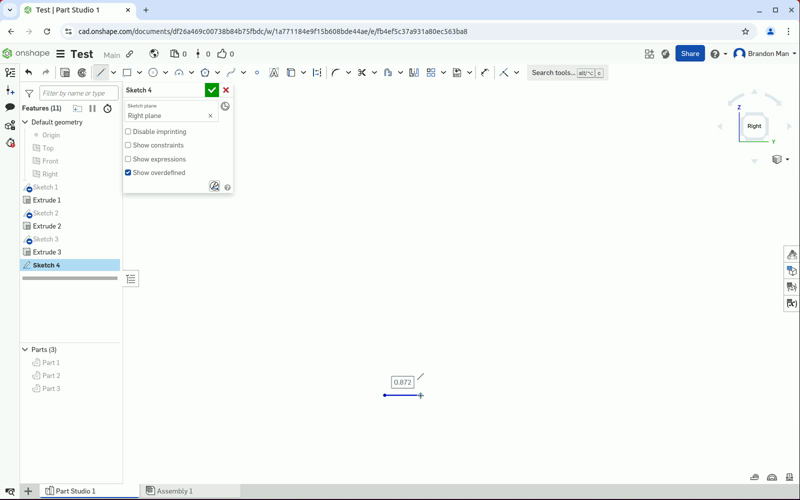
scroll(-6)
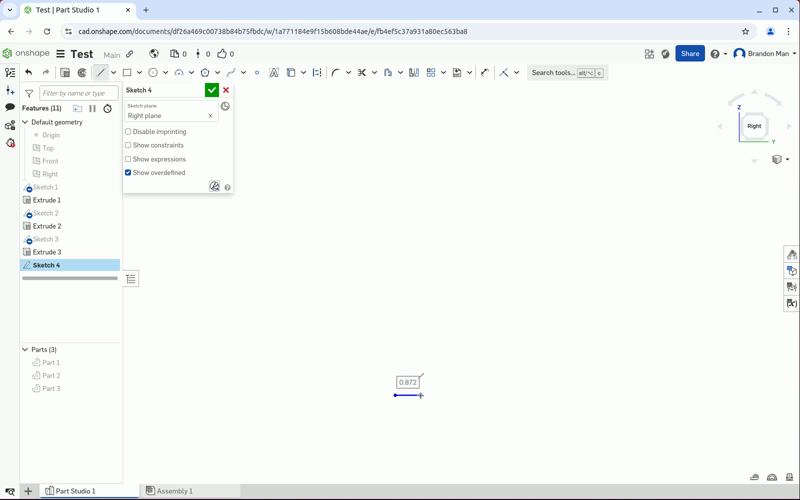
scroll(-6)
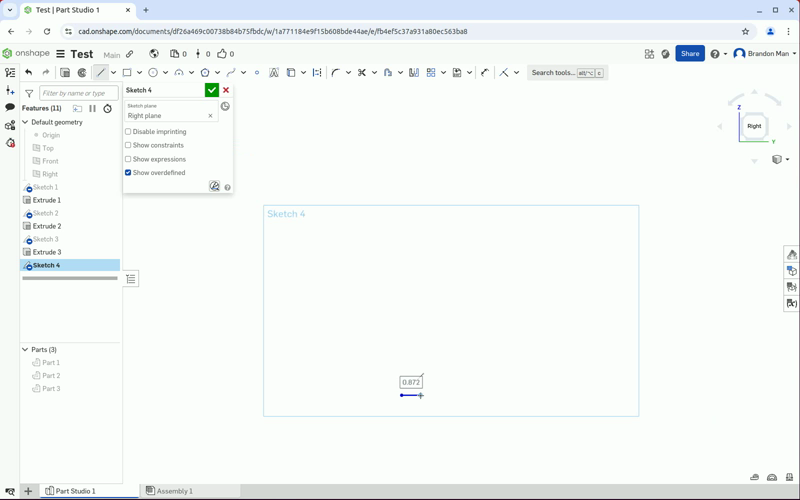
scroll(-6)
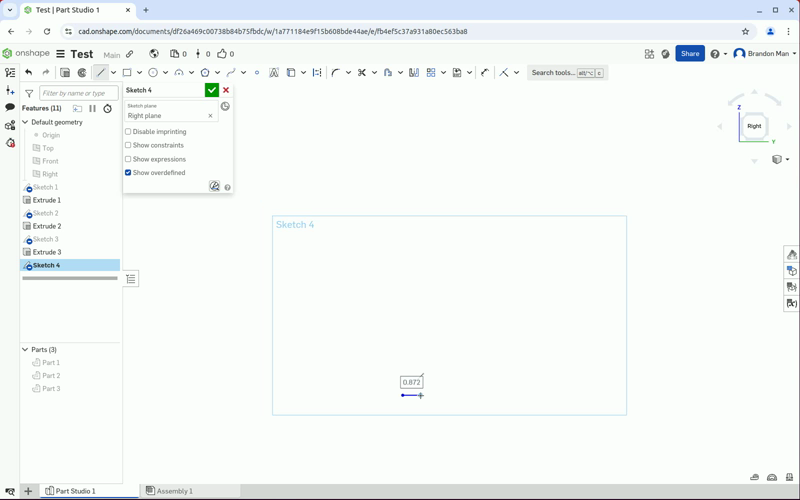
scroll(-6)
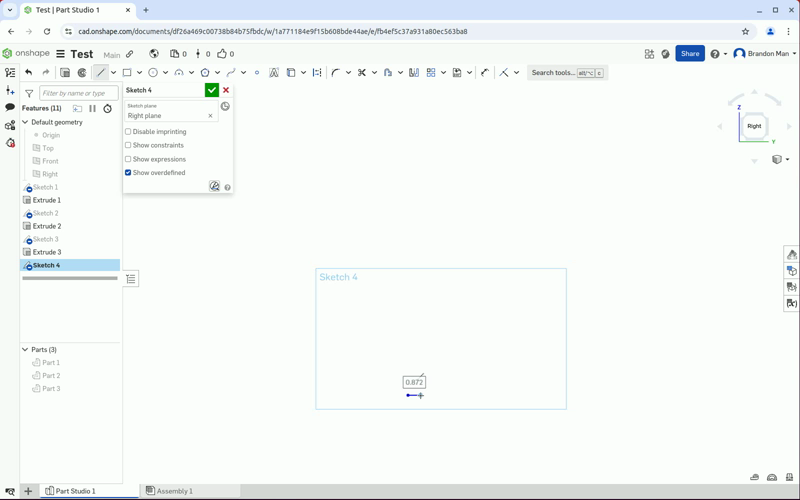
scroll(-6)
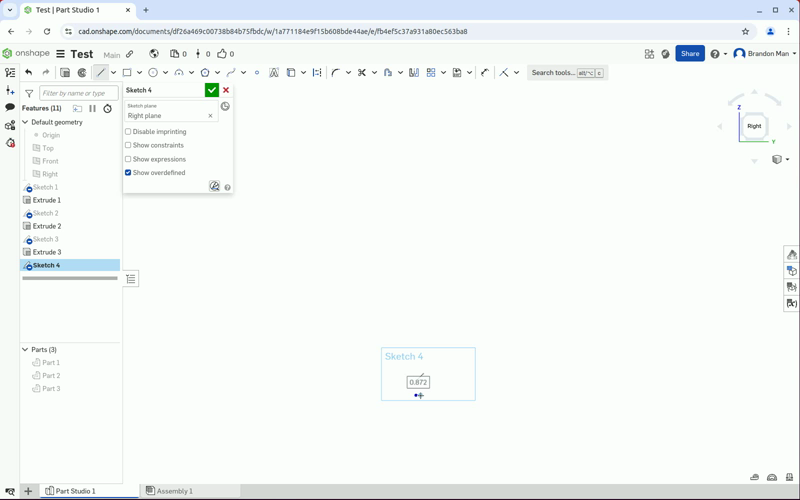
key_up(shift)
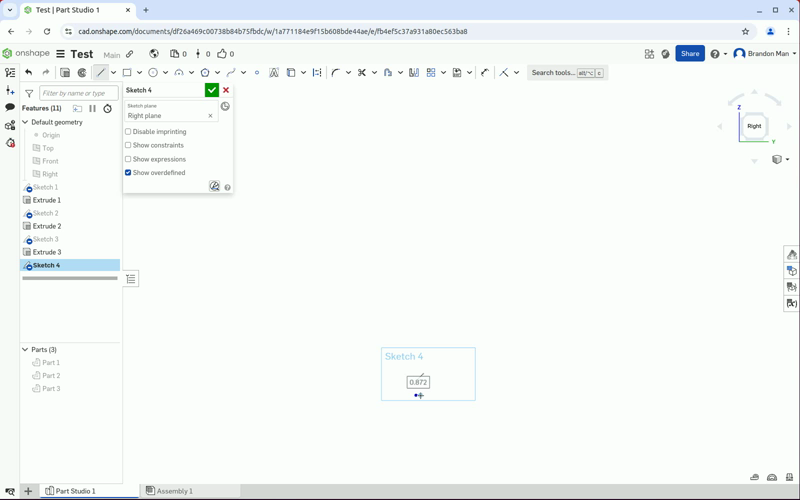
key_down(shift)
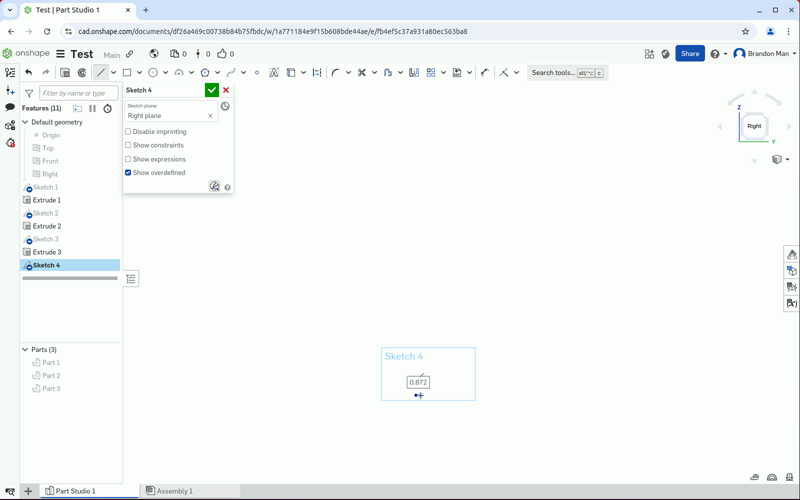
mouse_move(420, 331)
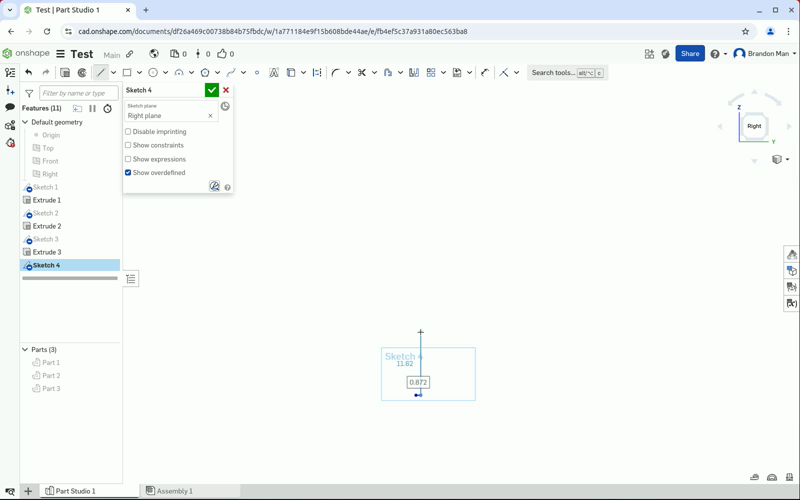
click(420, 331)
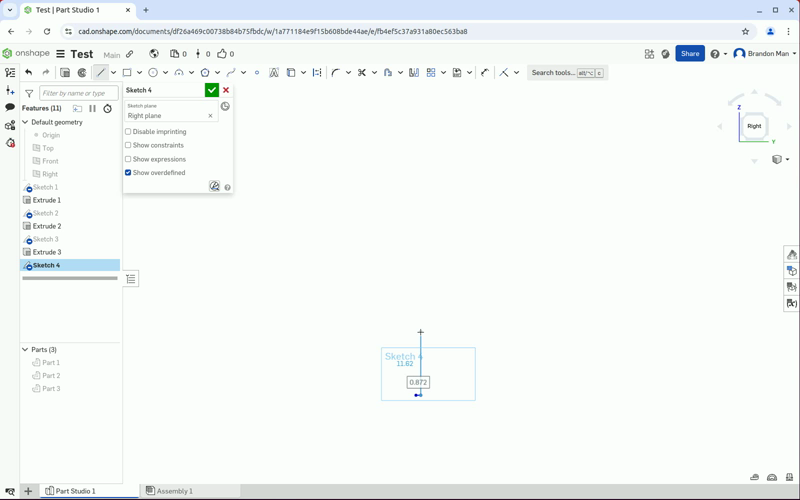
key_up(shift)
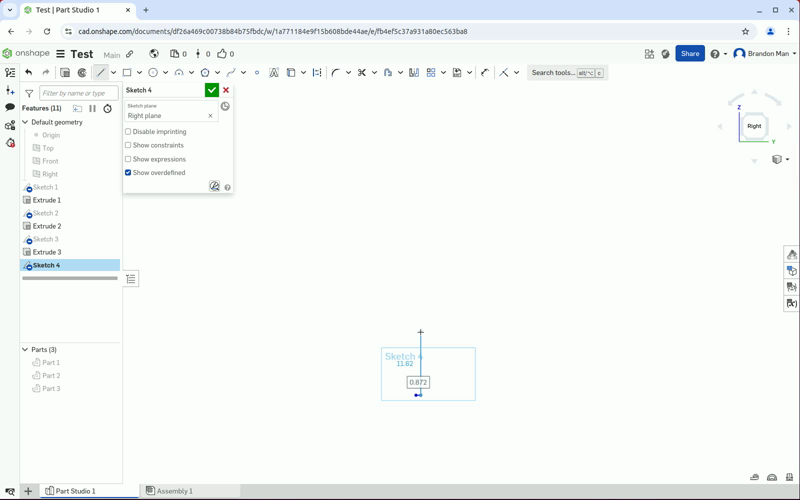
key_down(shift)
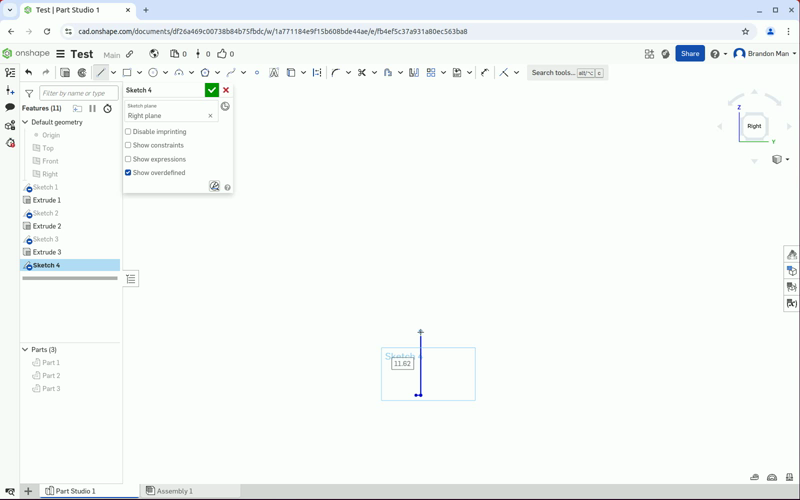
mouse_move(450, 331)
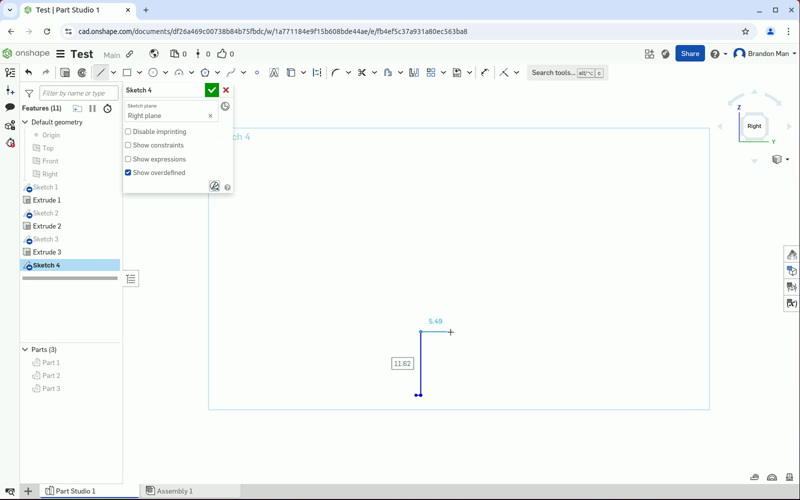
mouse_move(420, 328)
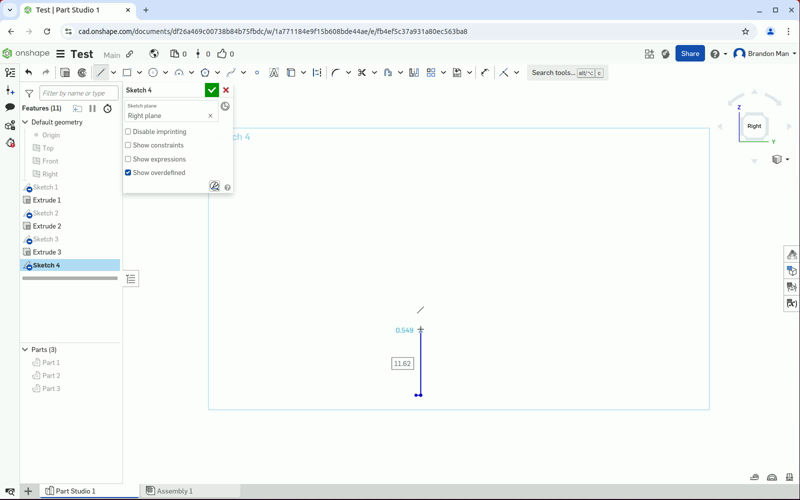
scroll(6)
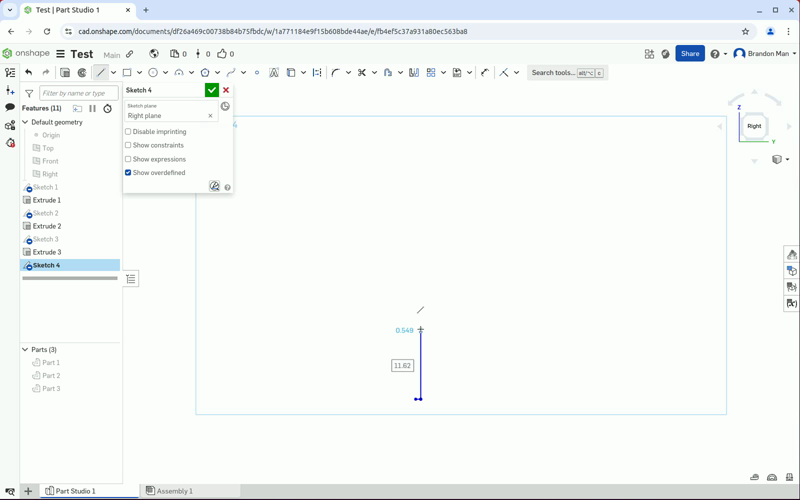
scroll(6)
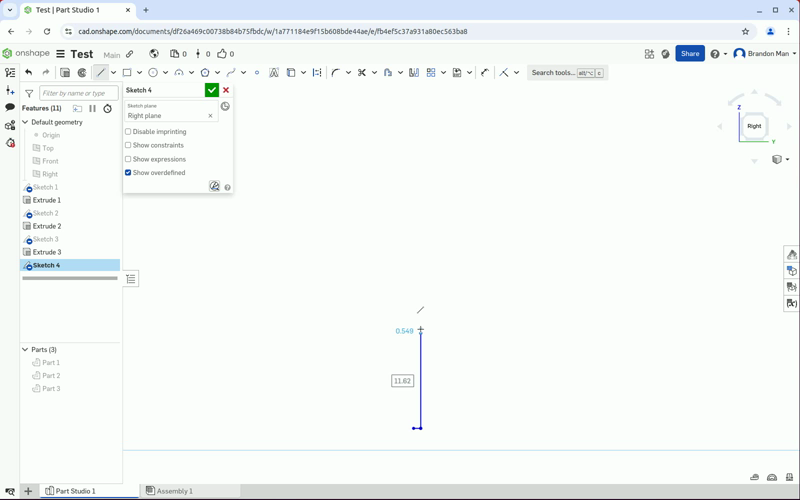
scroll(6)
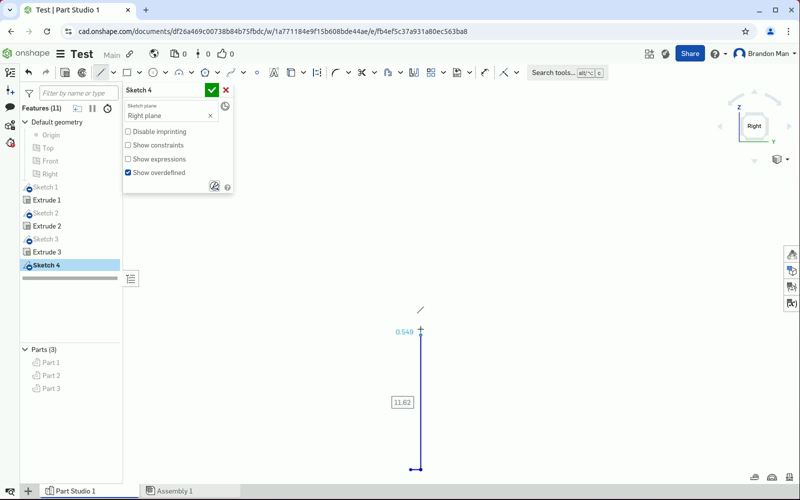
scroll(6)
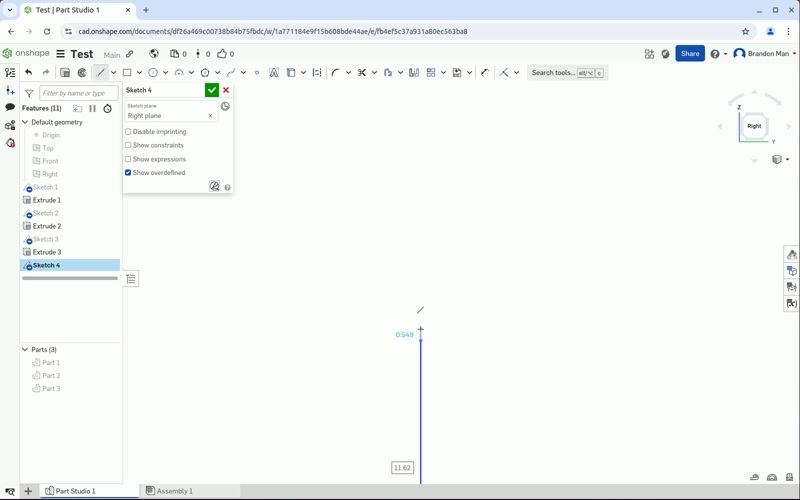
scroll(6)
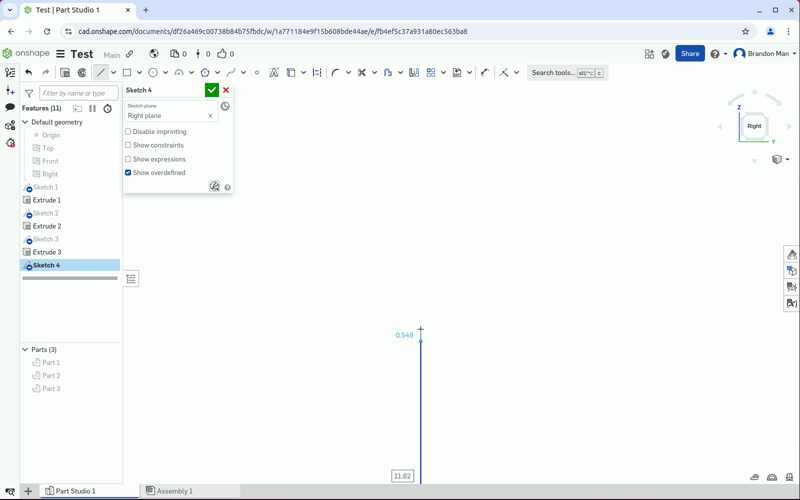
scroll(6)
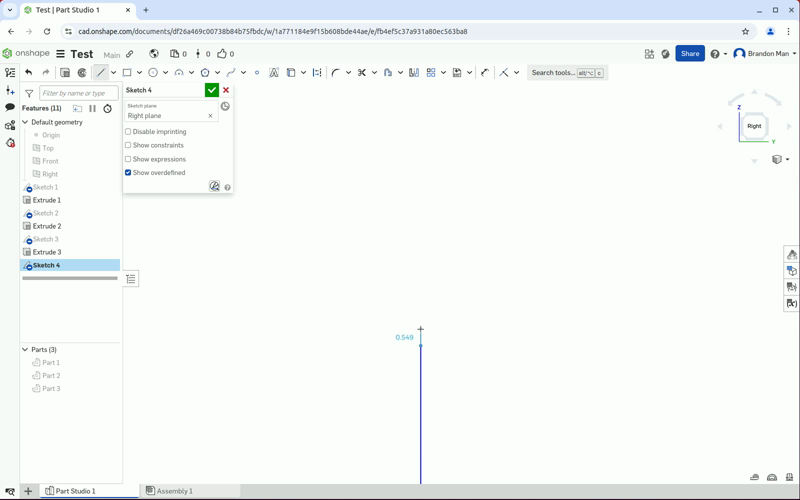
scroll(6)
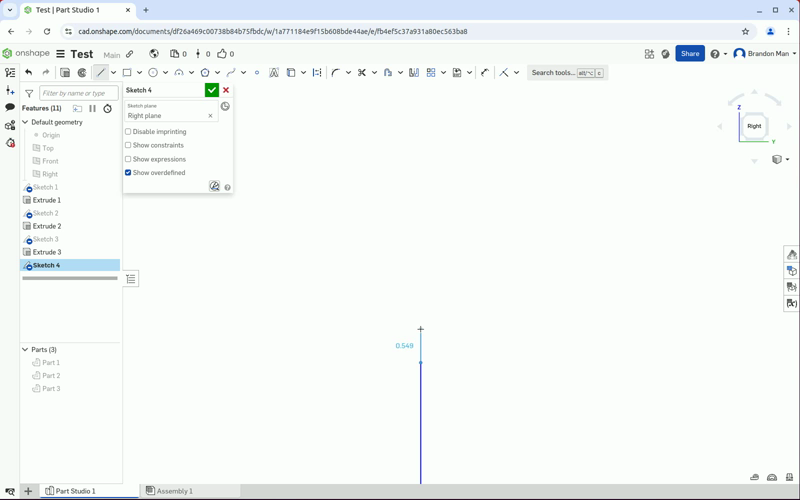
click(420, 328)
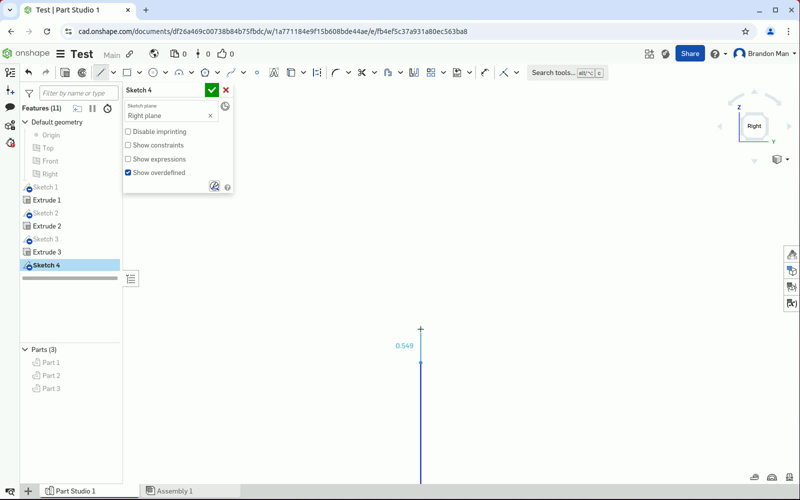
scroll(-6)
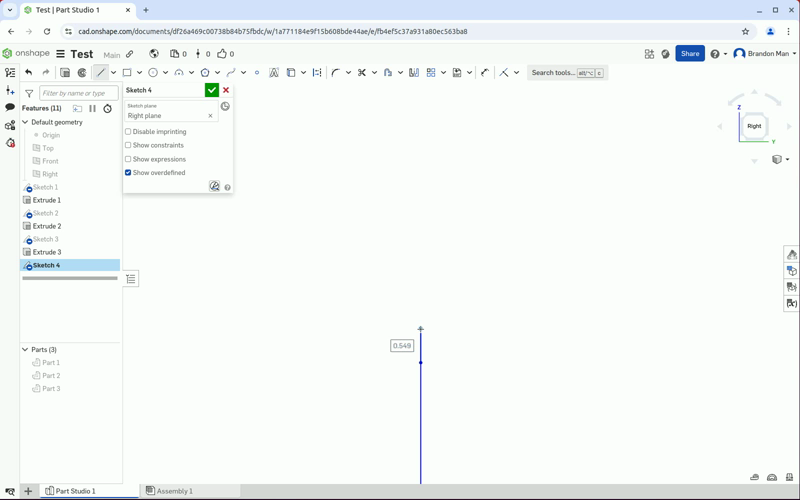
scroll(-6)
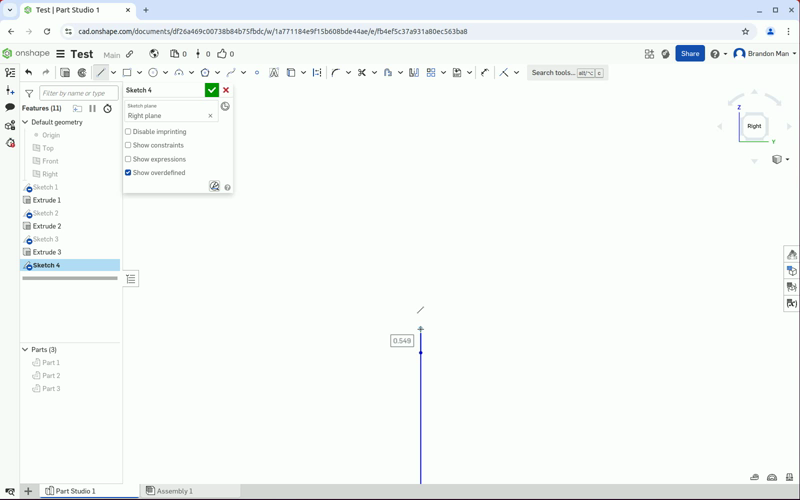
scroll(-6)
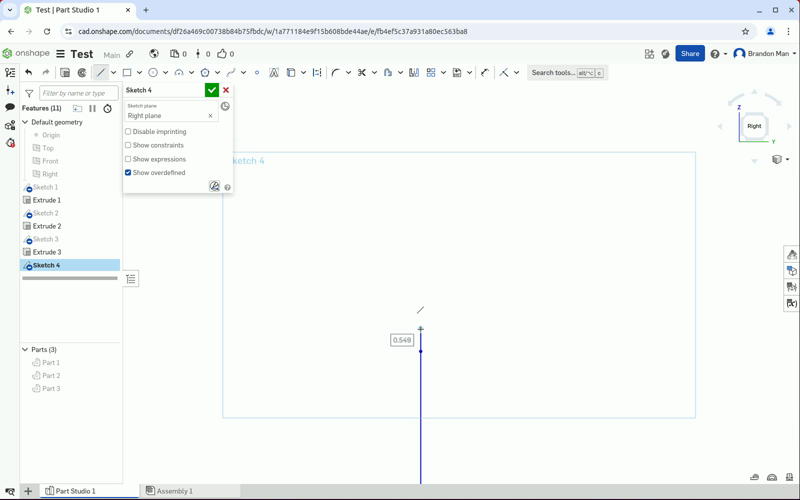
scroll(-6)
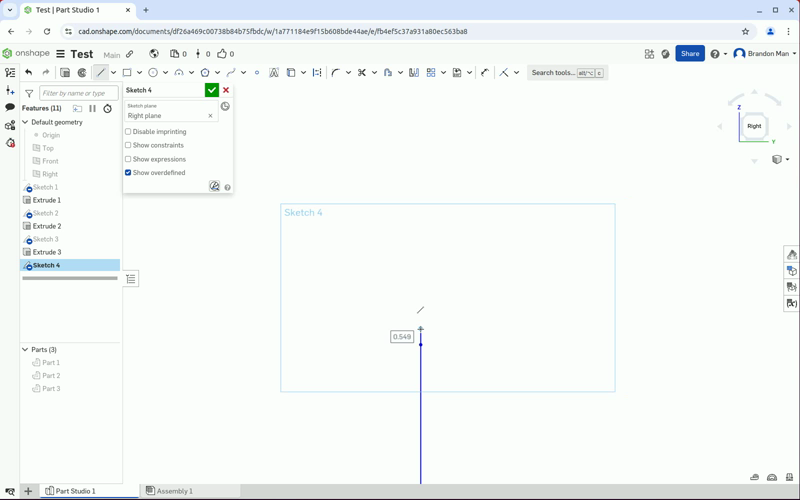
scroll(-6)
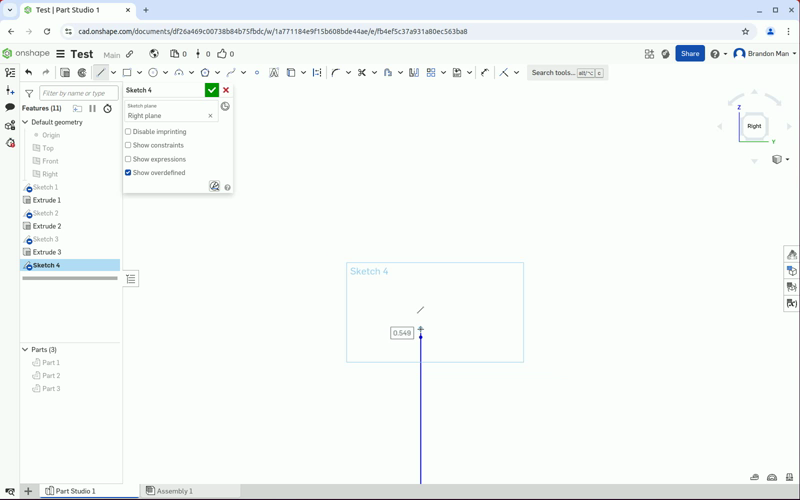
scroll(-6)
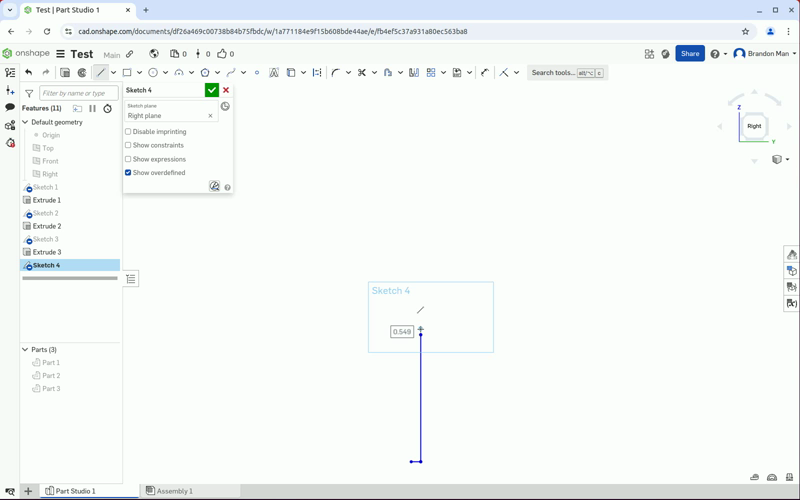
scroll(-6)
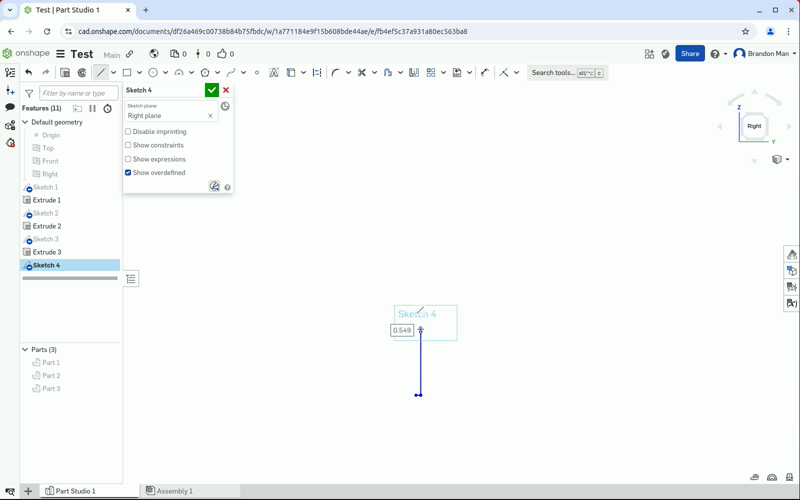
key_up(shift)
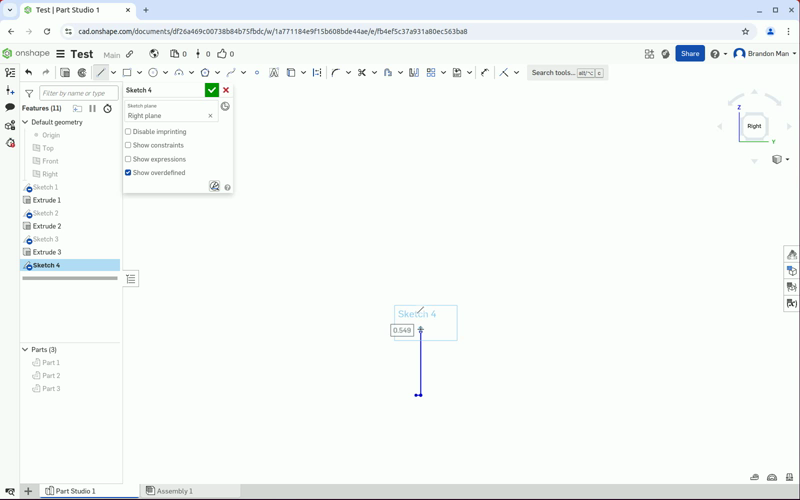
key_down(shift)
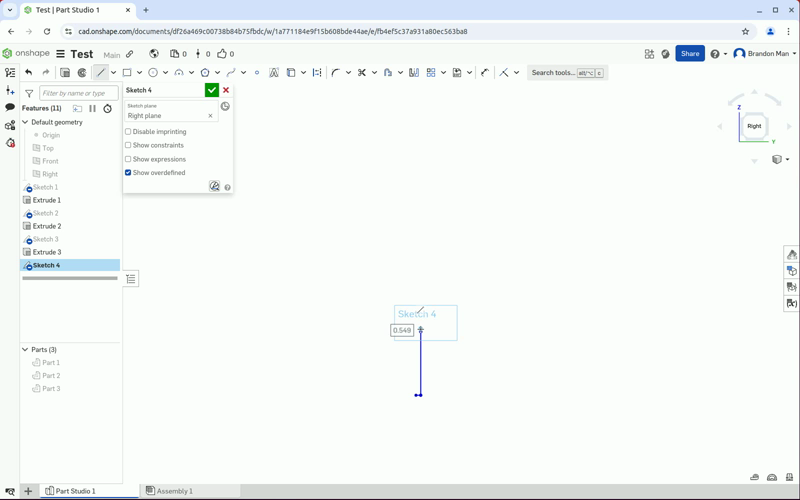
mouse_move(420, 261)
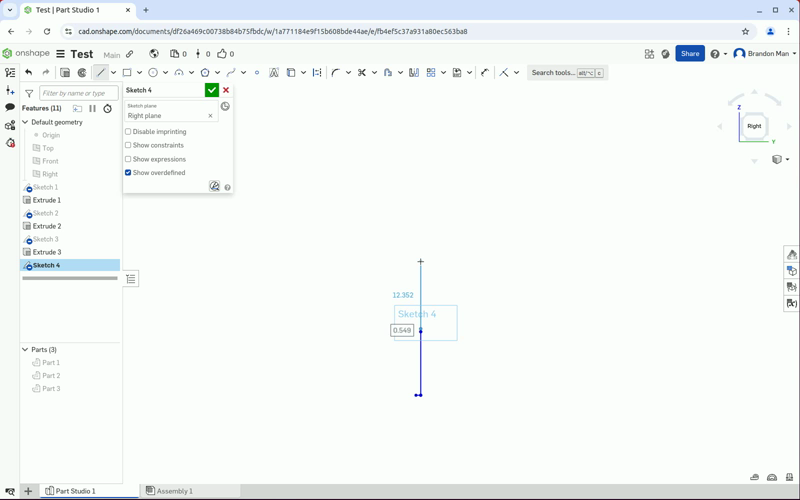
click(420, 261)
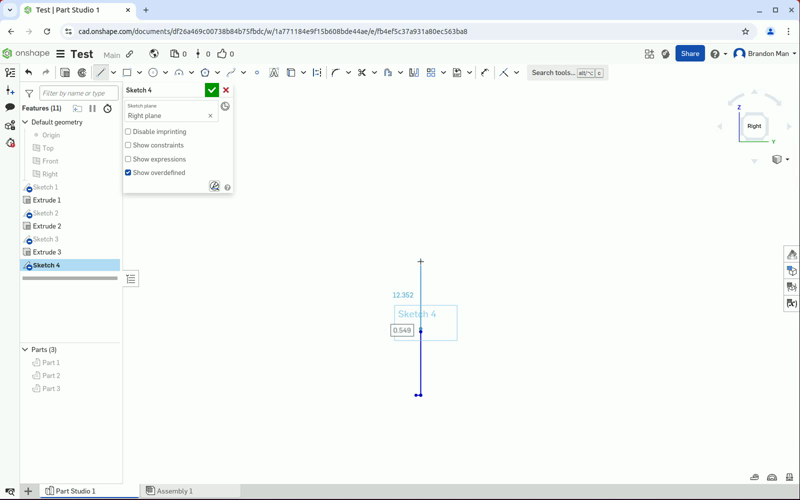
key_up(shift)
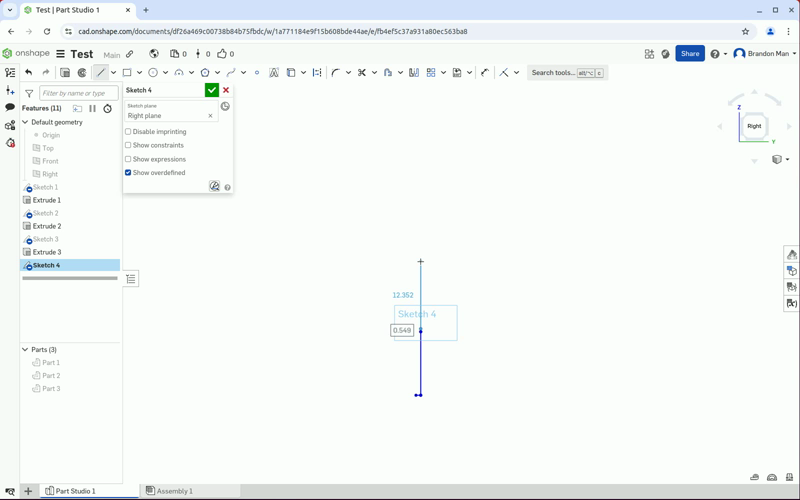
key_down(shift)
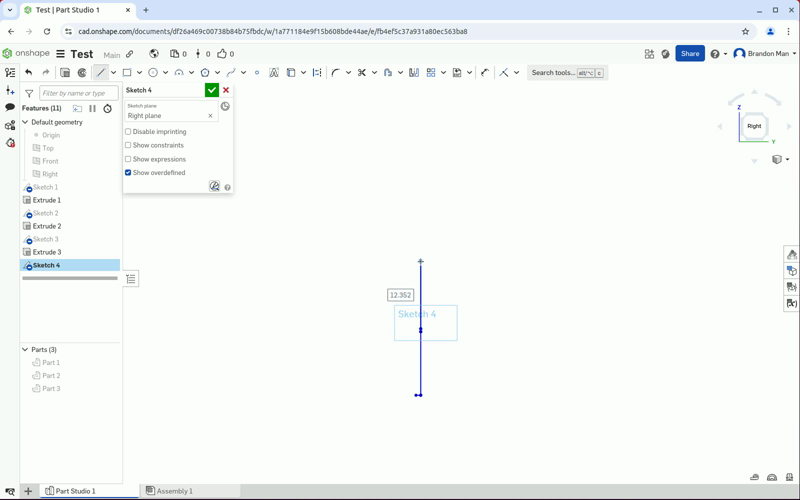
mouse_move(450, 261)
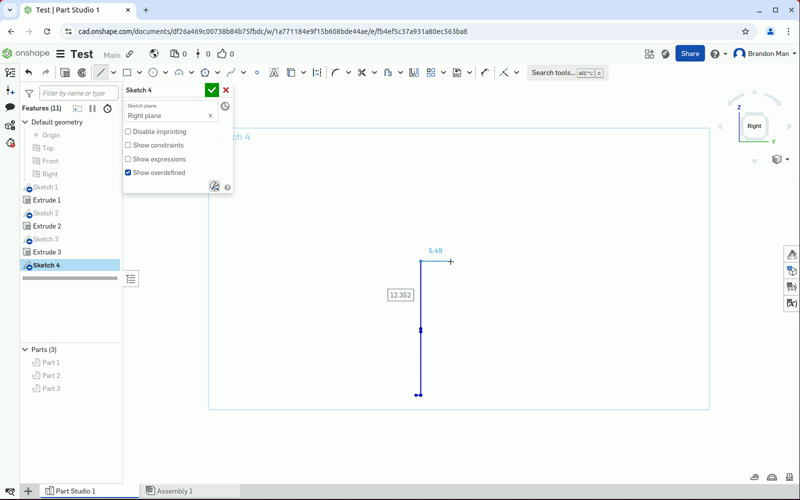
mouse_move(416, 261)
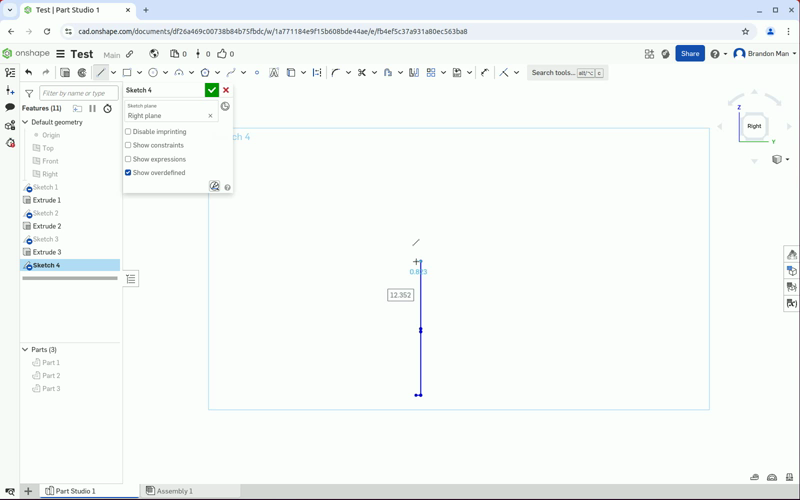
scroll(6)
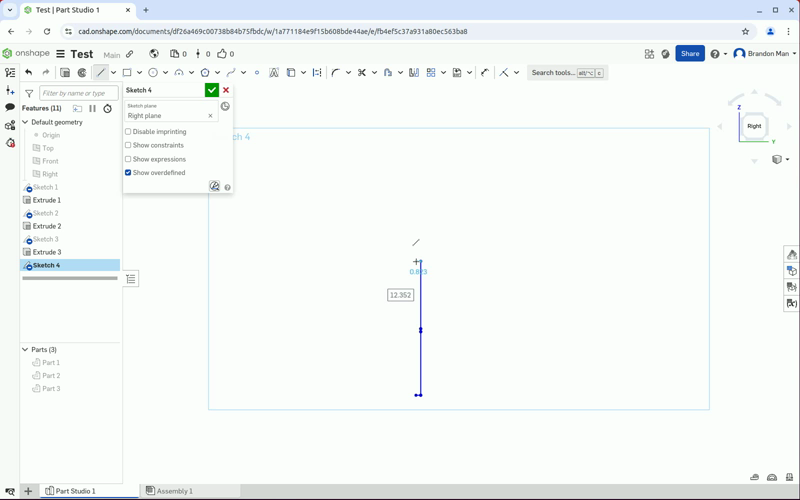
scroll(6)
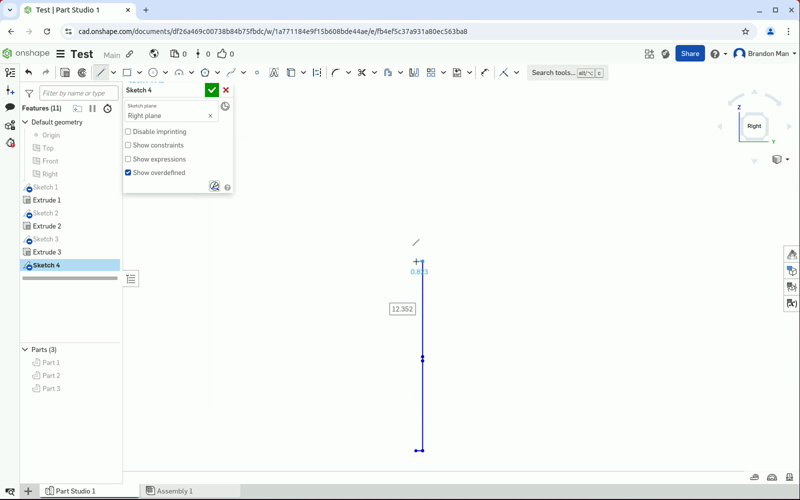
scroll(6)
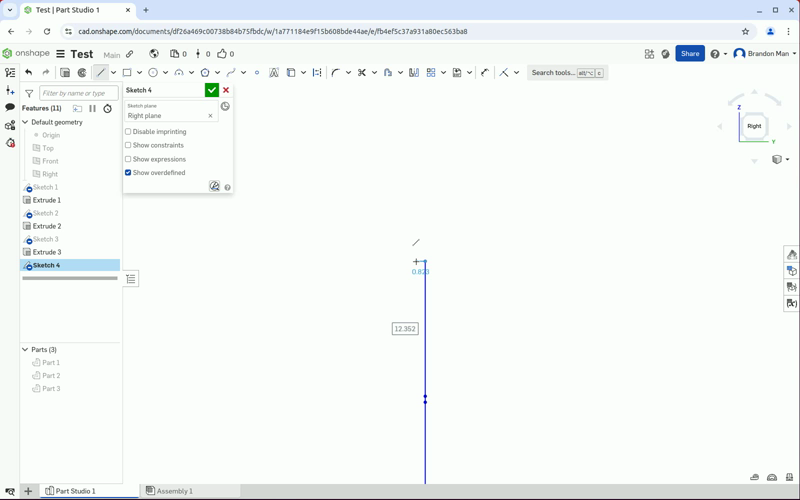
scroll(6)
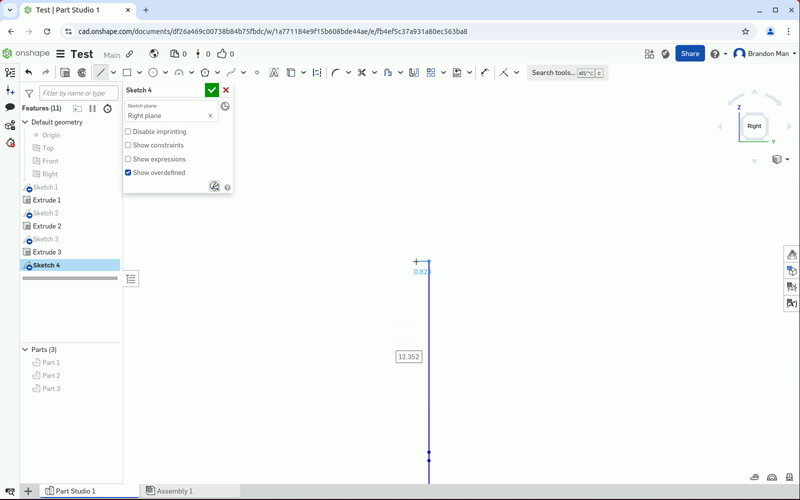
scroll(6)
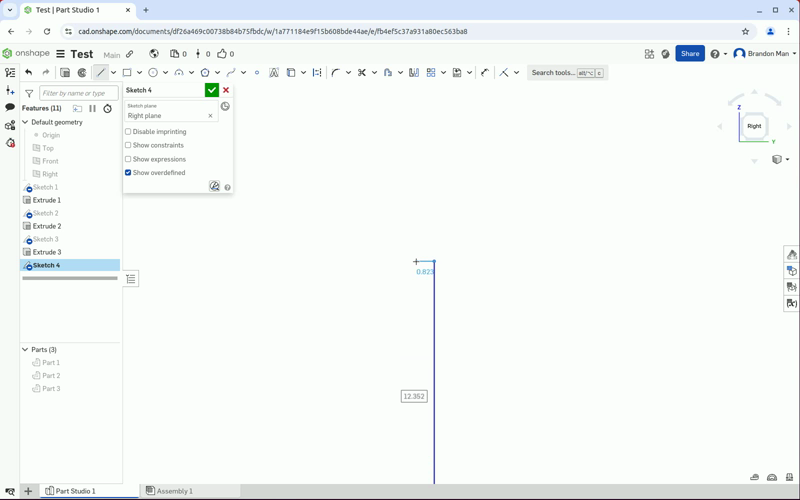
scroll(6)
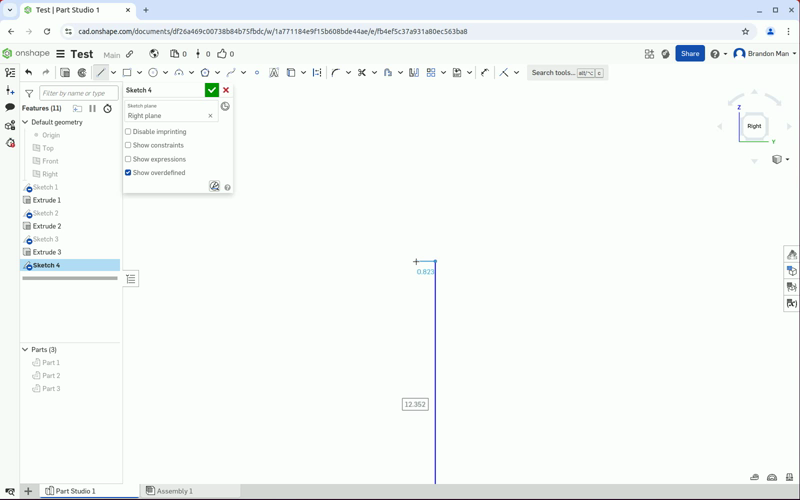
scroll(6)
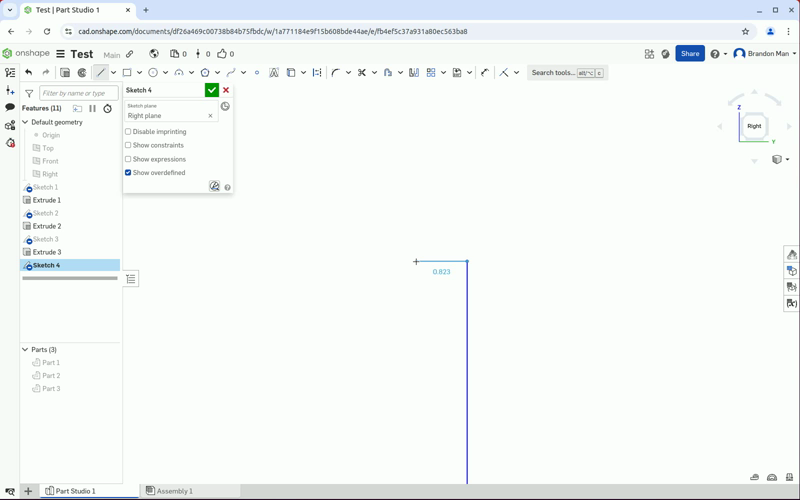
click(416, 261)
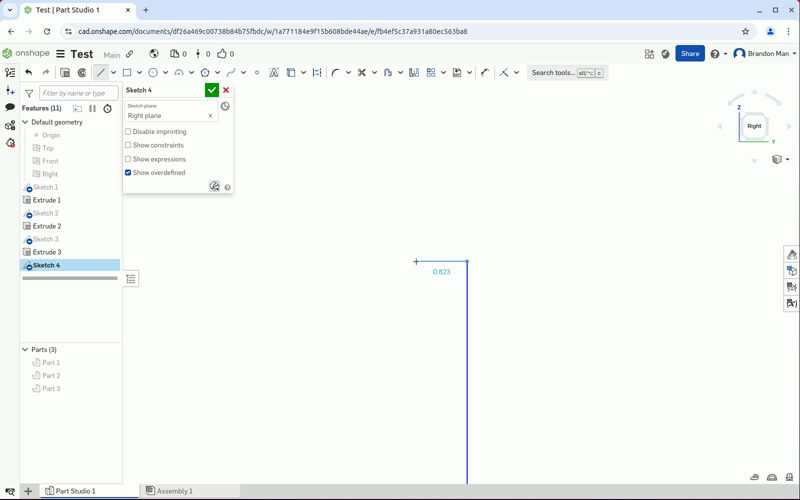
scroll(-6)
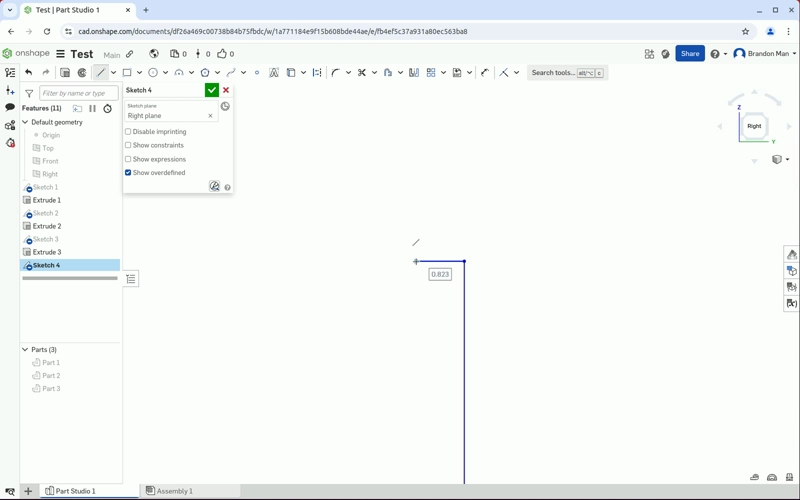
scroll(-6)
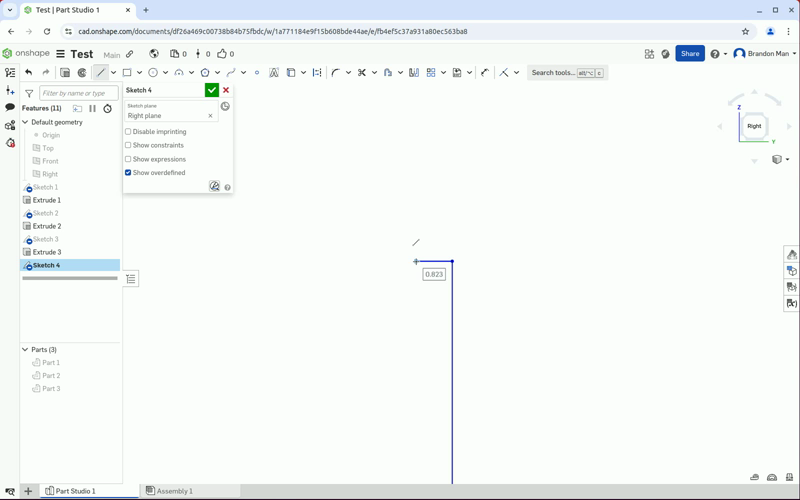
scroll(-6)
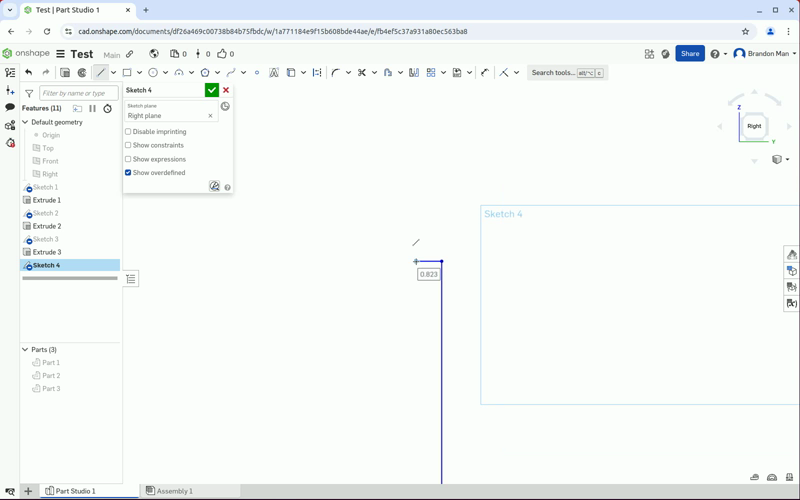
scroll(-6)
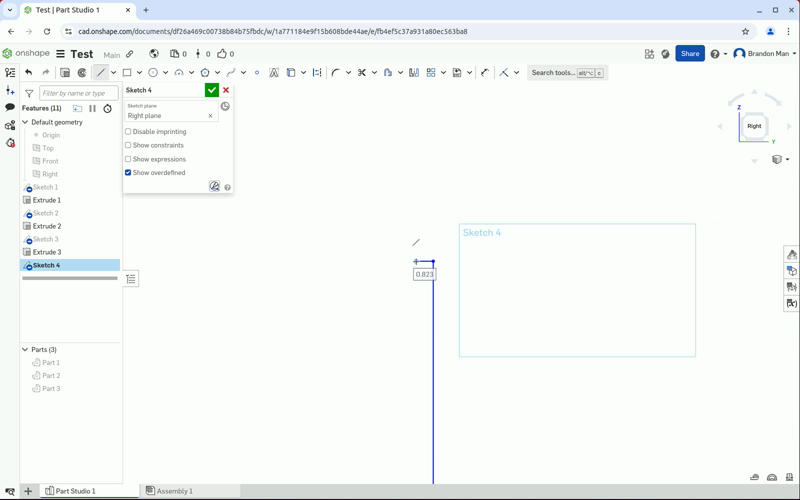
scroll(-6)
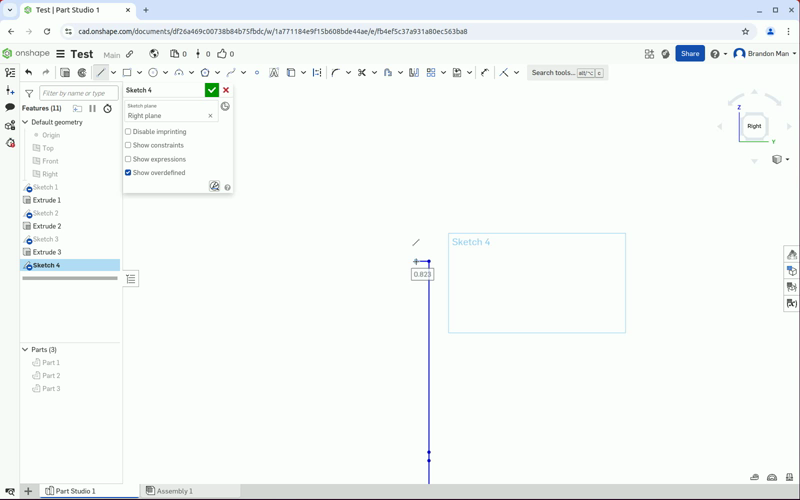
scroll(-6)
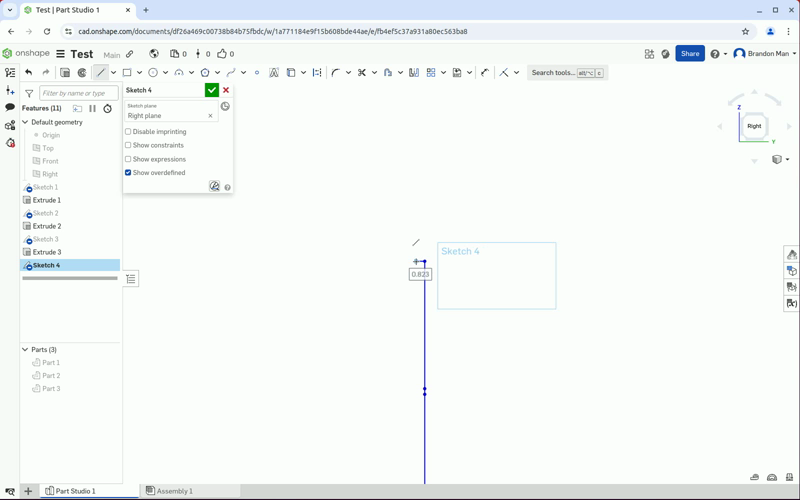
scroll(-6)
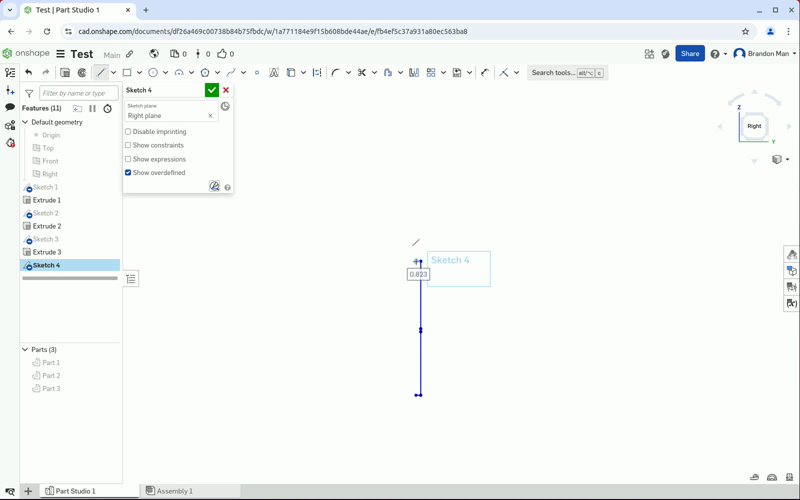
key_up(shift)
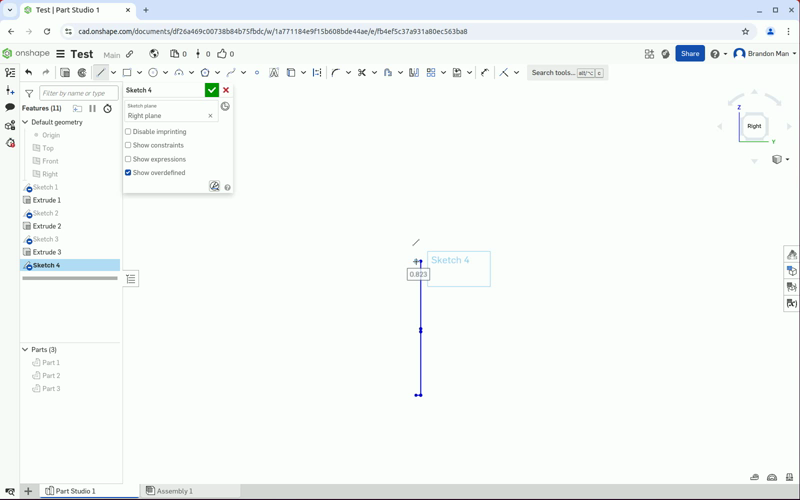
key_down(shift)
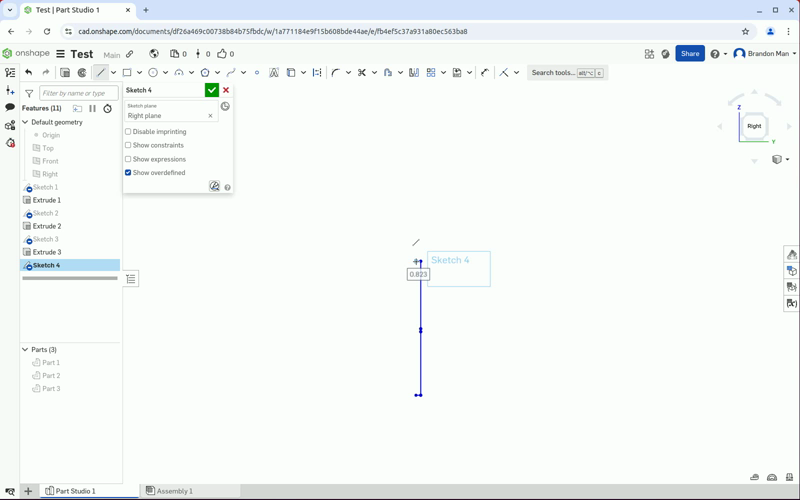
mouse_move(416, 395)
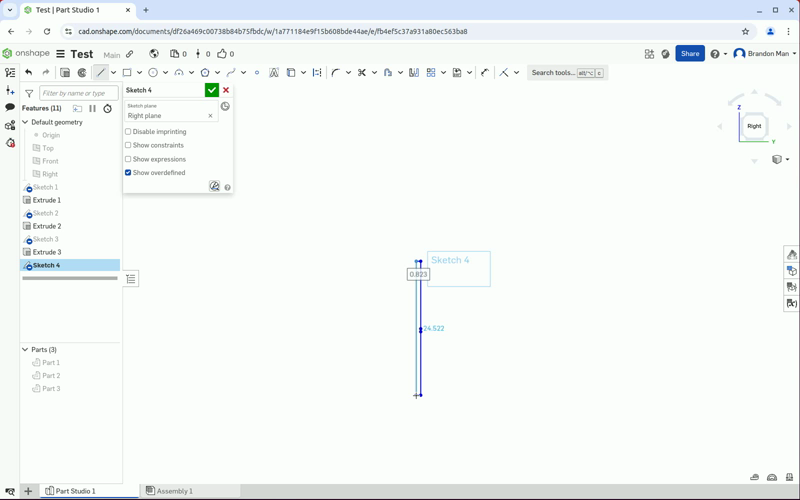
key_up(shift)
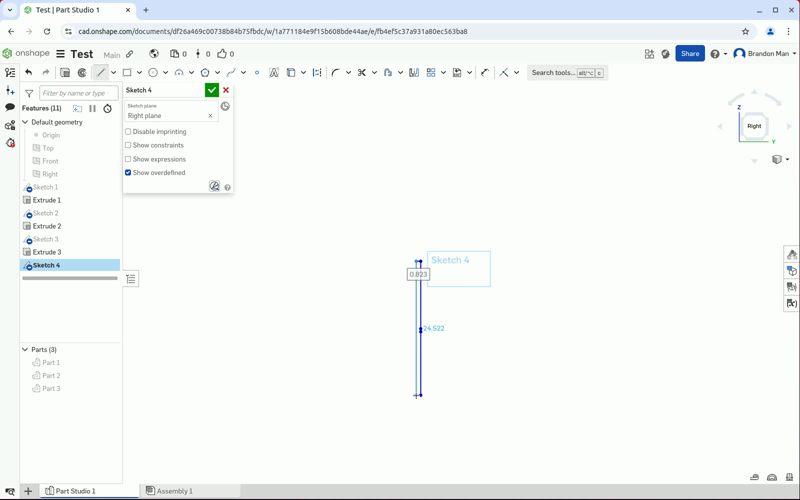
click(416, 395)
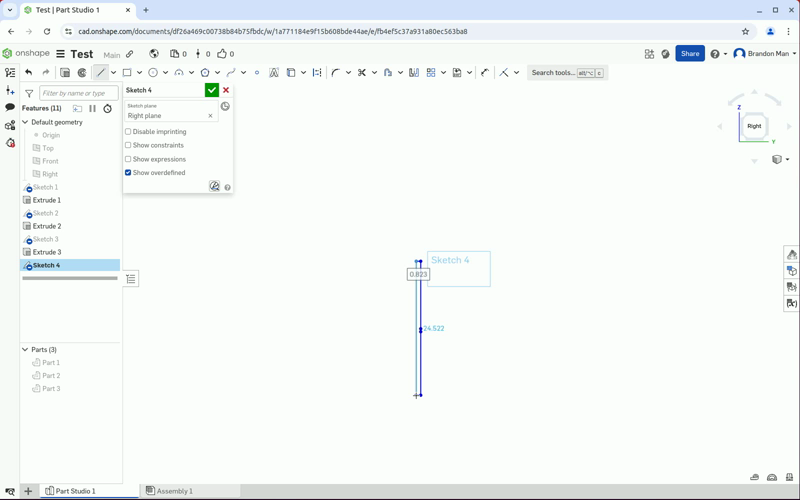
key(esc)
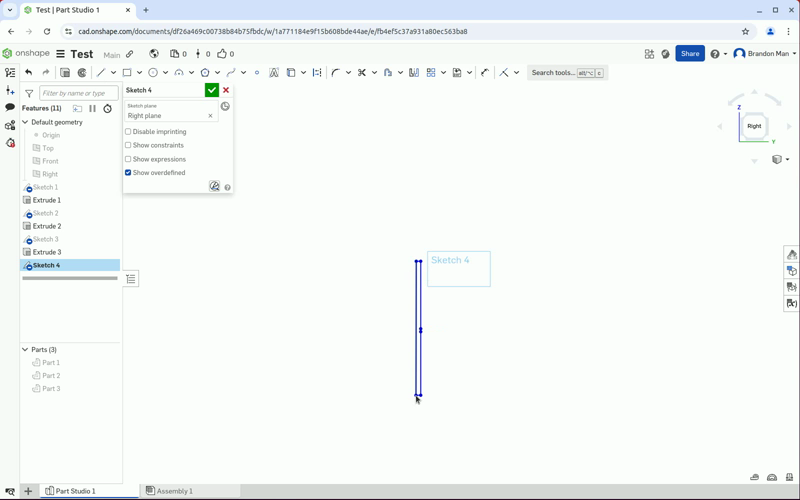
mouse_move(419, 331)
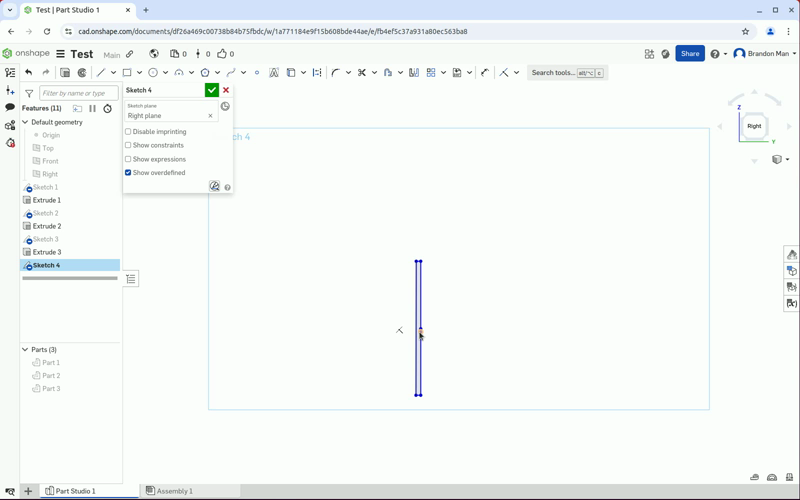
scroll(6)
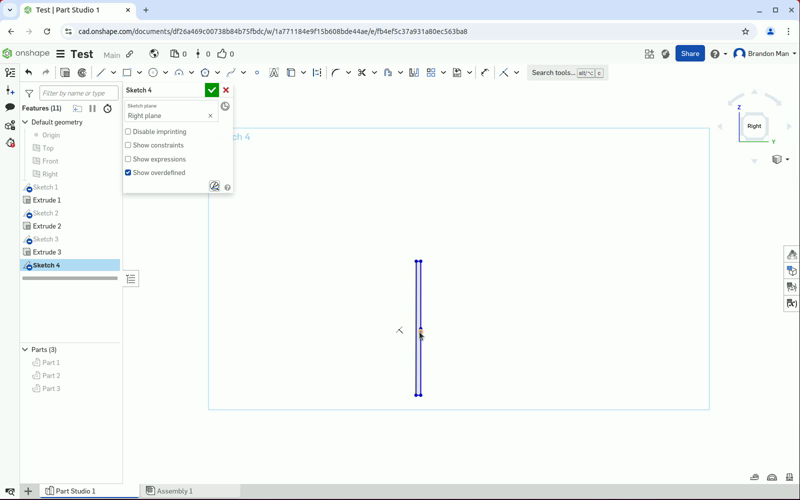
scroll(6)
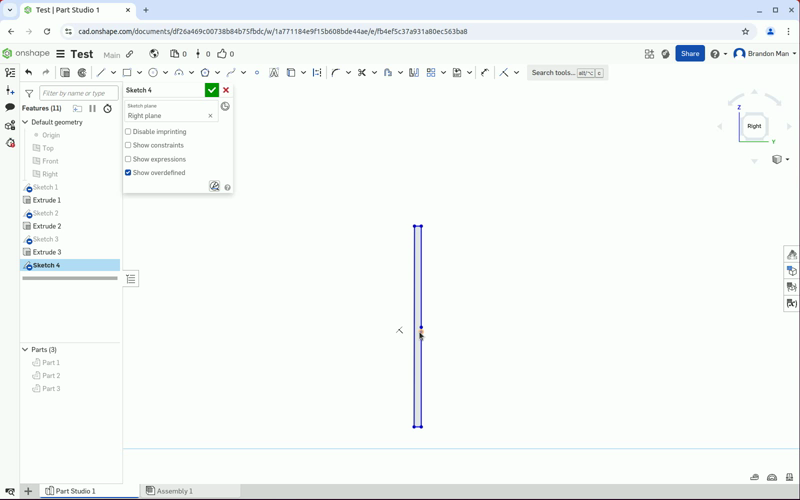
scroll(6)
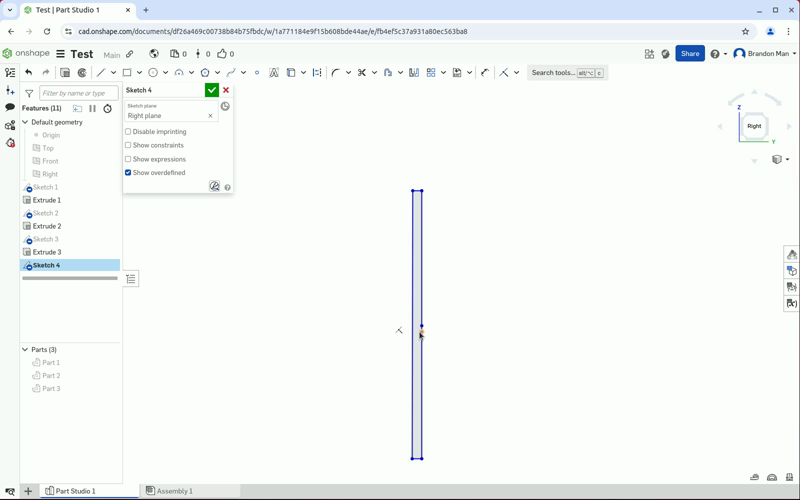
scroll(6)
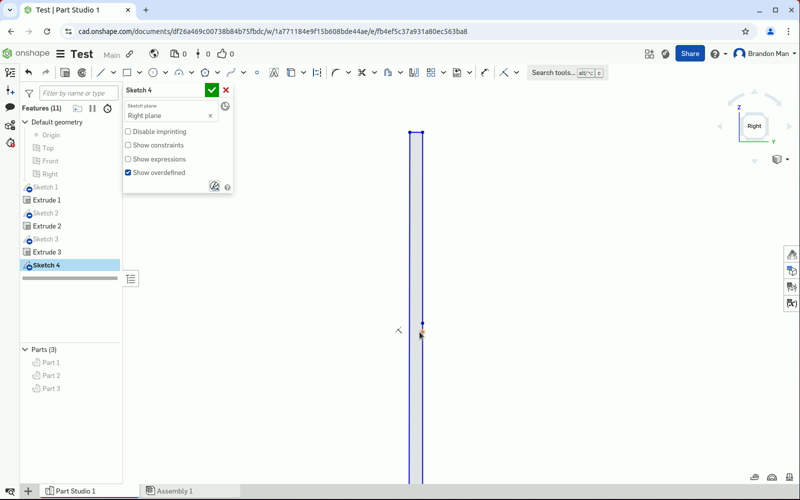
scroll(6)
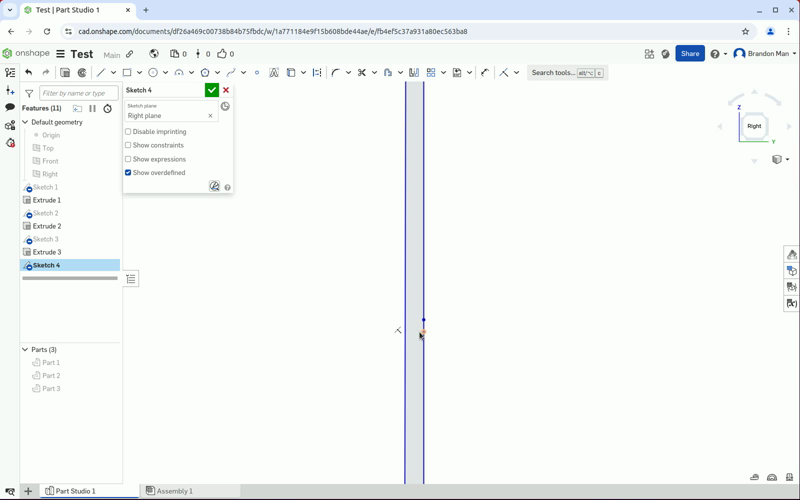
scroll(6)
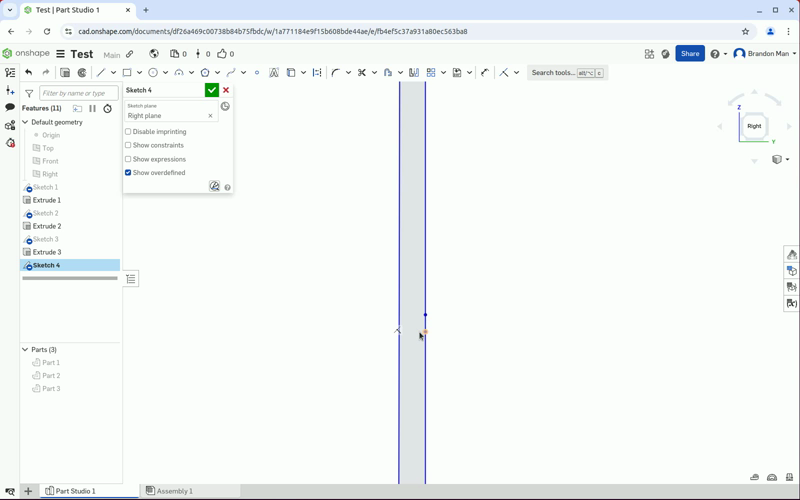
scroll(6)
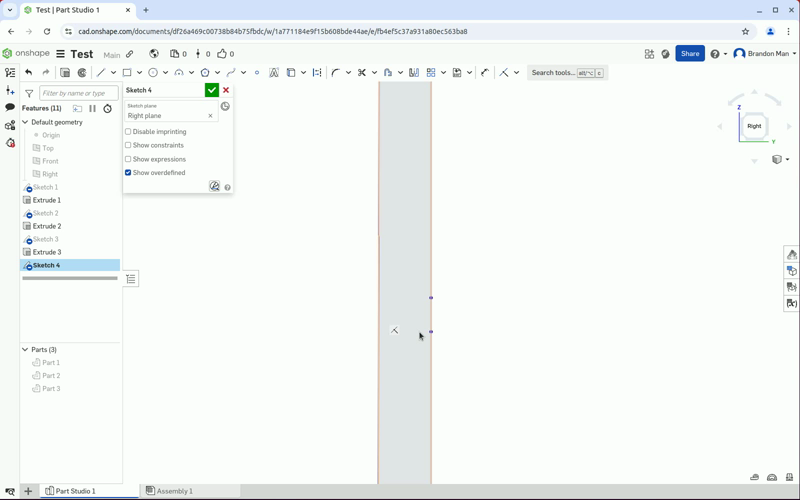
click(419, 331)
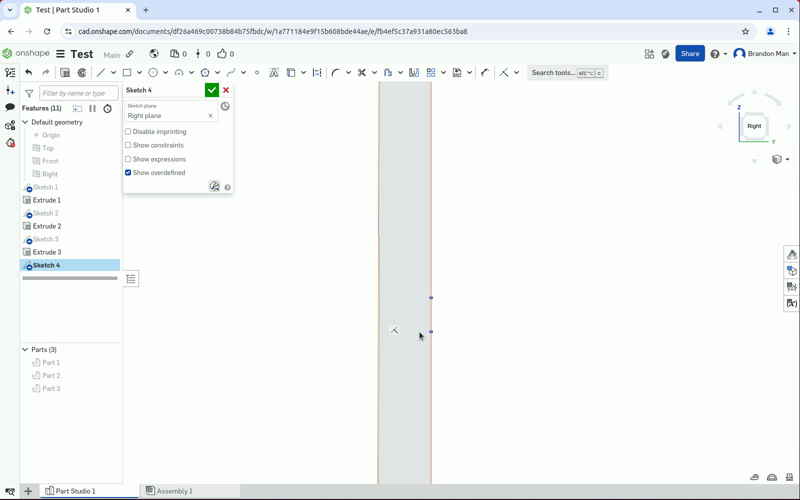
scroll(-6)
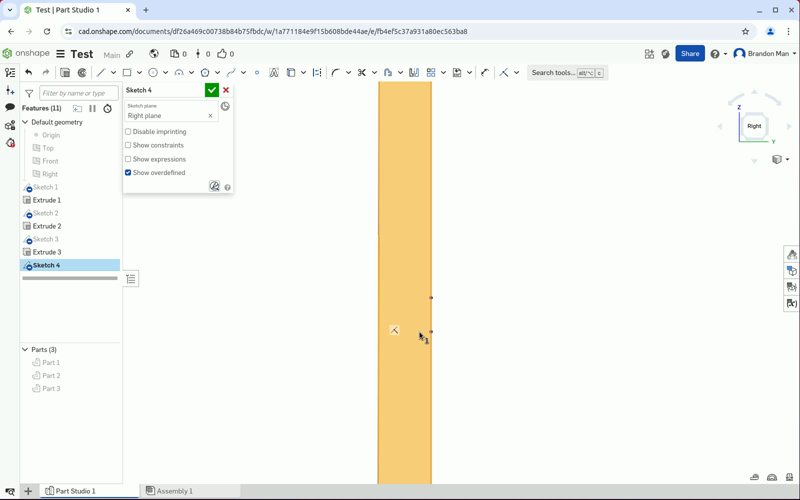
scroll(-6)
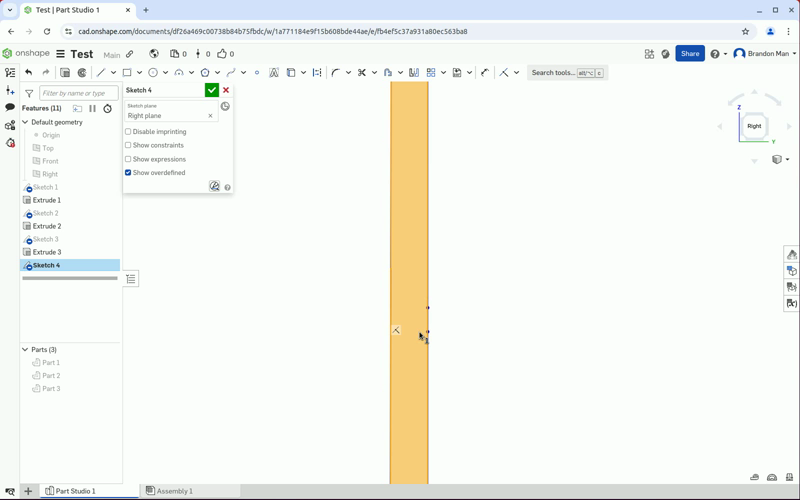
scroll(-6)
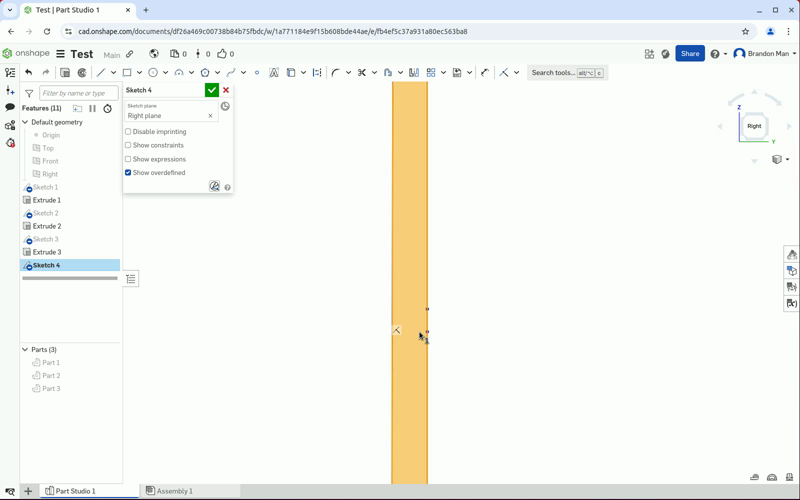
scroll(-6)
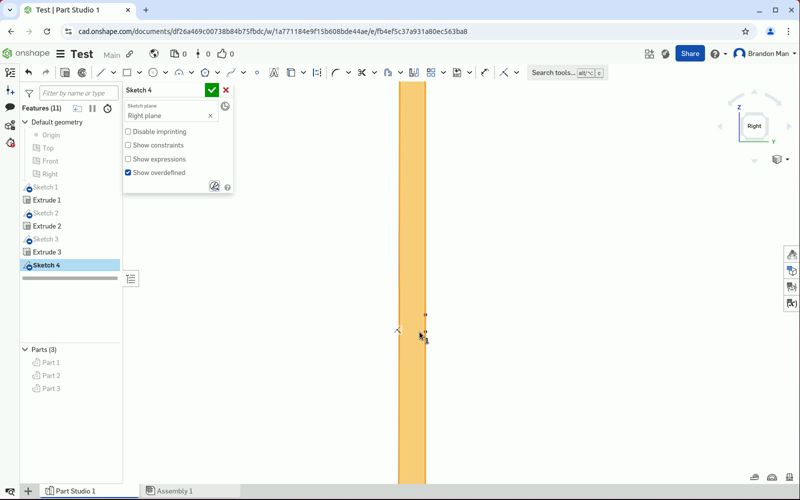
scroll(-6)
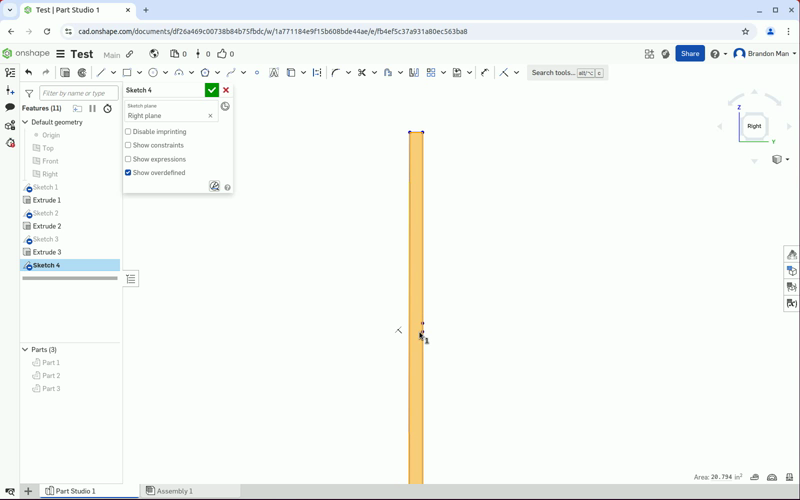
scroll(-6)
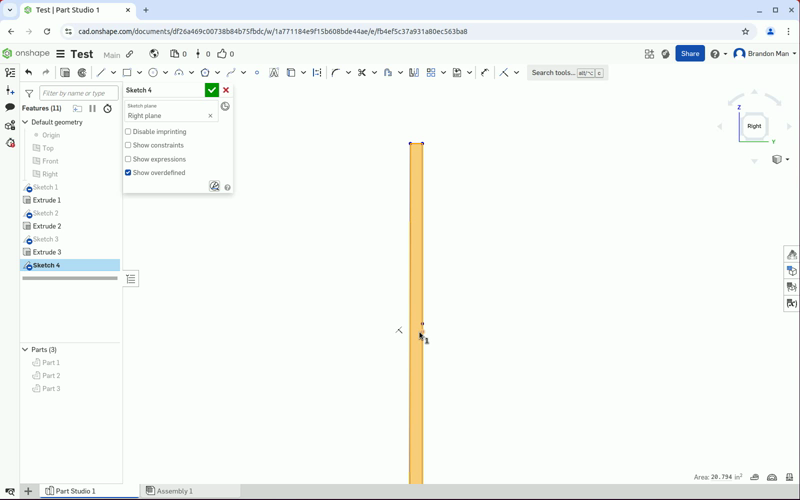
scroll(-6)
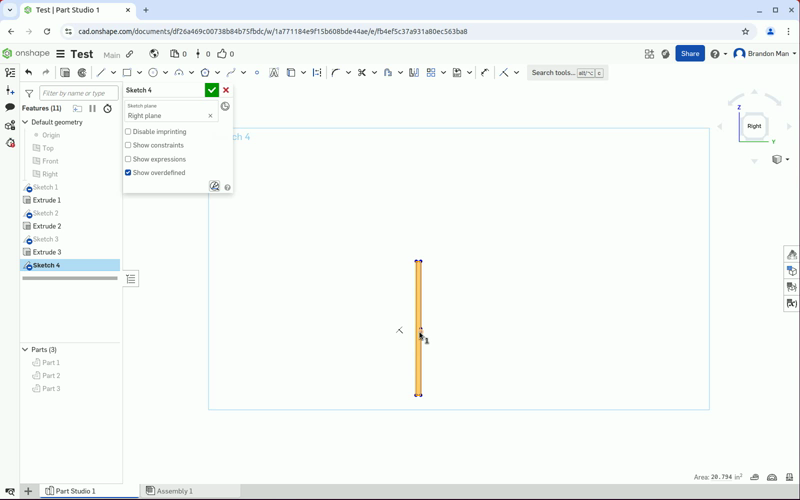
mouse_move(73, 352)
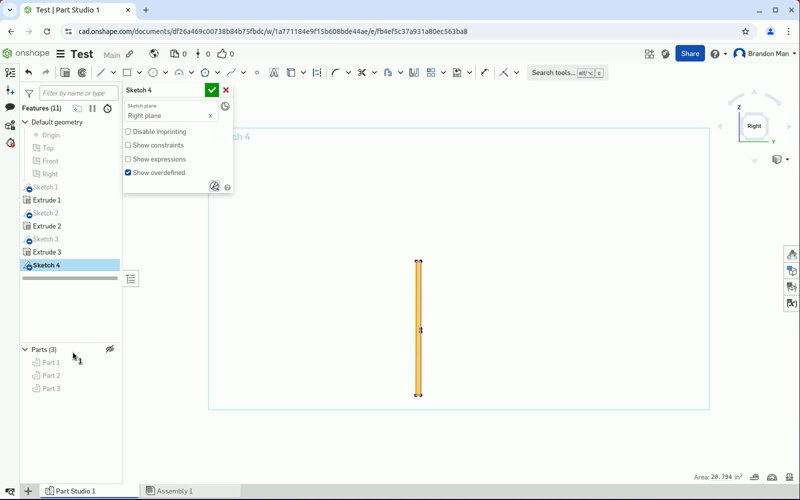
key(shift+y)
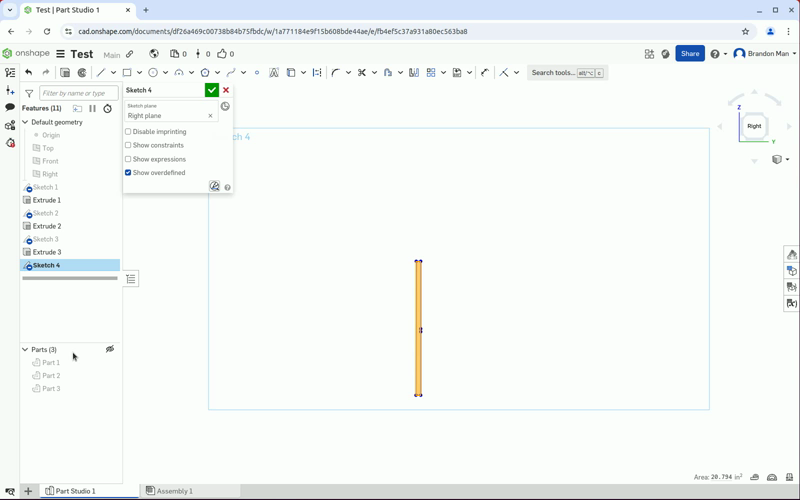
key(shift+e)
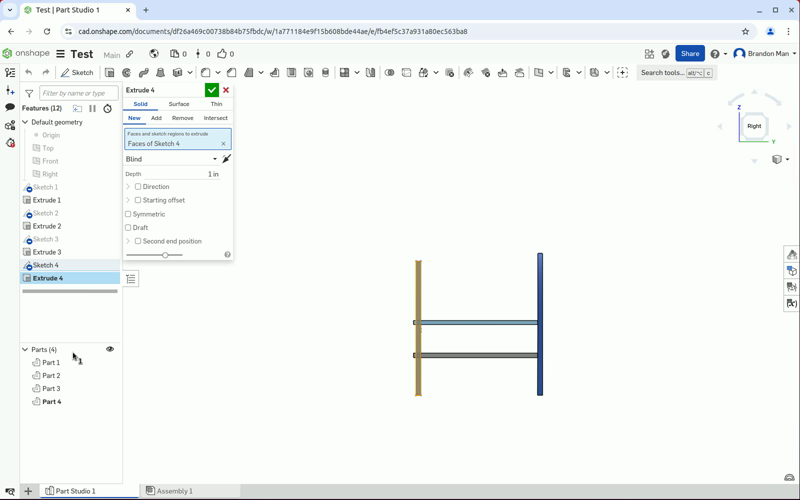
mouse_move(143, 106)
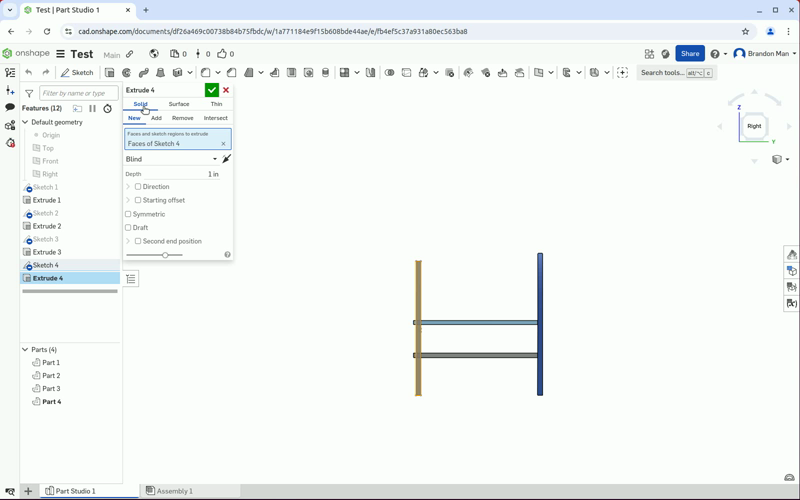
click(143, 106)
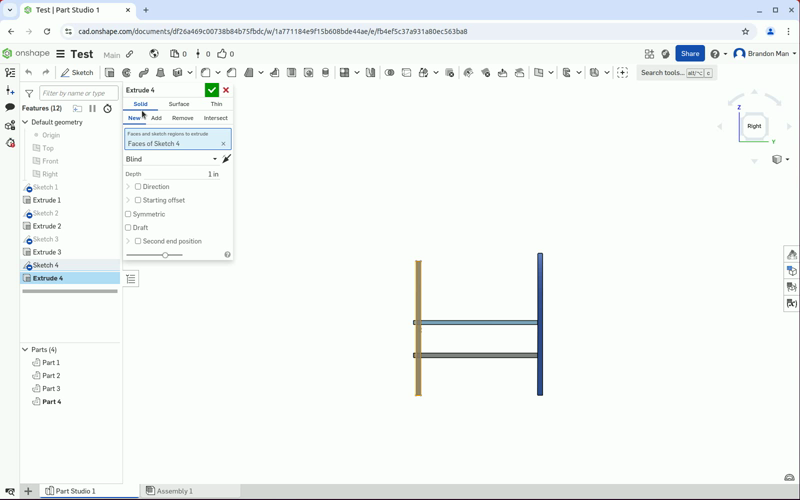
mouse_move(137, 120)
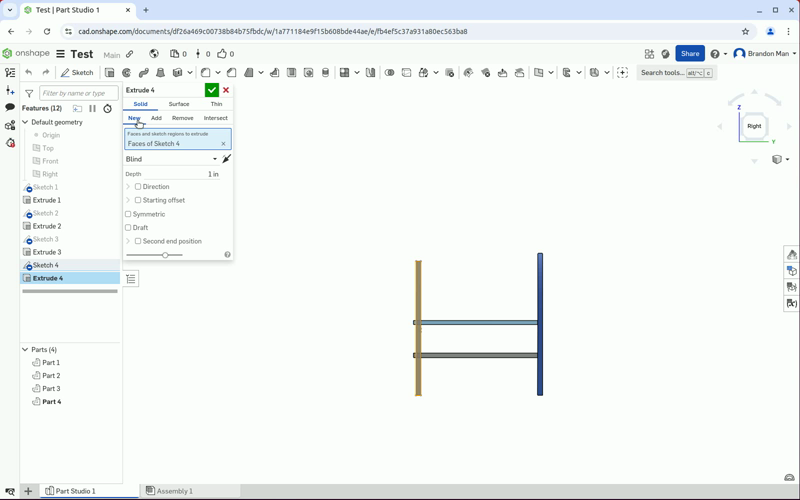
click(137, 120)
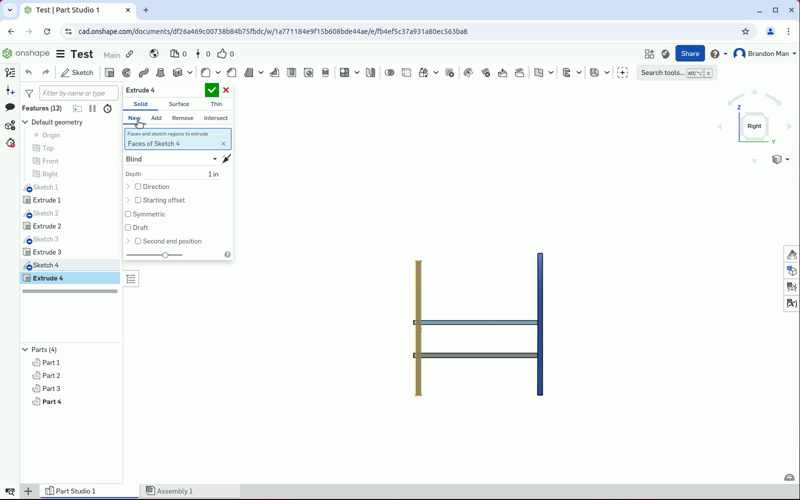
key(tab, 4)
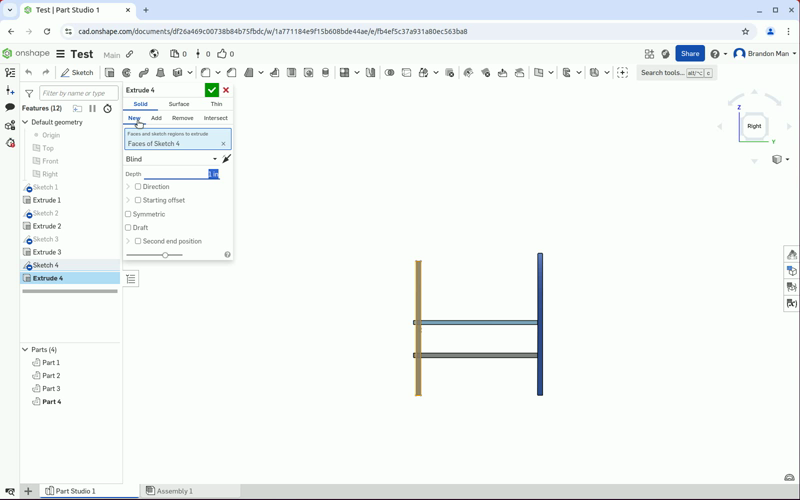
text(-3.851)
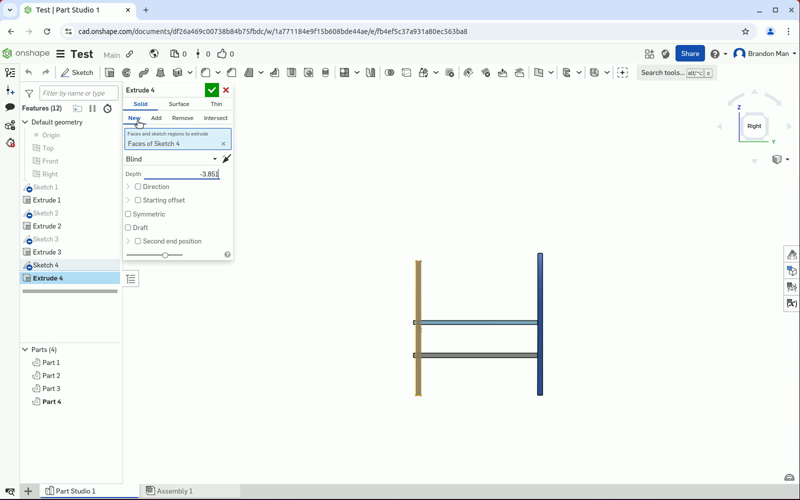
key(enter)
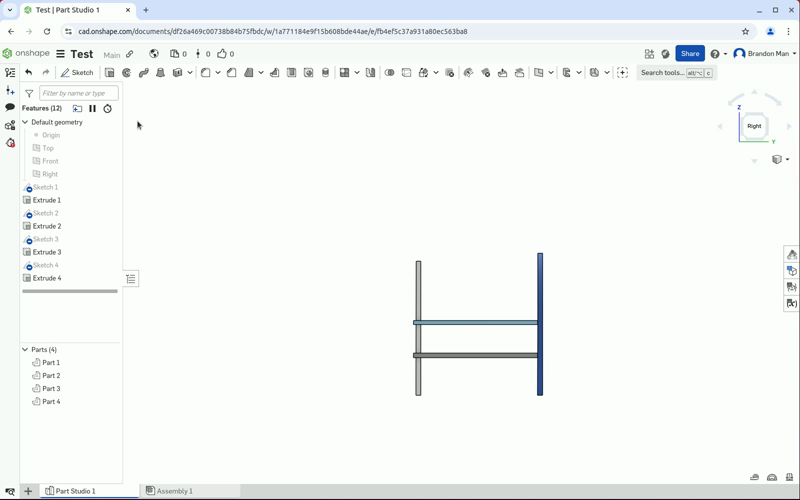
key(shift+h)
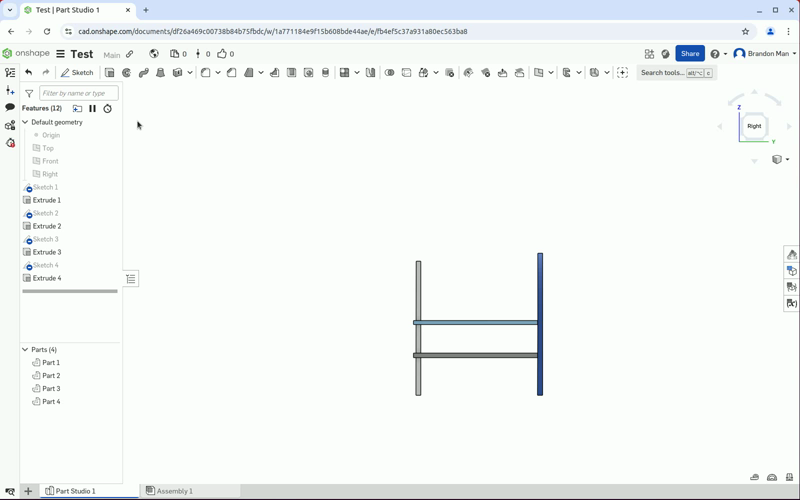
key(shift+h)
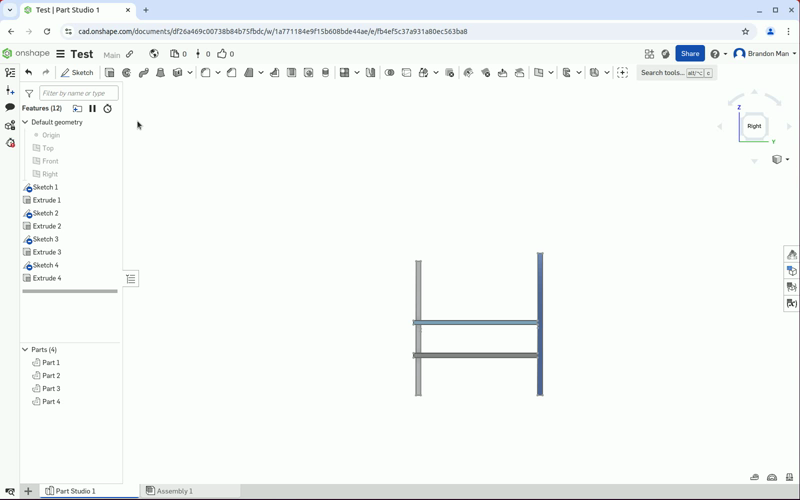
key(shift+7)
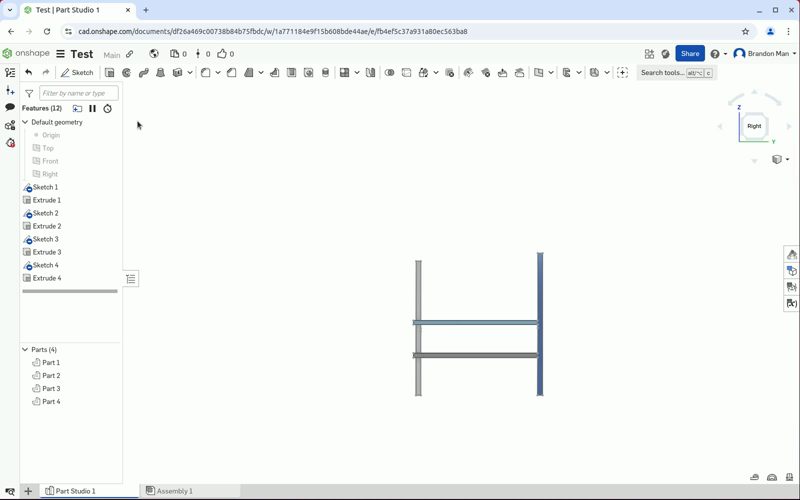
key(right, 2)
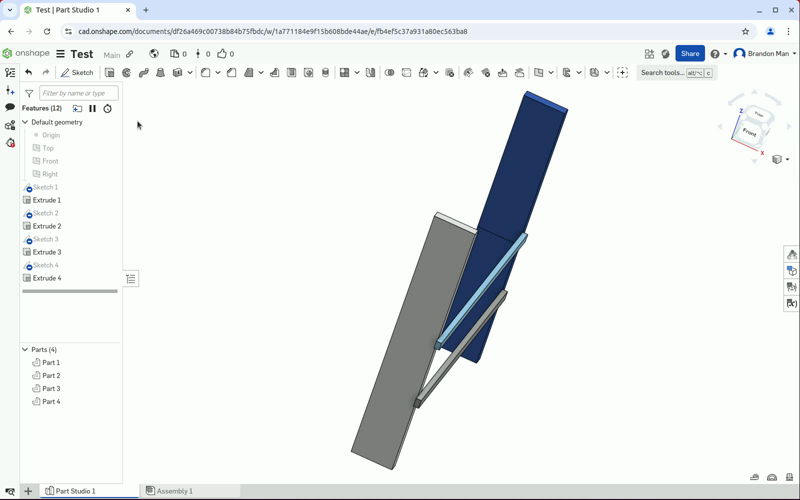
key(down, 2)
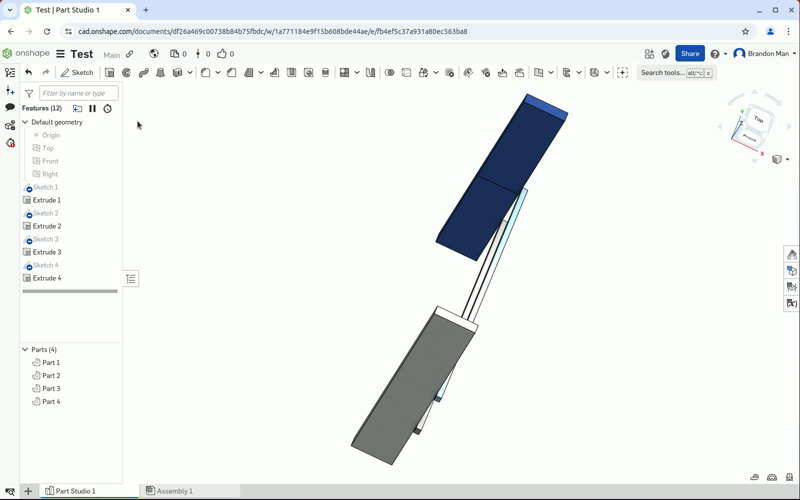
key(up, 2)
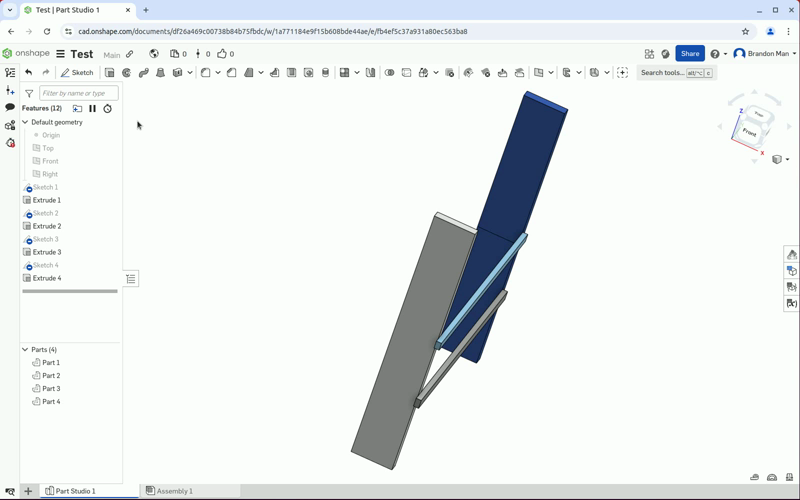
key(left, 2)
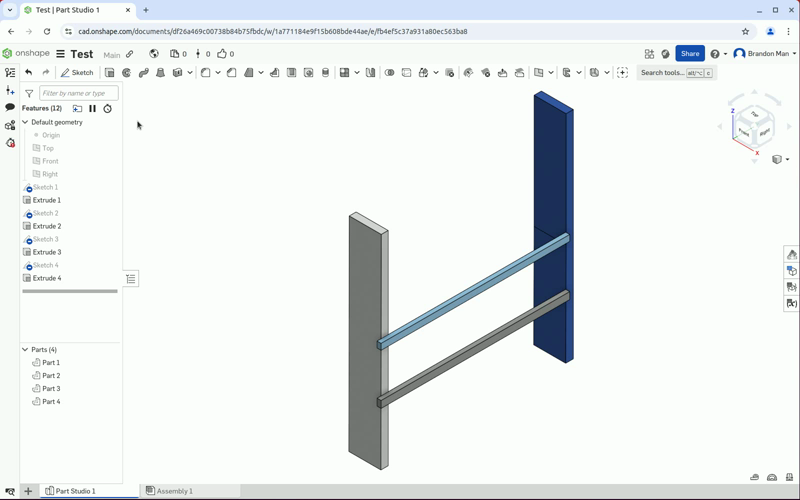
mouse_move(73, 189)
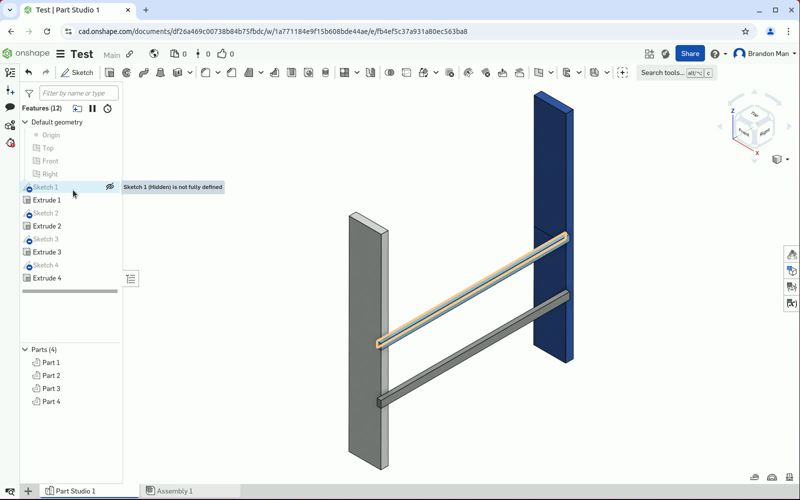
click(73, 189)